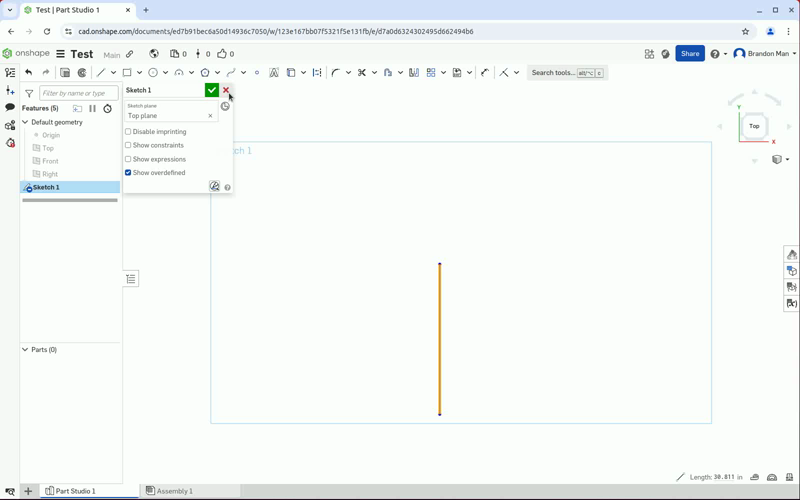
key(shift+h)
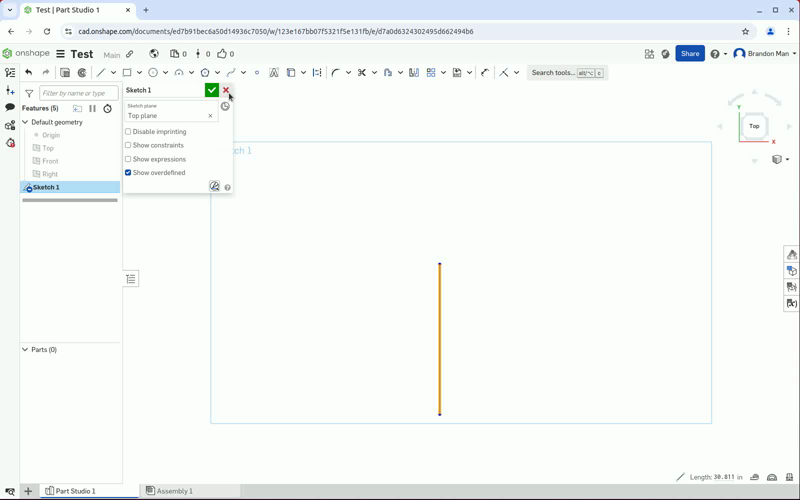
key(shift+s)
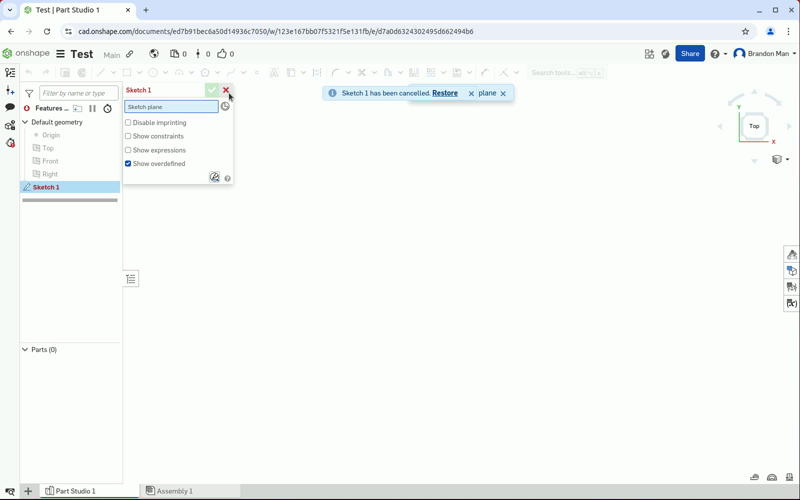
mouse_move(73, 150)
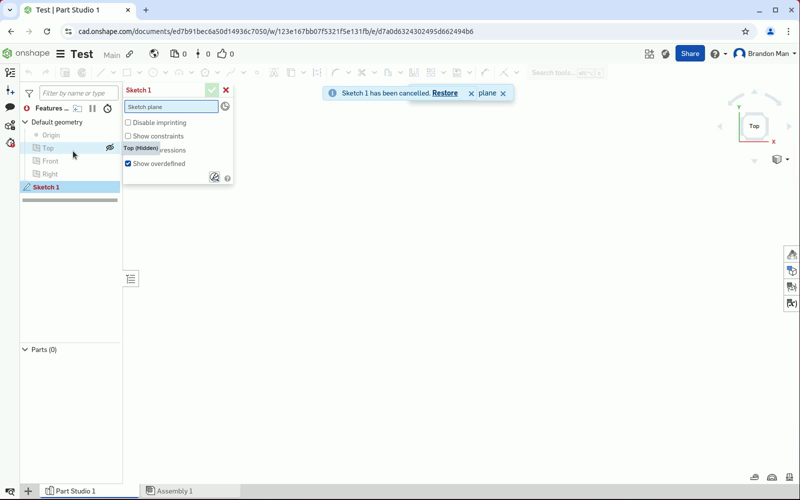
click(73, 150)
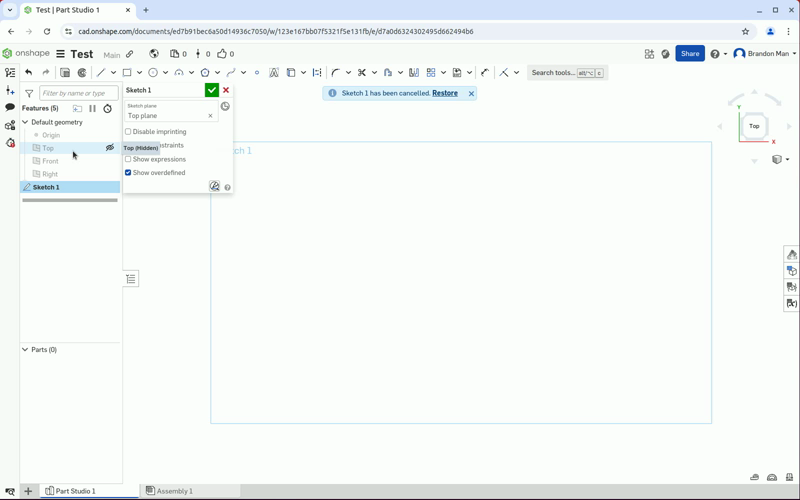
mouse_move(73, 352)
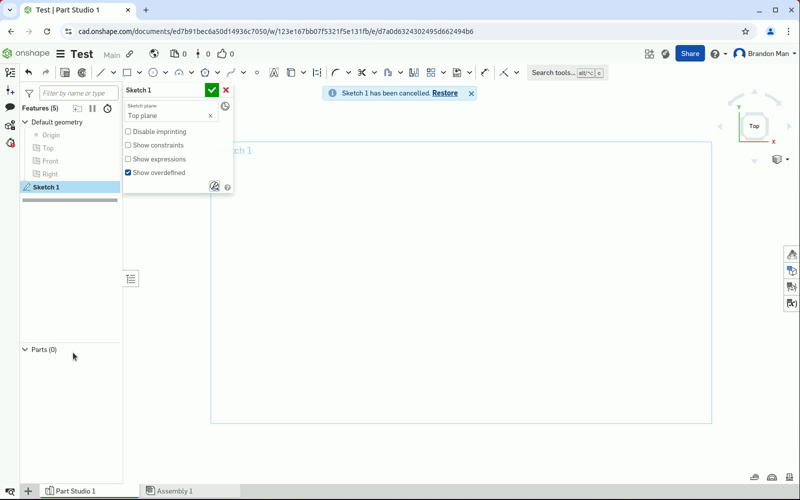
key(y)
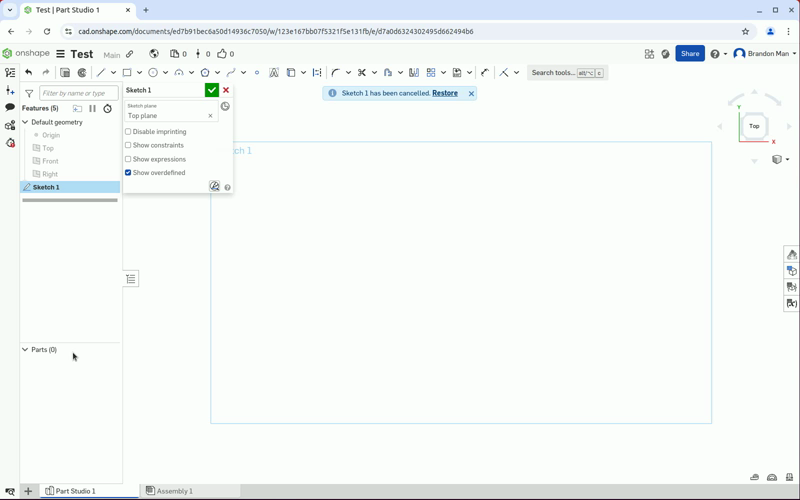
key(c)
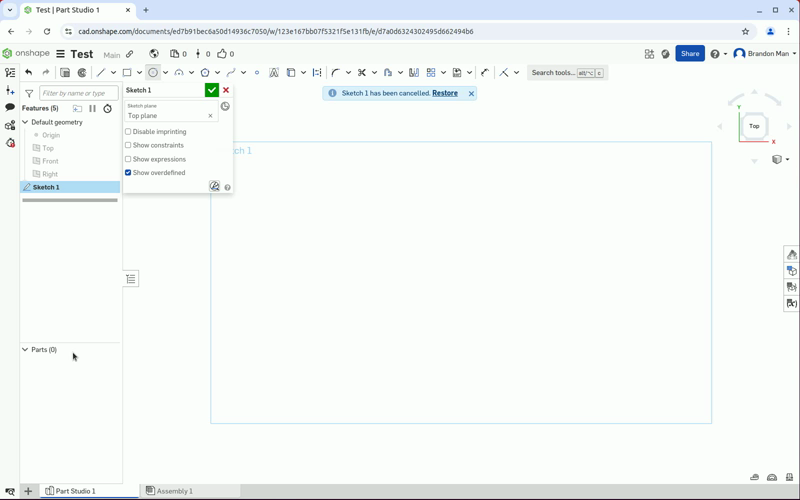
key_down(shift)
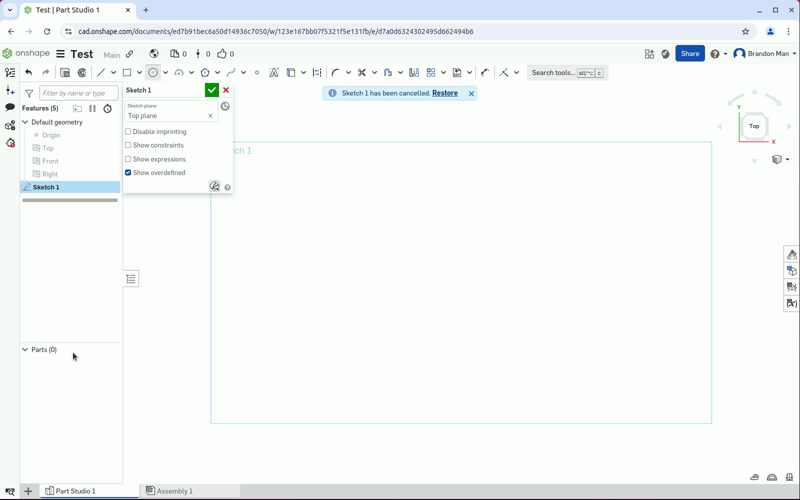
mouse_move(375, 233)
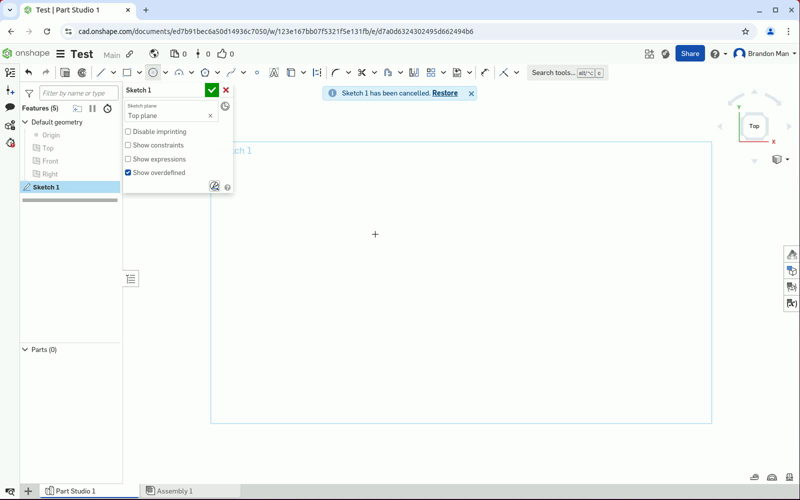
click(375, 233)
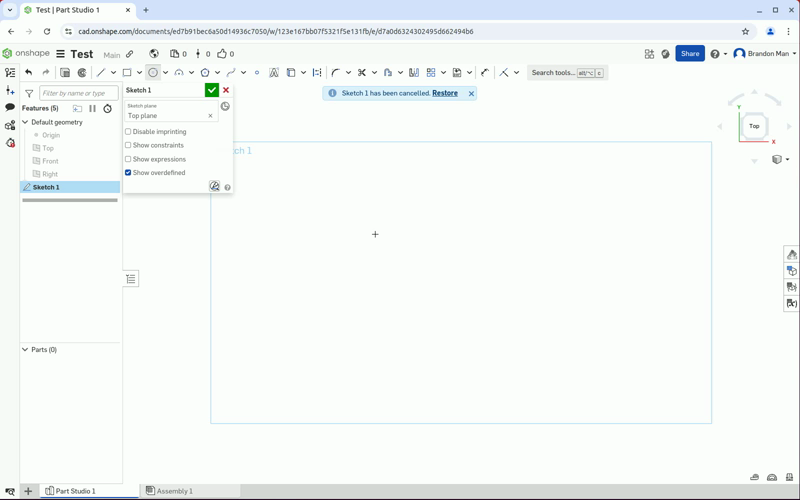
key_up(shift)
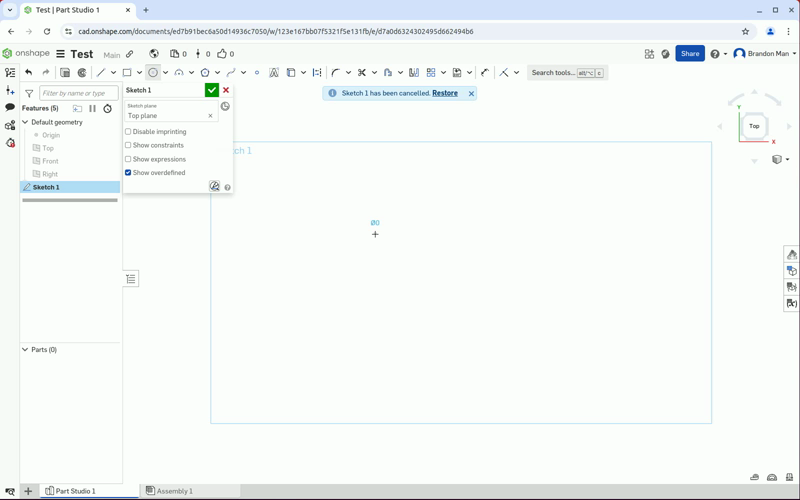
mouse_move(402, 233)
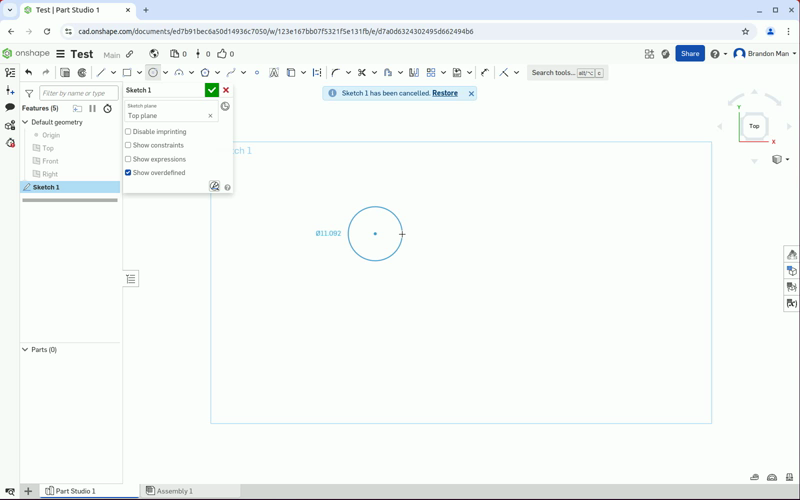
click(402, 233)
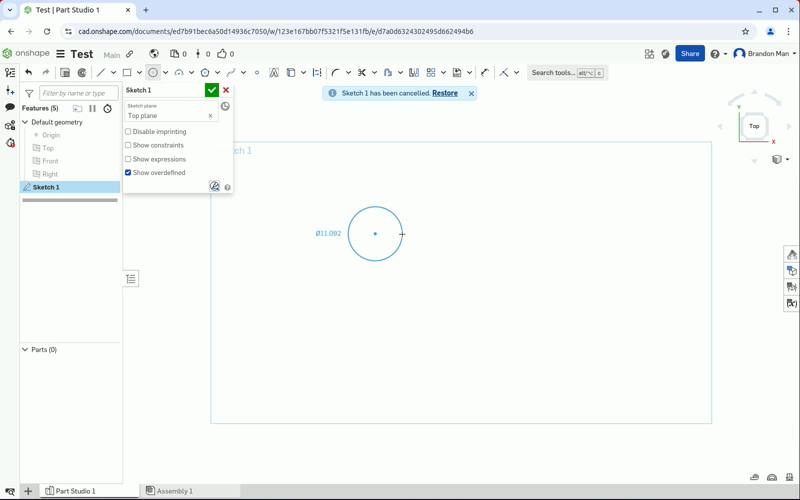
key(esc)
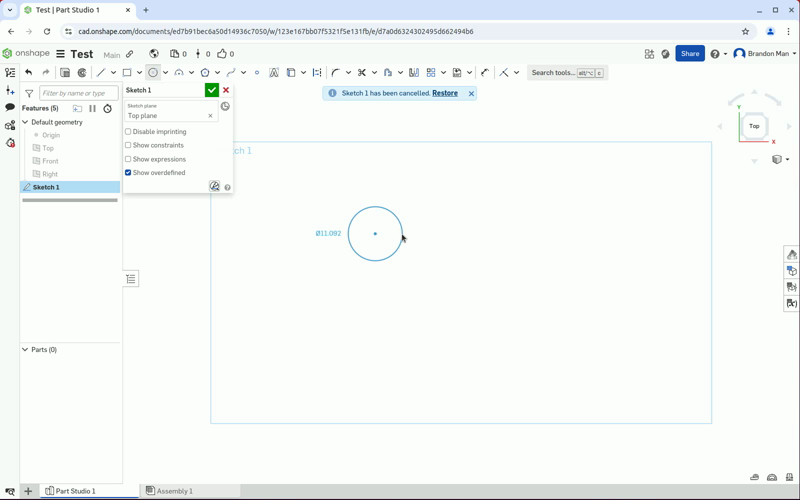
key(c)
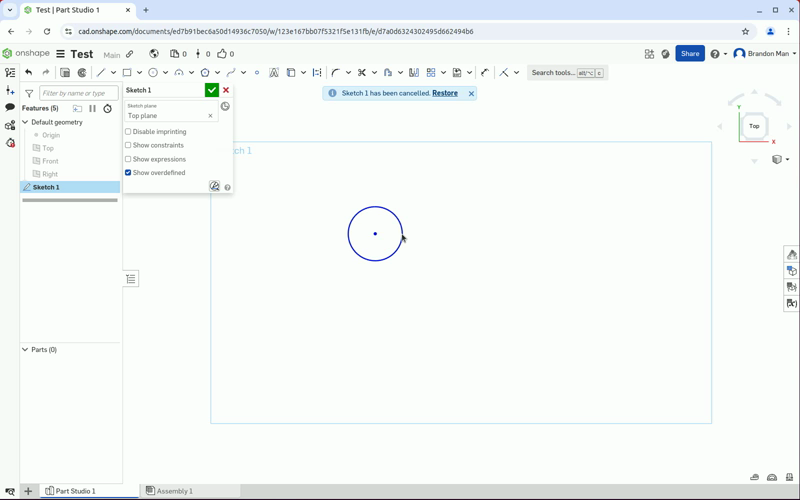
key_down(shift)
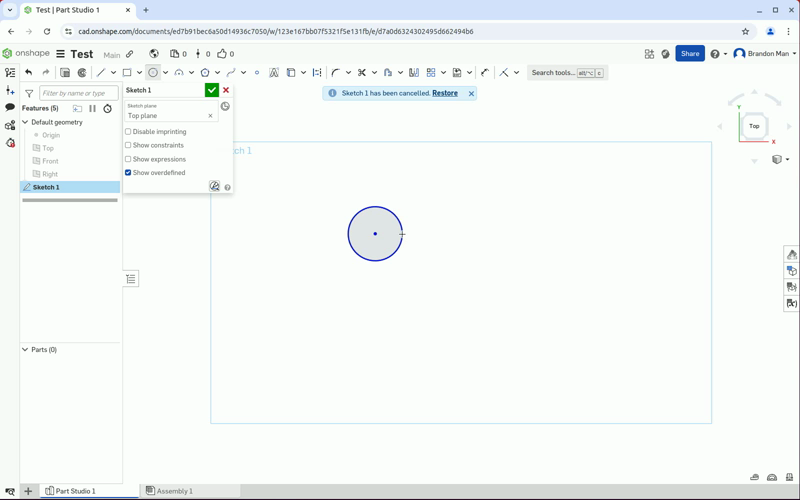
mouse_move(375, 233)
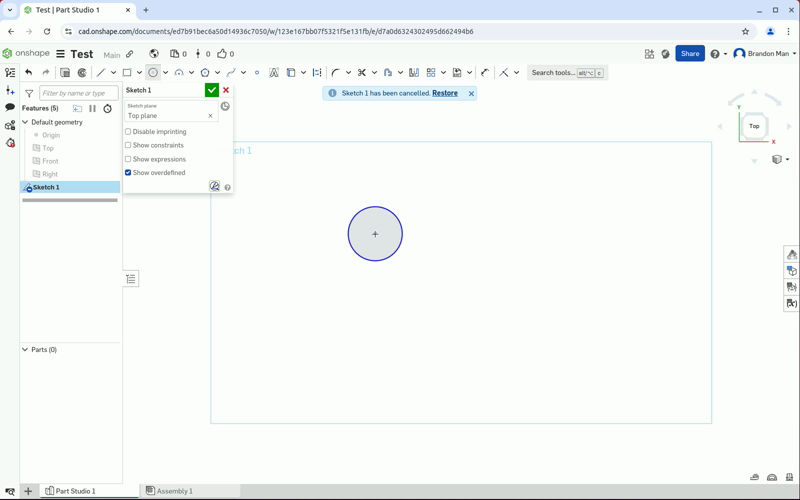
click(375, 233)
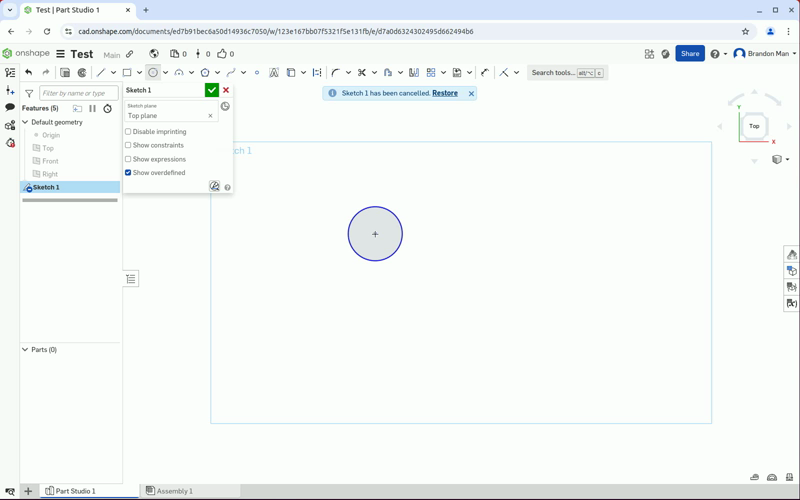
key_up(shift)
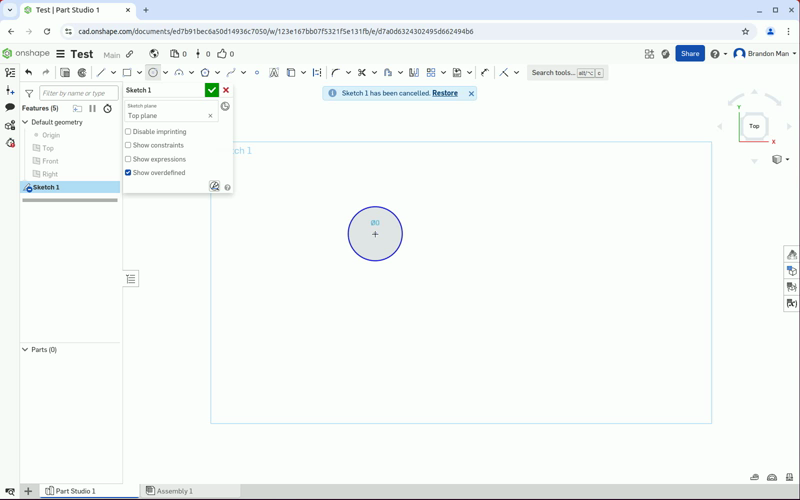
mouse_move(397, 233)
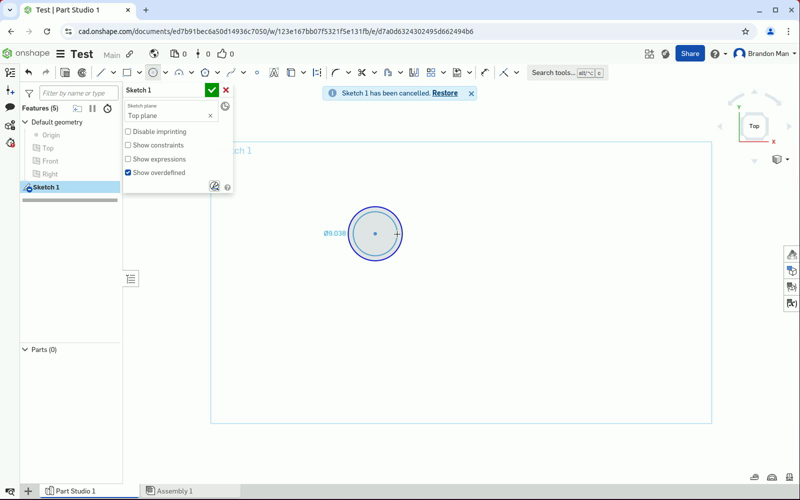
click(397, 233)
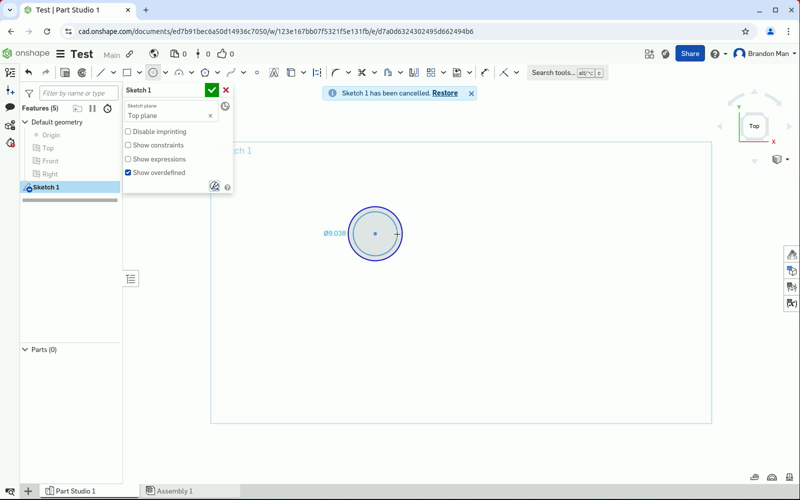
key(esc)
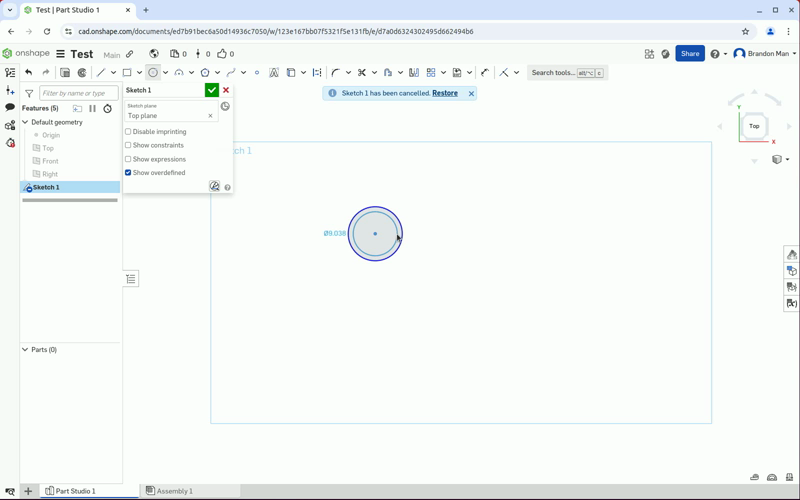
mouse_move(377, 208)
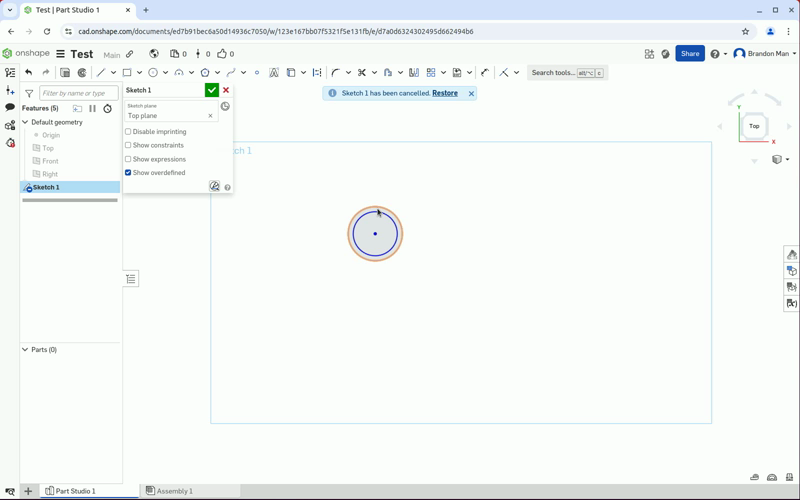
scroll(6)
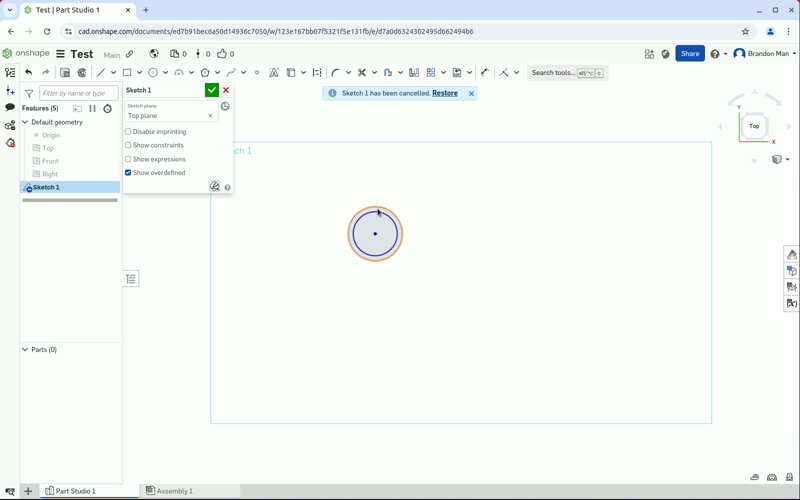
scroll(6)
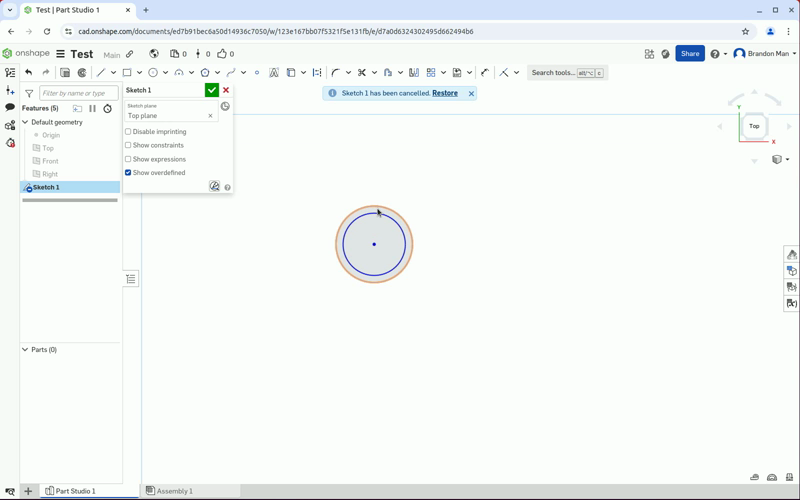
scroll(6)
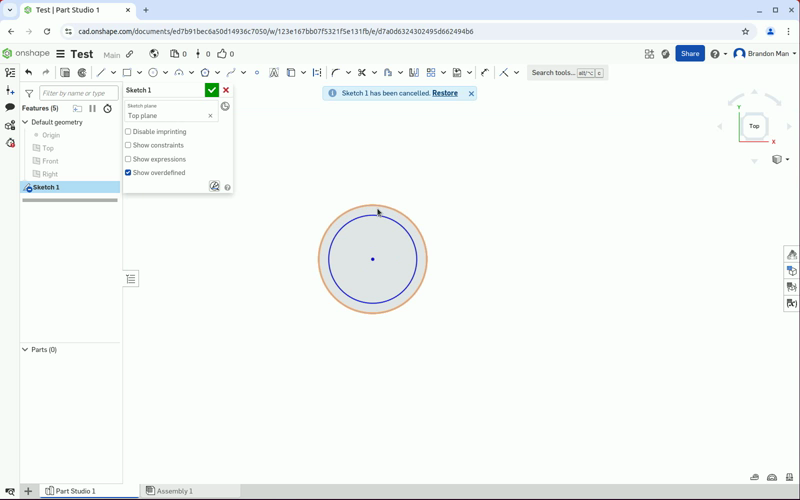
scroll(6)
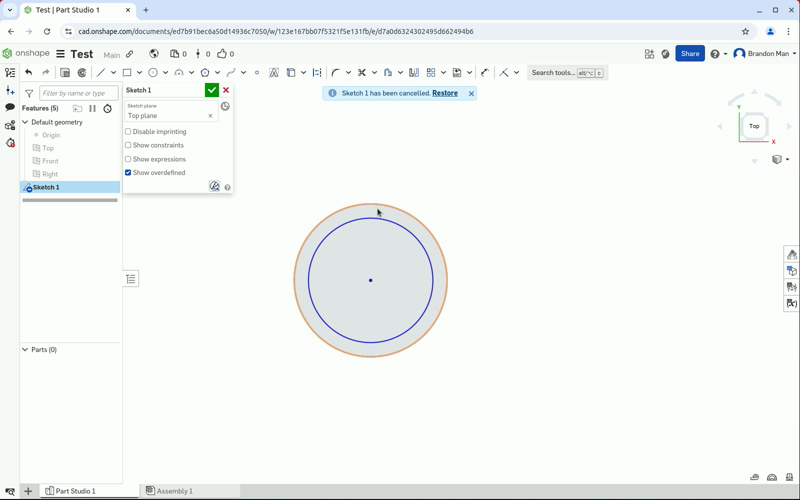
scroll(6)
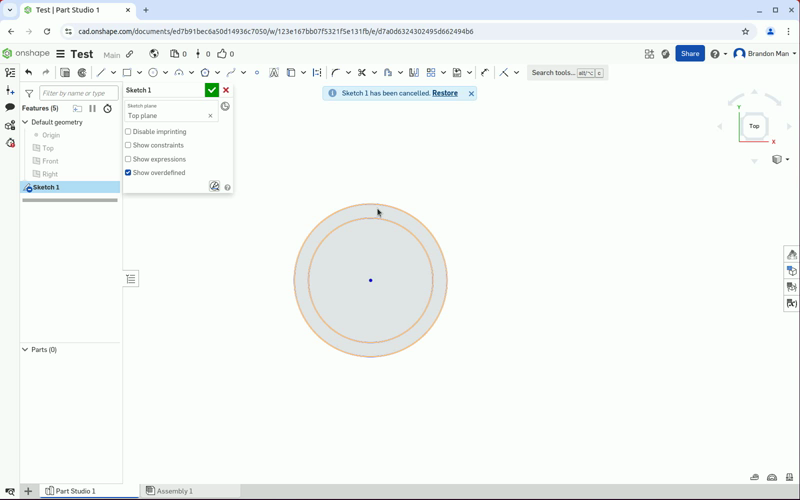
scroll(6)
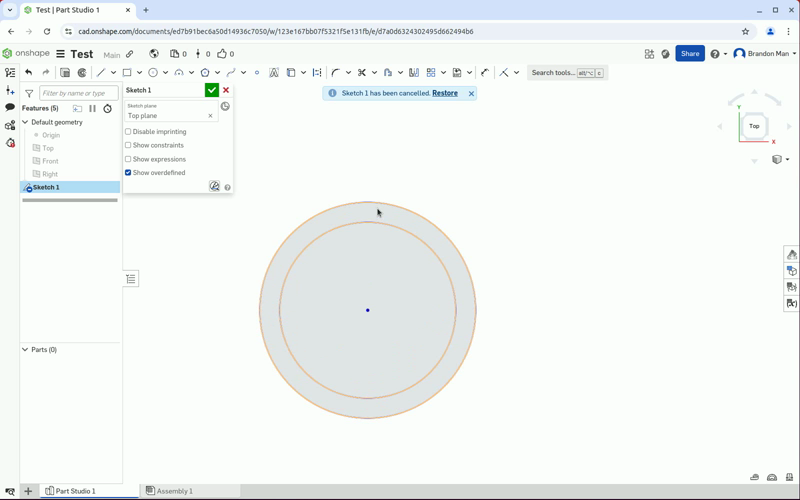
scroll(6)
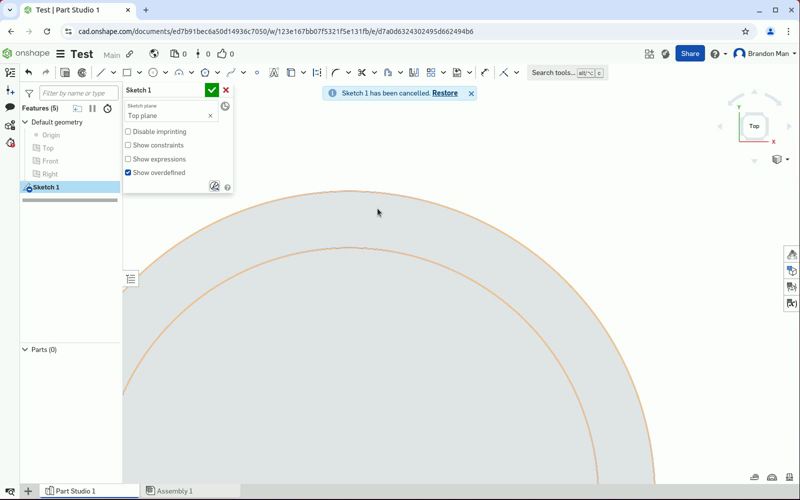
click(377, 208)
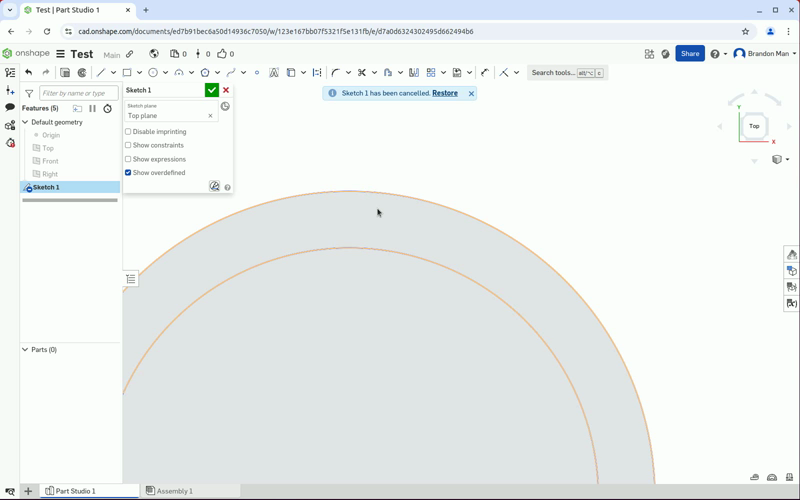
scroll(-6)
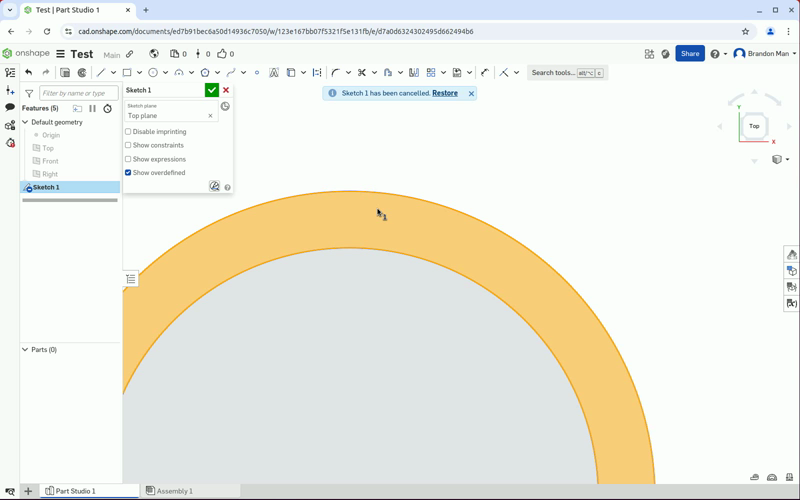
scroll(-6)
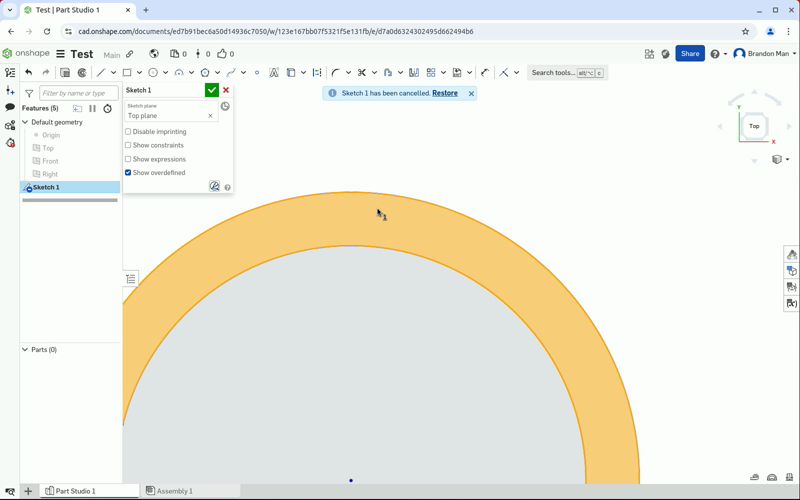
scroll(-6)
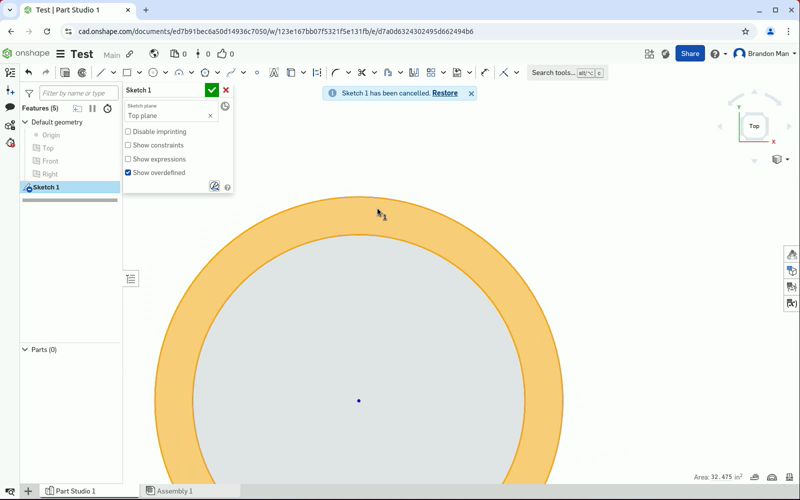
scroll(-6)
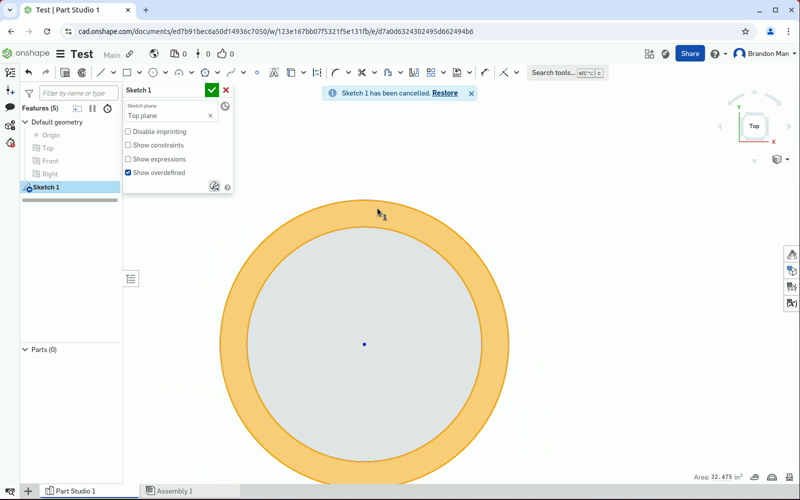
scroll(-6)
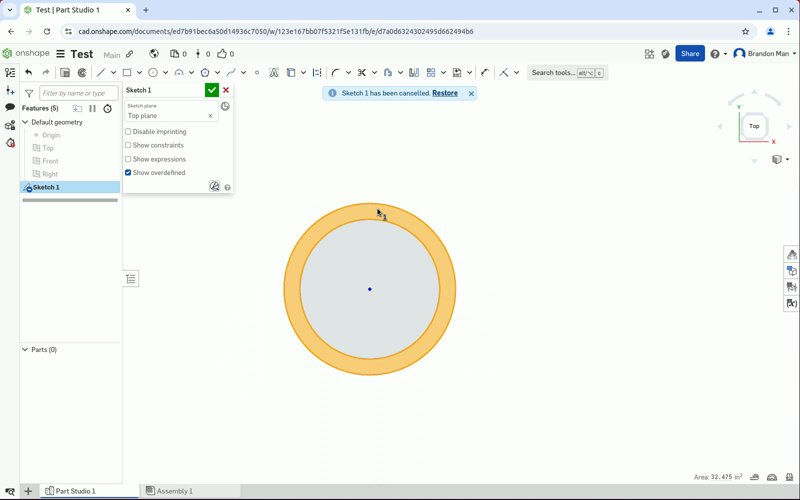
scroll(-6)
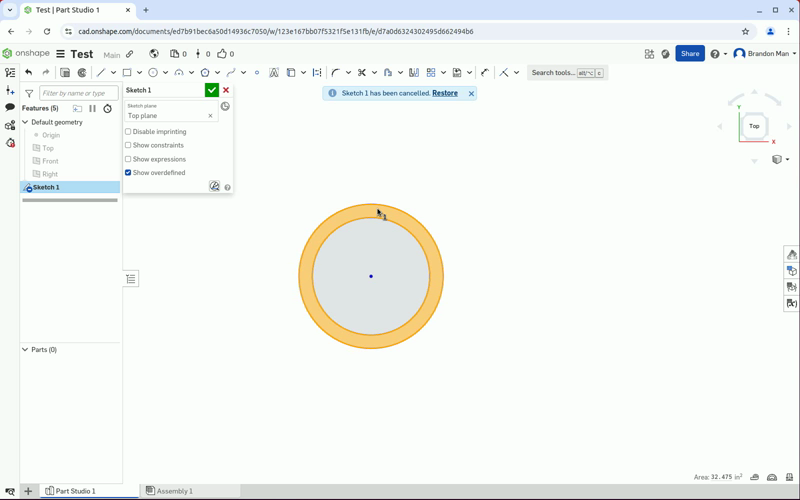
scroll(-6)
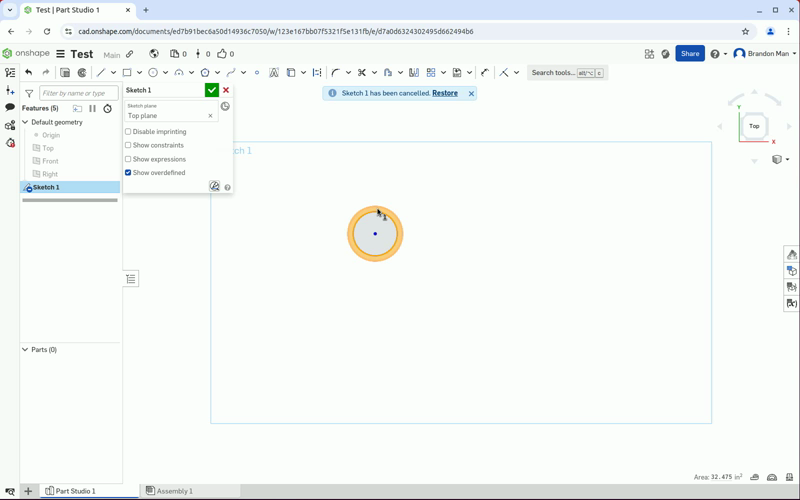
mouse_move(73, 352)
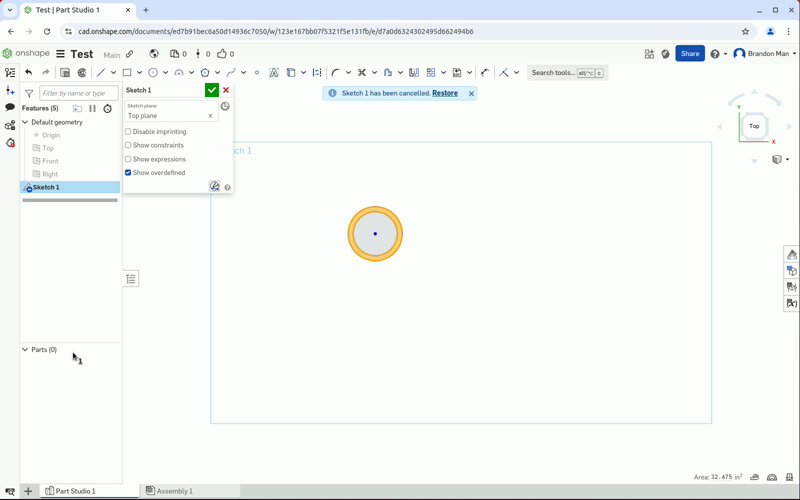
key(shift+y)
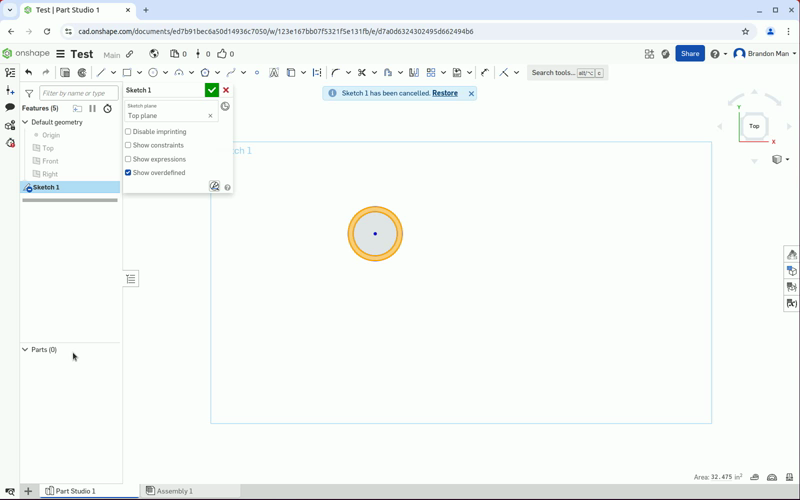
key(shift+e)
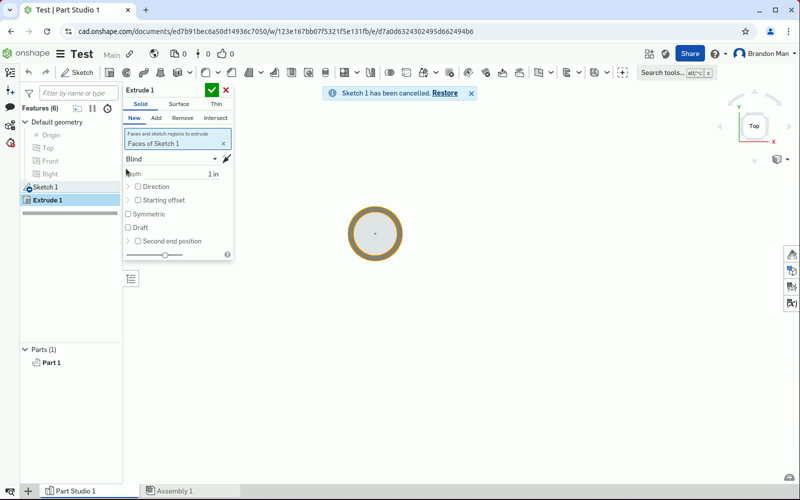
mouse_move(143, 106)
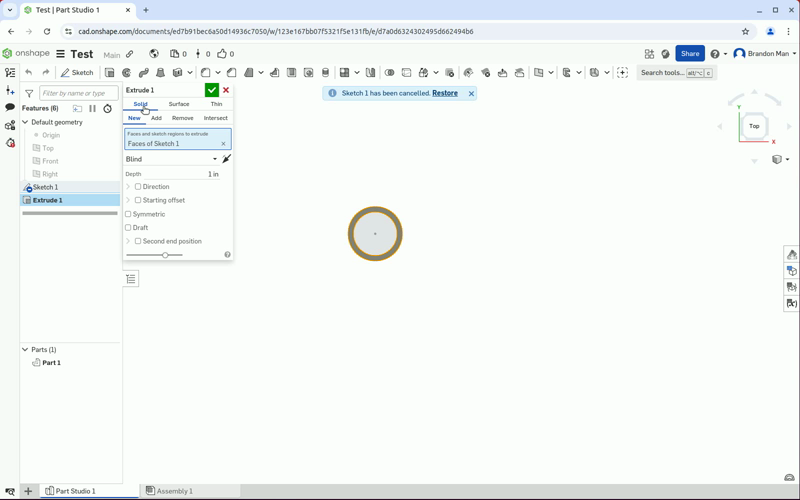
click(143, 106)
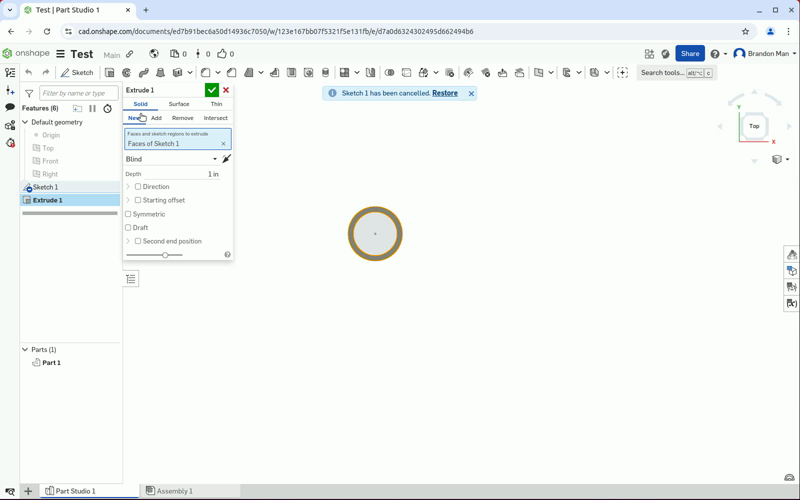
mouse_move(137, 120)
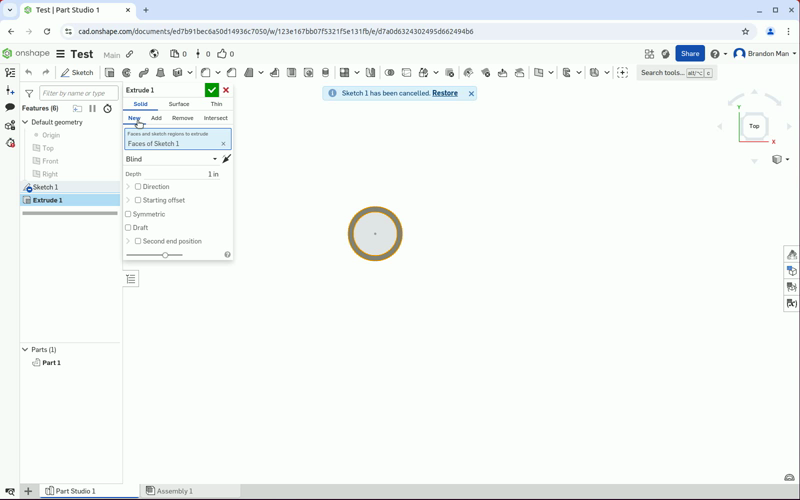
click(137, 120)
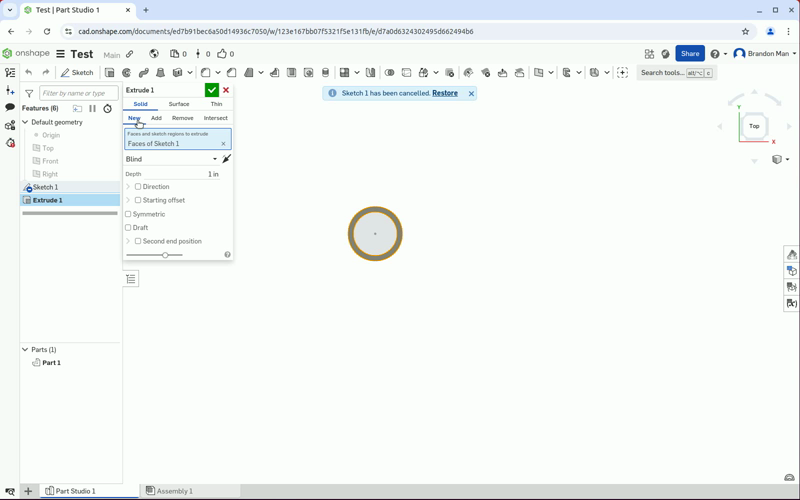
key(tab, 4)
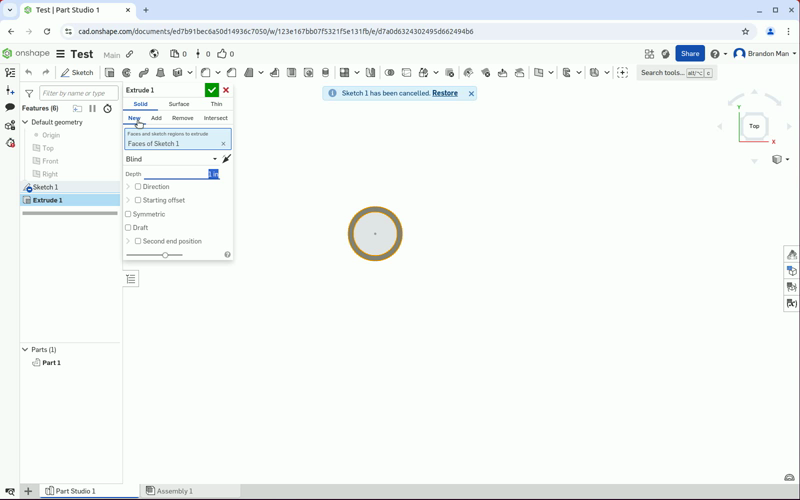
text(2.889)
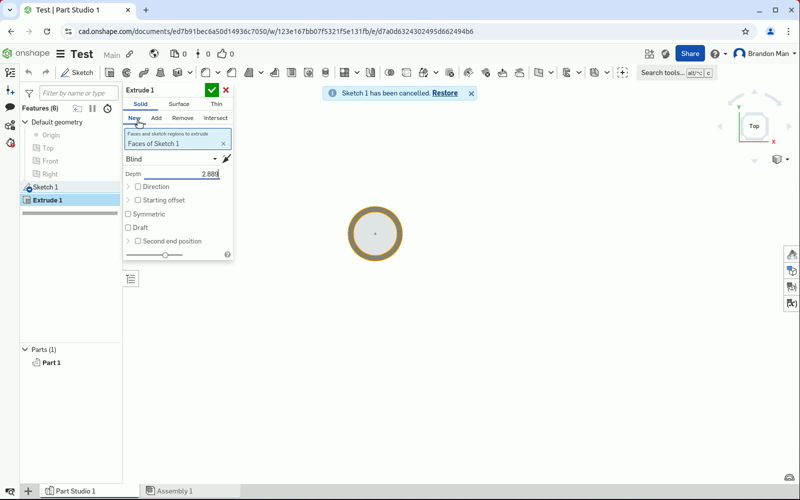
key(enter)
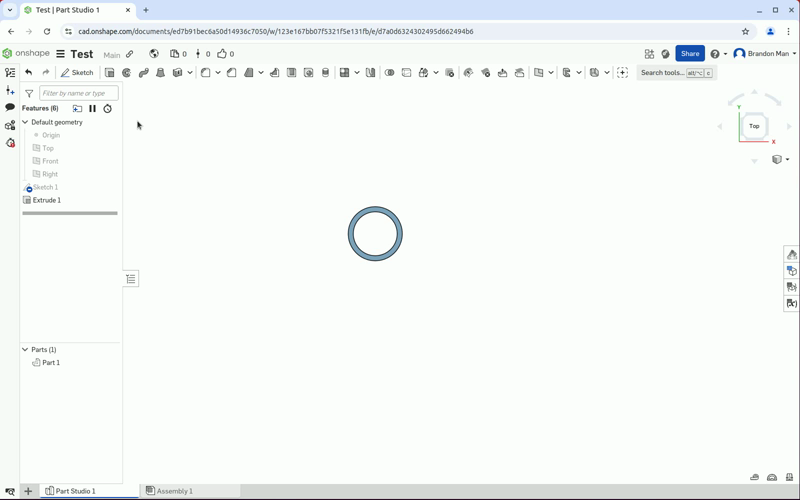
key(shift+h)
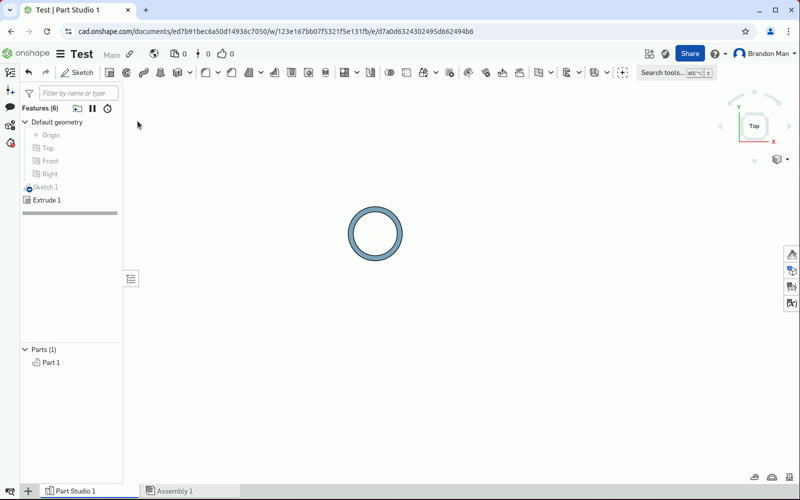
key(shift+h)
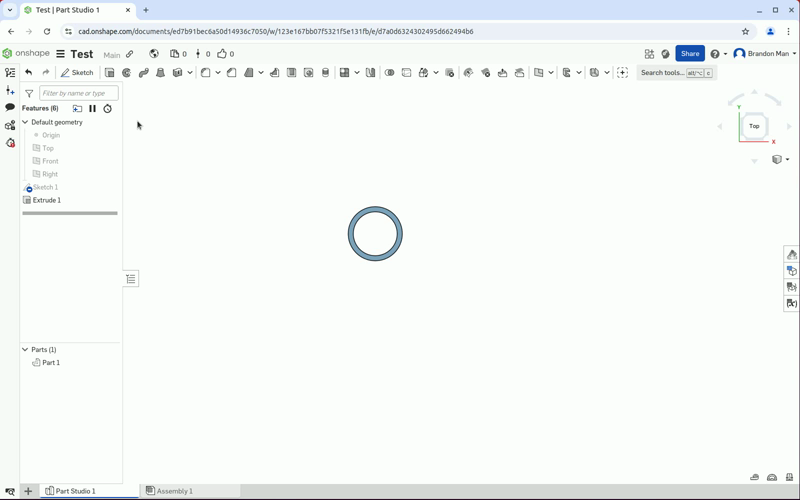
mouse_move(73, 189)
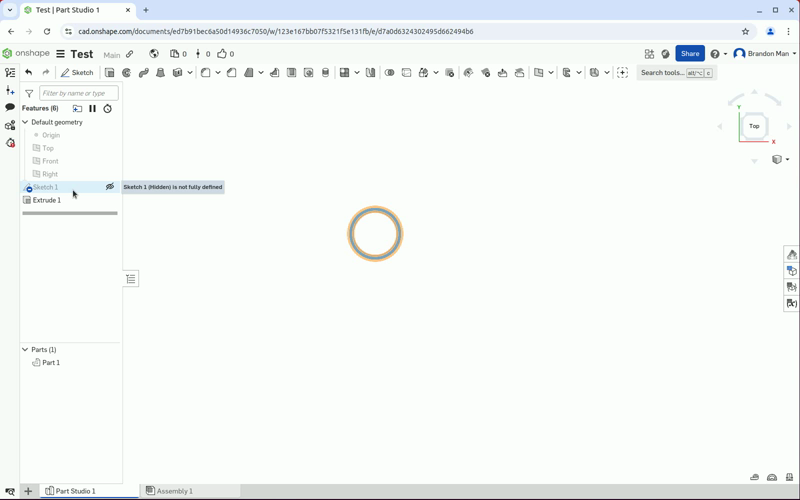
click(73, 189)
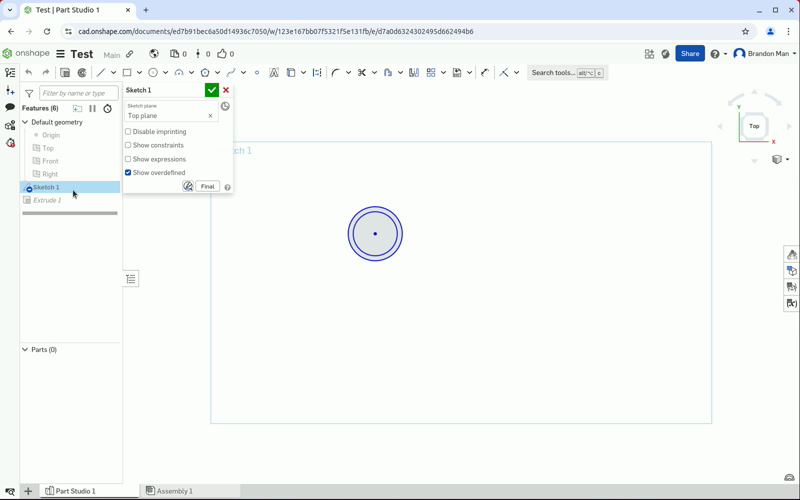
mouse_move(229, 92)
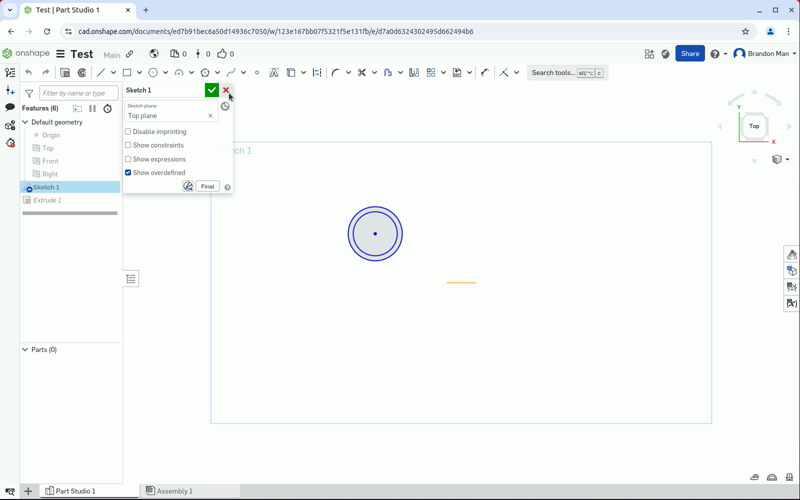
click(229, 92)
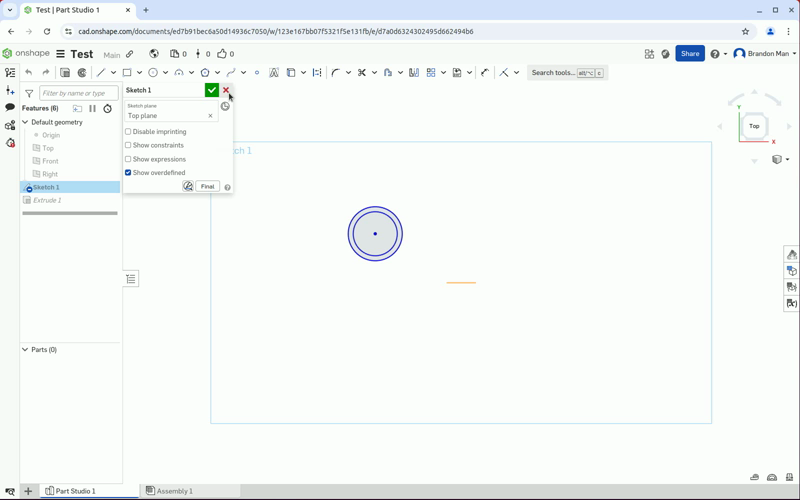
key(shift+s)
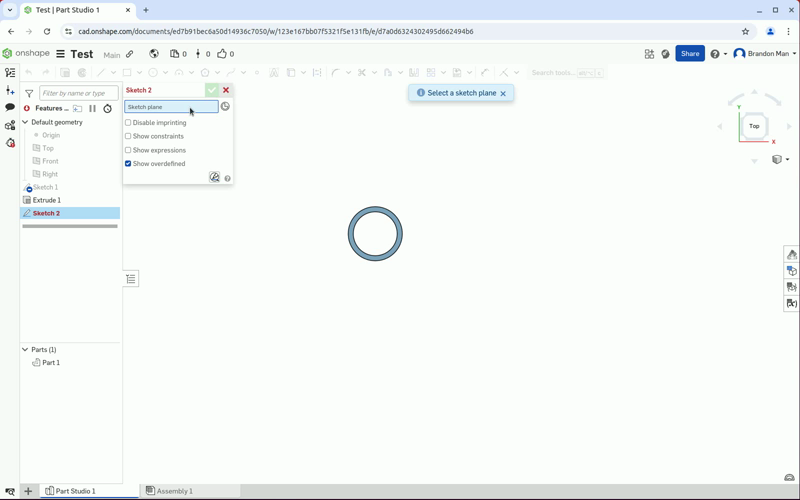
mouse_move(73, 150)
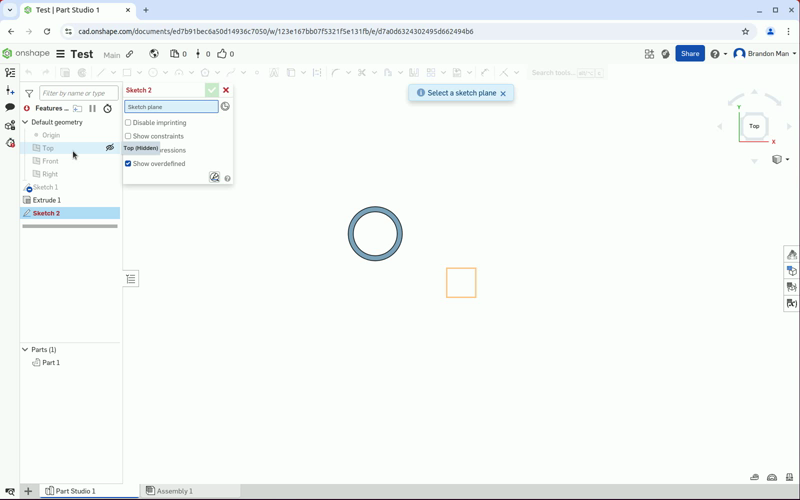
click(73, 150)
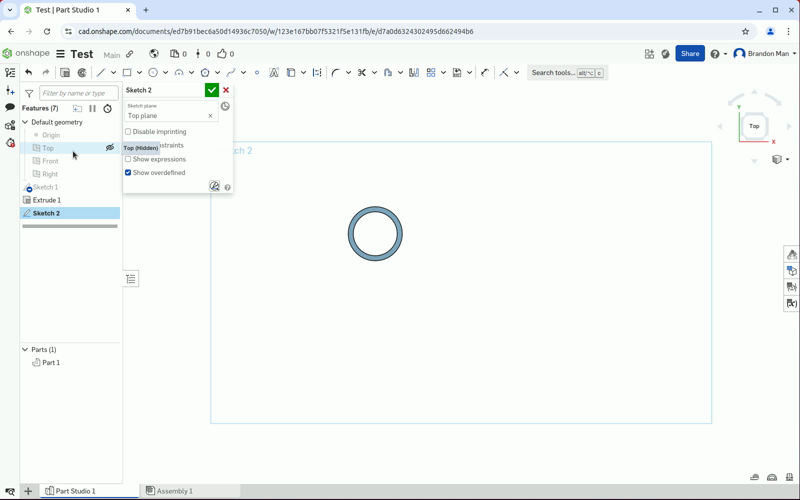
mouse_move(73, 352)
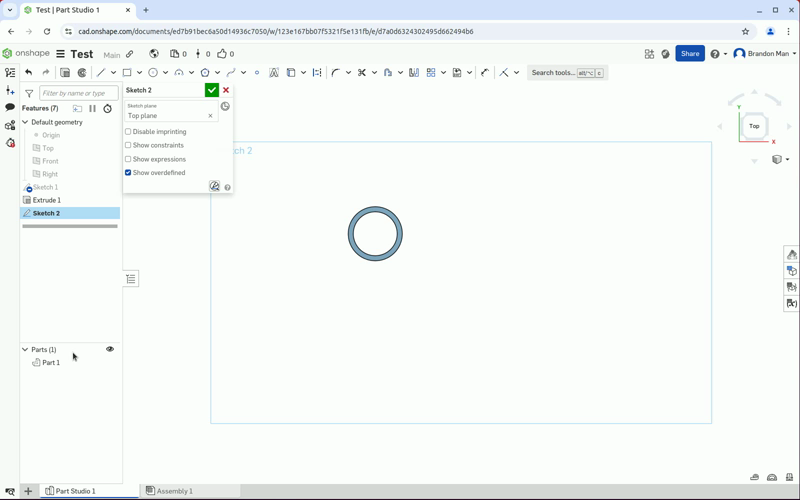
key(y)
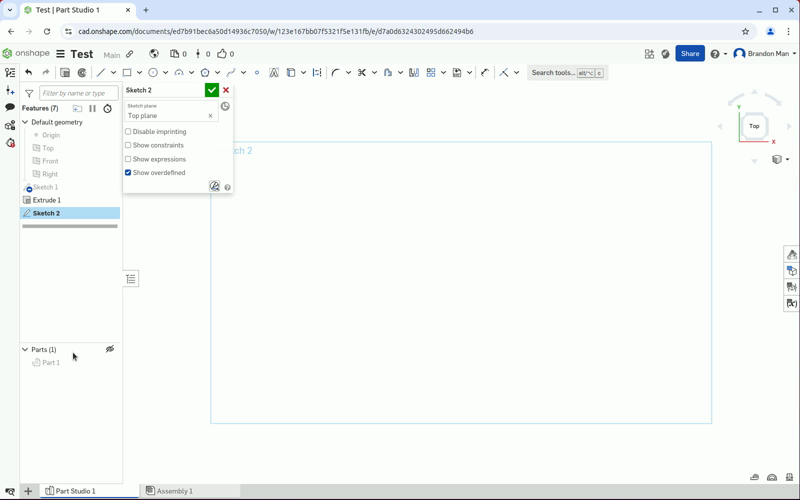
key(l)
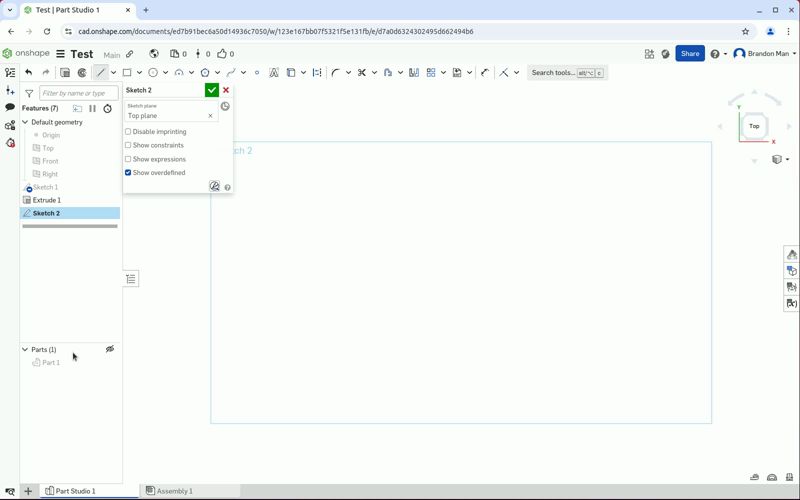
key_down(shift)
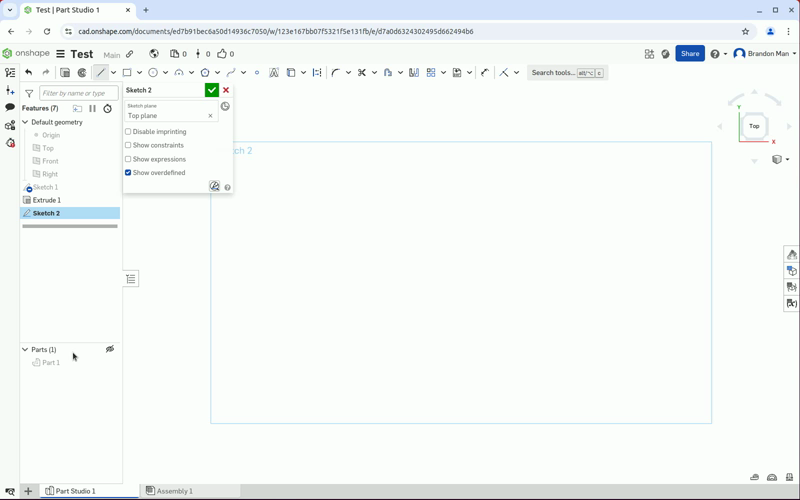
mouse_move(375, 260)
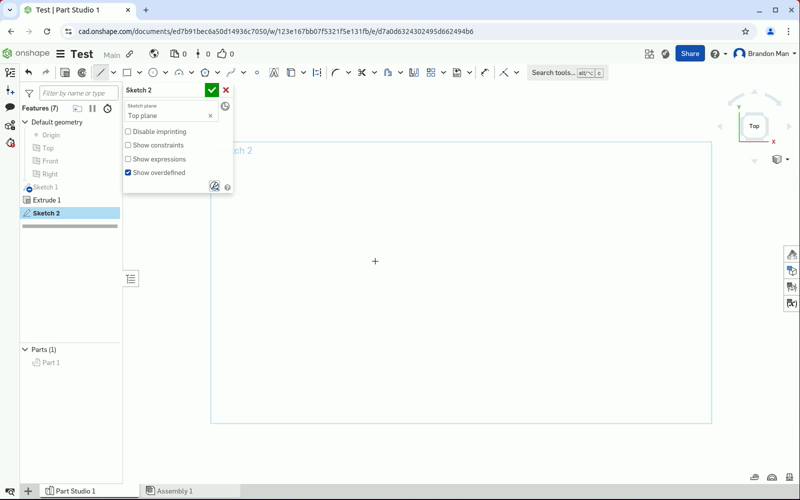
click(375, 260)
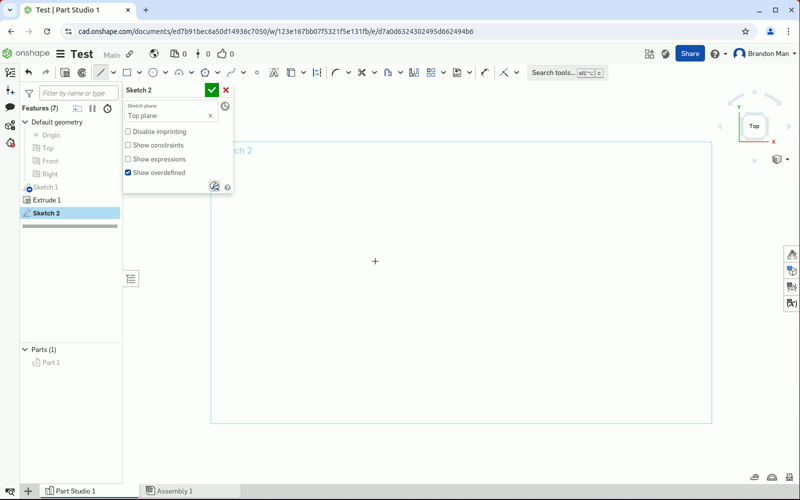
key_up(shift)
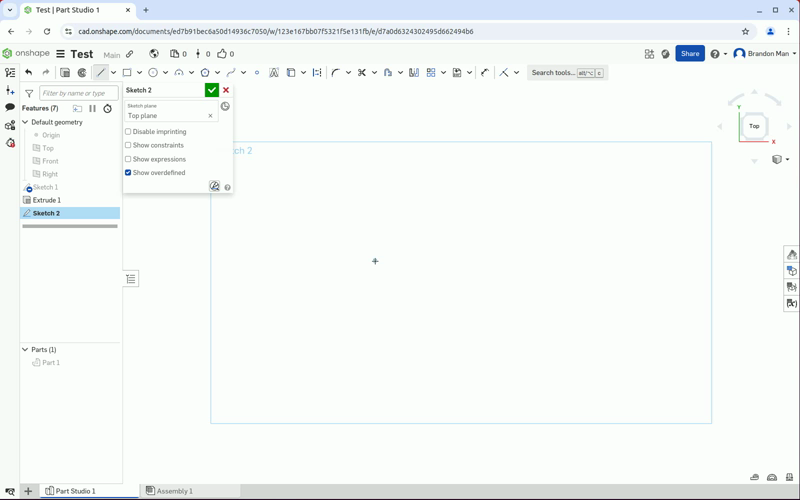
key_down(shift)
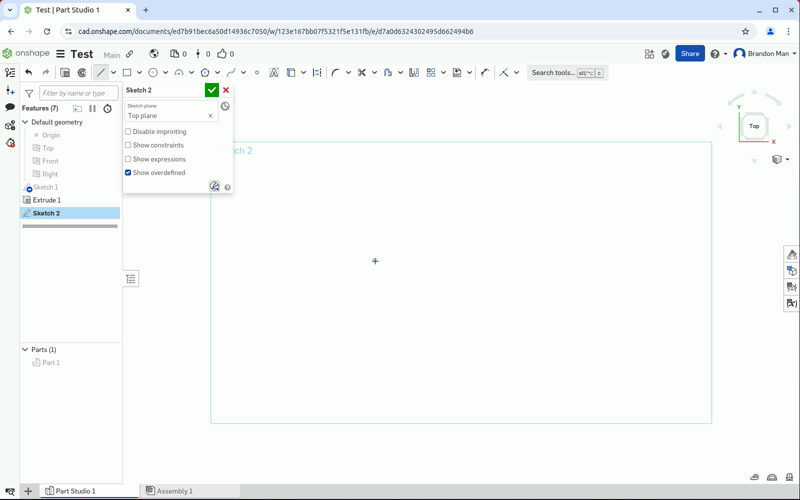
mouse_move(405, 260)
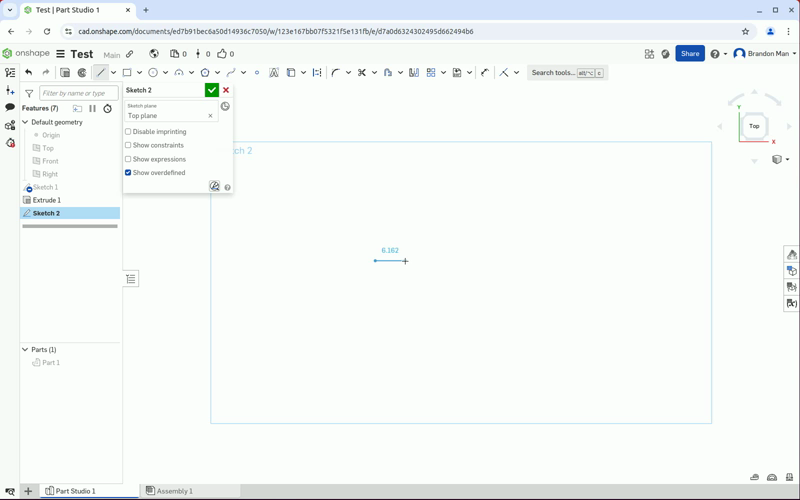
mouse_move(414, 278)
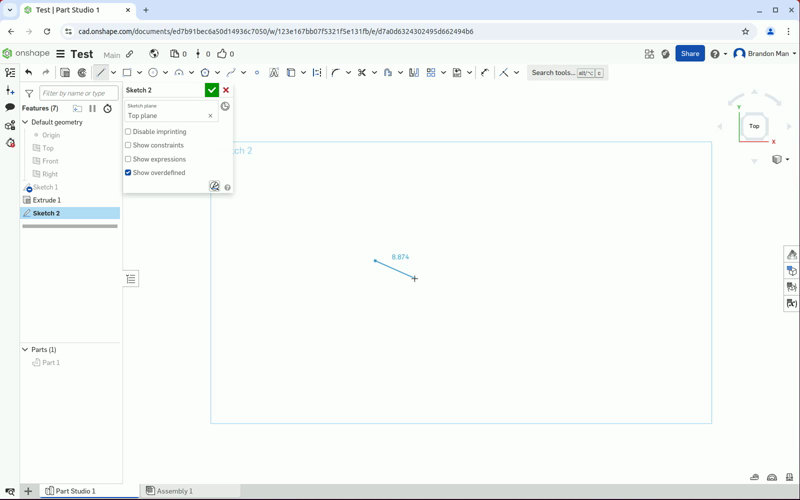
click(414, 278)
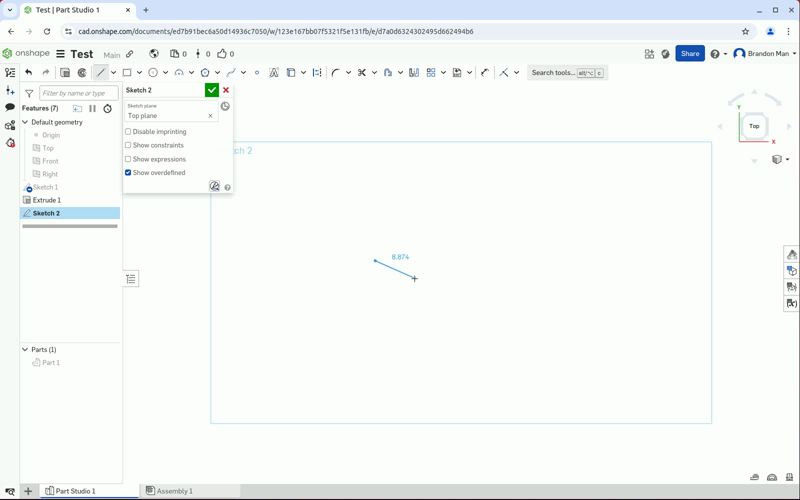
key_up(shift)
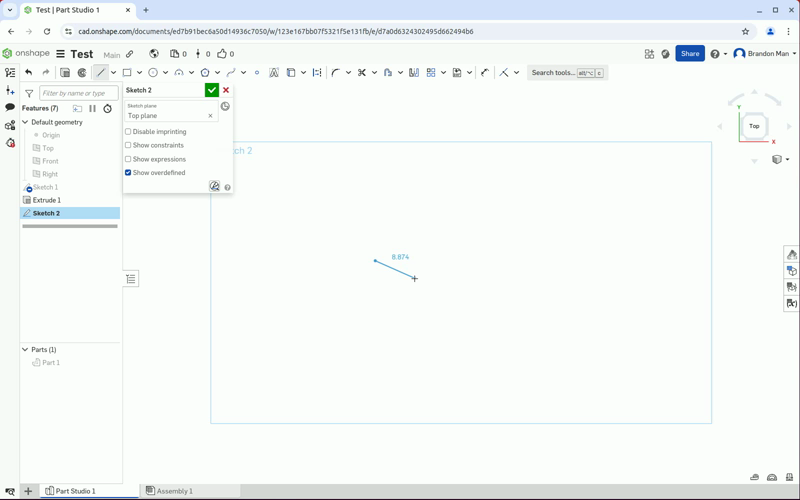
key(esc)
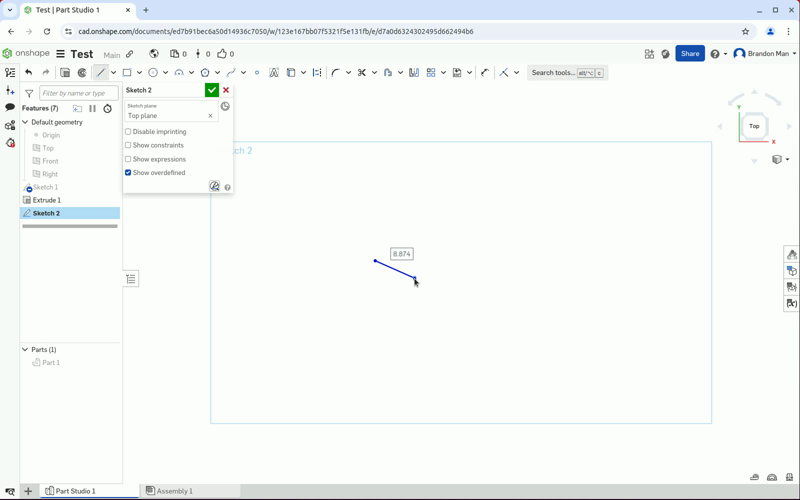
key(a)
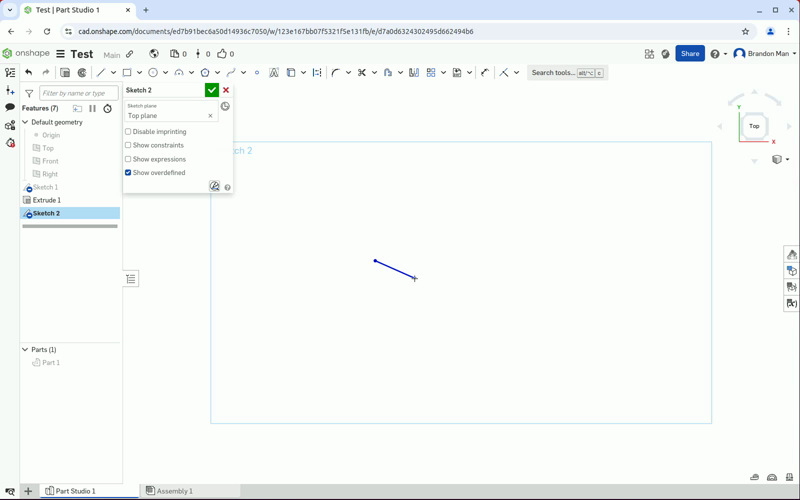
mouse_move(414, 278)
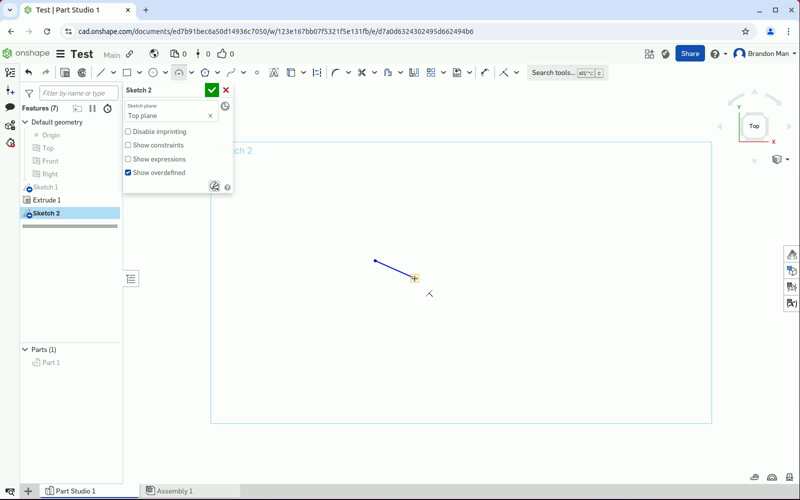
click(414, 278)
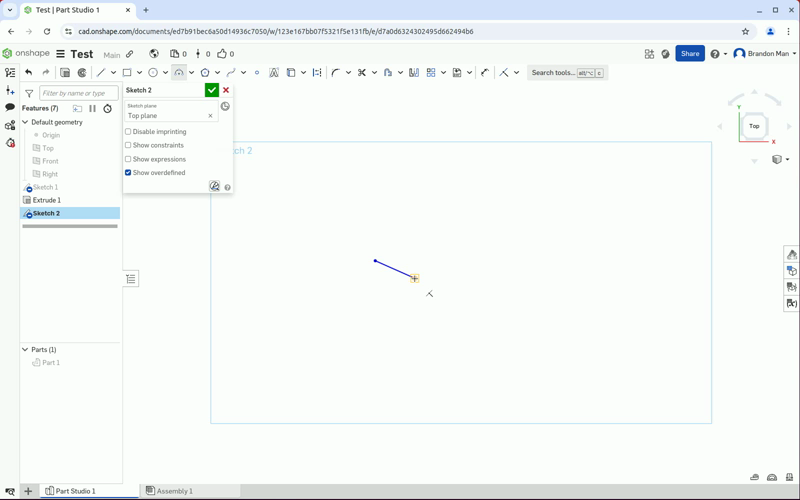
key_down(shift)
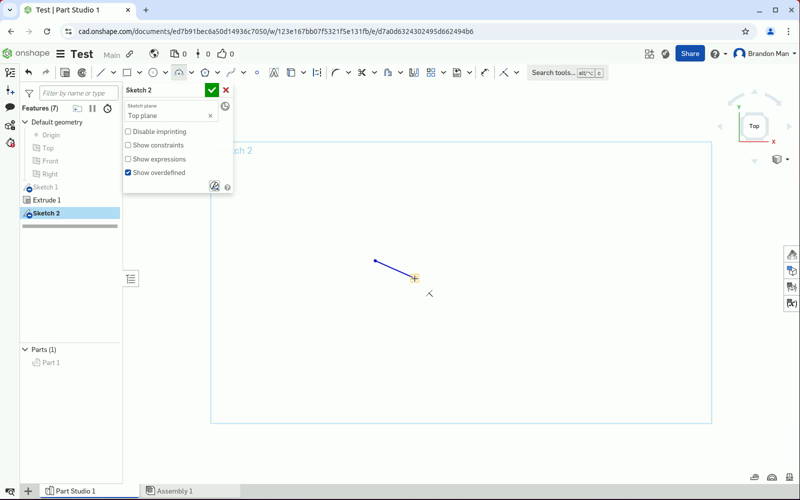
mouse_move(434, 234)
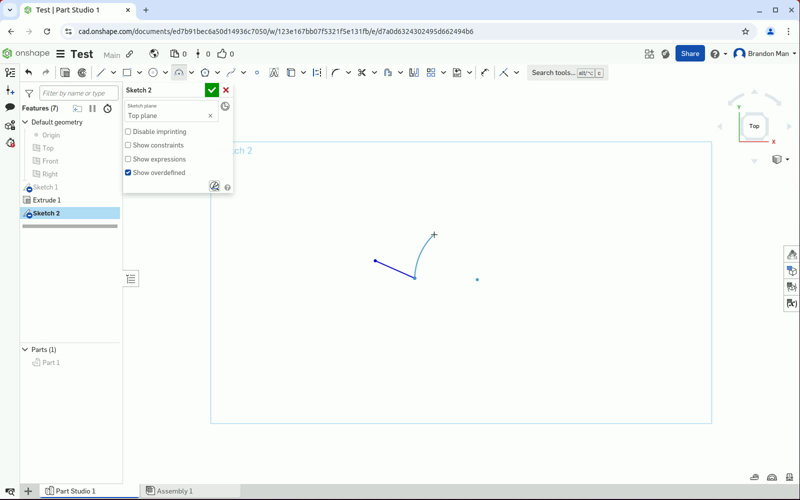
click(434, 234)
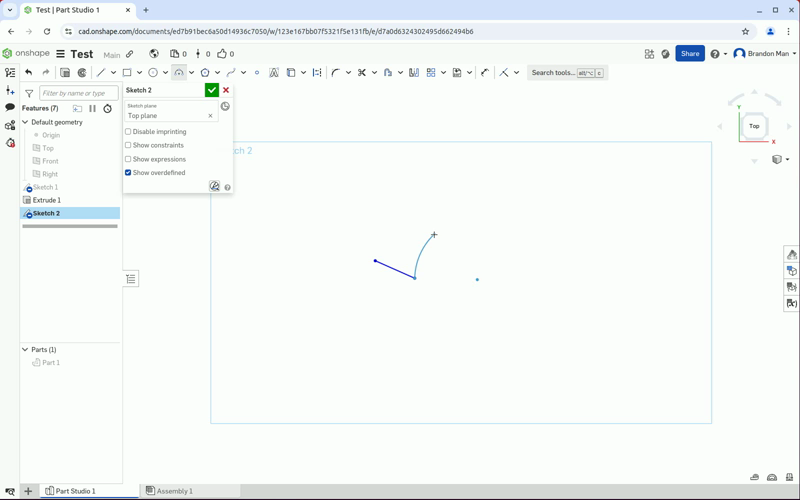
mouse_move(410, 249)
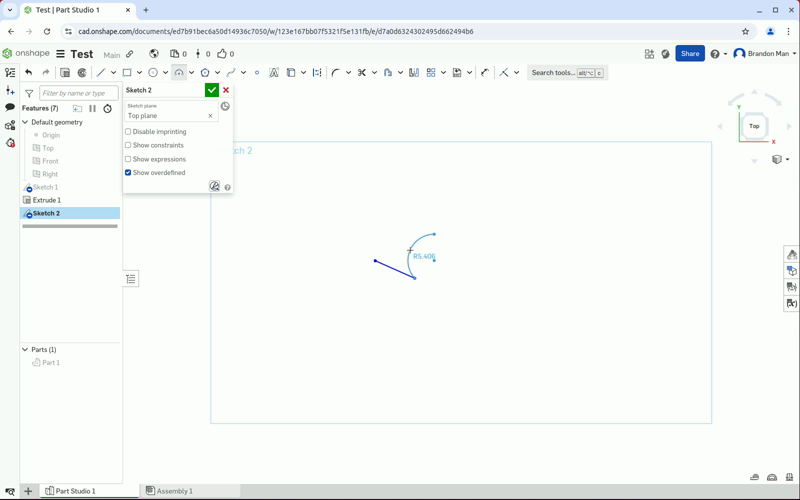
click(410, 249)
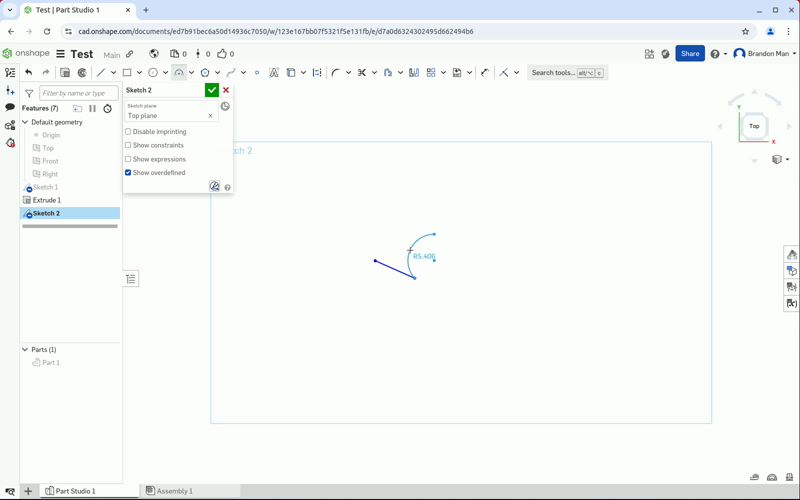
key_up(shift)
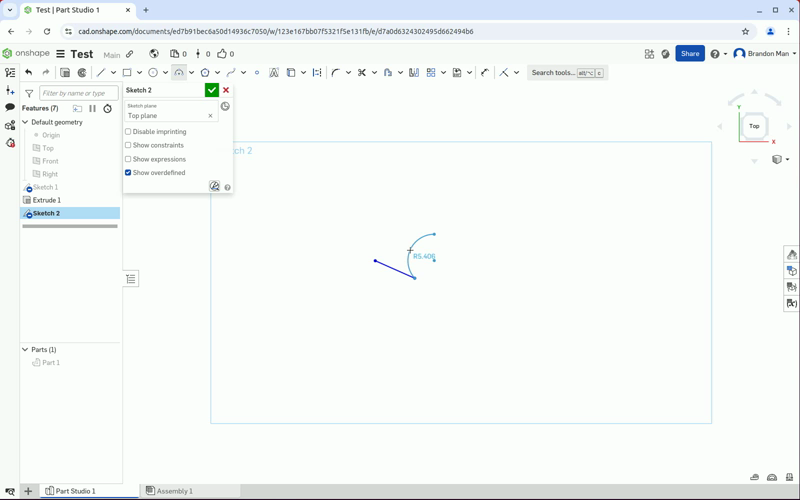
key(esc)
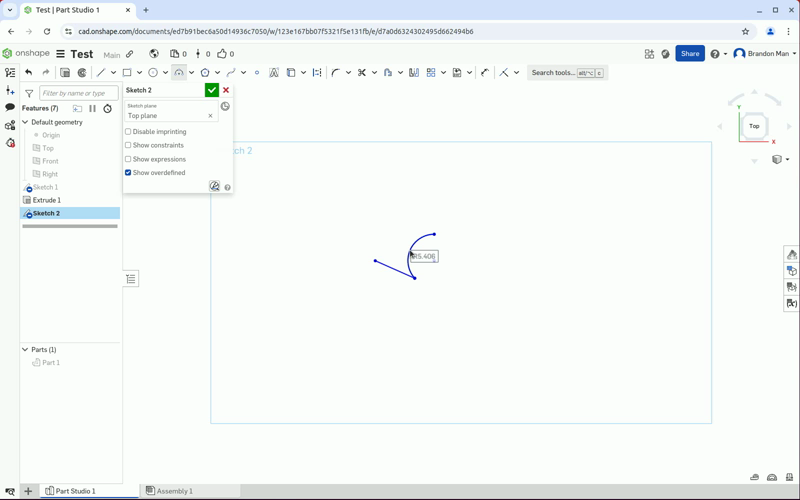
key(l)
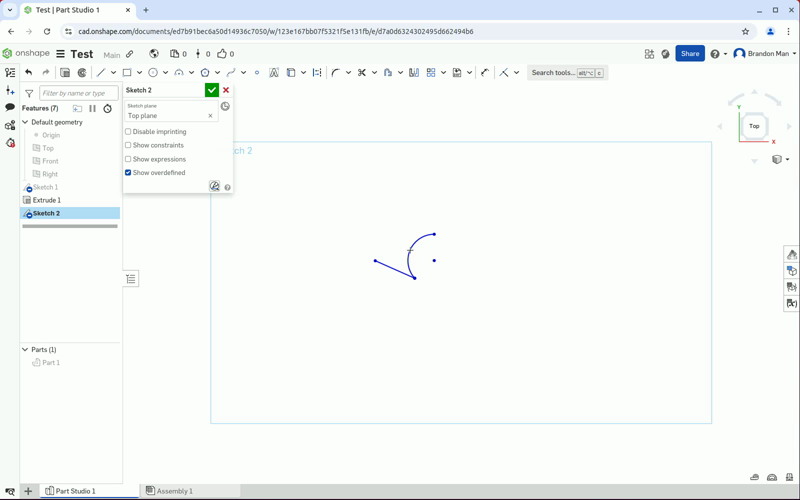
mouse_move(434, 234)
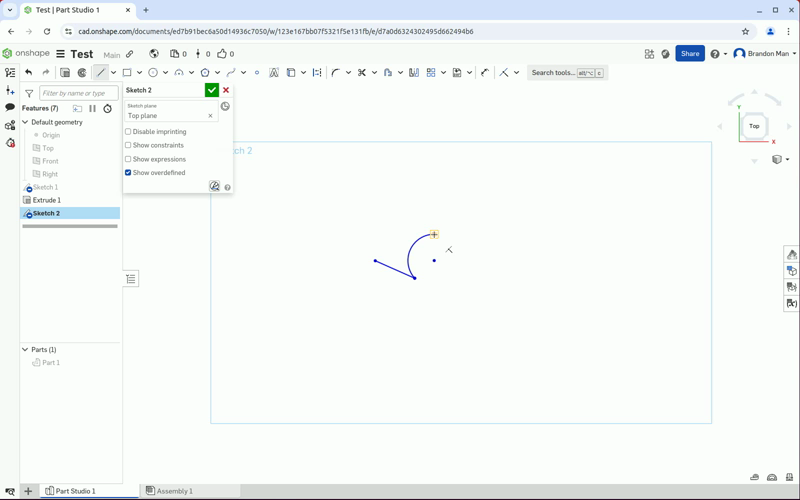
click(434, 234)
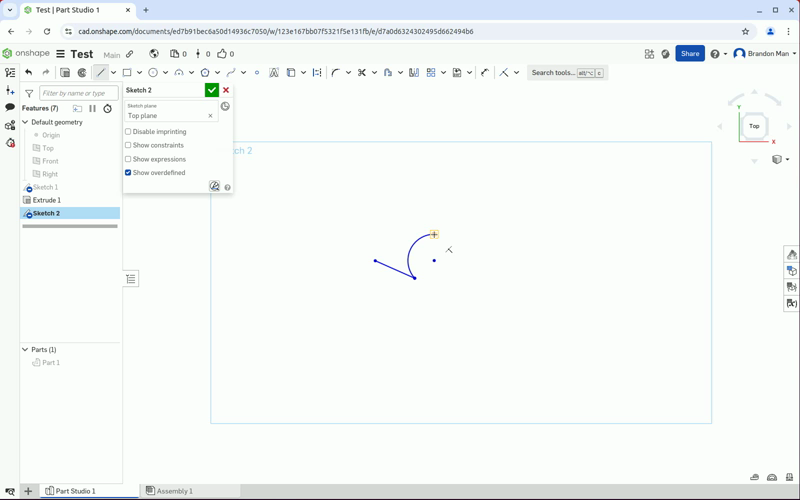
key_down(shift)
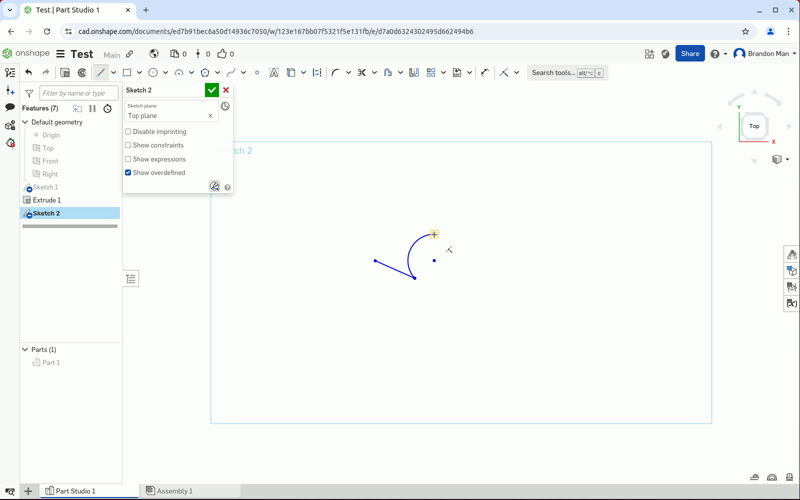
mouse_move(464, 234)
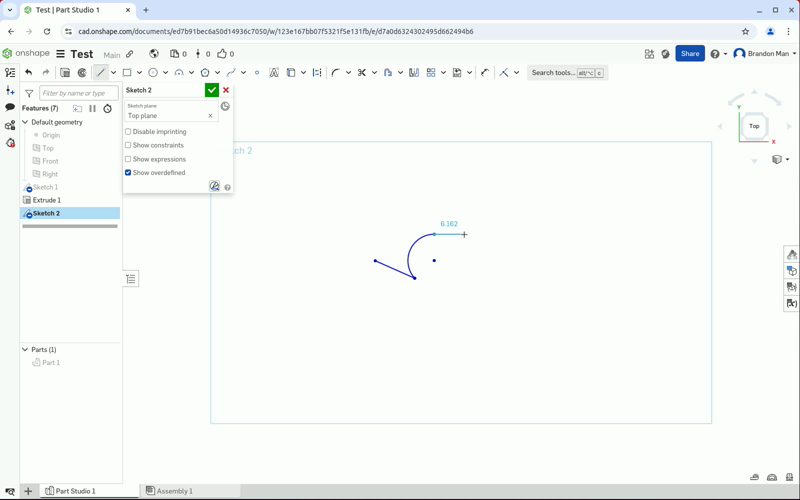
mouse_move(401, 234)
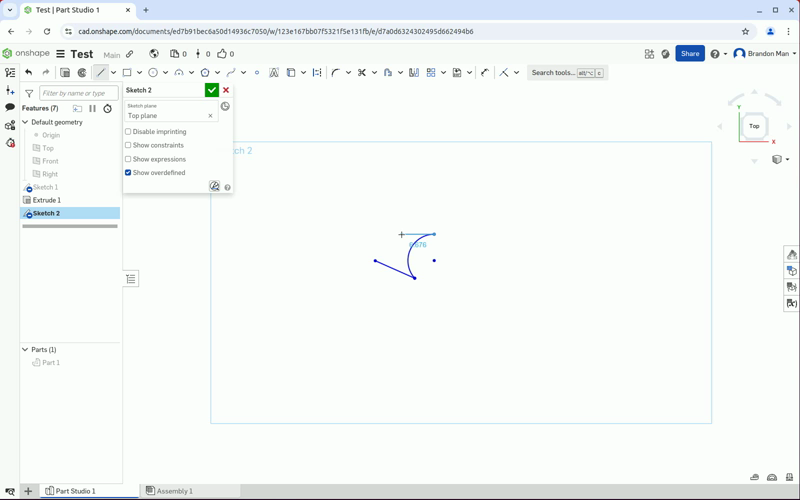
click(401, 234)
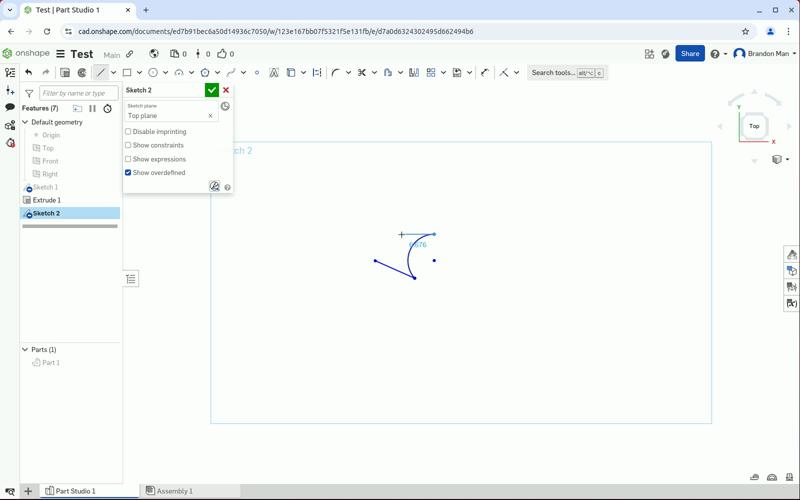
key_up(shift)
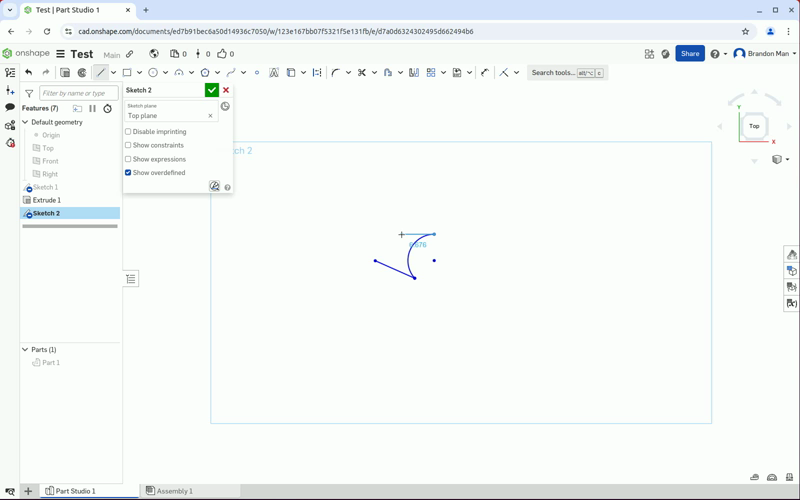
key(esc)
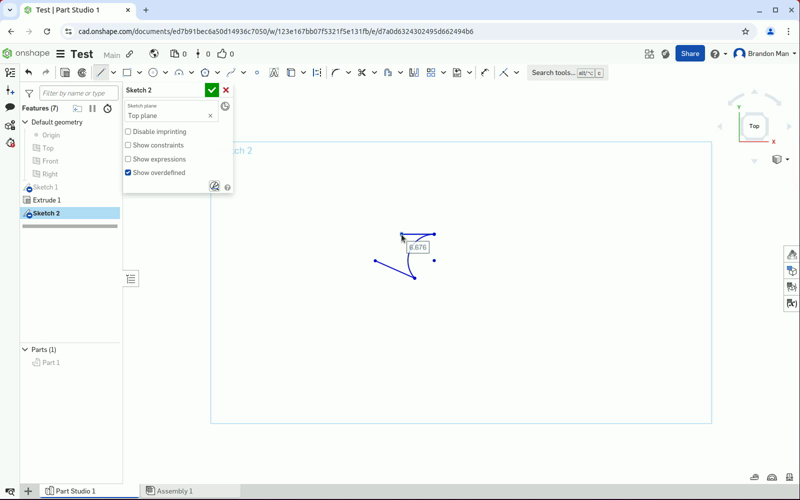
key(a)
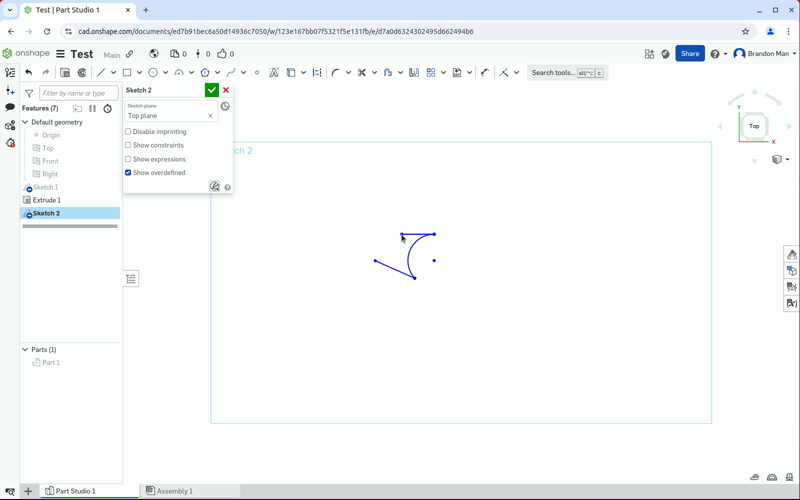
mouse_move(401, 234)
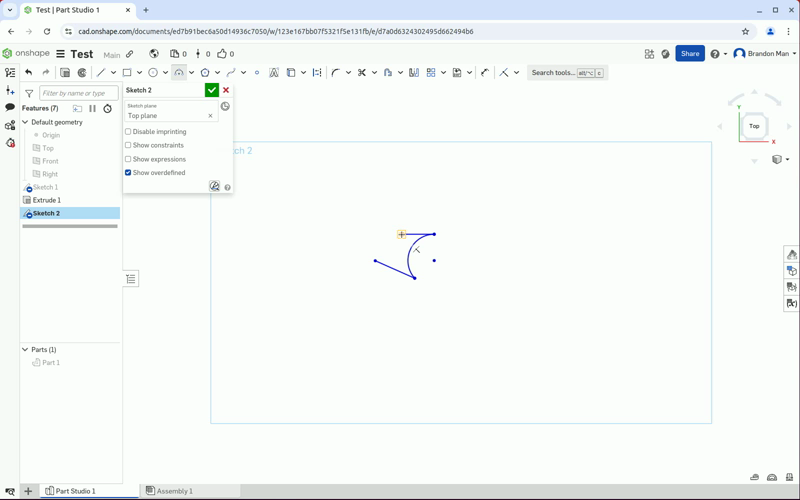
click(401, 234)
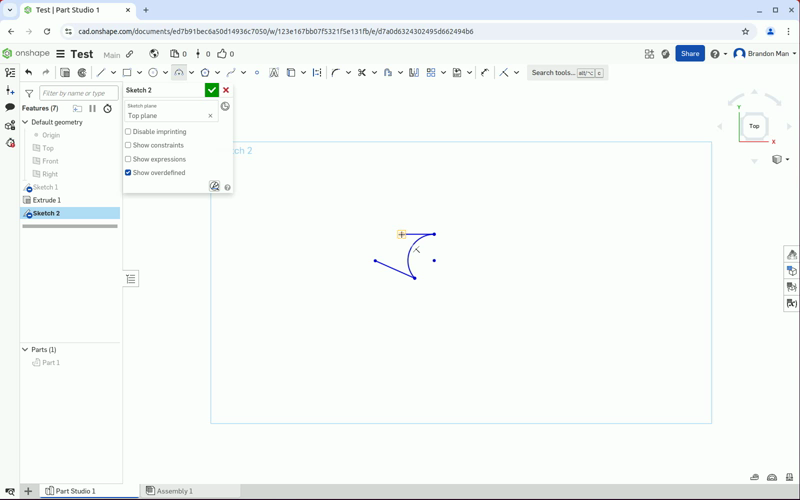
mouse_move(375, 260)
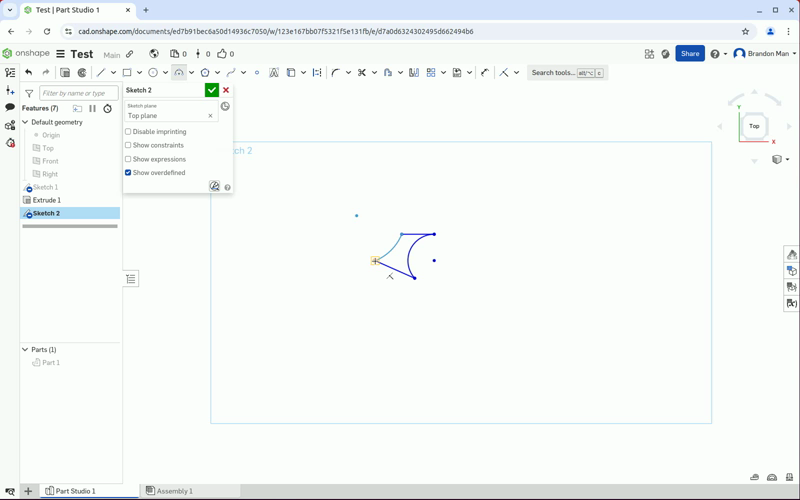
click(375, 260)
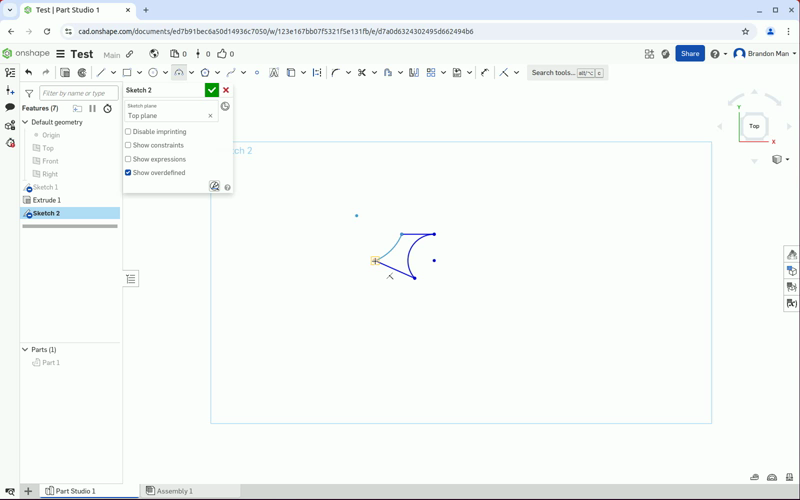
key_down(shift)
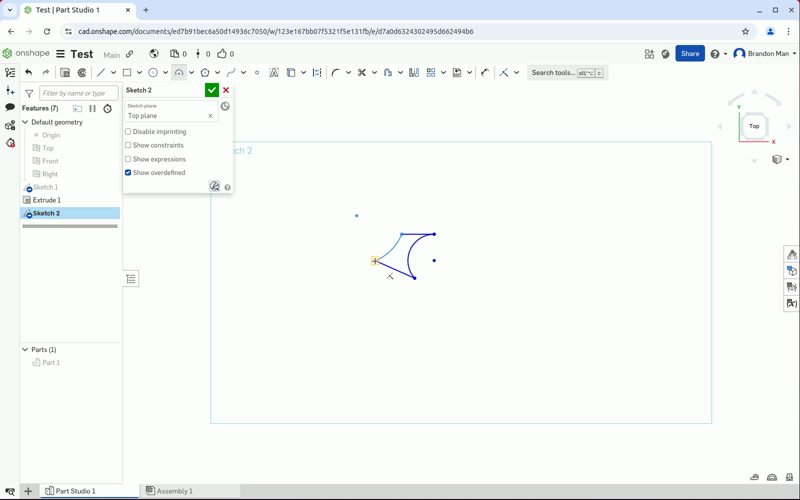
mouse_move(394, 252)
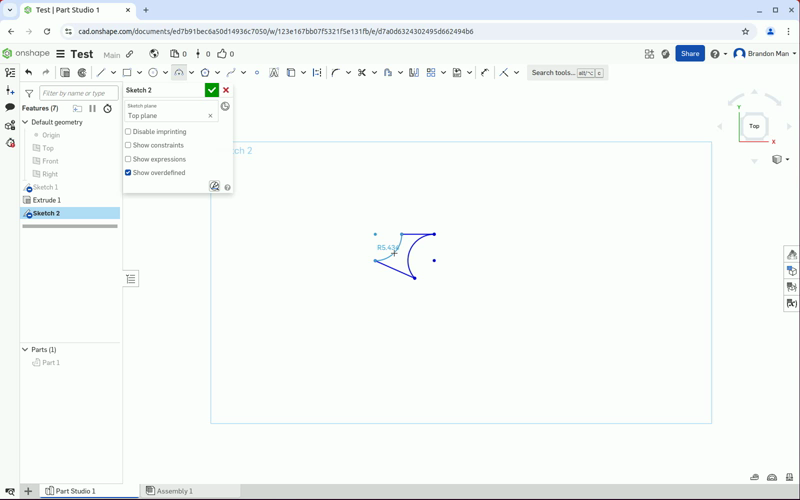
click(394, 252)
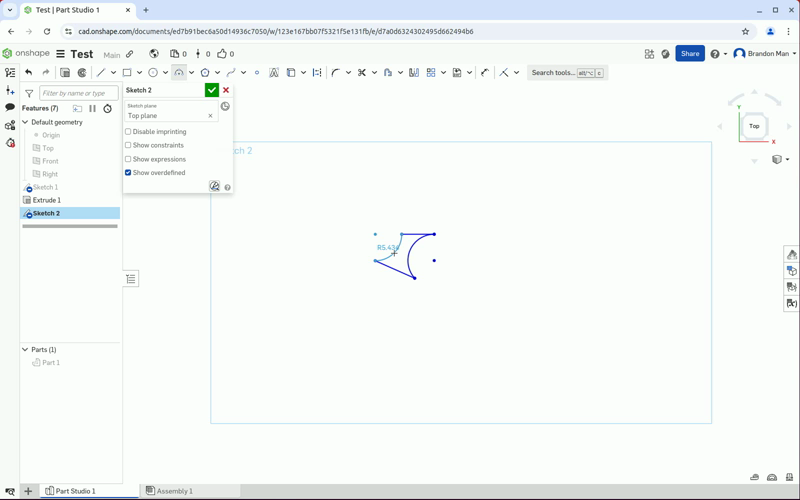
key_up(shift)
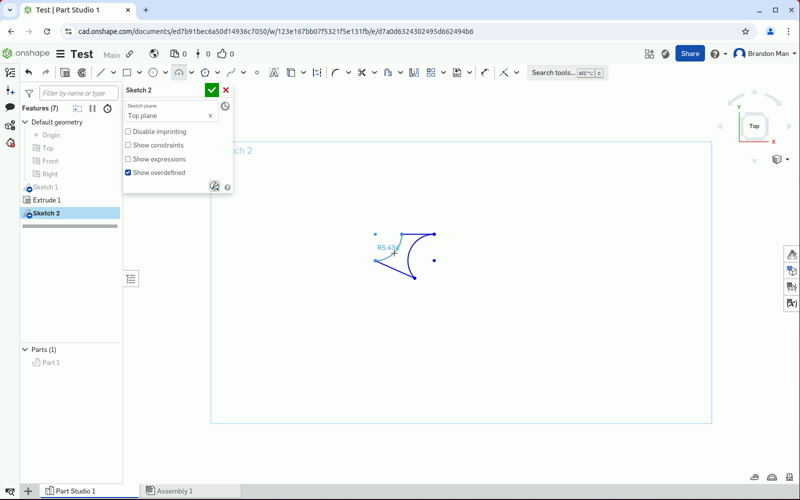
key(esc)
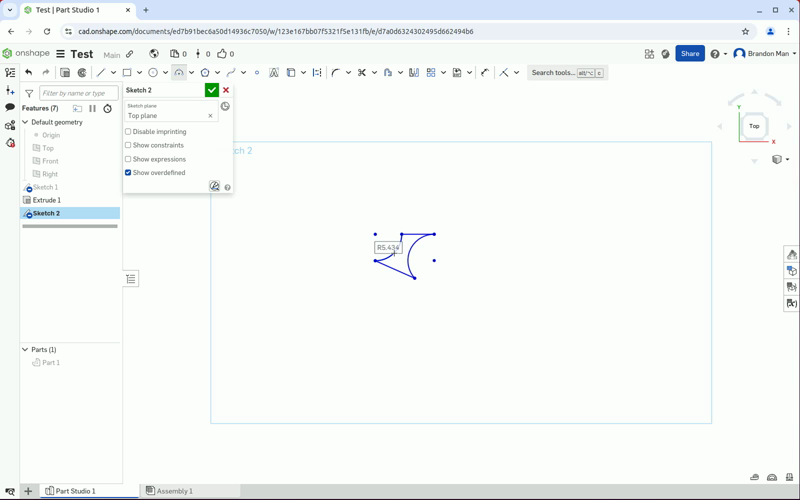
mouse_move(406, 235)
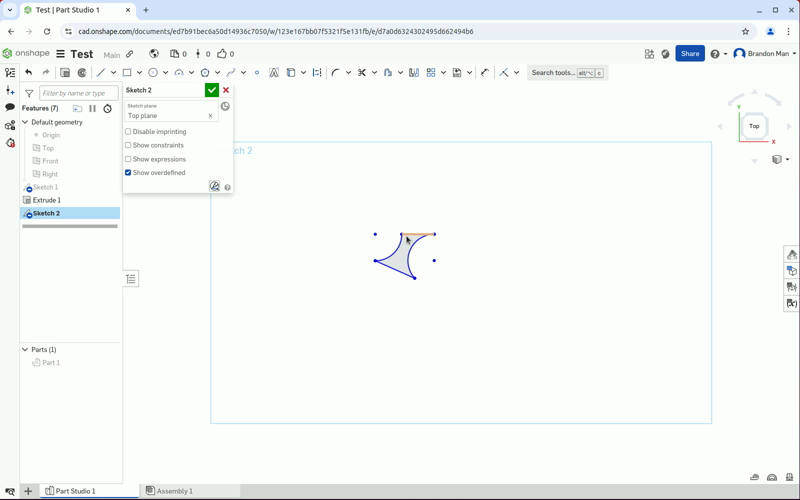
scroll(6)
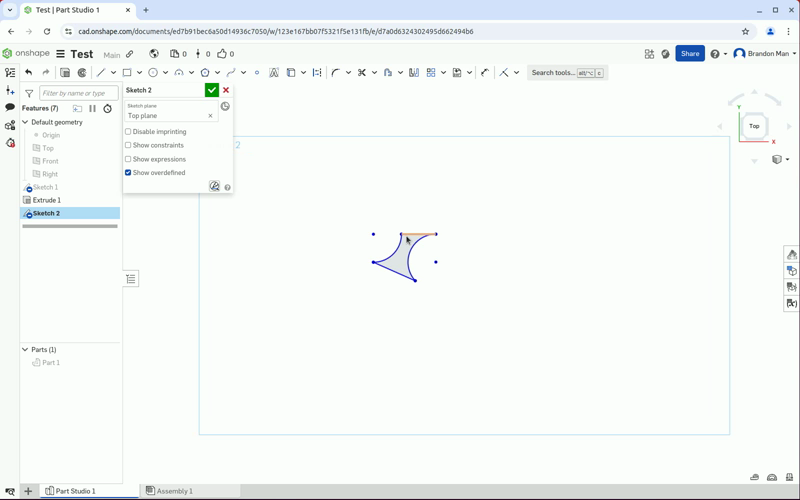
scroll(6)
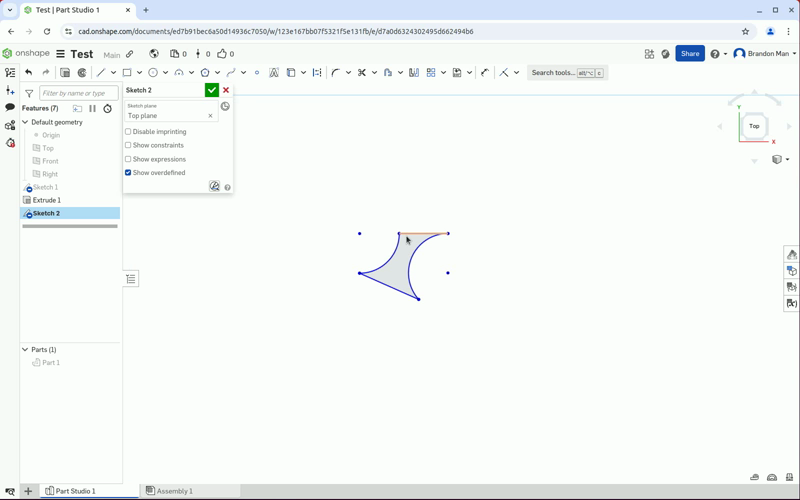
scroll(6)
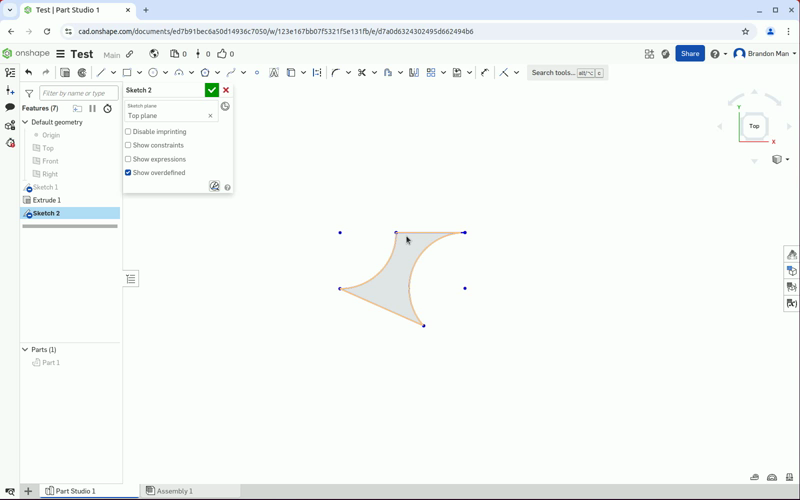
scroll(6)
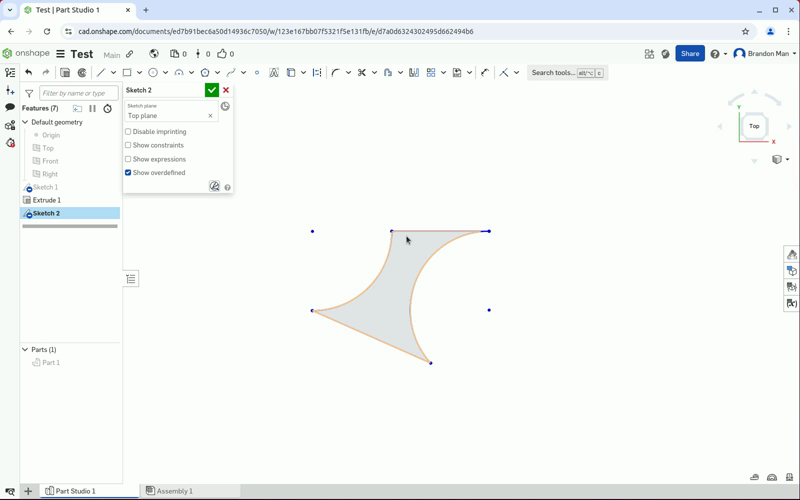
scroll(6)
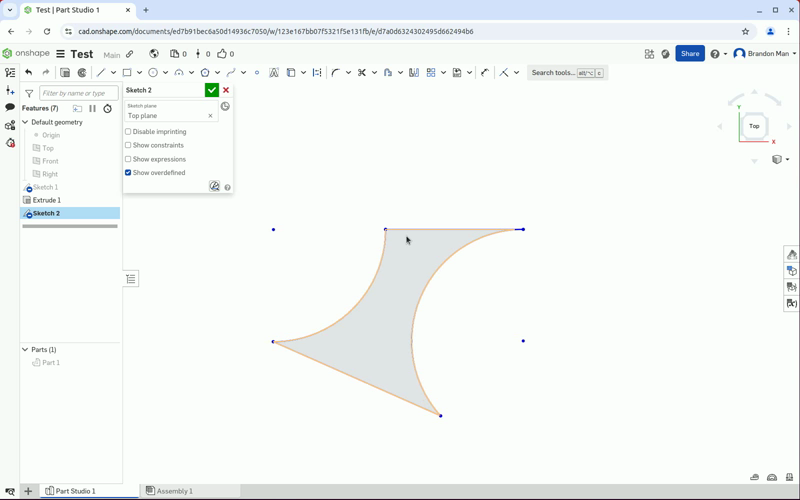
scroll(6)
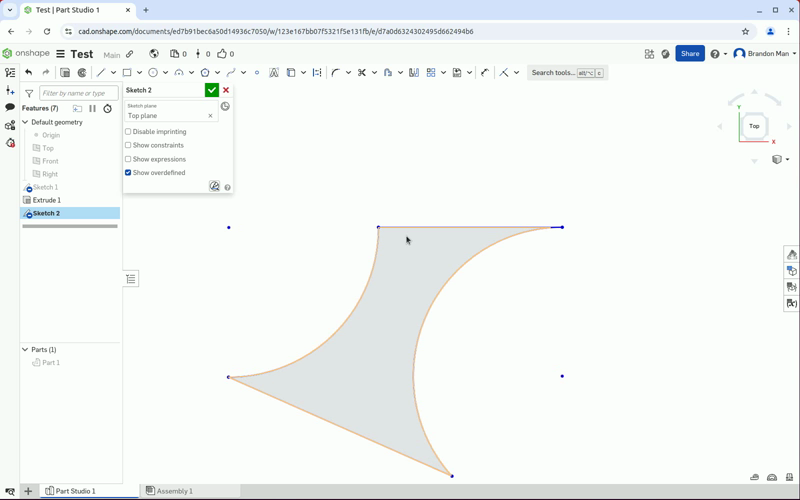
scroll(6)
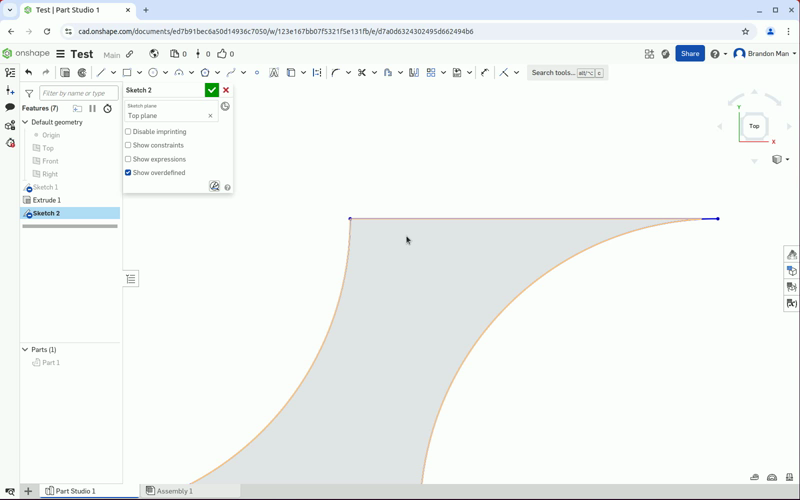
click(406, 235)
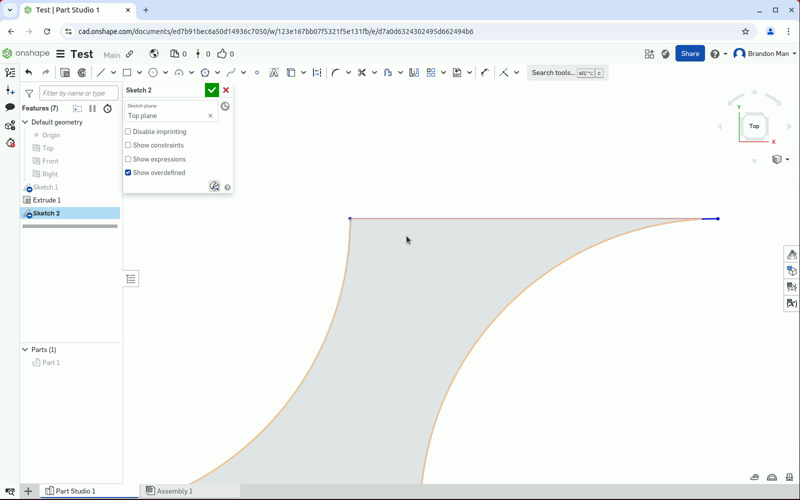
scroll(-6)
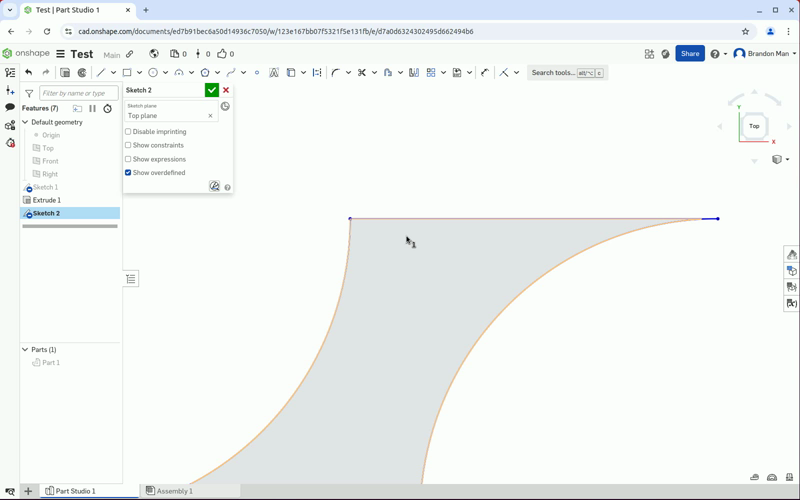
scroll(-6)
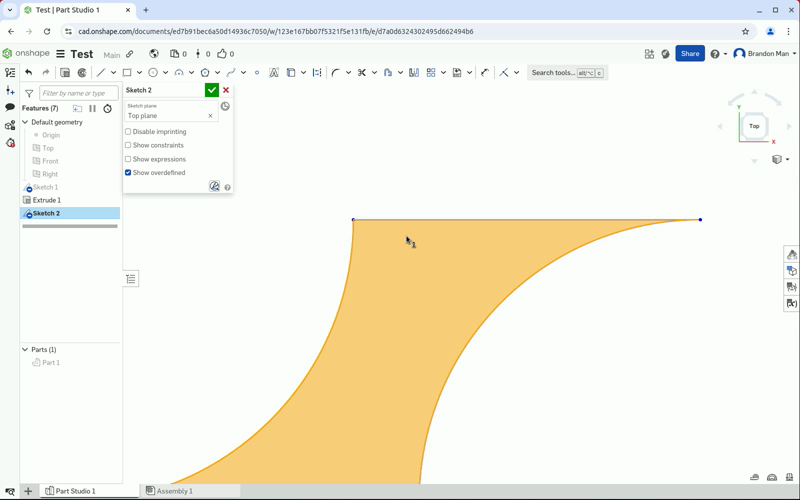
scroll(-6)
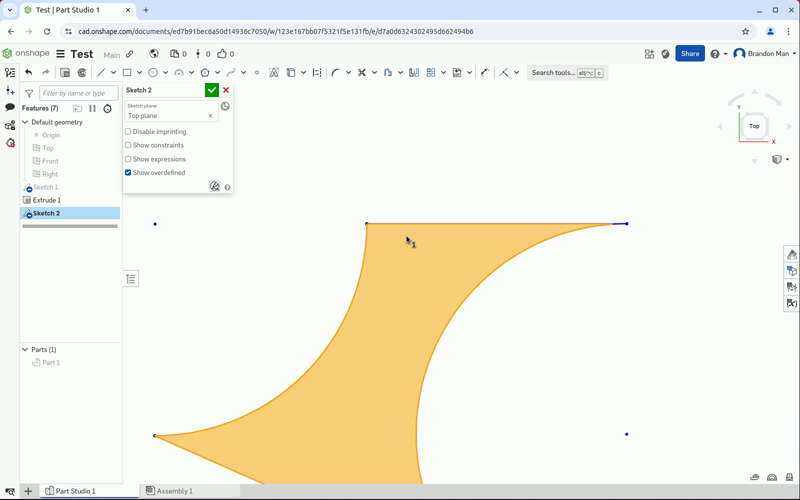
scroll(-6)
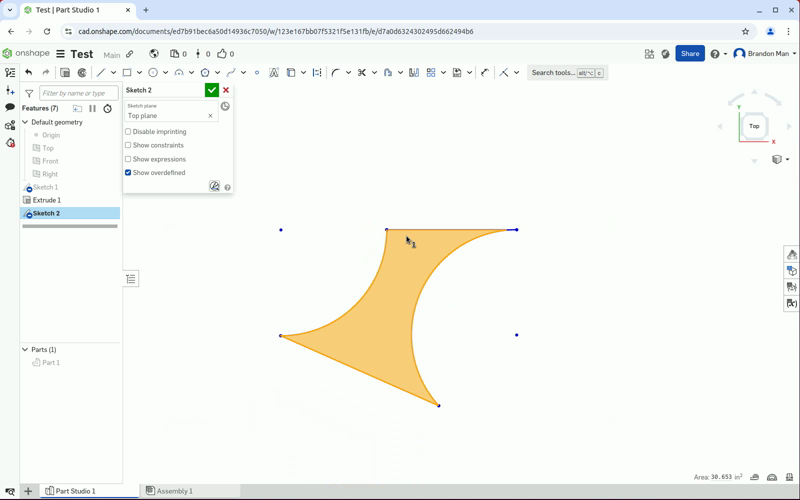
scroll(-6)
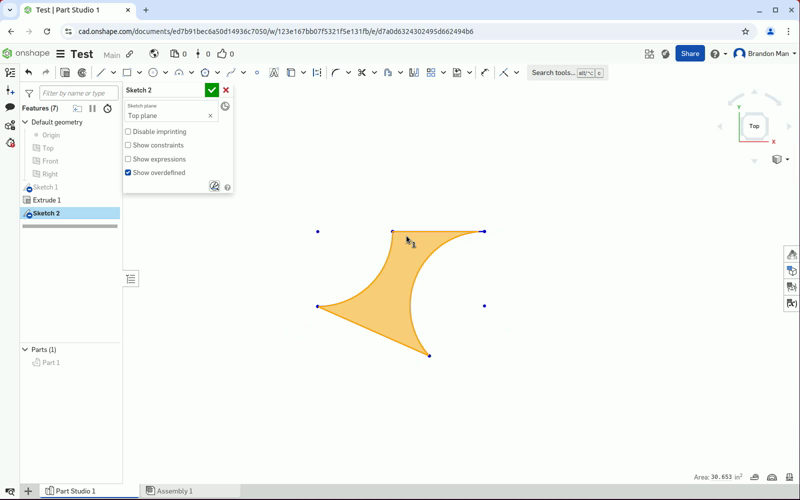
scroll(-6)
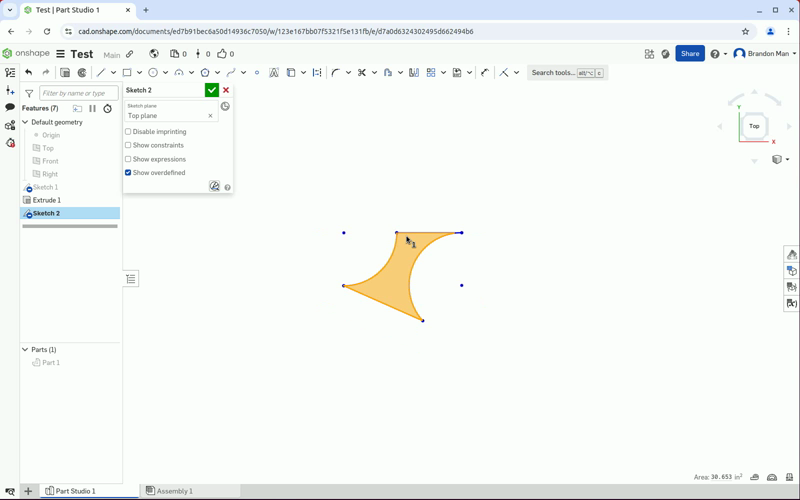
scroll(-6)
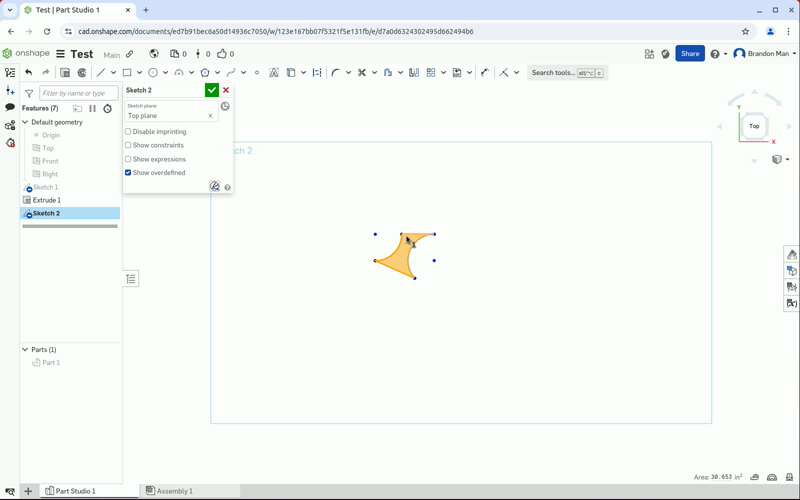
mouse_move(73, 352)
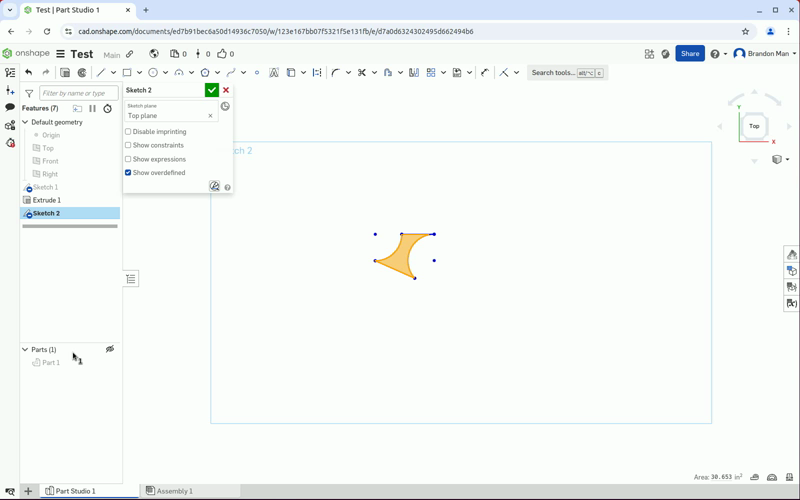
key(shift+y)
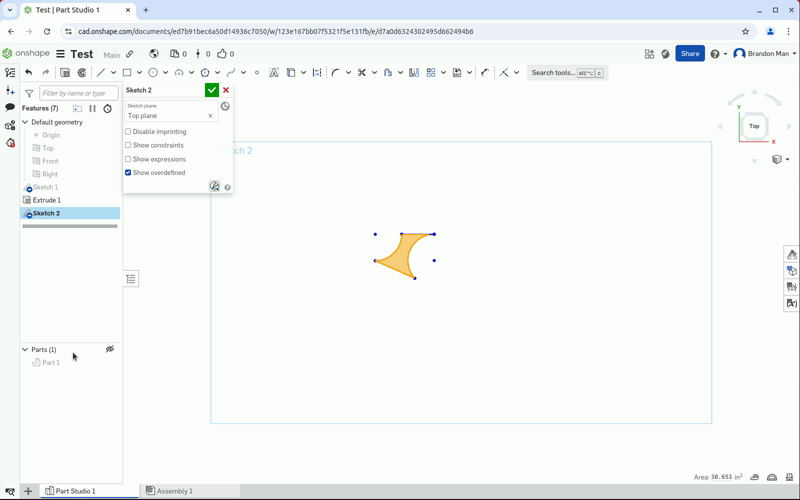
key(shift+e)
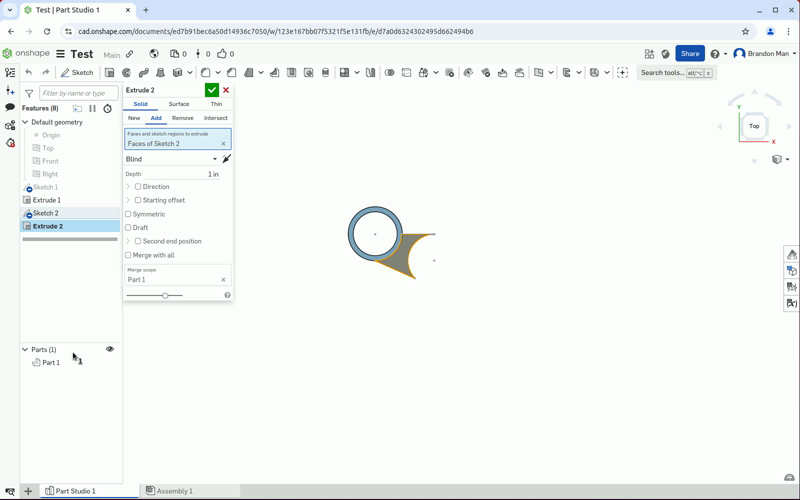
mouse_move(143, 106)
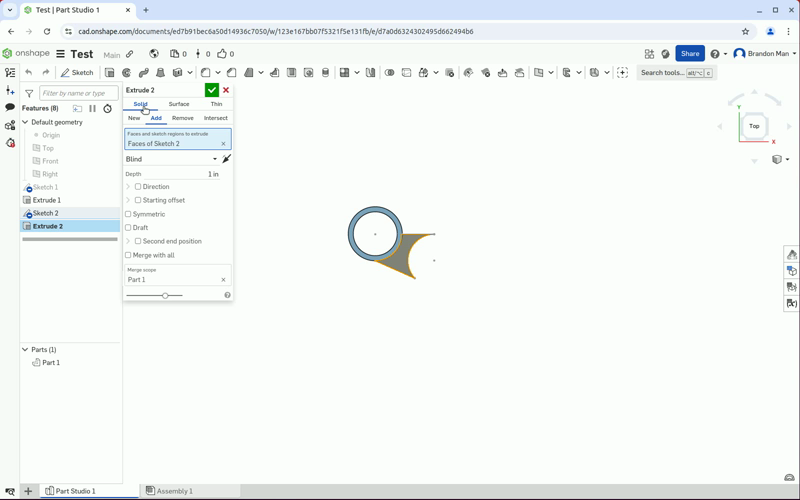
click(143, 106)
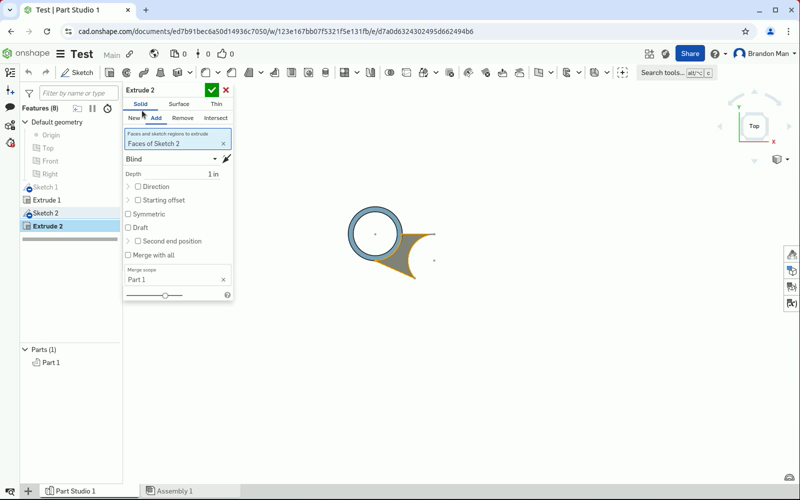
mouse_move(137, 120)
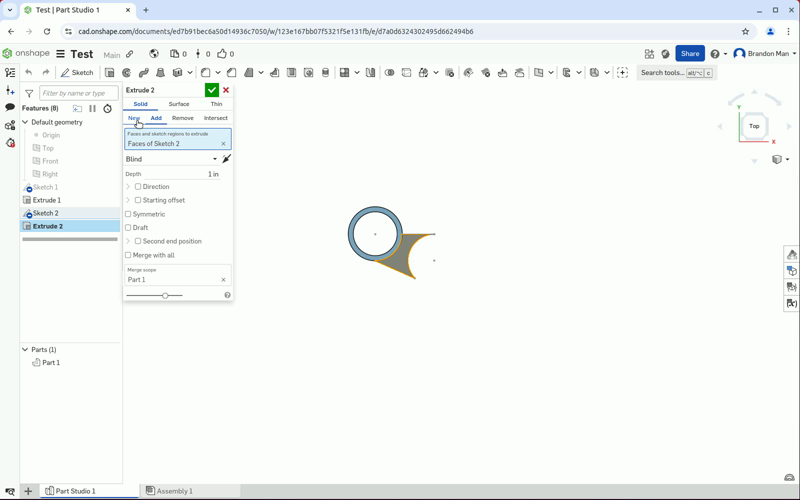
click(137, 120)
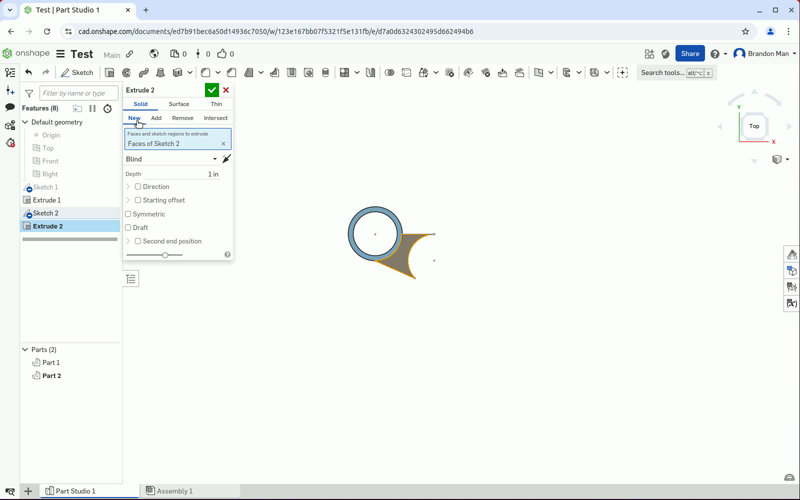
key(tab, 4)
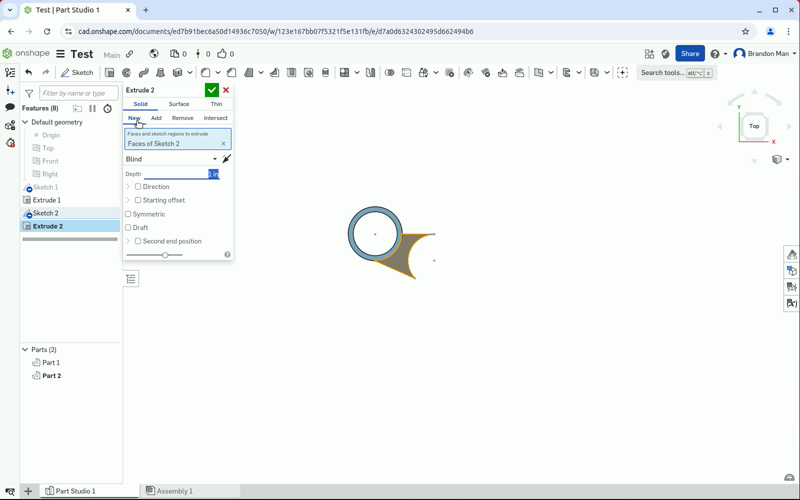
text(2.889)
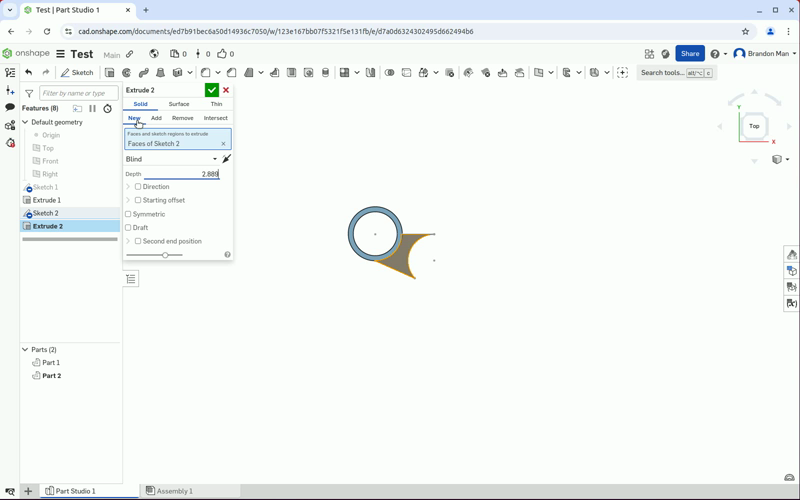
key(enter)
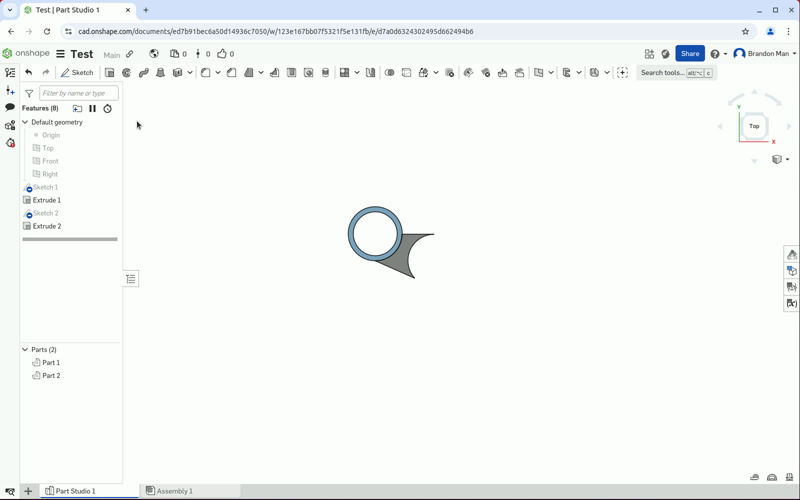
key(shift+h)
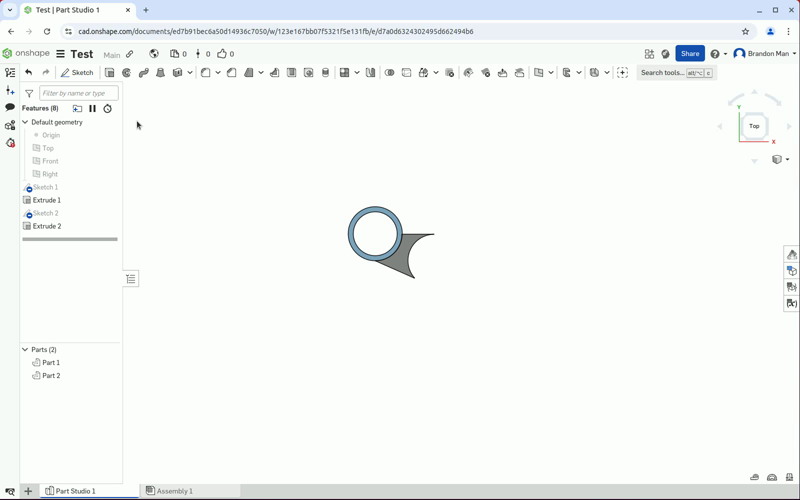
key(shift+h)
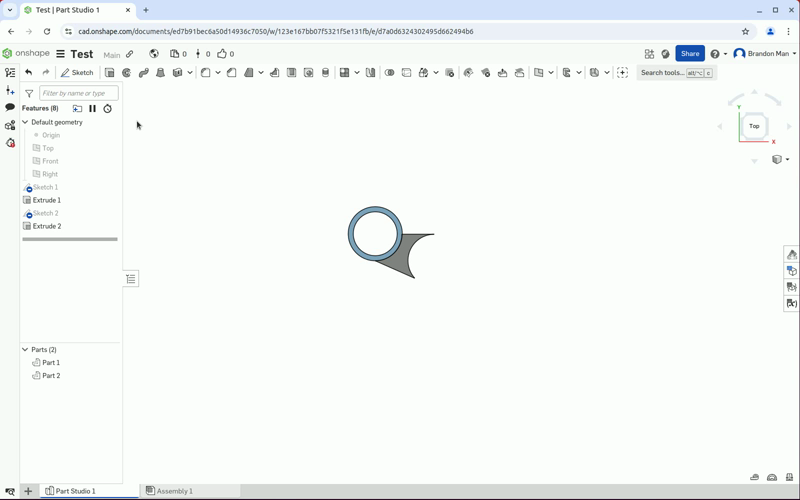
mouse_move(73, 189)
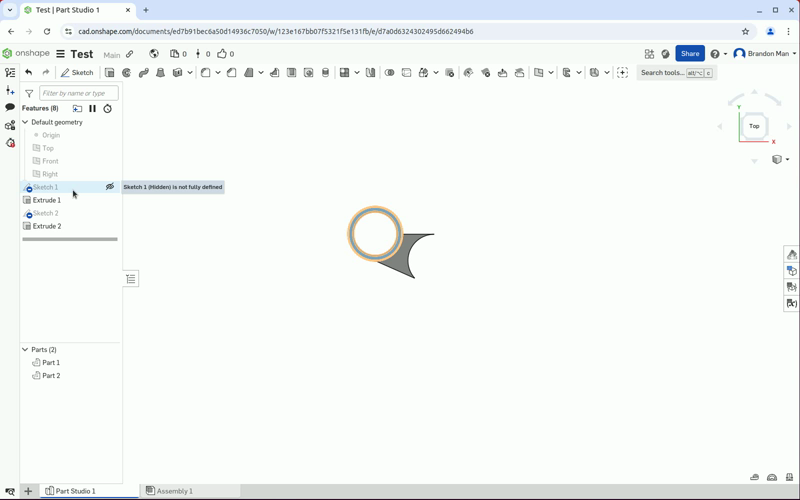
click(73, 189)
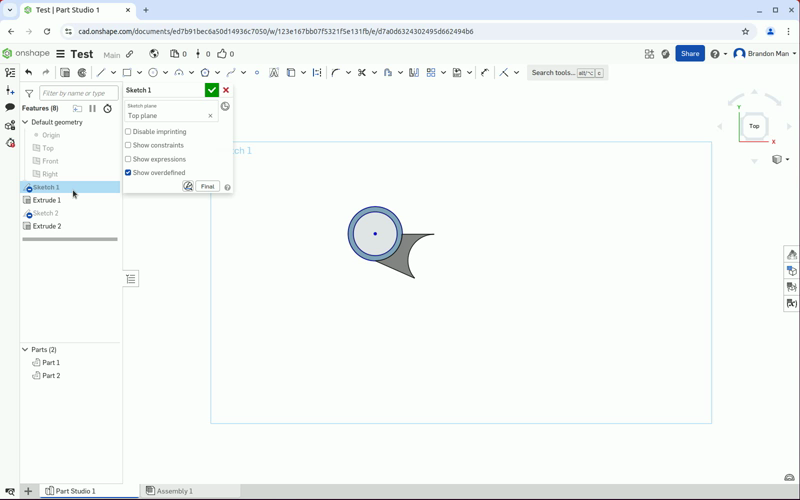
mouse_move(229, 92)
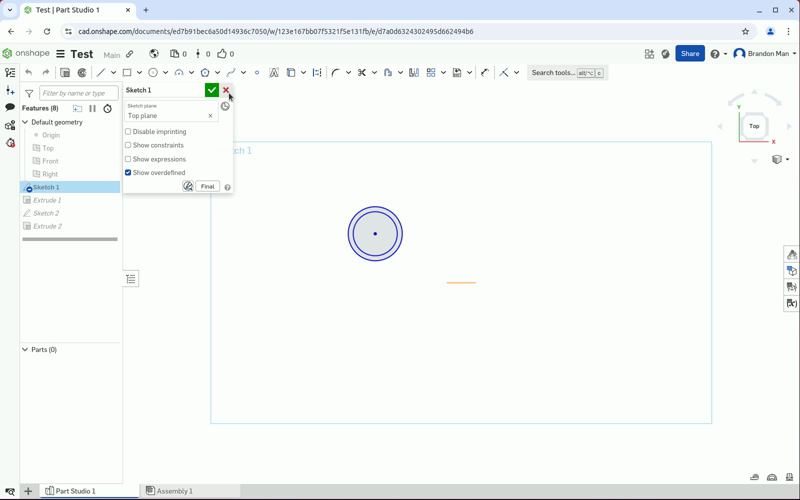
click(229, 92)
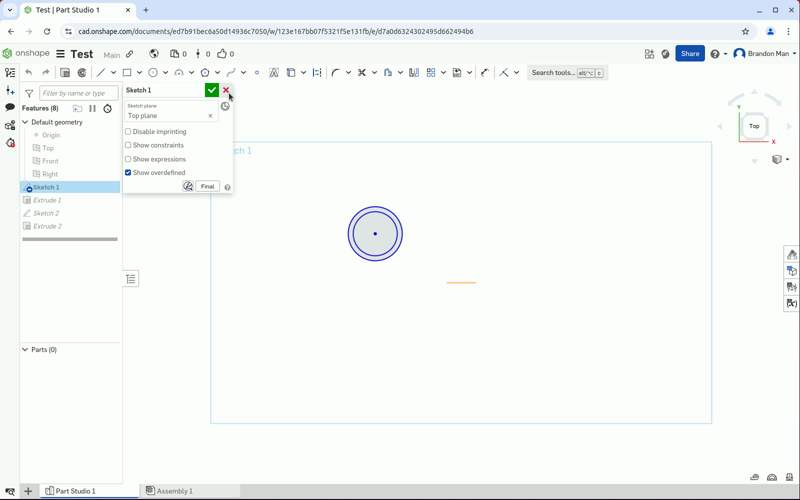
key(shift+s)
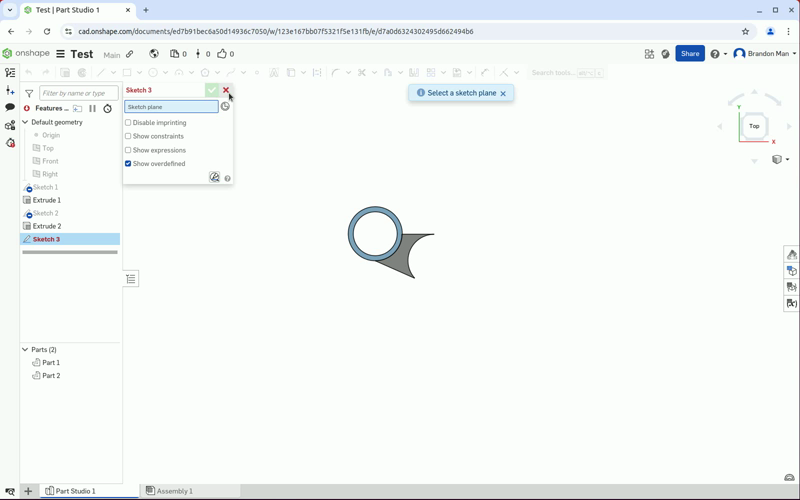
mouse_move(73, 150)
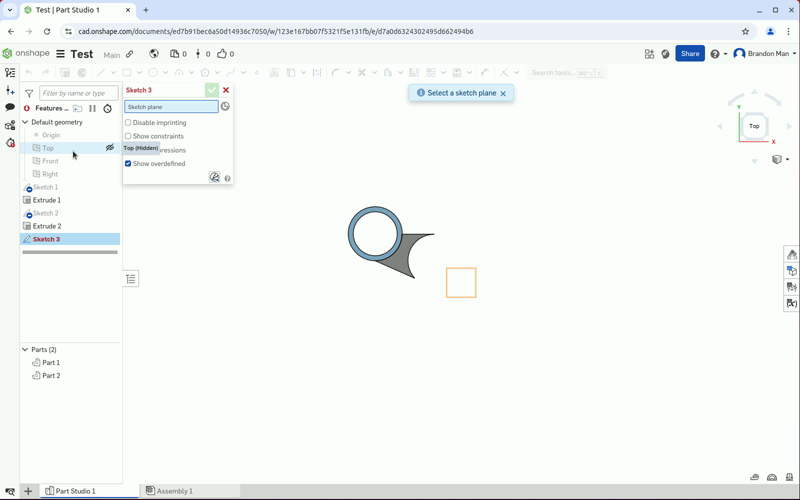
click(73, 150)
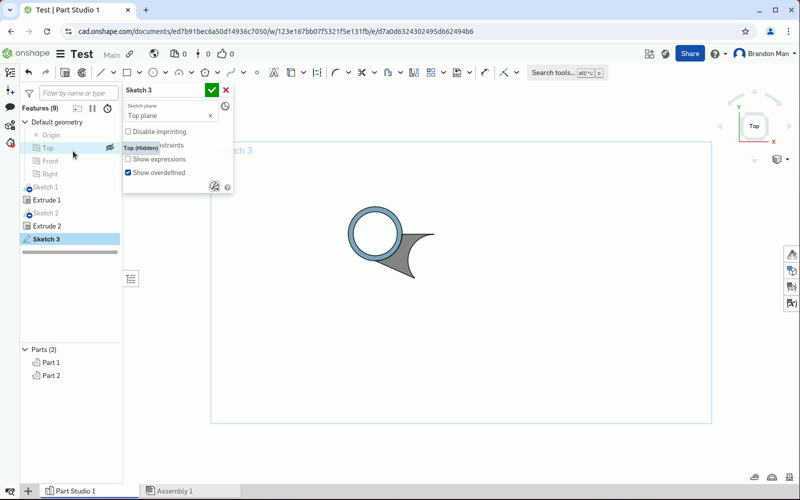
mouse_move(73, 352)
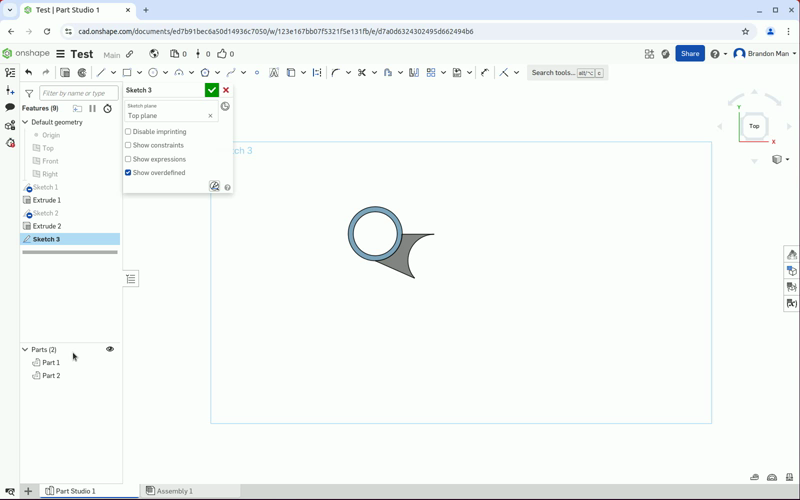
key(y)
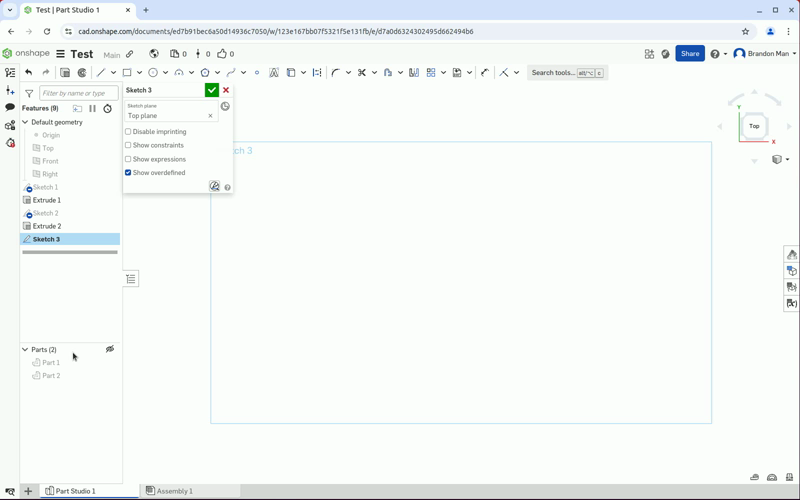
key(l)
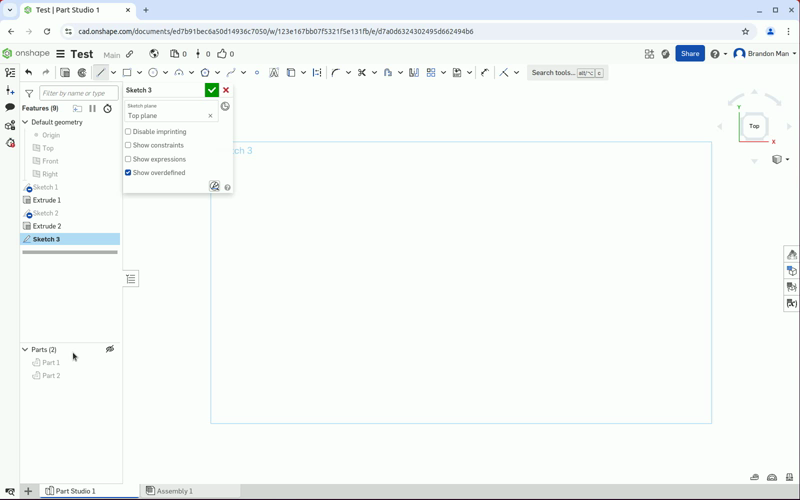
key_down(shift)
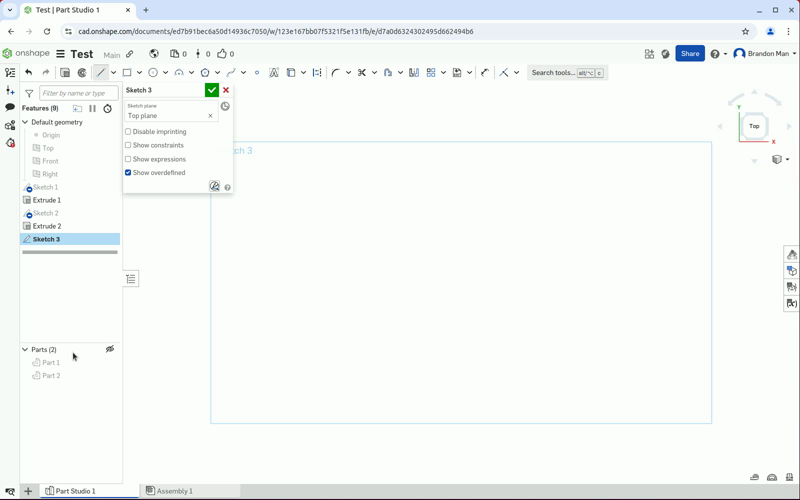
mouse_move(413, 278)
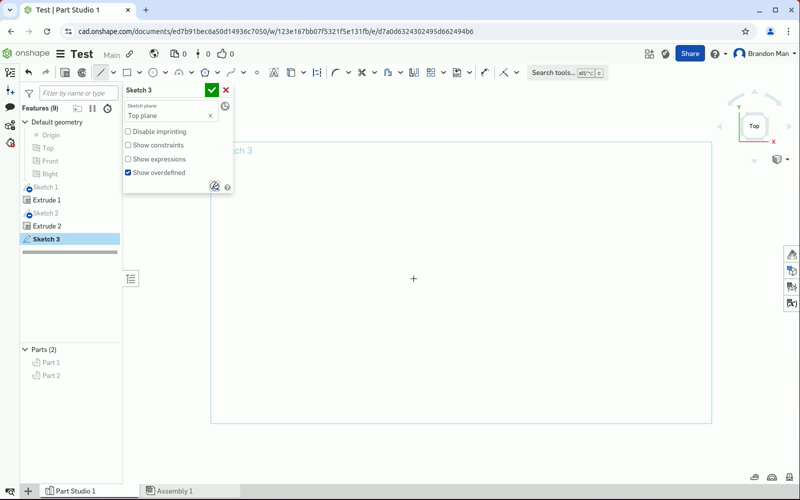
click(413, 278)
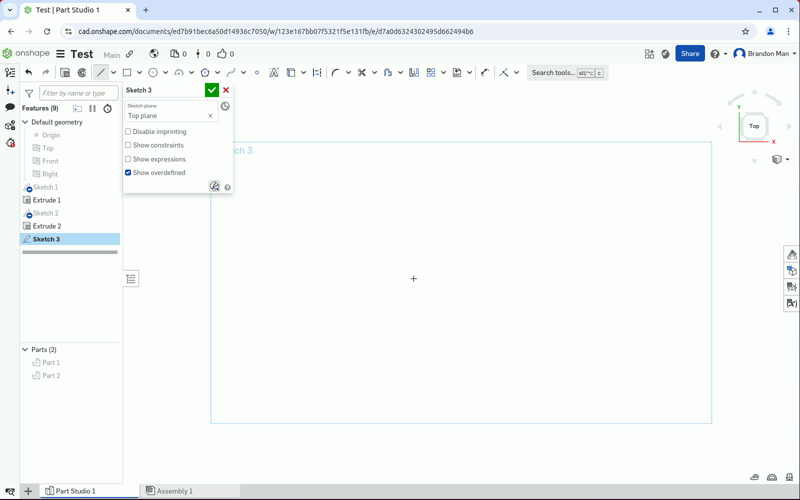
key_up(shift)
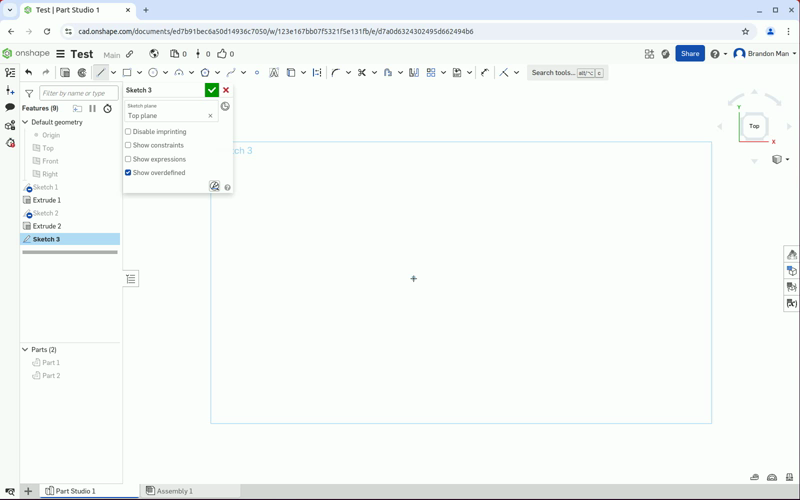
key_down(shift)
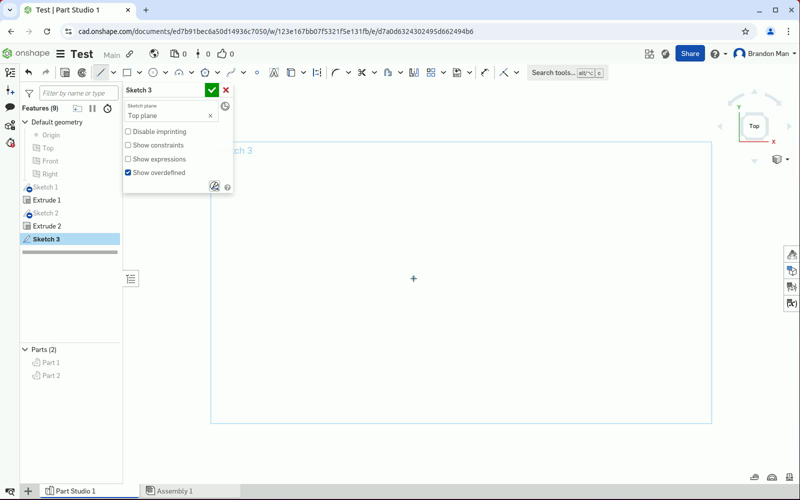
mouse_move(444, 278)
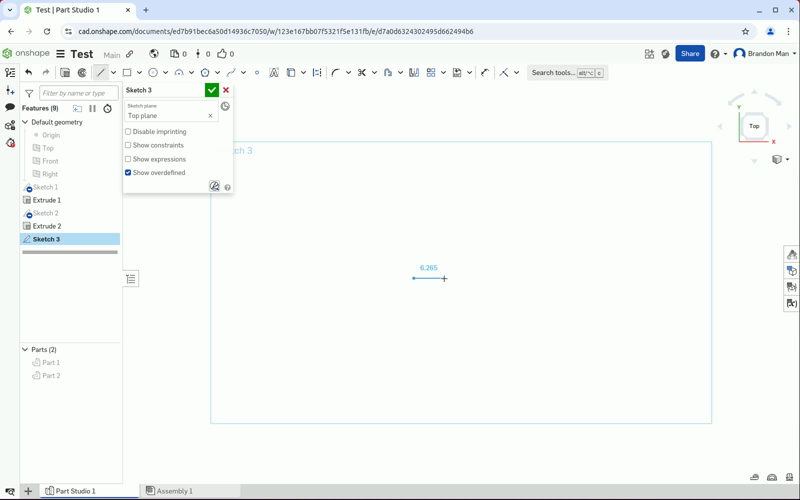
mouse_move(434, 287)
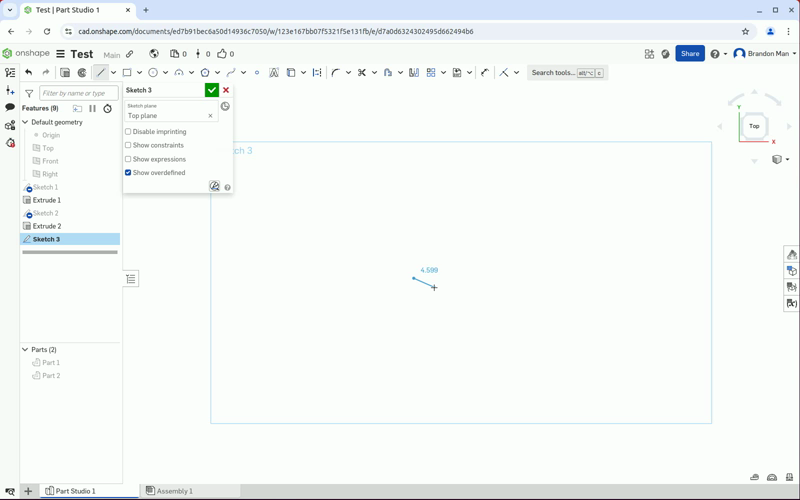
click(434, 287)
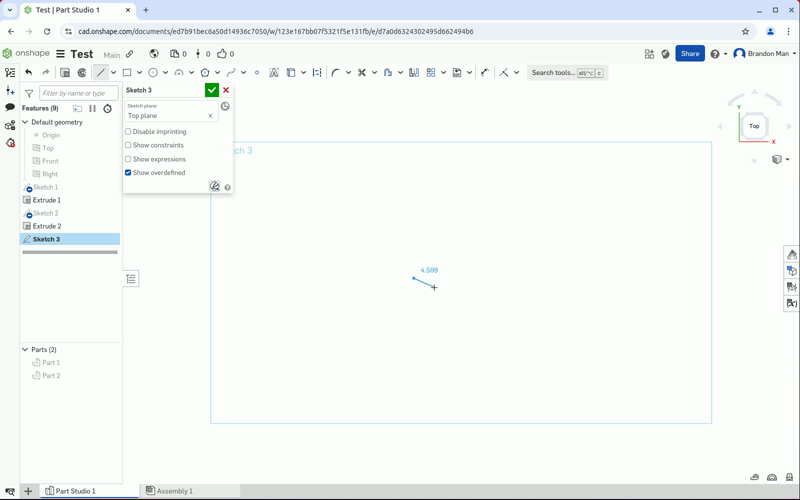
key_up(shift)
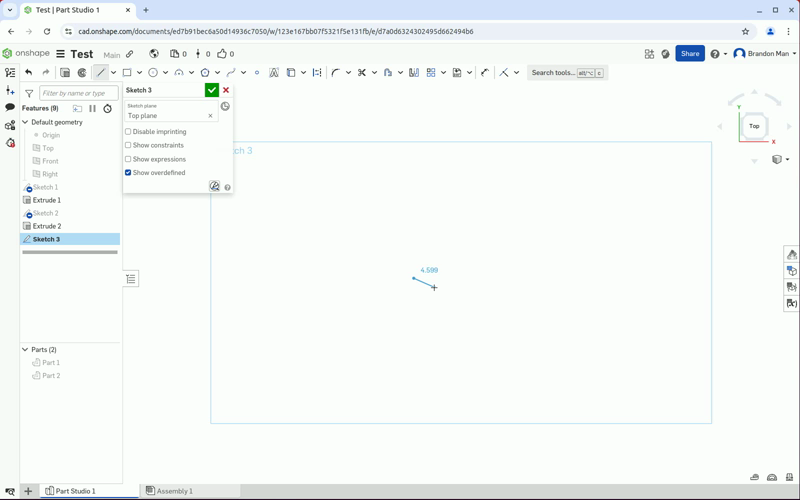
key(esc)
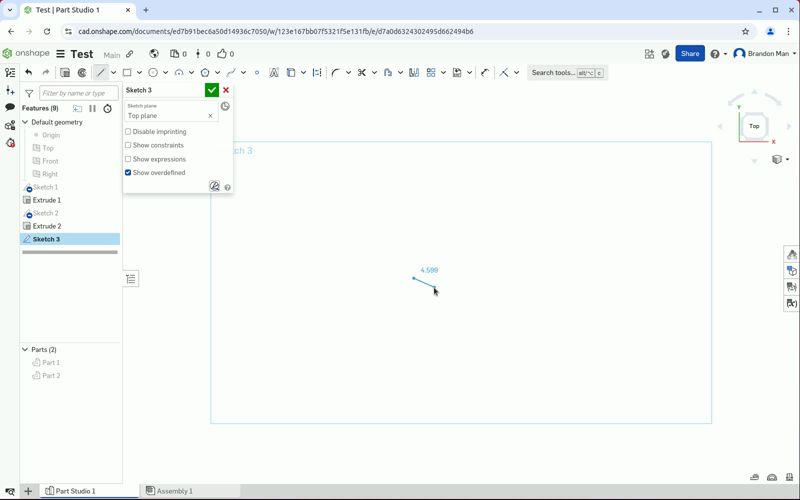
key(a)
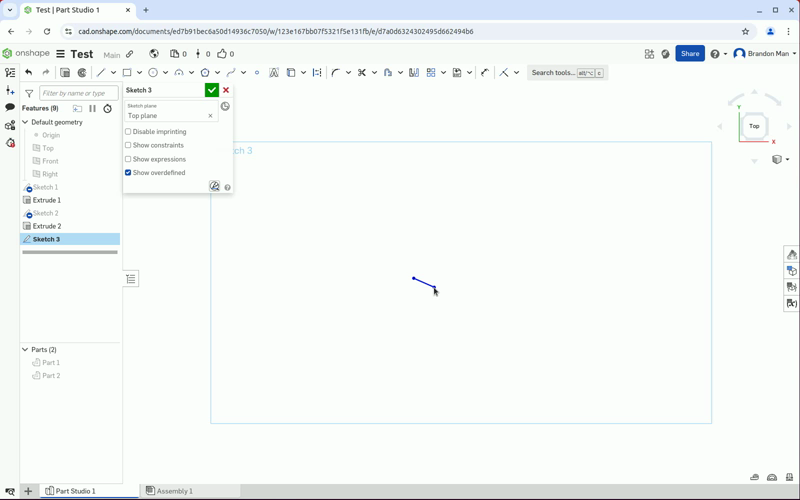
mouse_move(434, 287)
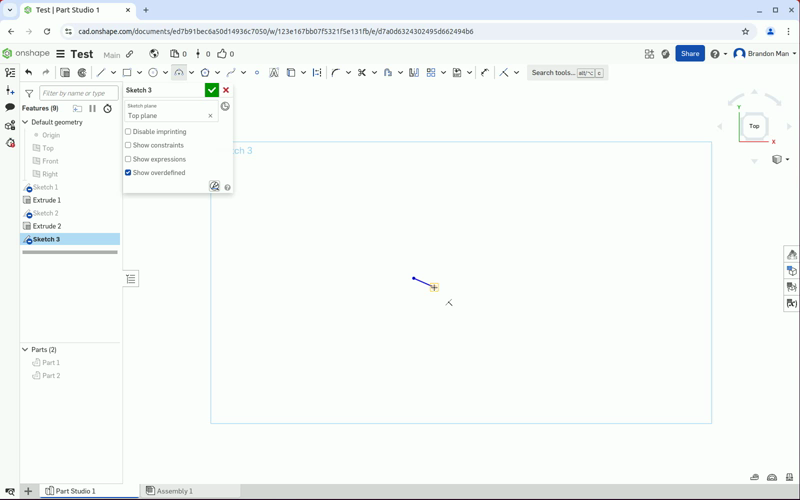
click(434, 287)
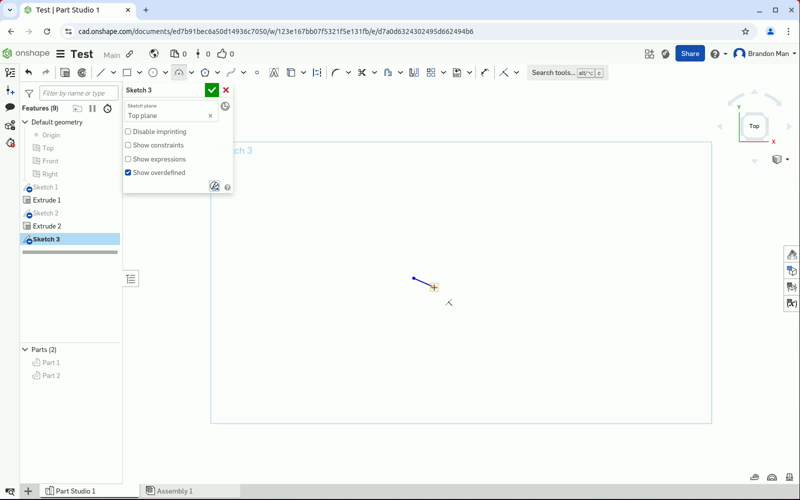
key_down(shift)
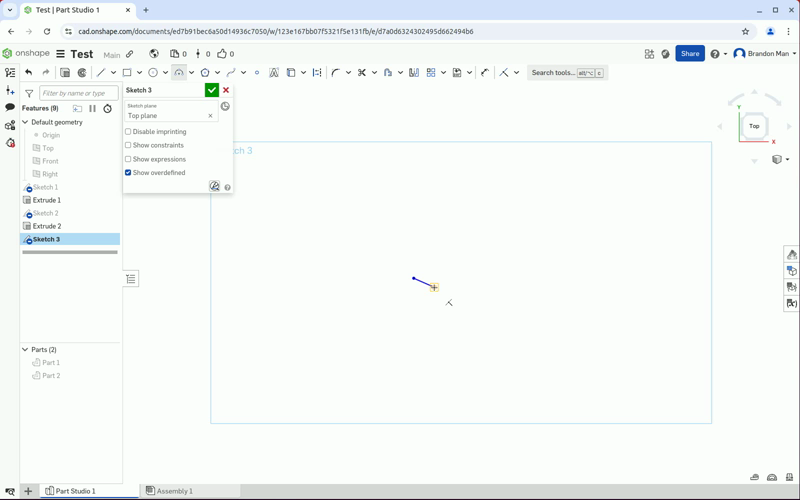
mouse_move(453, 243)
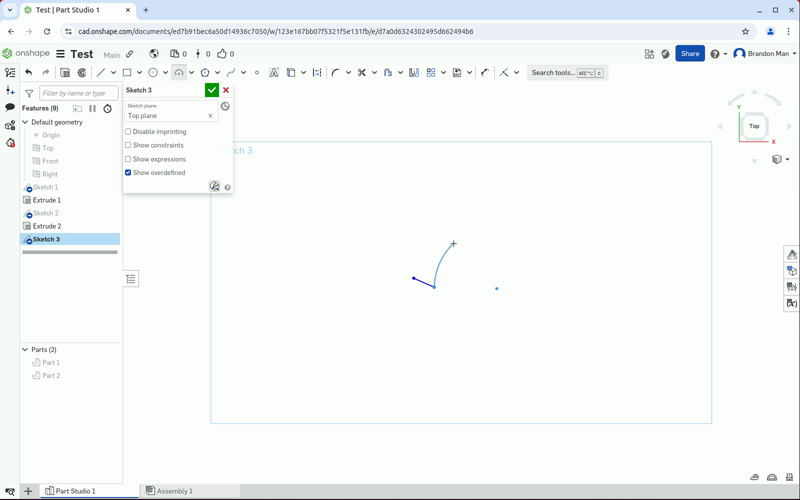
click(453, 243)
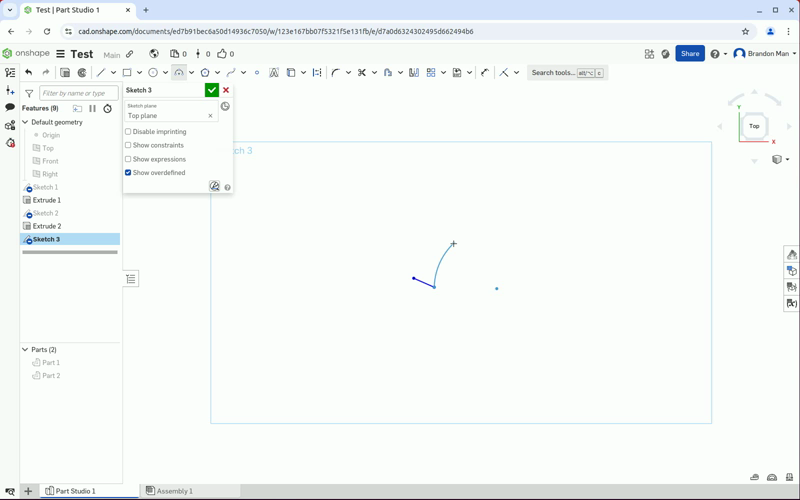
mouse_move(458, 271)
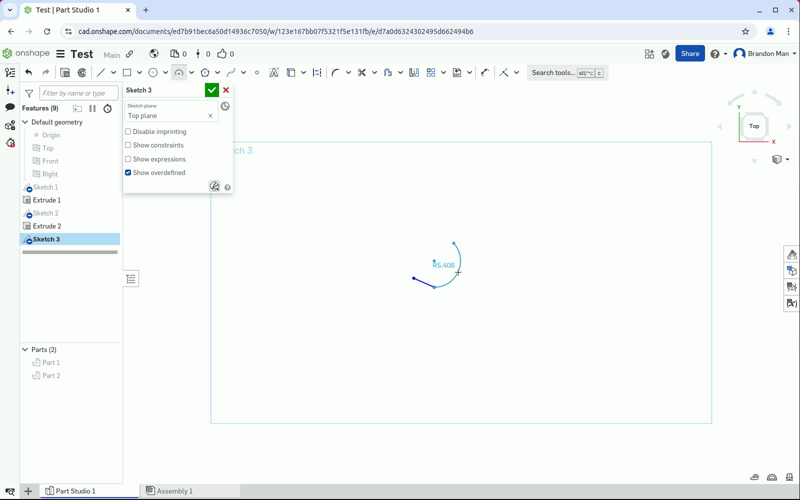
click(458, 271)
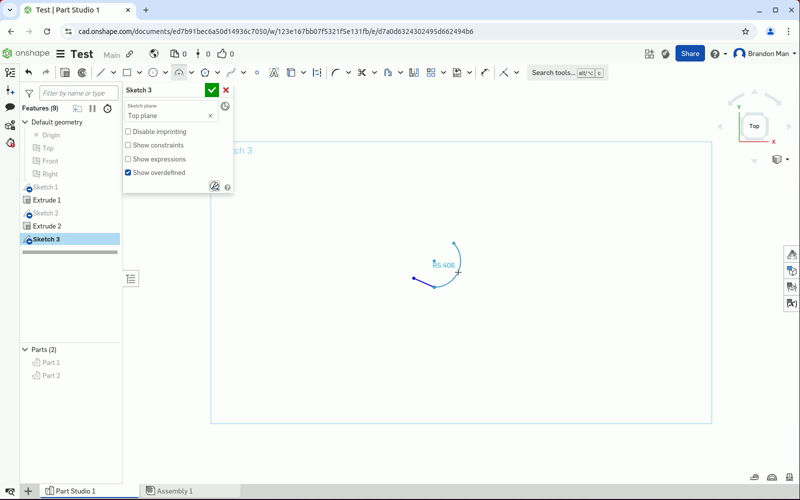
key_up(shift)
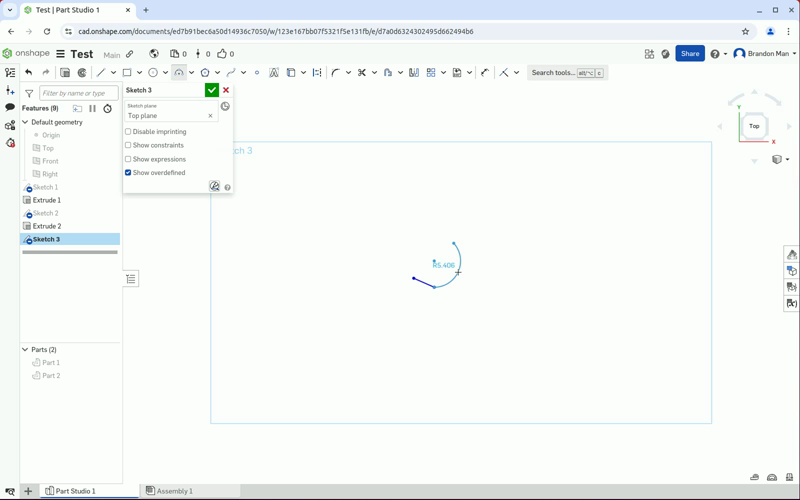
key(esc)
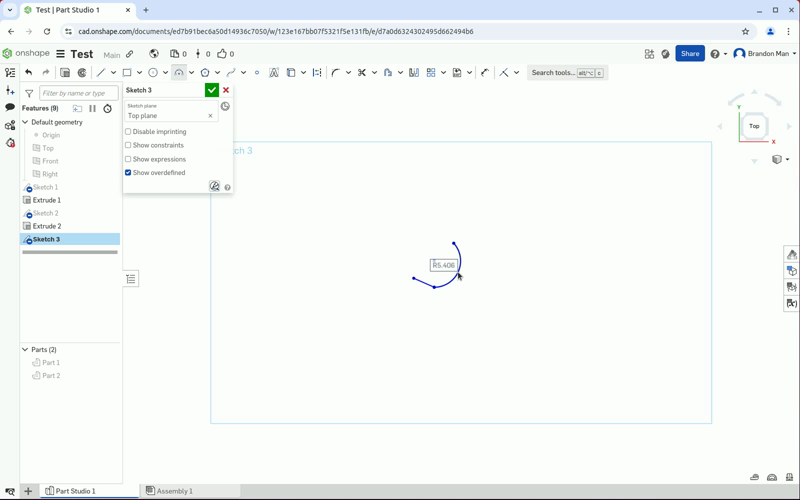
key(l)
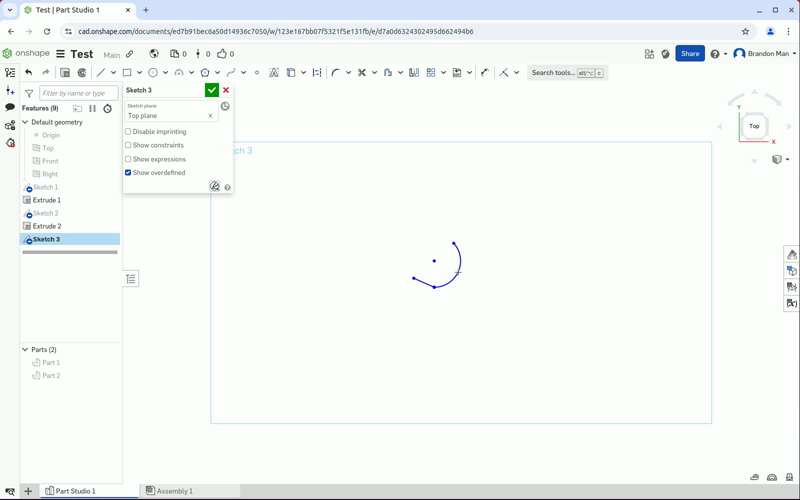
mouse_move(453, 243)
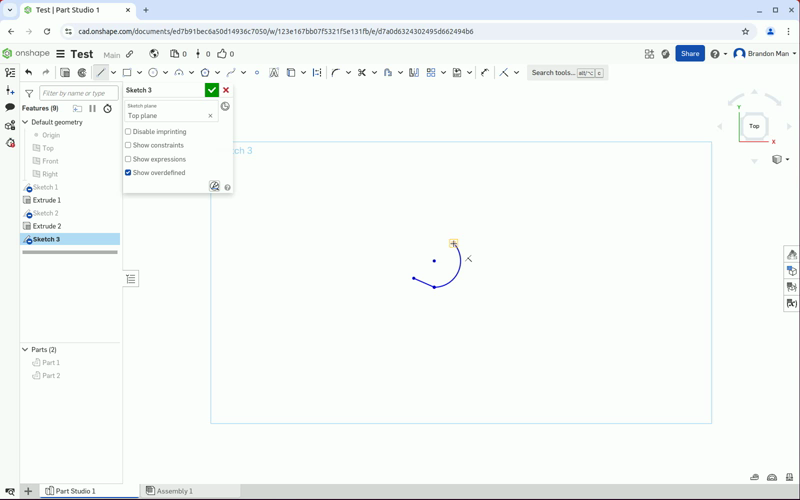
click(453, 243)
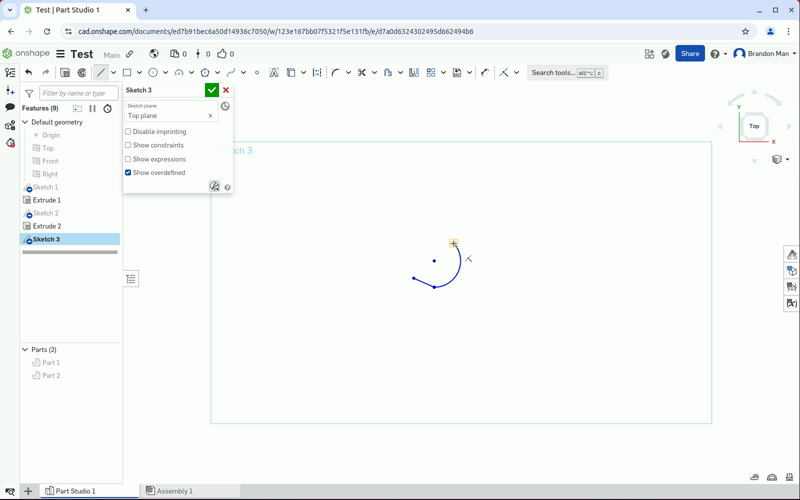
key_down(shift)
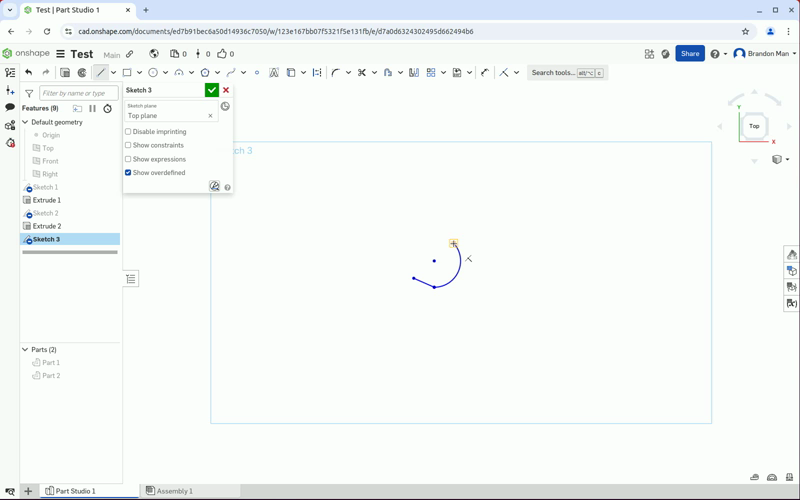
mouse_move(483, 243)
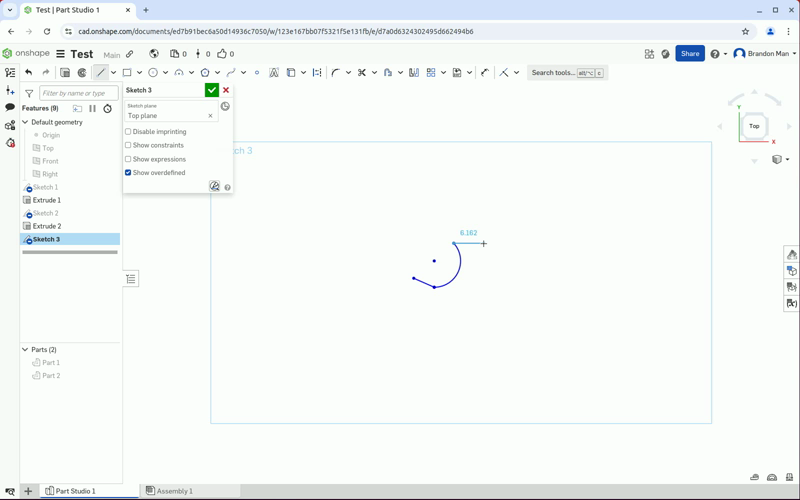
mouse_move(434, 234)
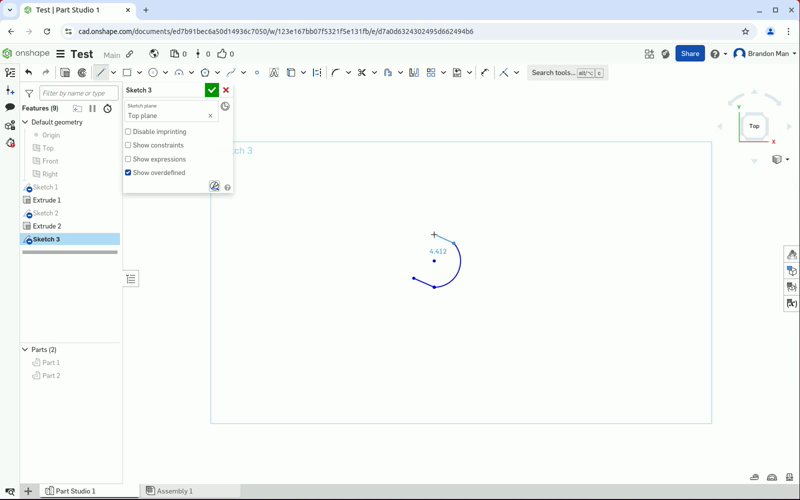
click(434, 234)
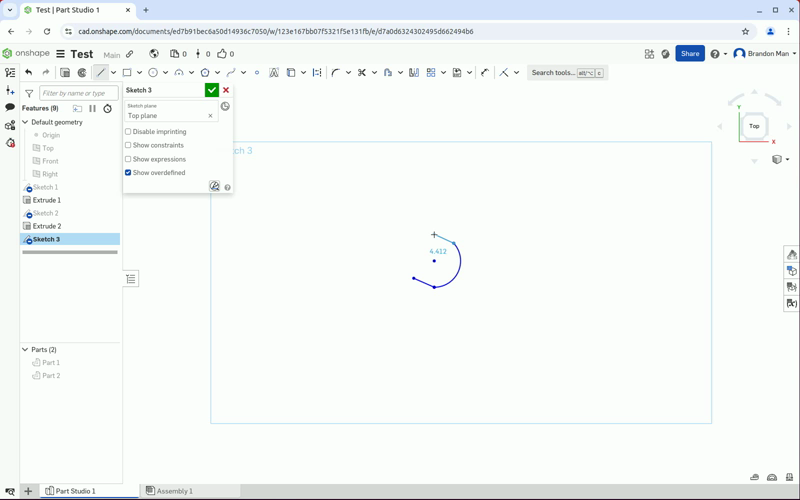
key_up(shift)
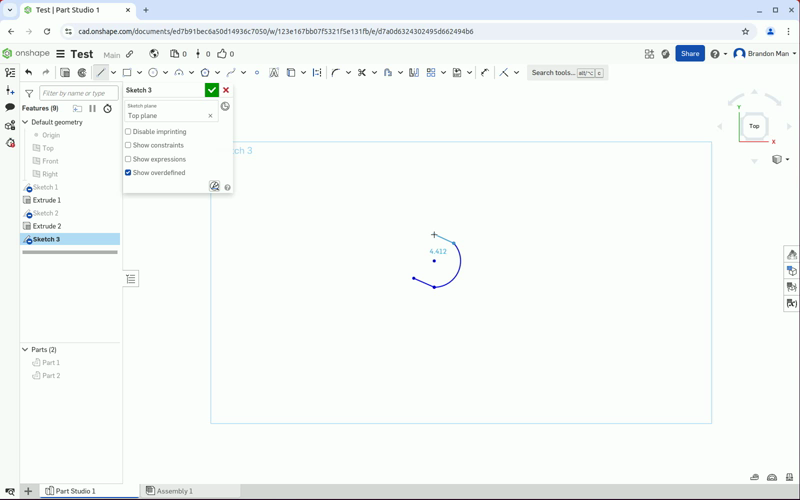
key(esc)
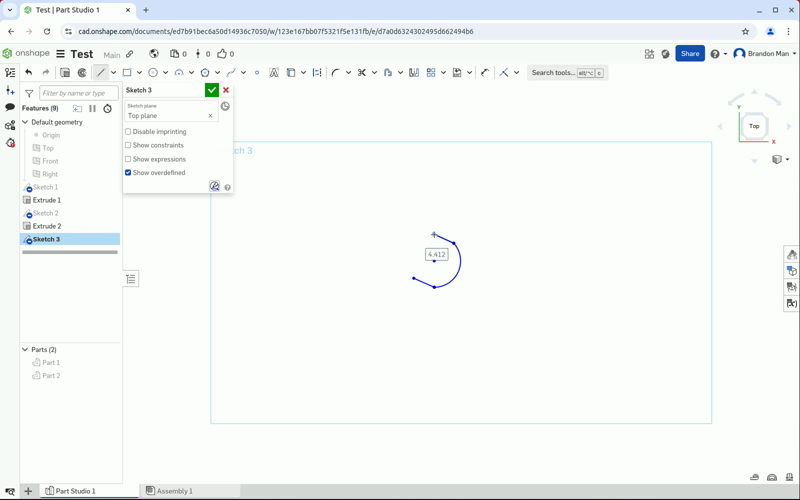
key(a)
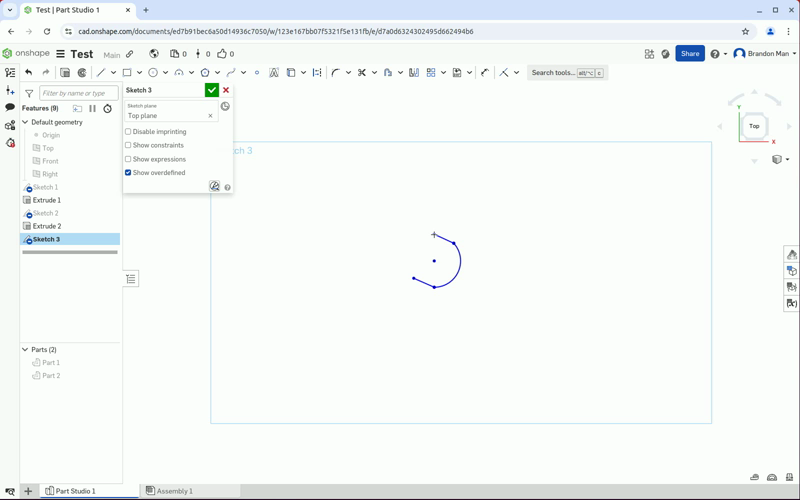
mouse_move(434, 234)
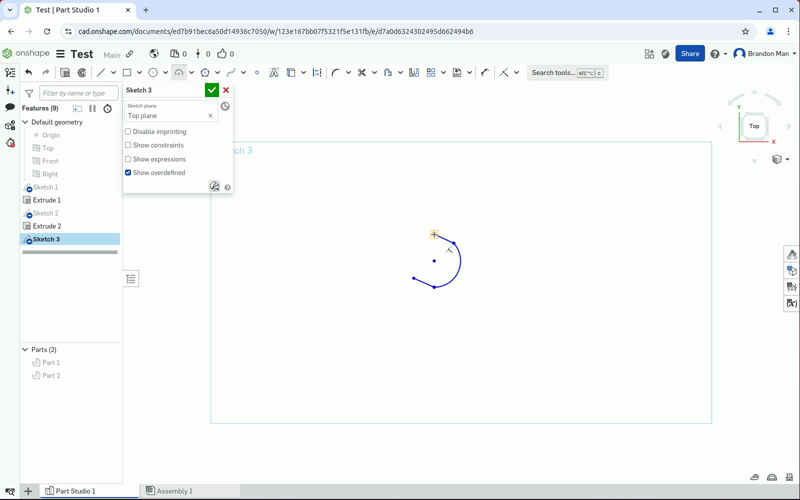
click(434, 234)
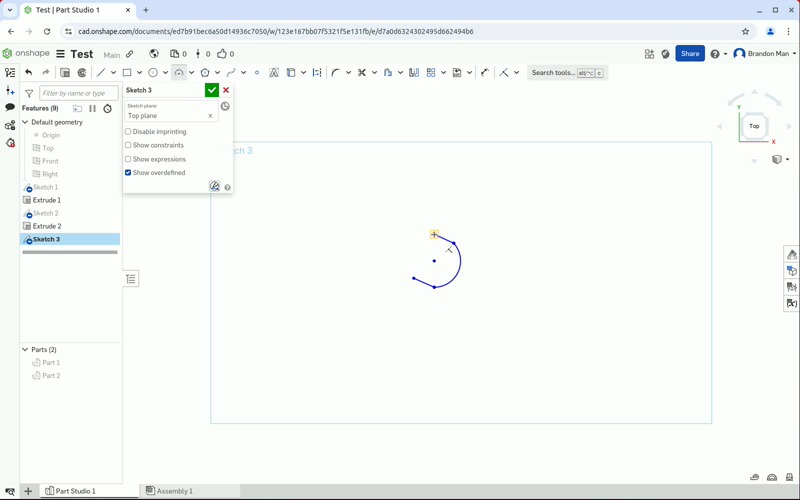
mouse_move(413, 278)
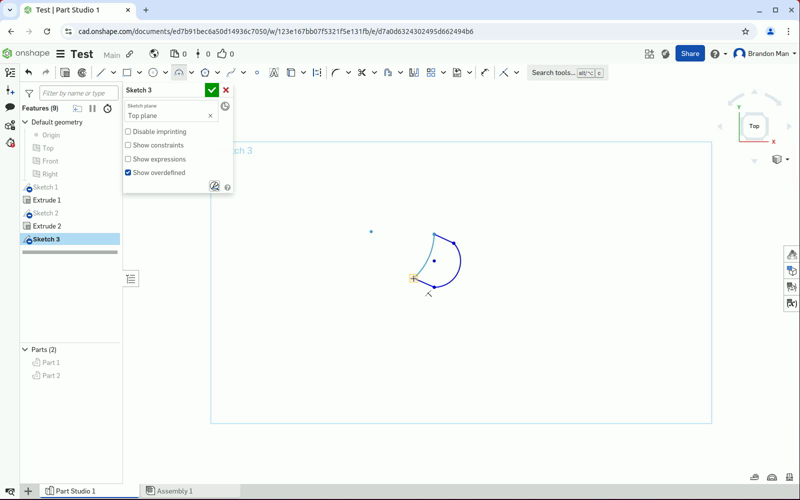
click(413, 278)
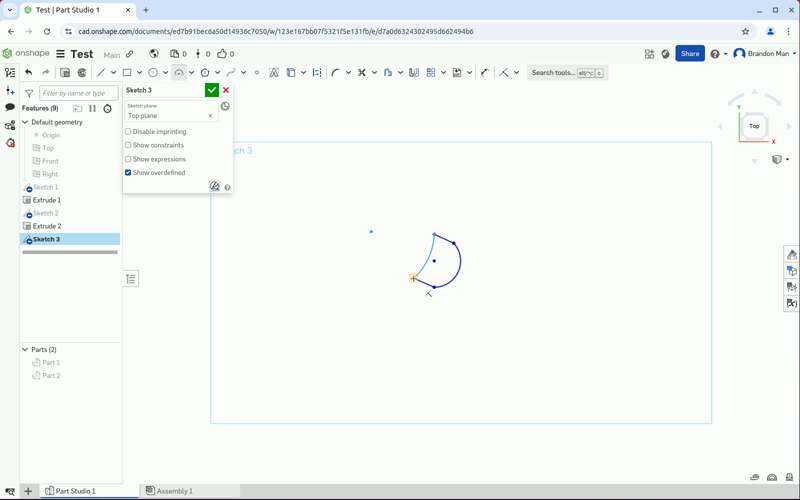
key_down(shift)
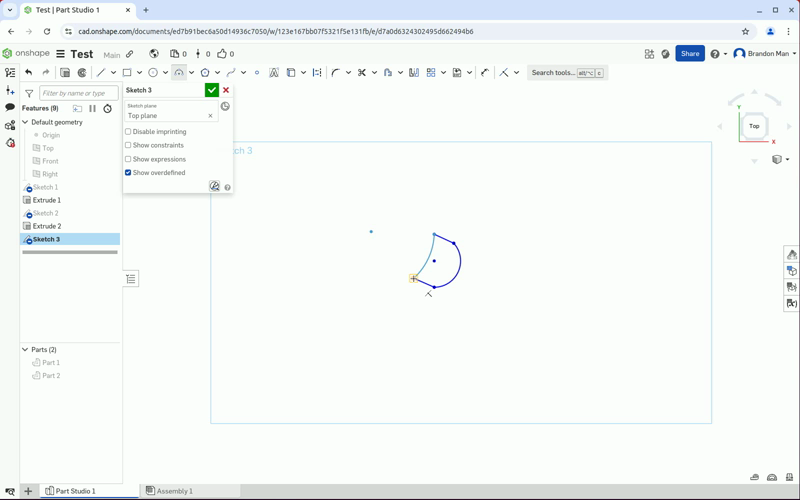
mouse_move(409, 249)
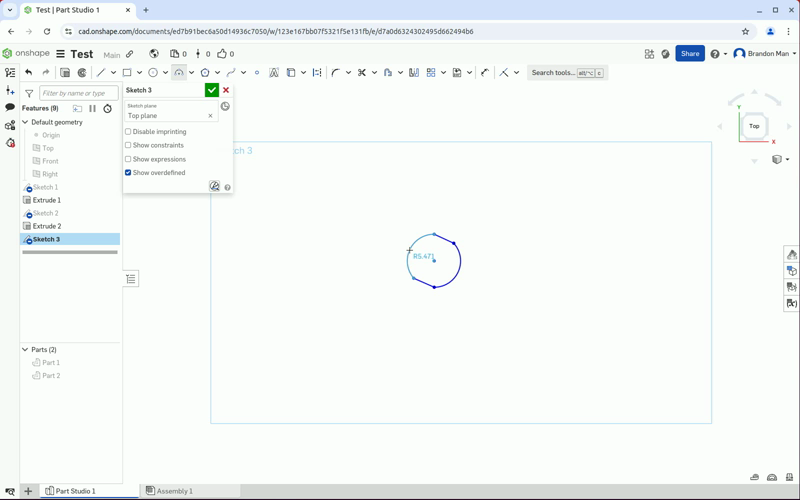
click(409, 249)
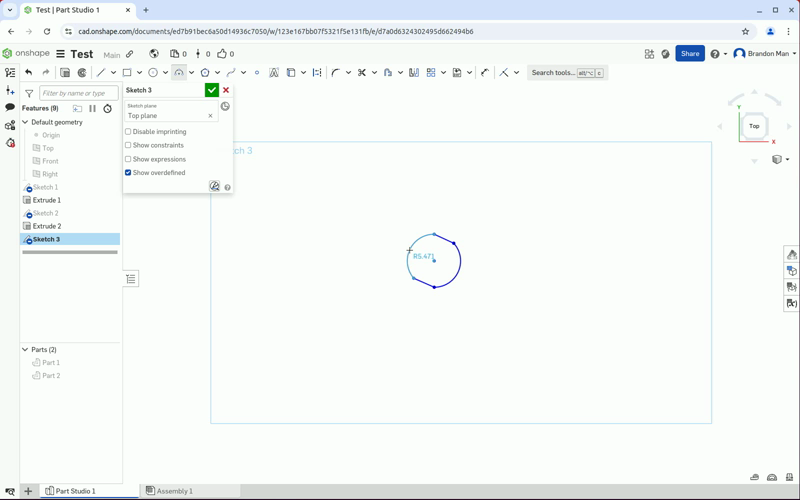
key_up(shift)
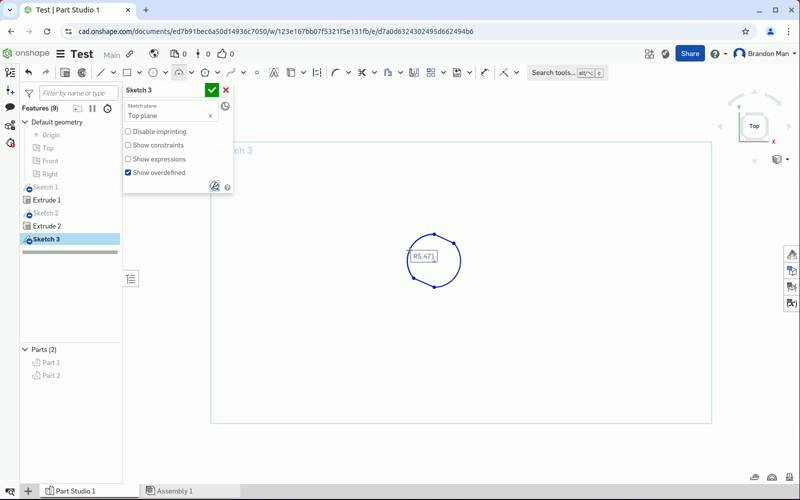
key(esc)
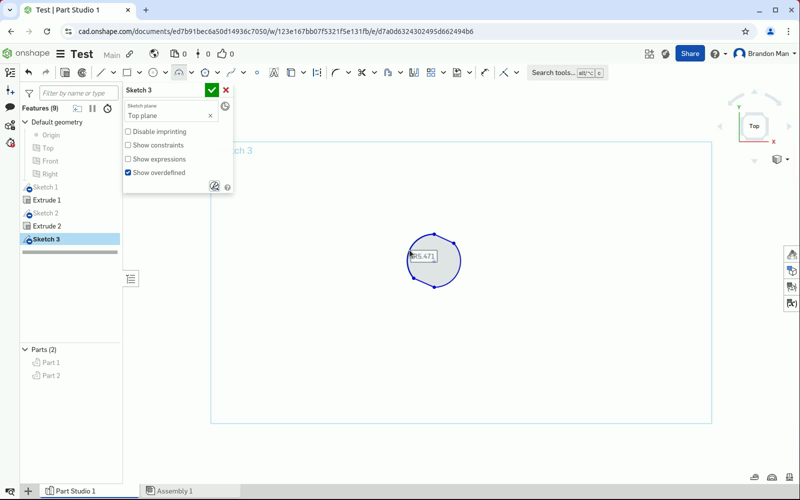
key(c)
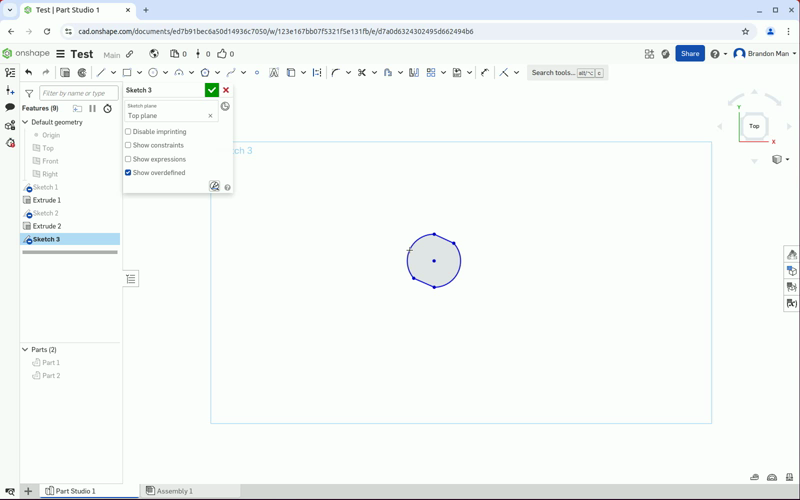
key_down(shift)
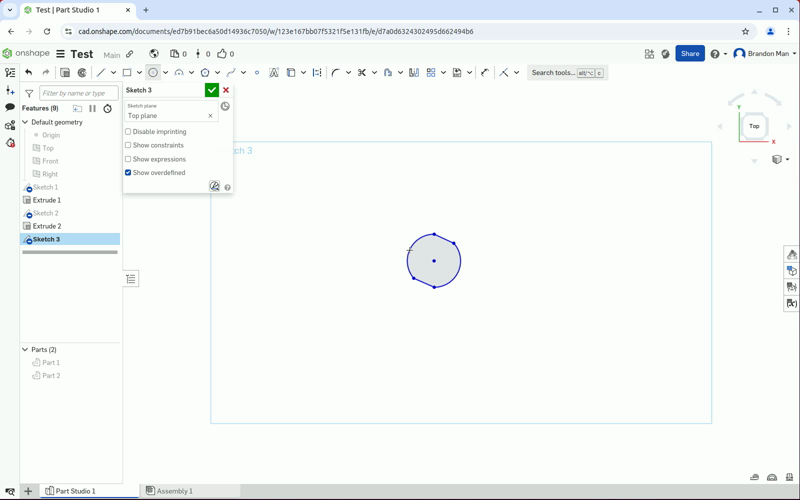
mouse_move(434, 260)
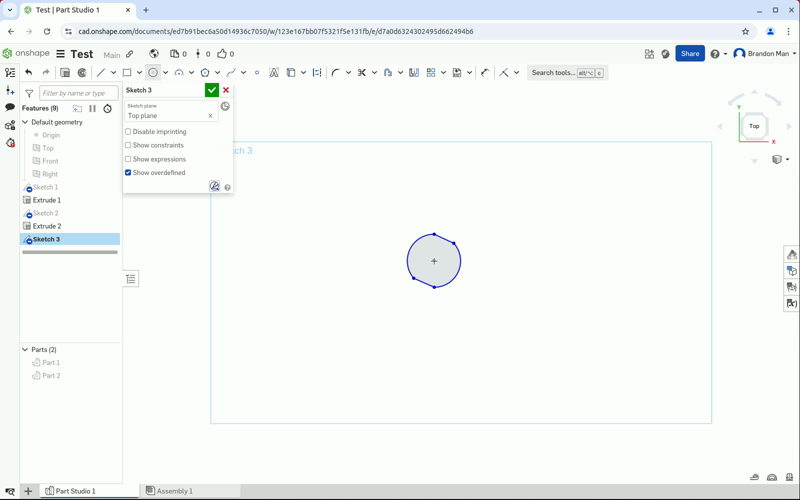
click(434, 260)
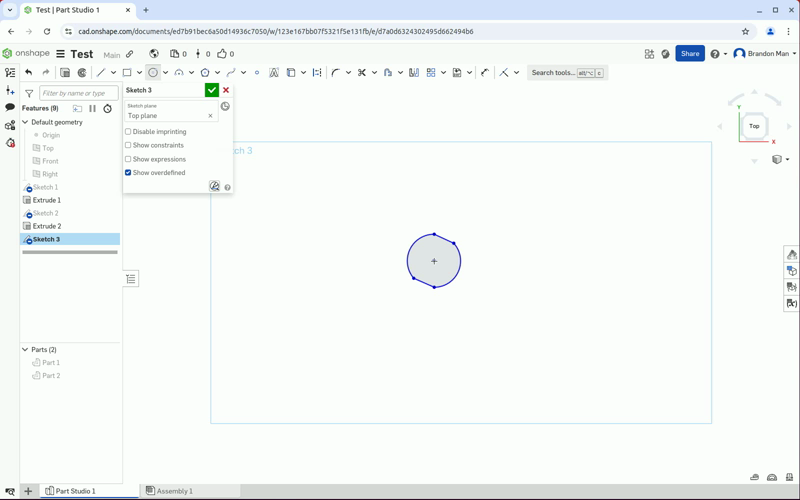
key_up(shift)
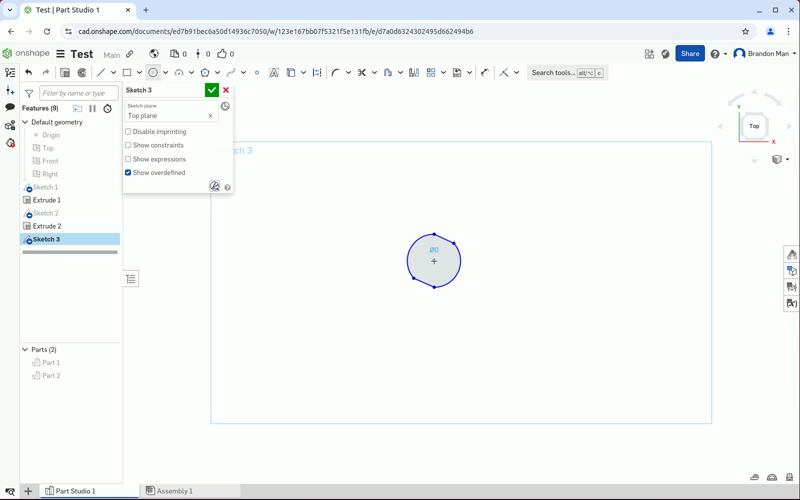
mouse_move(455, 260)
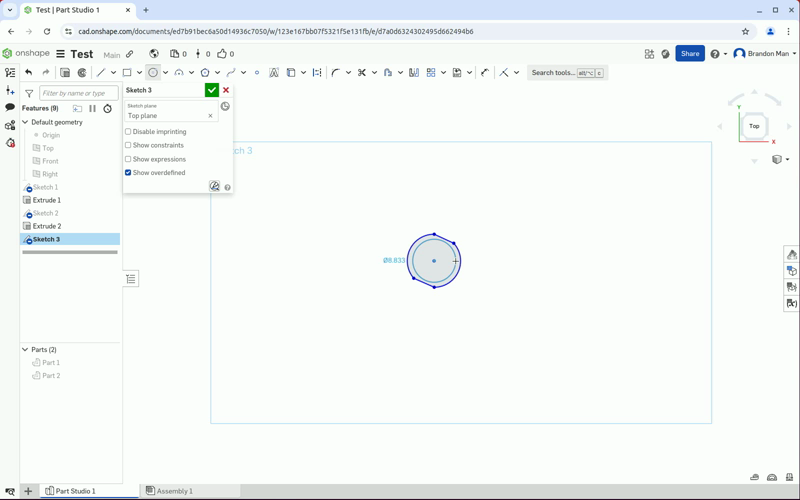
click(455, 260)
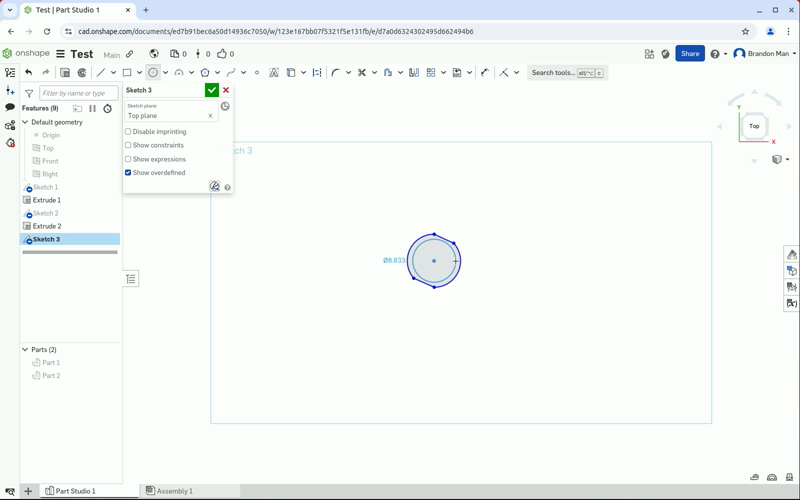
key(esc)
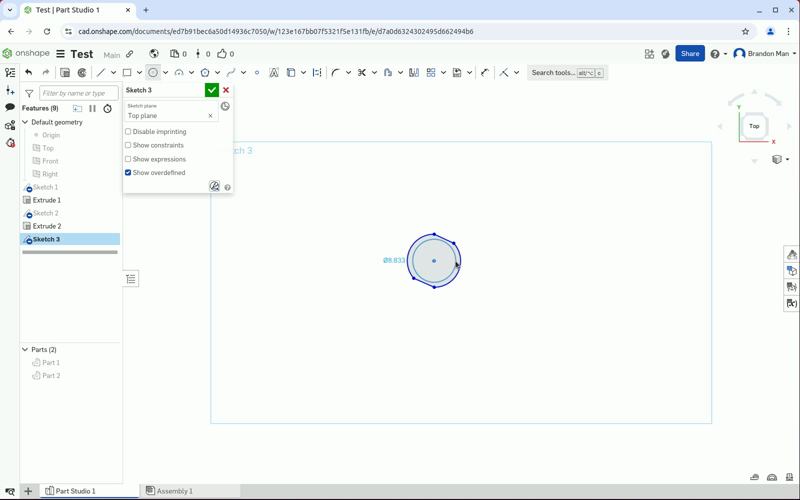
mouse_move(420, 240)
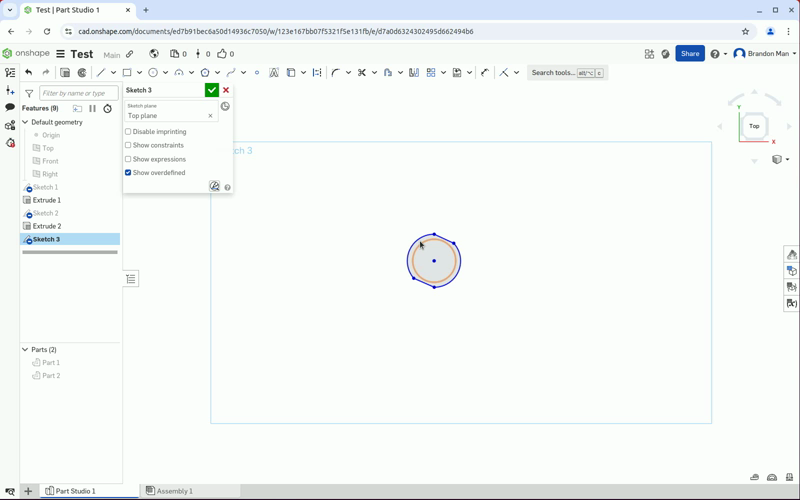
scroll(6)
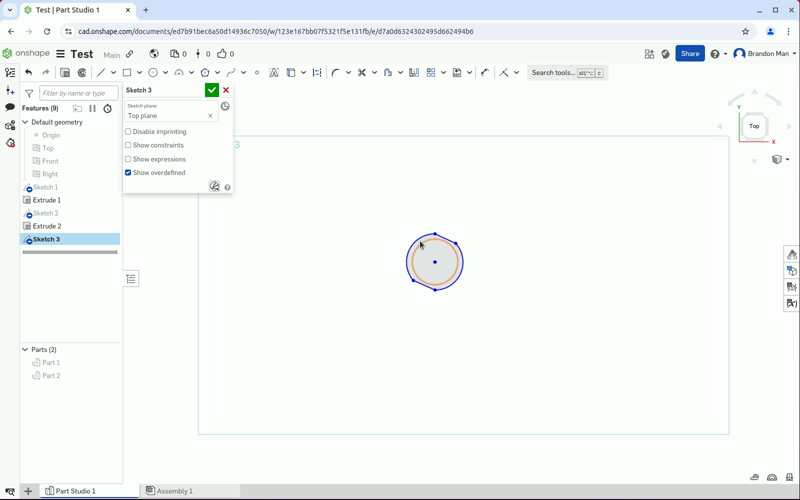
scroll(6)
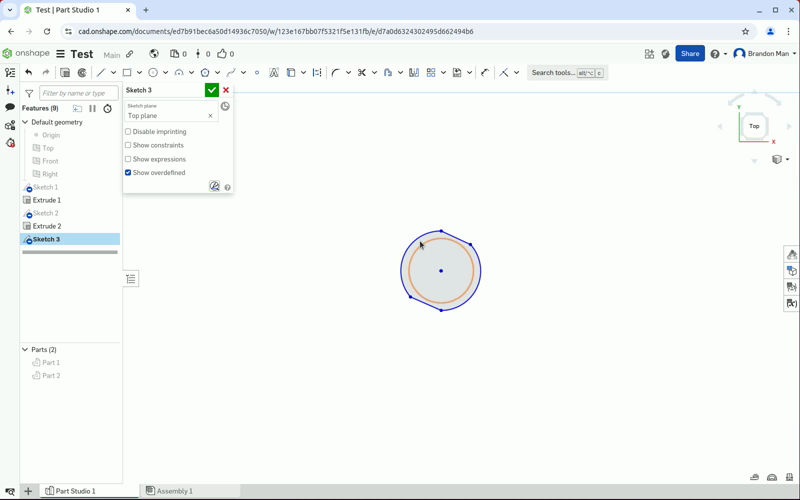
scroll(6)
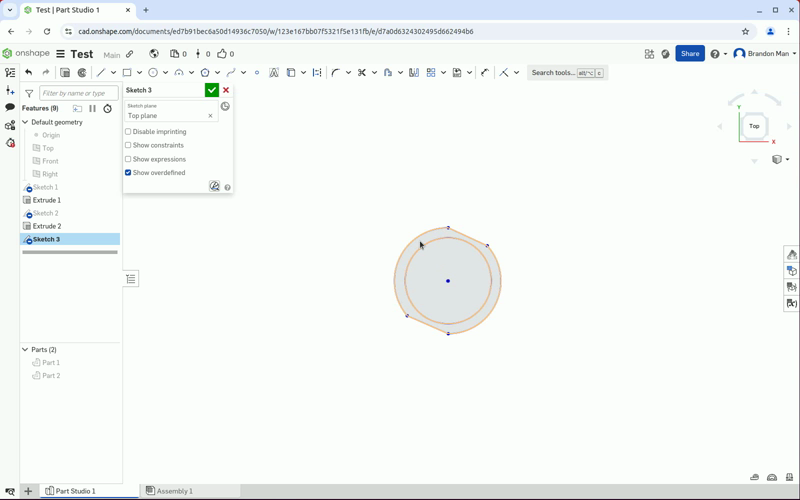
scroll(6)
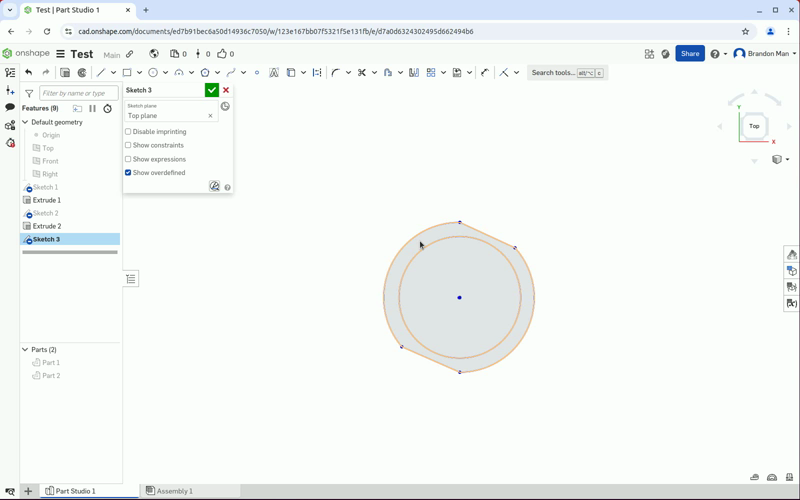
scroll(6)
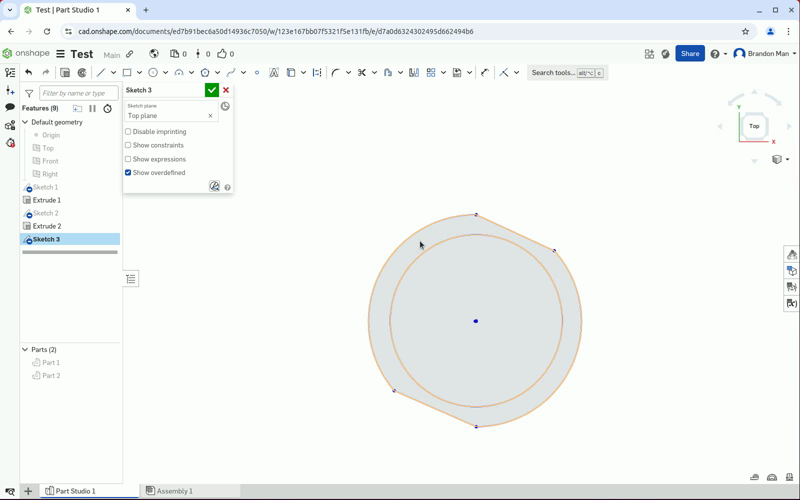
scroll(6)
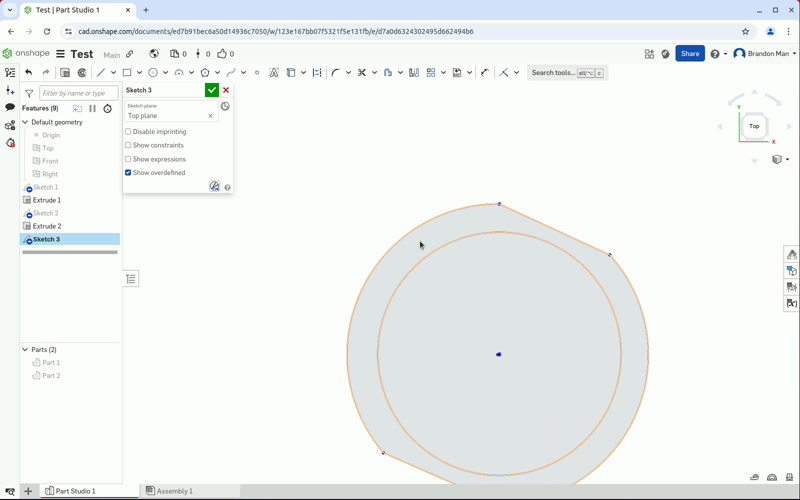
scroll(6)
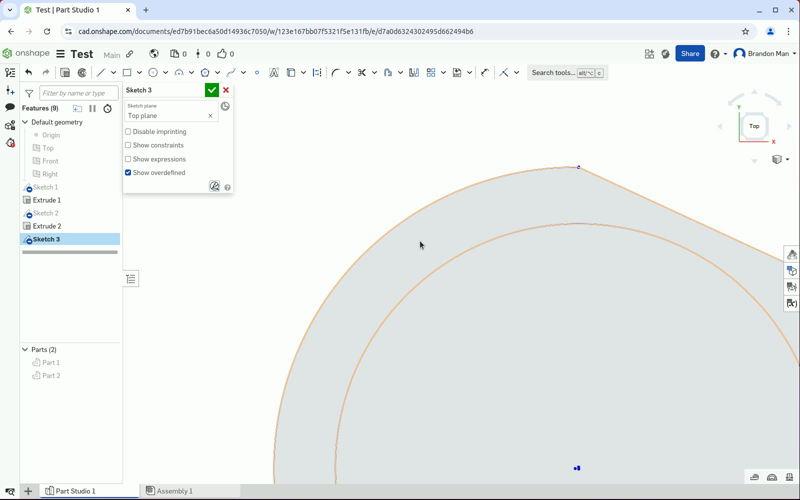
click(420, 240)
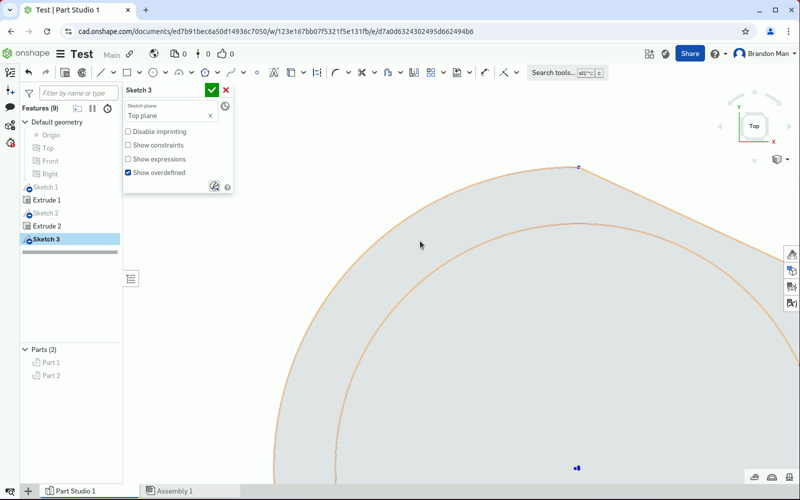
scroll(-6)
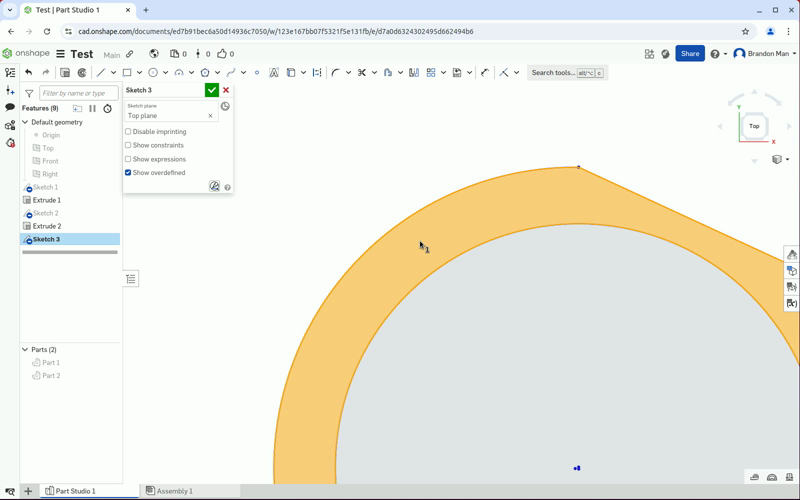
scroll(-6)
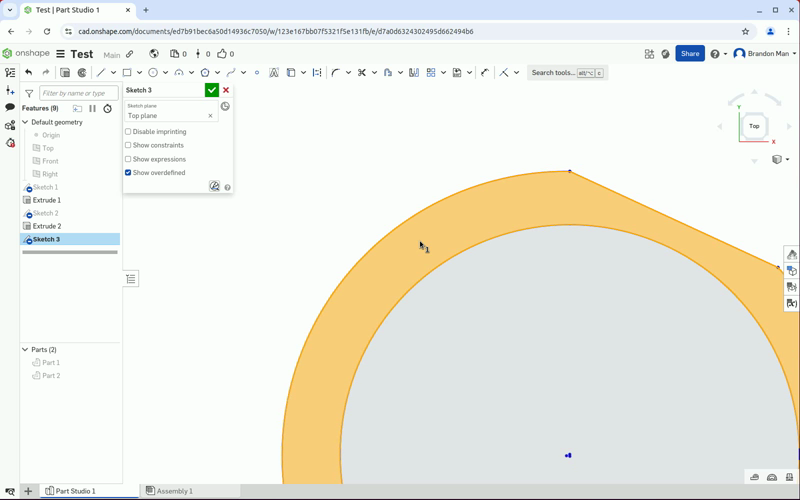
scroll(-6)
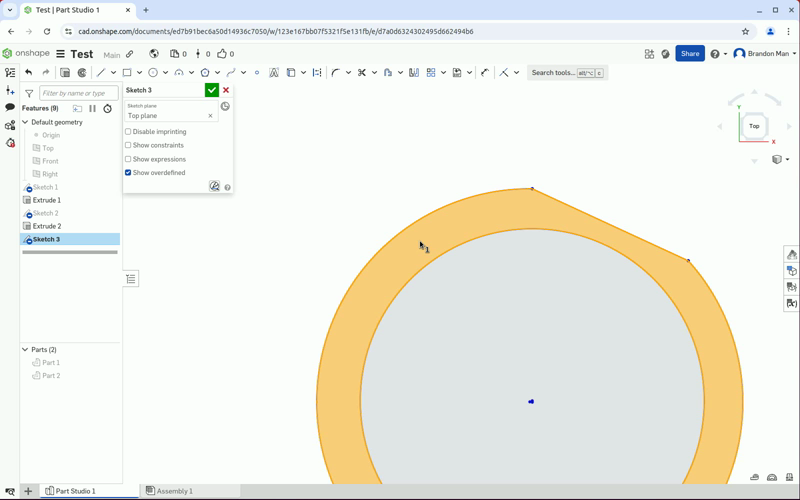
scroll(-6)
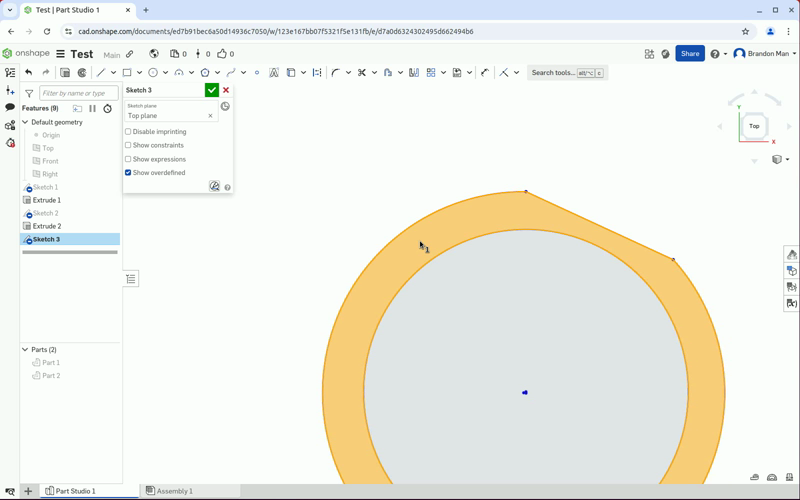
scroll(-6)
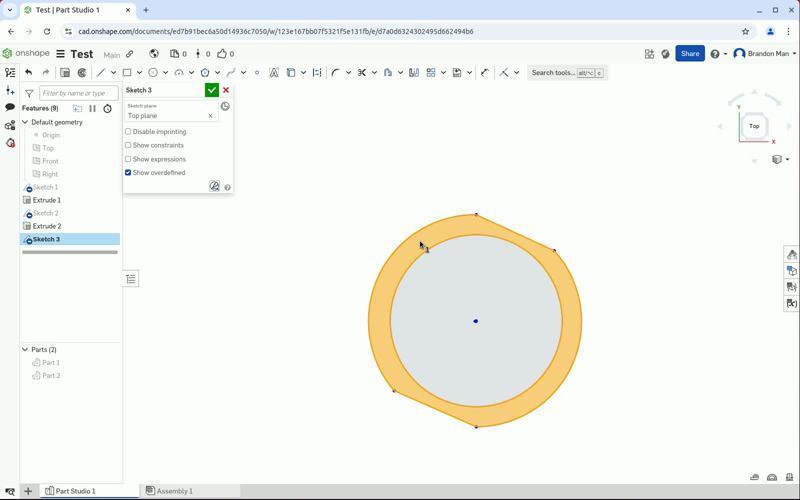
scroll(-6)
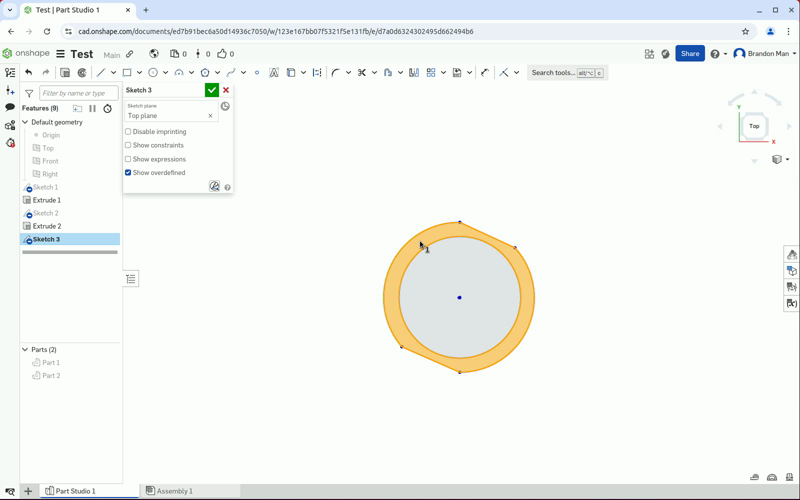
scroll(-6)
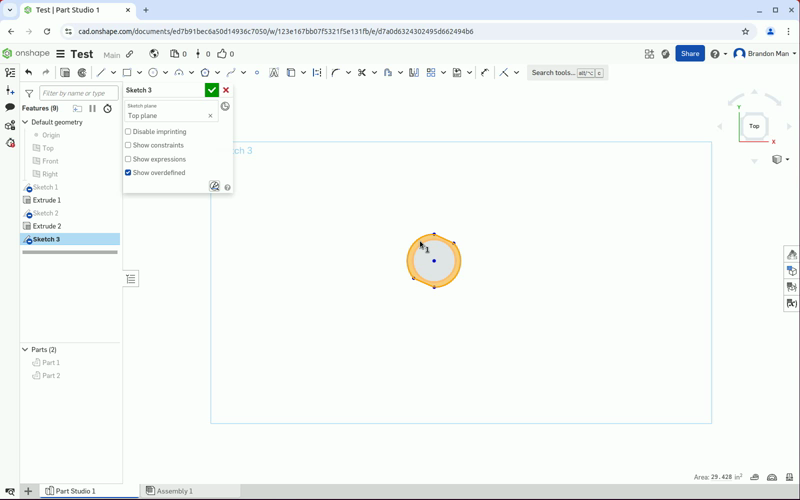
mouse_move(73, 352)
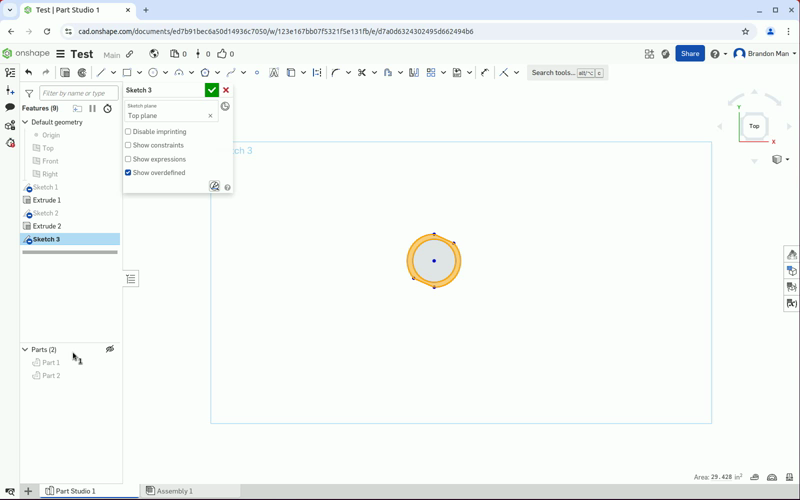
key(shift+y)
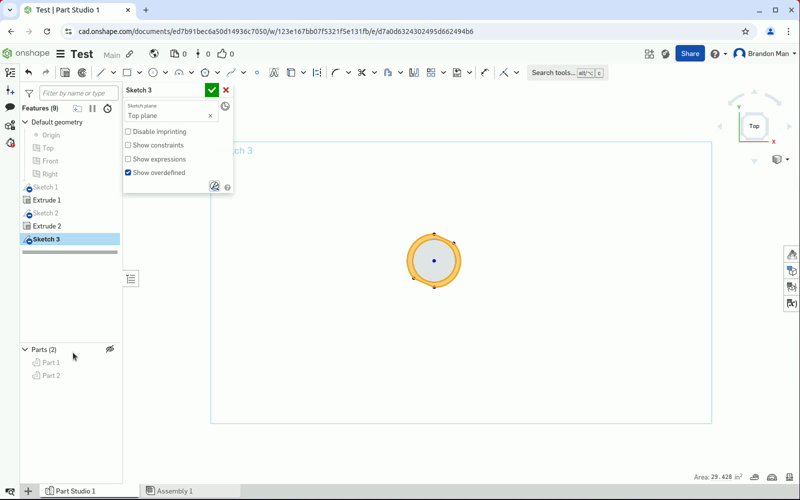
key(shift+e)
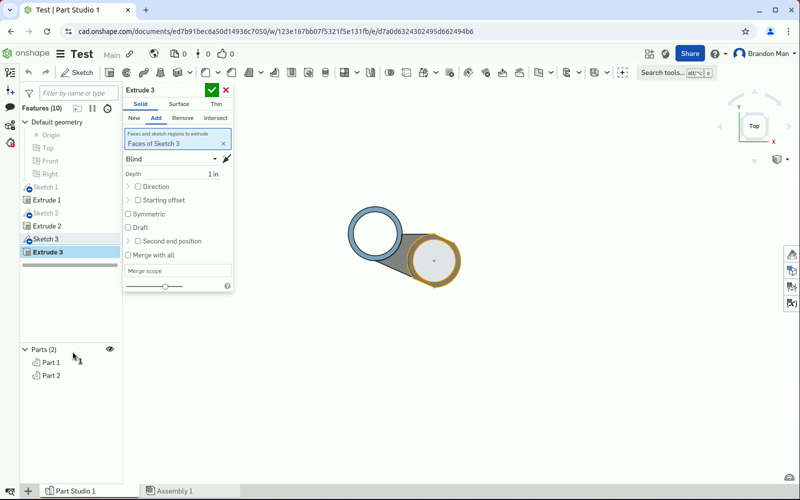
mouse_move(143, 106)
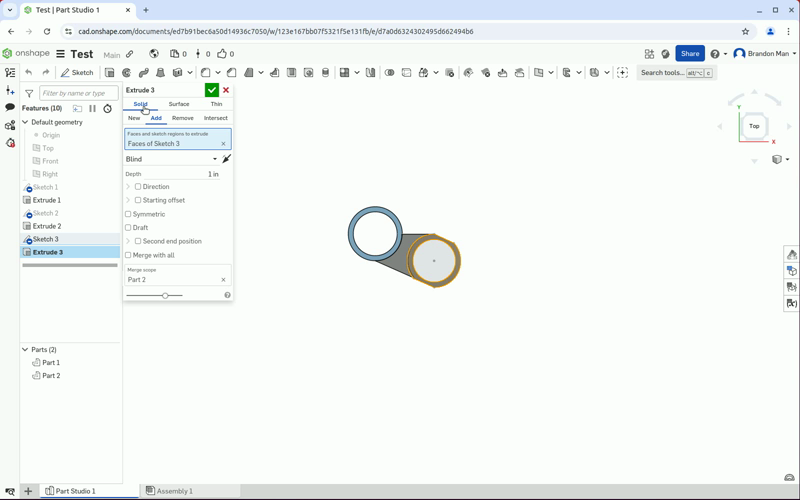
click(143, 106)
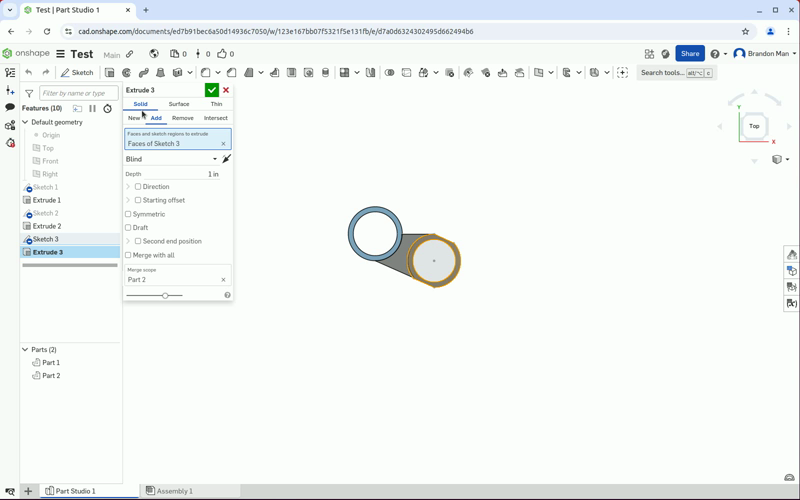
mouse_move(137, 120)
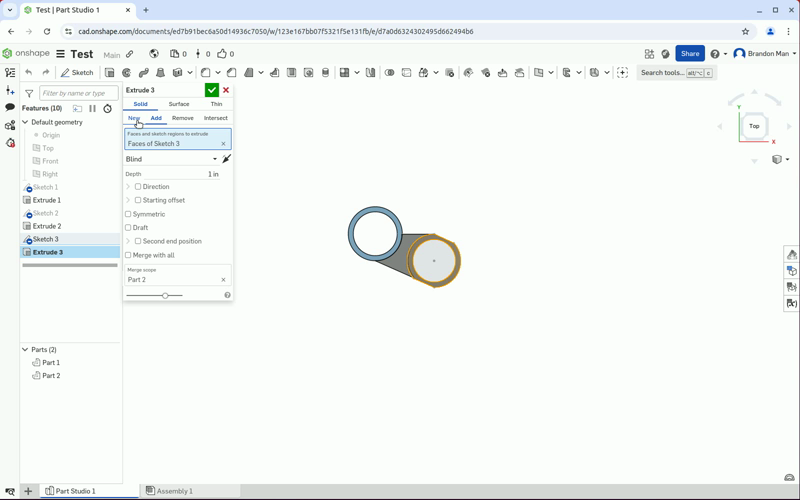
click(137, 120)
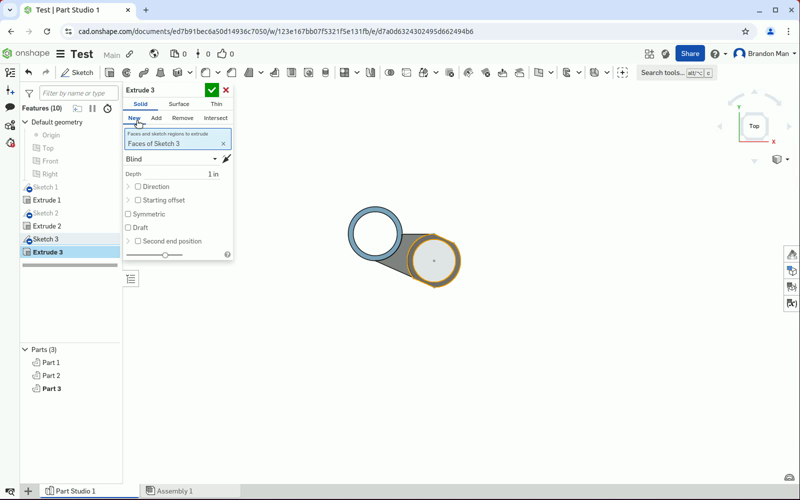
key(tab, 4)
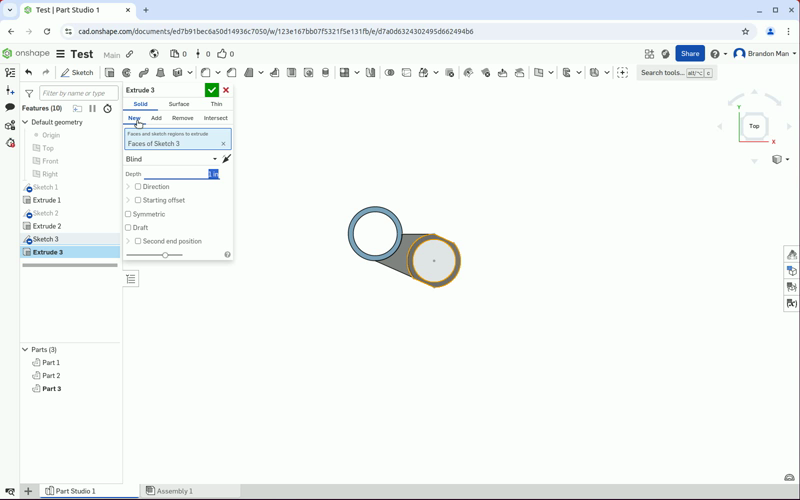
text(2.889)
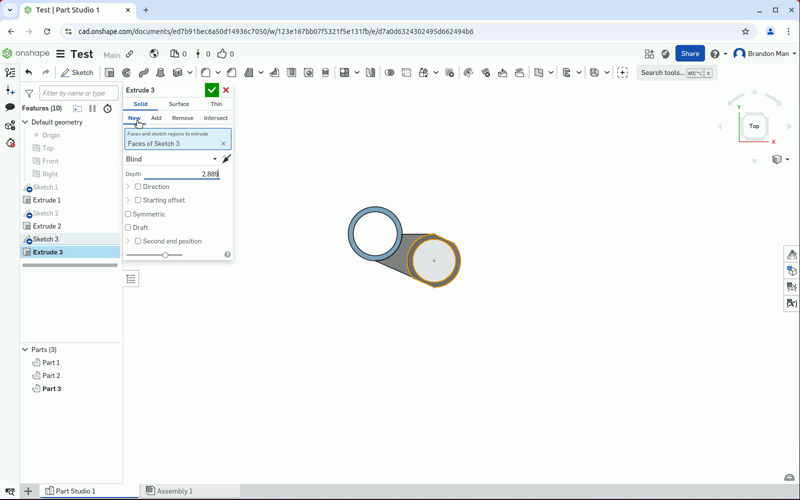
key(enter)
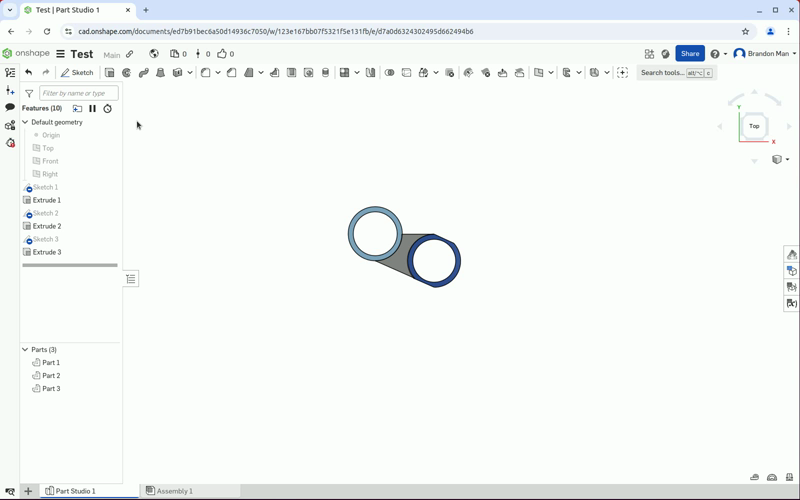
key(shift+h)
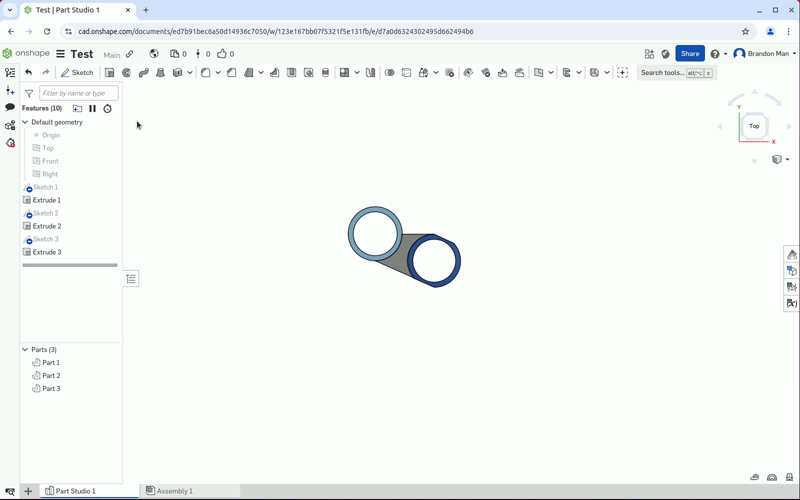
key(shift+h)
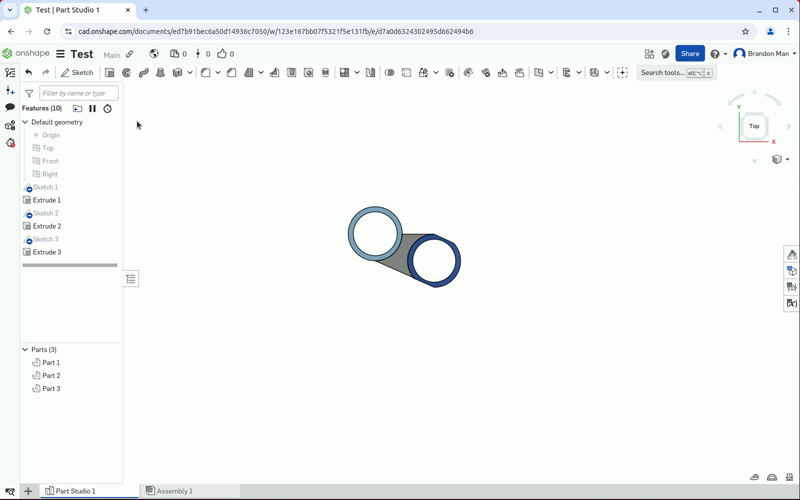
mouse_move(73, 189)
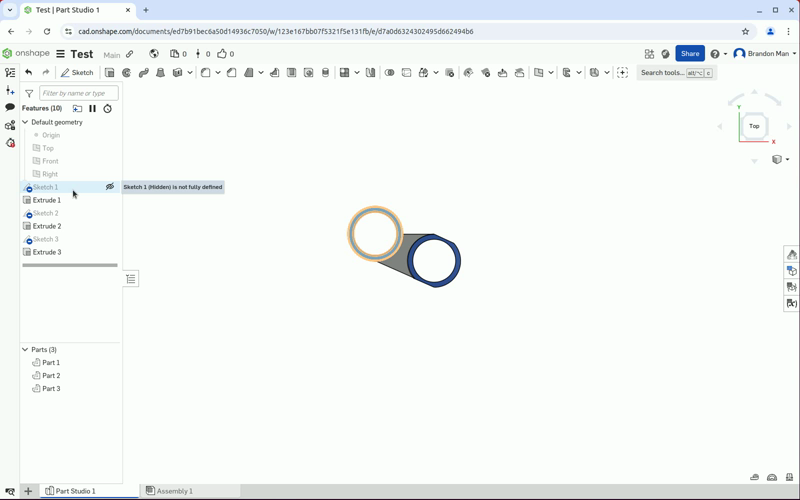
click(73, 189)
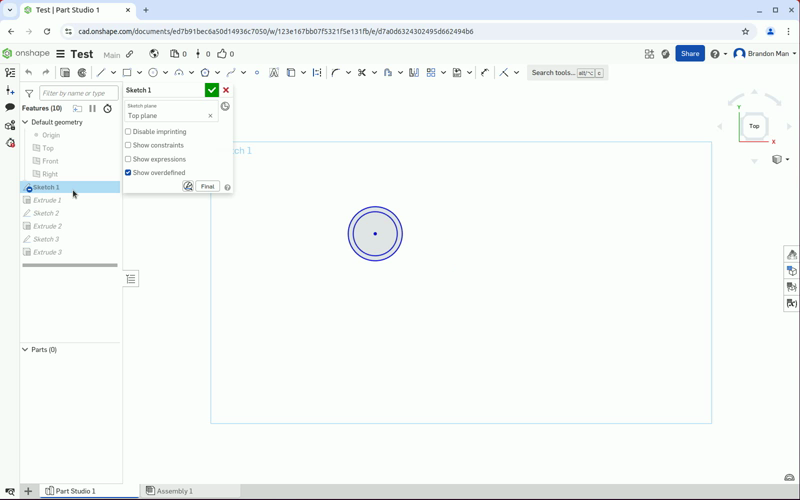
mouse_move(229, 92)
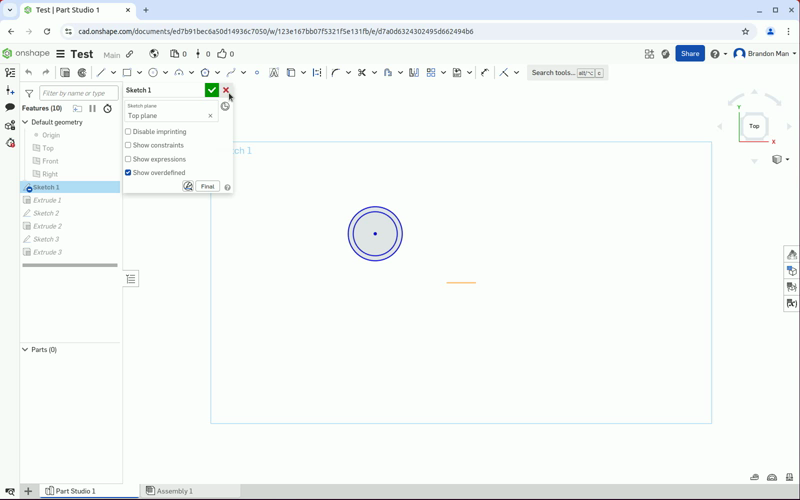
click(229, 92)
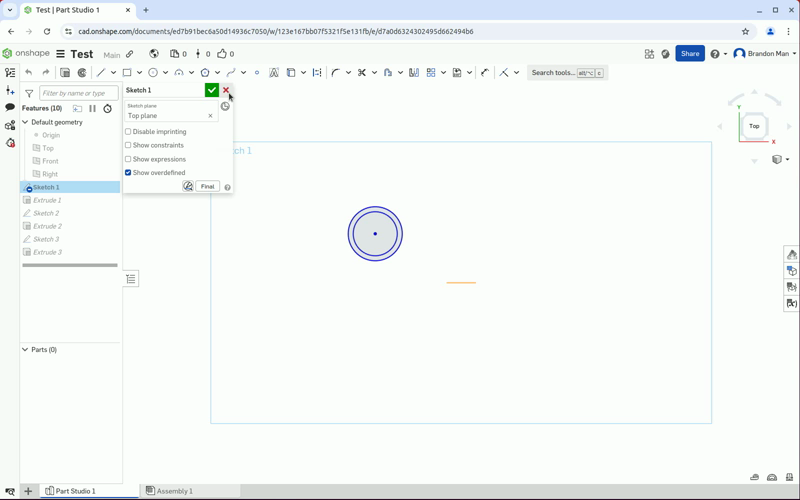
key(shift+s)
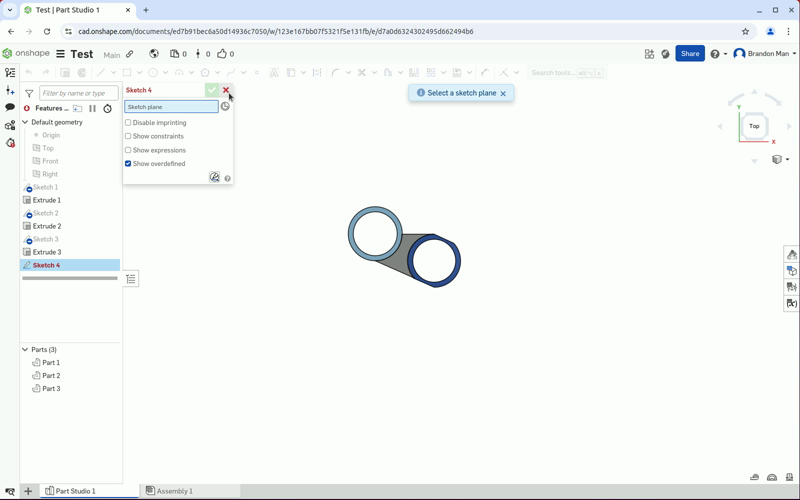
mouse_move(73, 150)
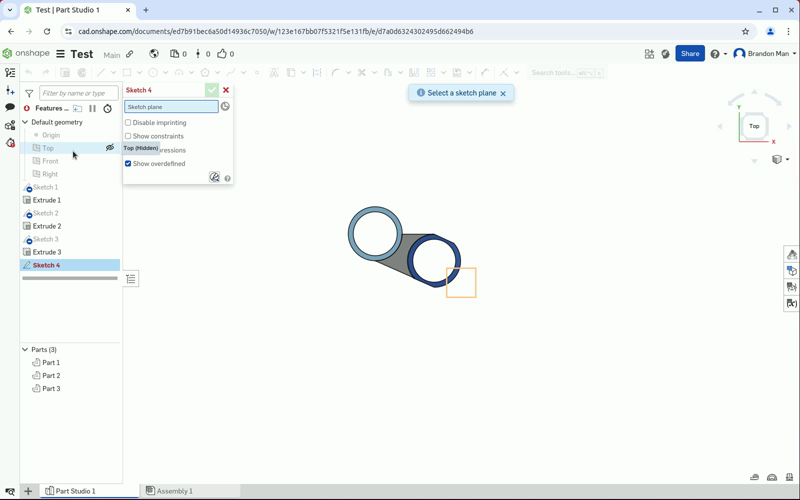
click(73, 150)
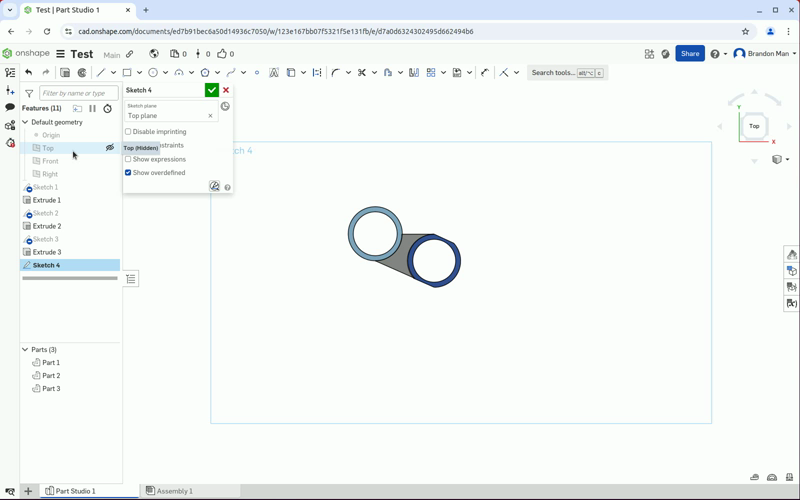
mouse_move(73, 352)
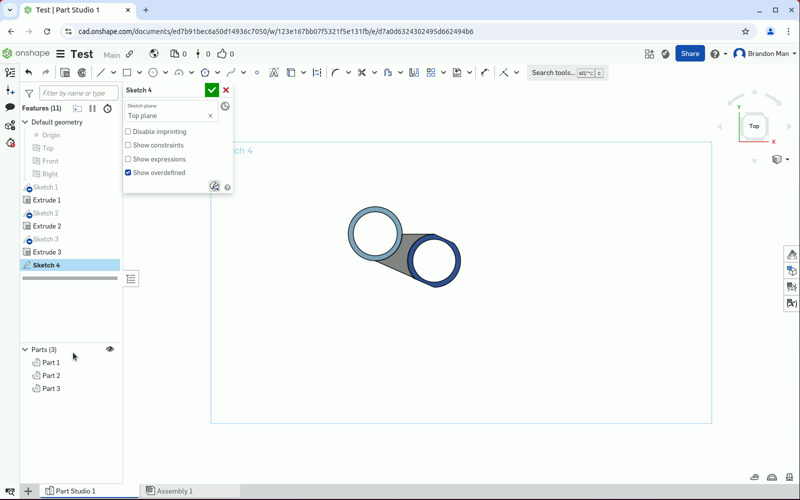
key(y)
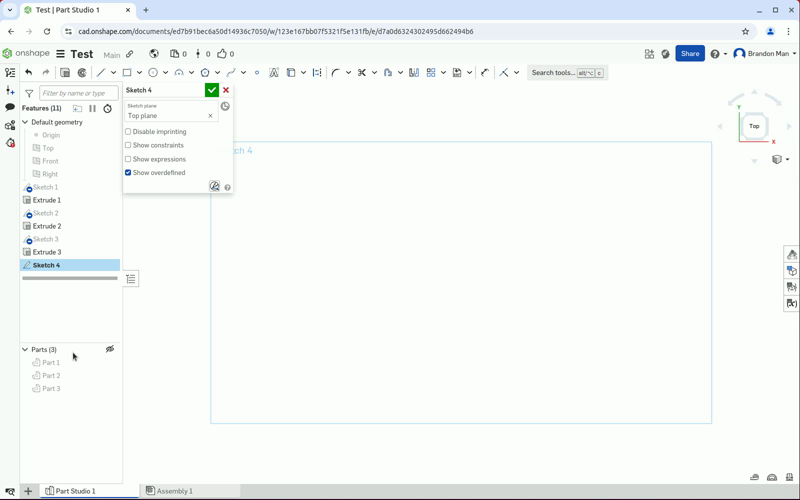
key(l)
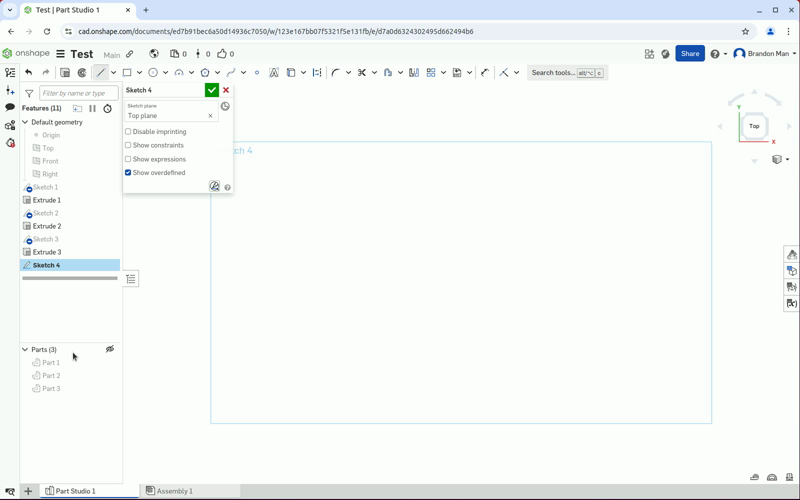
key_down(shift)
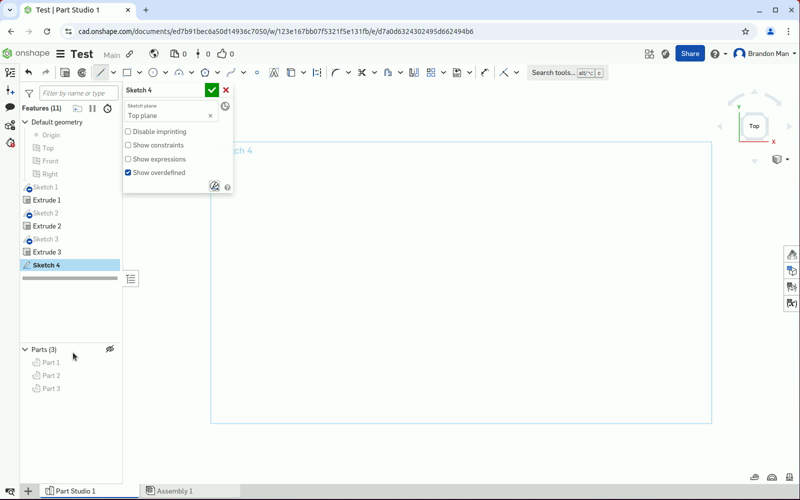
mouse_move(433, 286)
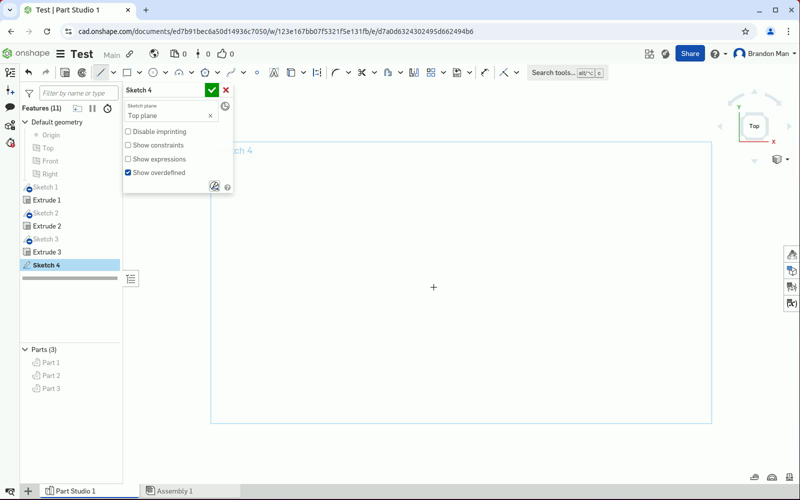
click(433, 286)
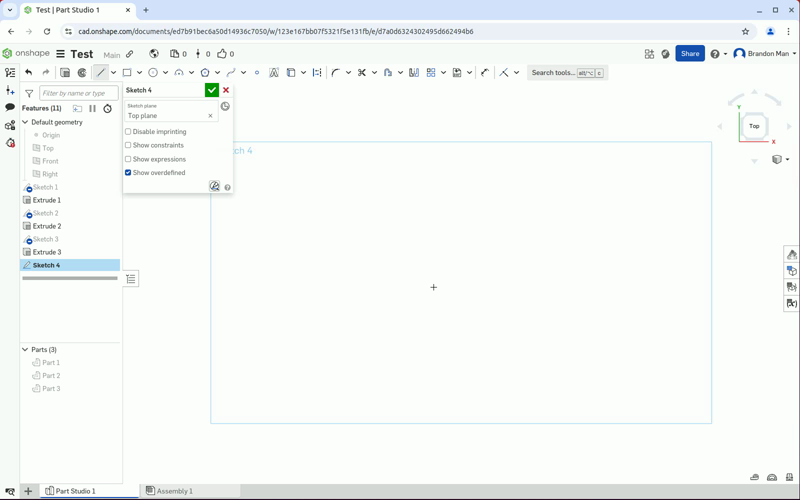
key_up(shift)
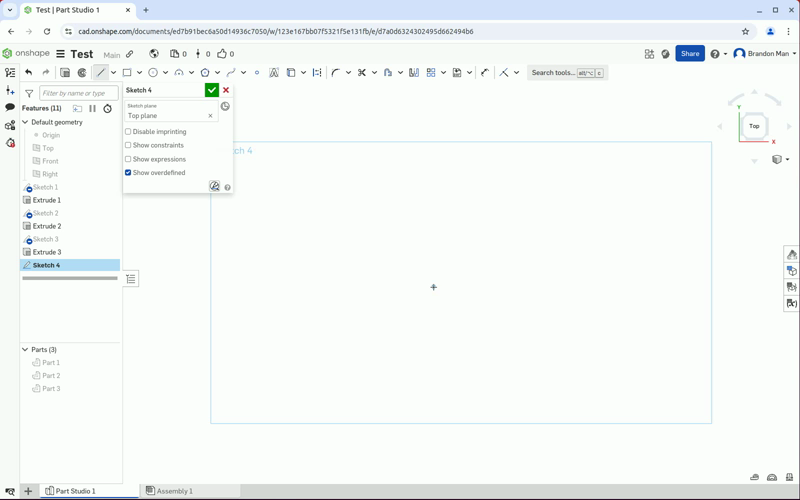
key_down(shift)
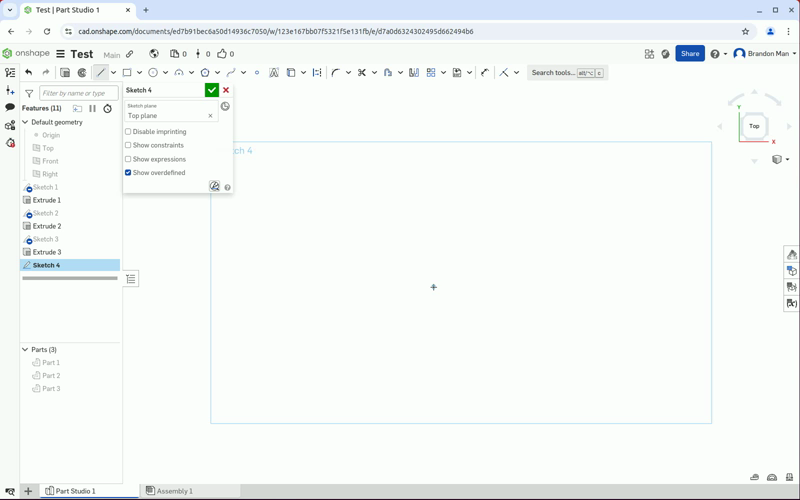
mouse_move(463, 286)
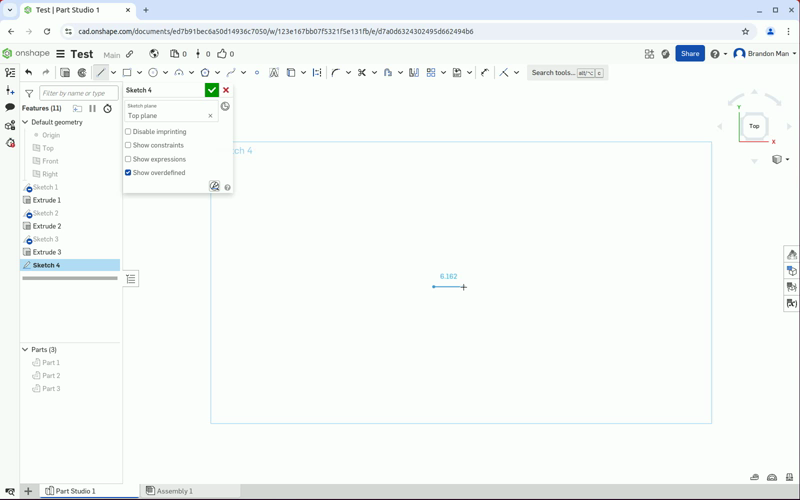
mouse_move(466, 286)
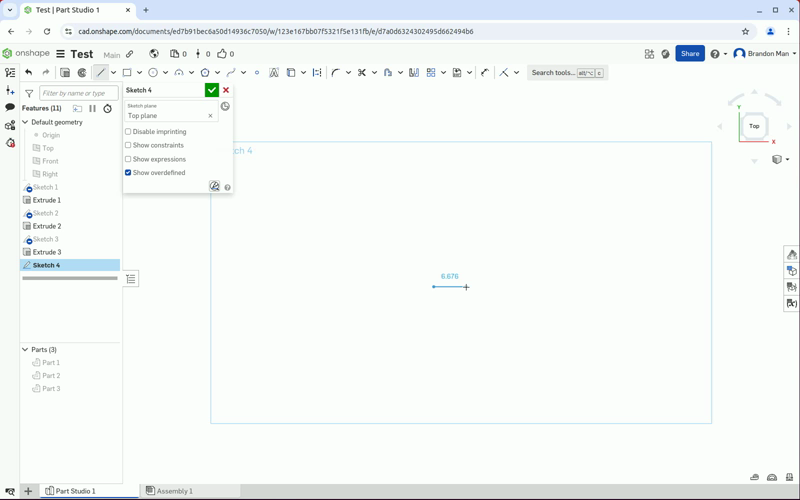
click(466, 286)
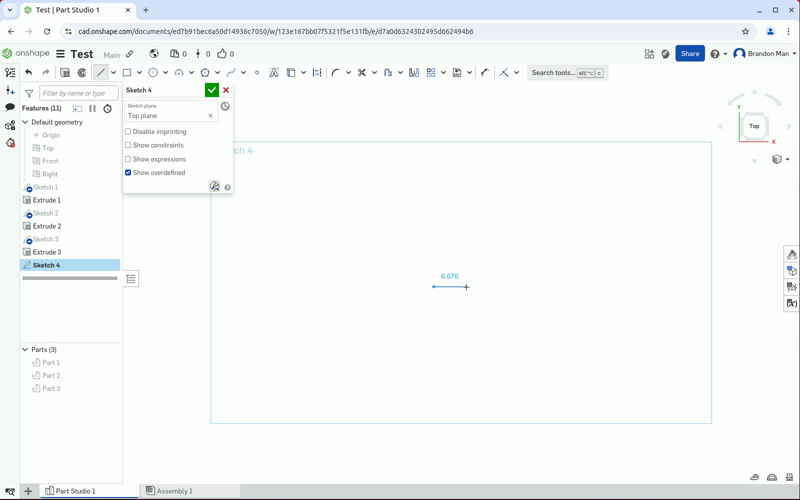
key_up(shift)
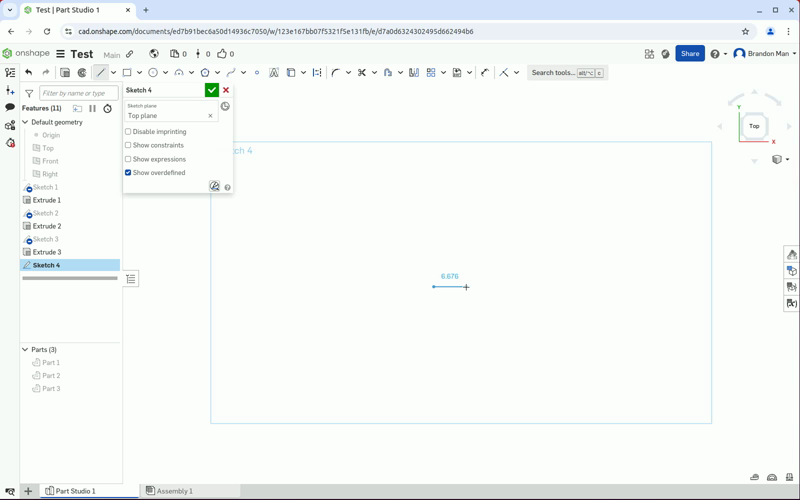
key(esc)
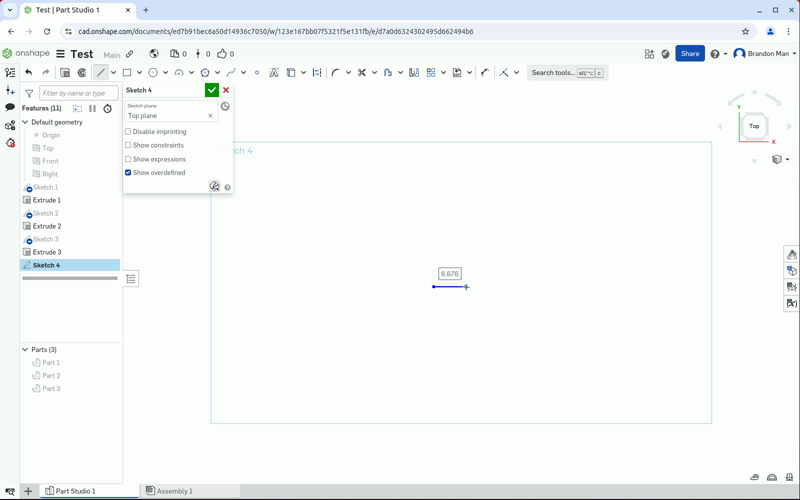
key(a)
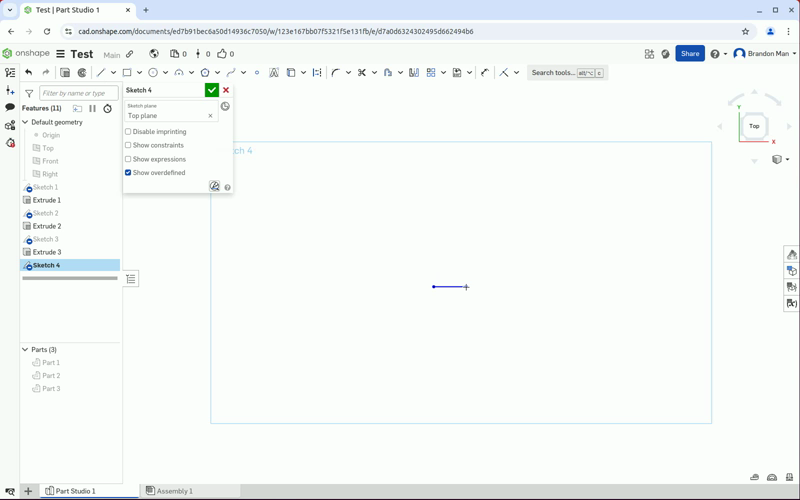
mouse_move(466, 286)
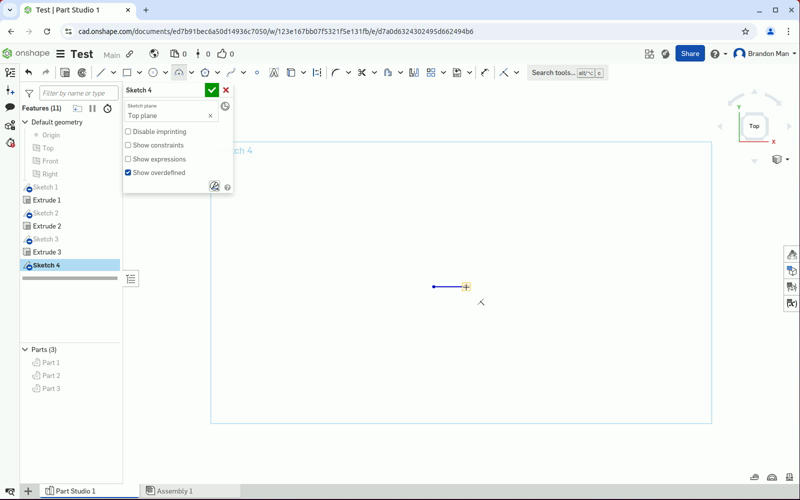
click(466, 286)
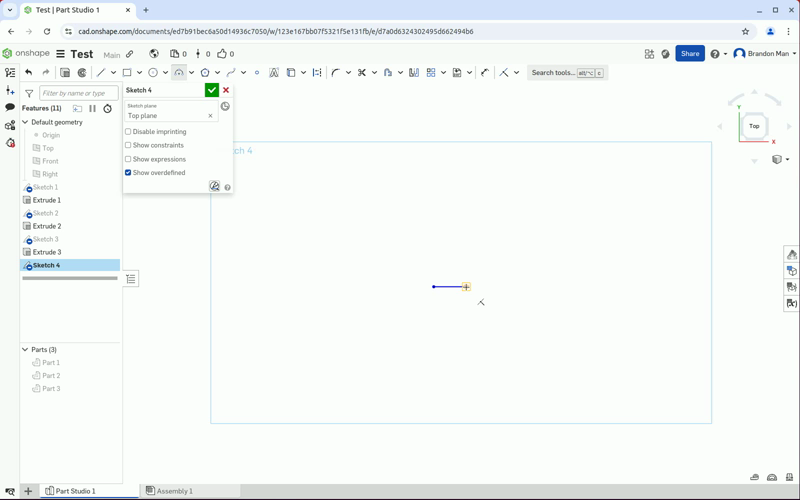
key_down(shift)
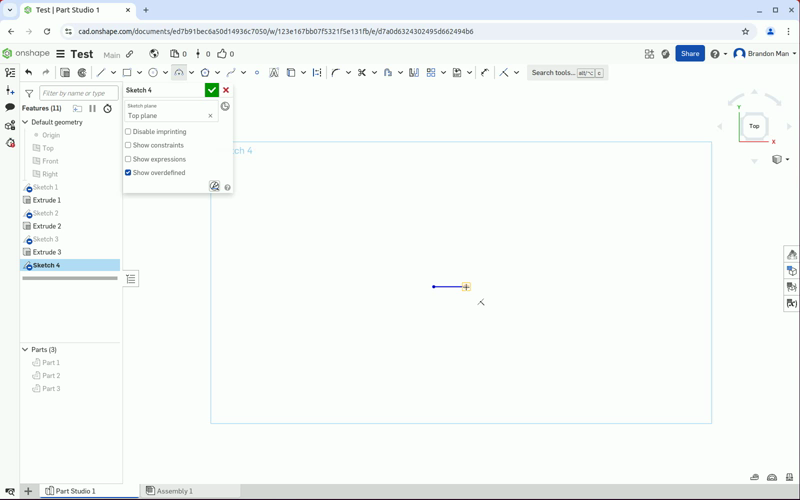
mouse_move(492, 259)
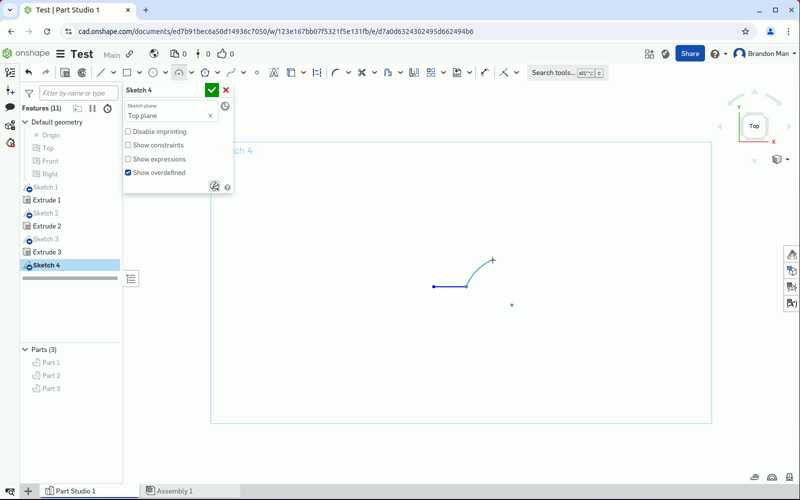
click(492, 259)
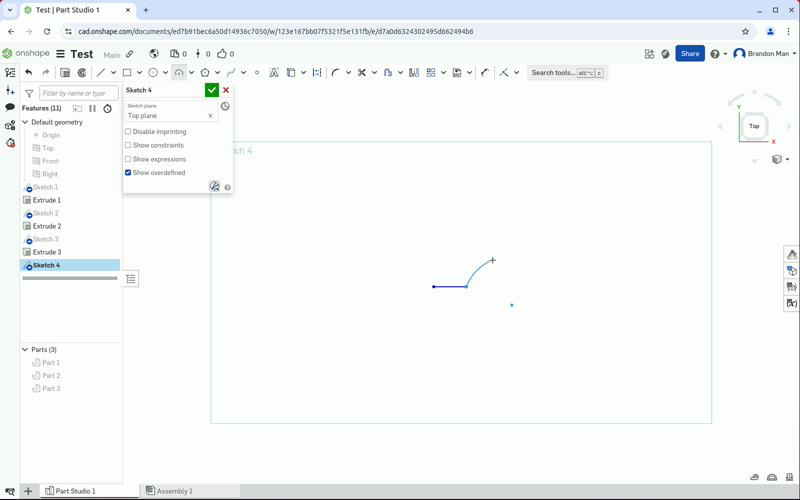
mouse_move(474, 267)
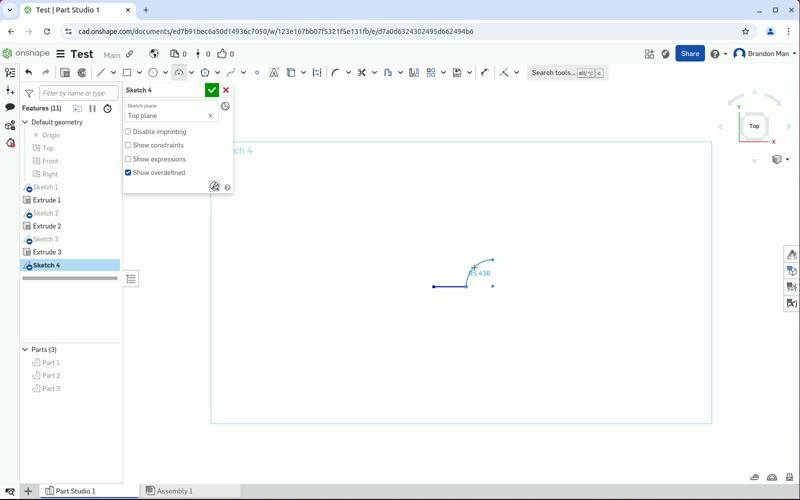
click(474, 267)
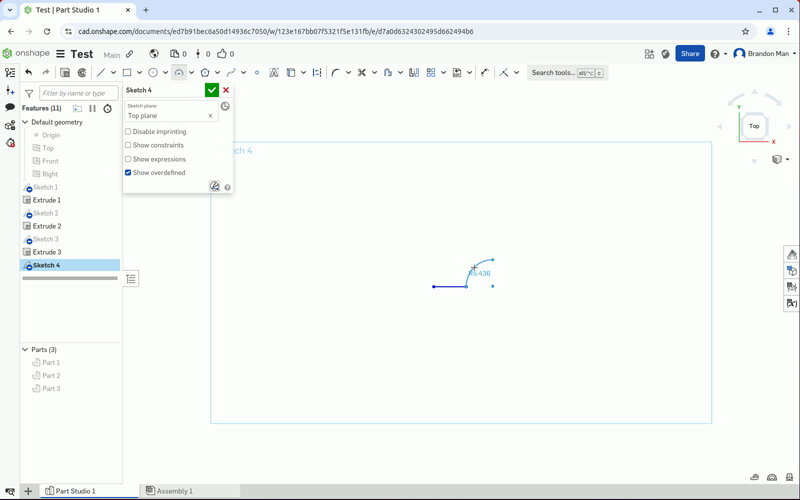
key_up(shift)
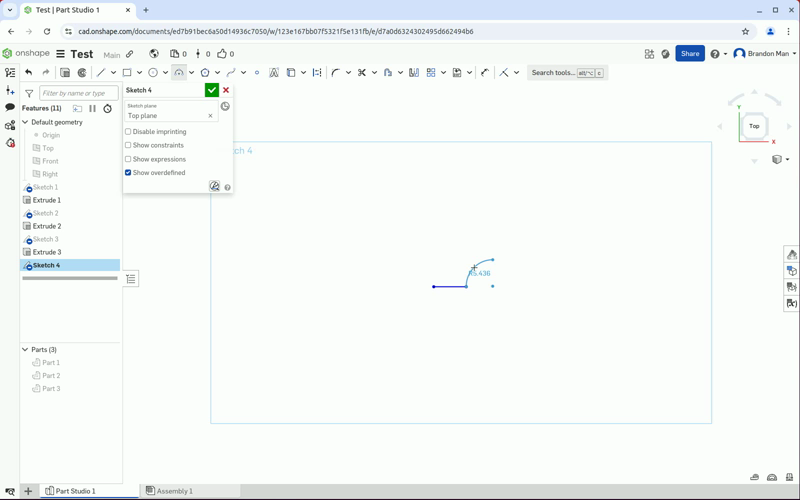
key(esc)
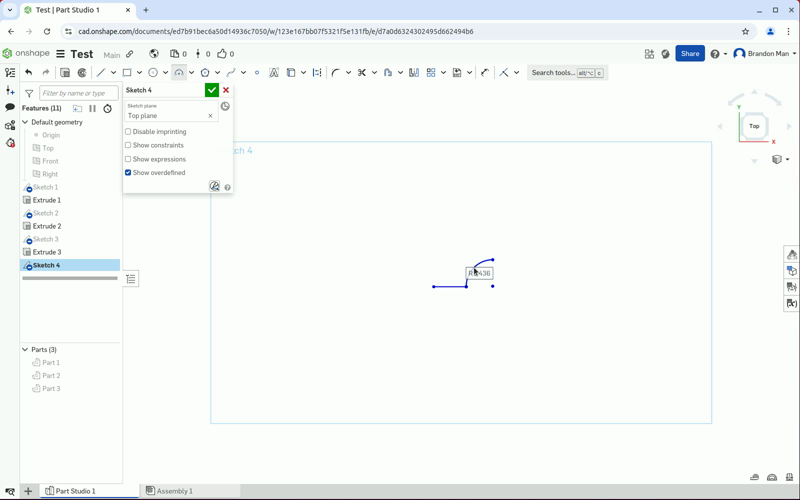
key(l)
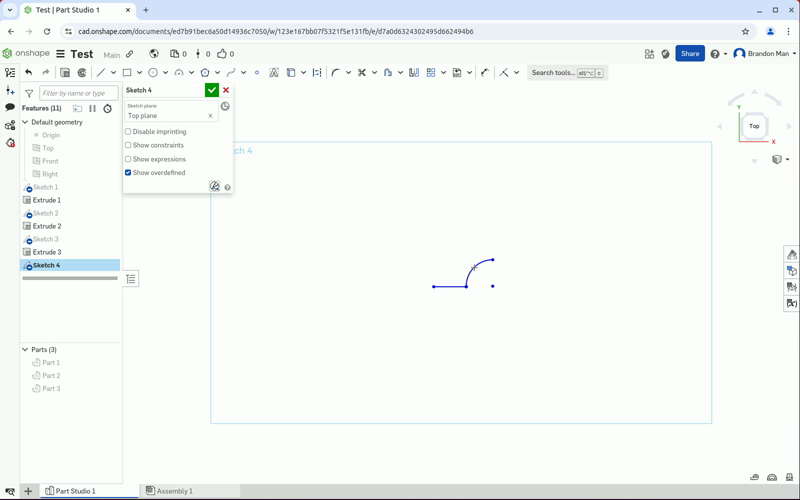
mouse_move(492, 259)
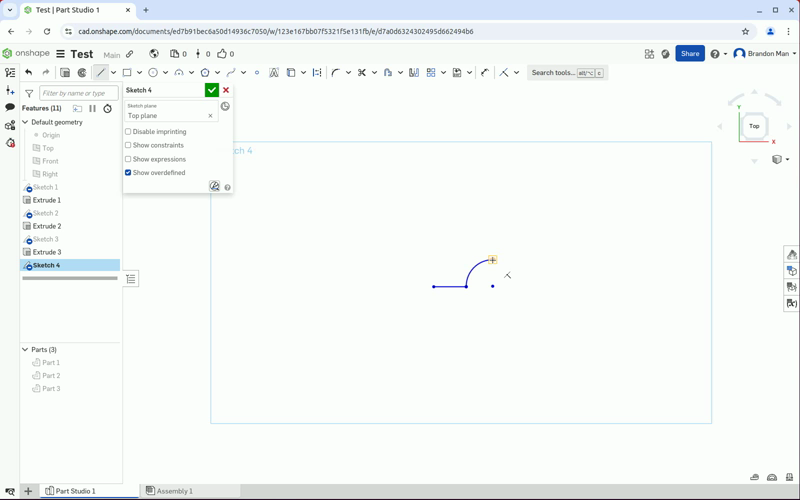
click(492, 259)
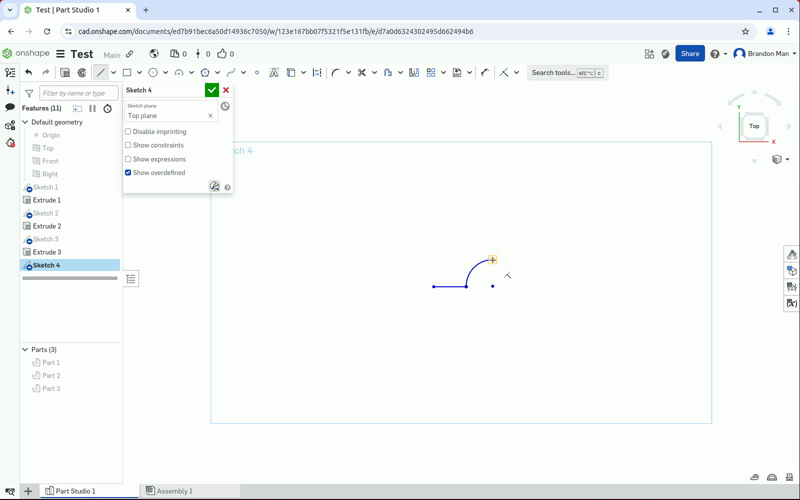
key_down(shift)
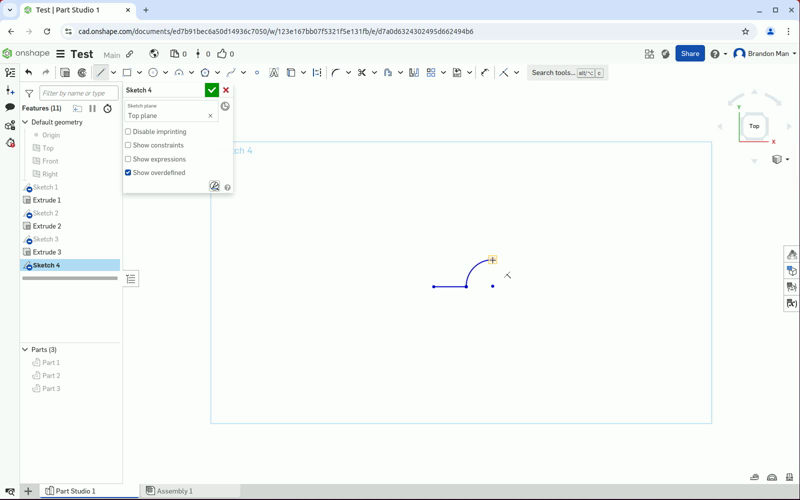
mouse_move(522, 259)
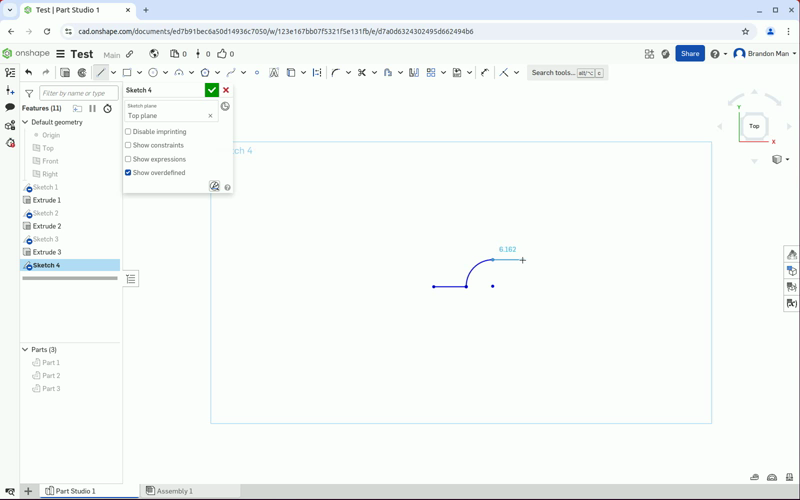
mouse_move(453, 242)
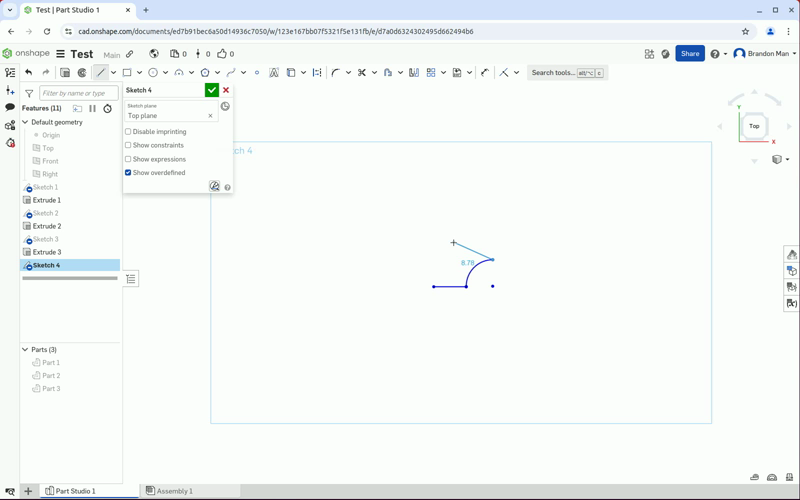
click(453, 242)
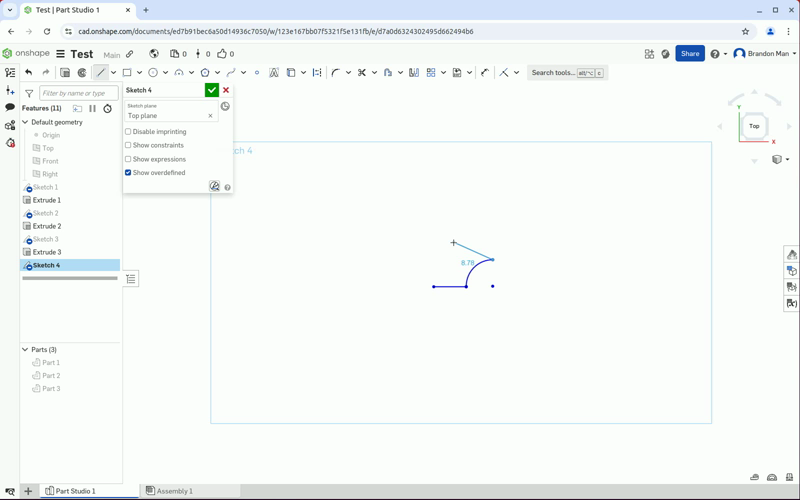
key_up(shift)
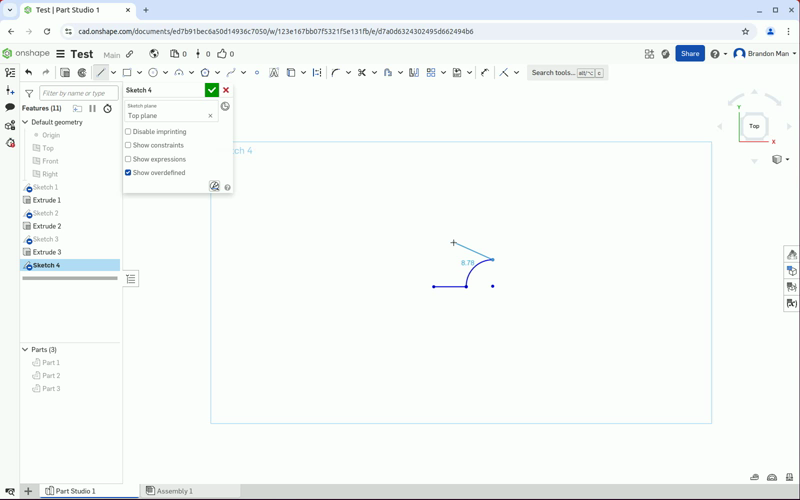
key(esc)
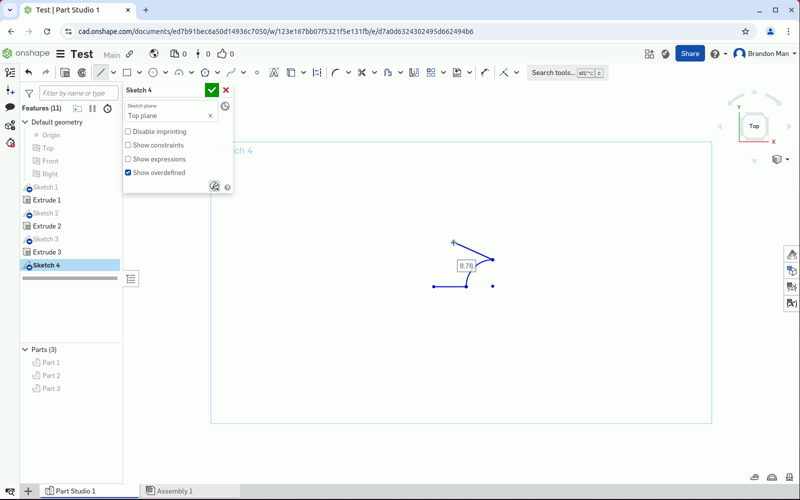
key(a)
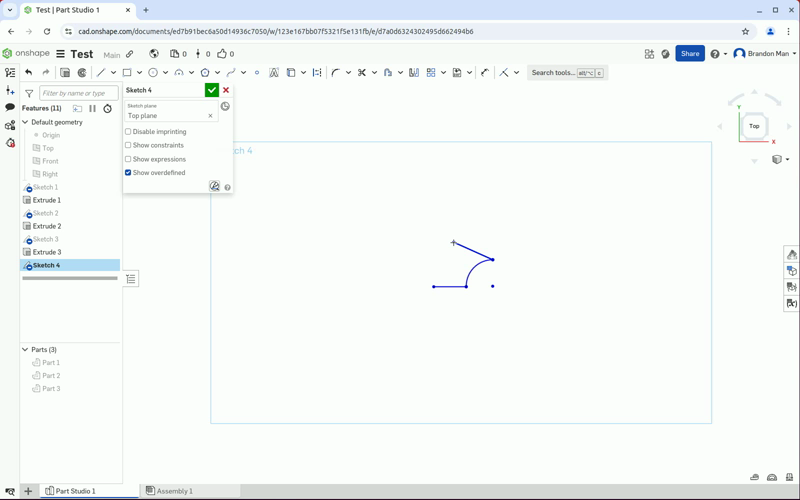
mouse_move(453, 242)
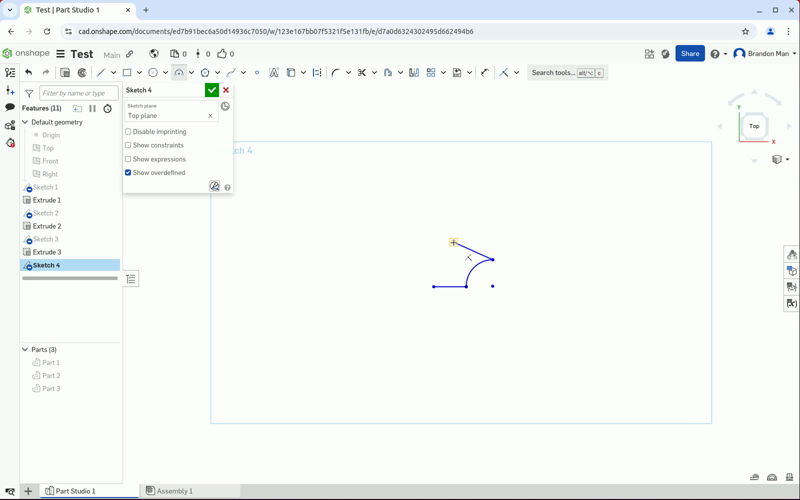
click(453, 242)
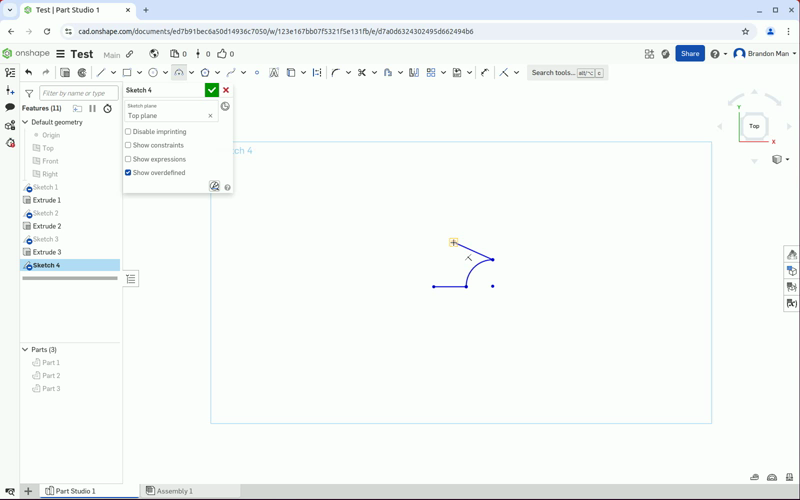
mouse_move(433, 286)
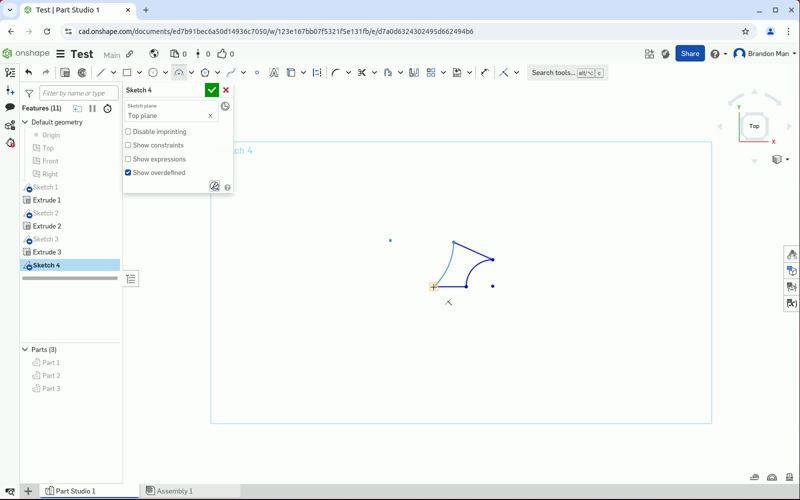
click(433, 286)
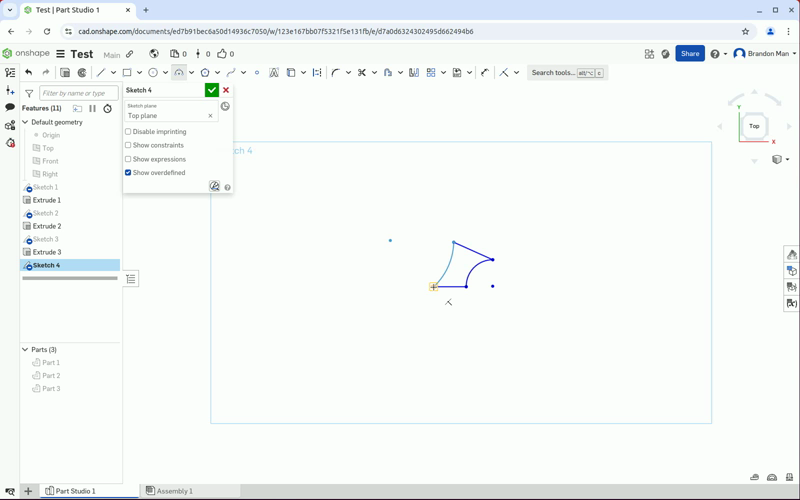
key_down(shift)
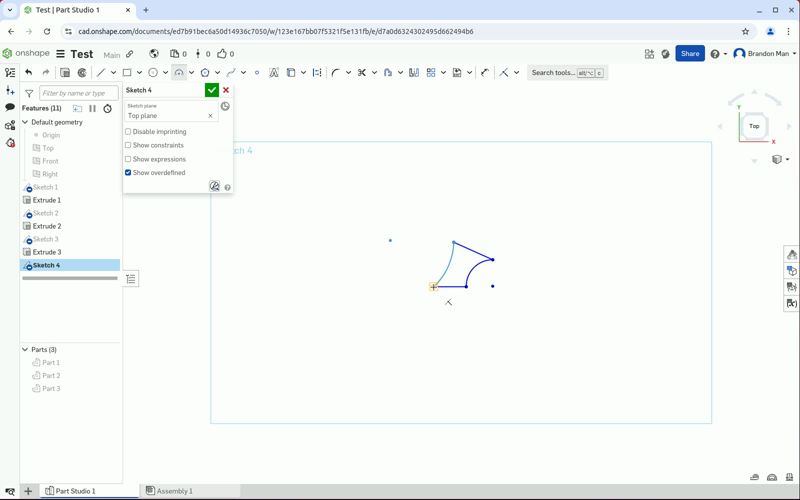
mouse_move(458, 270)
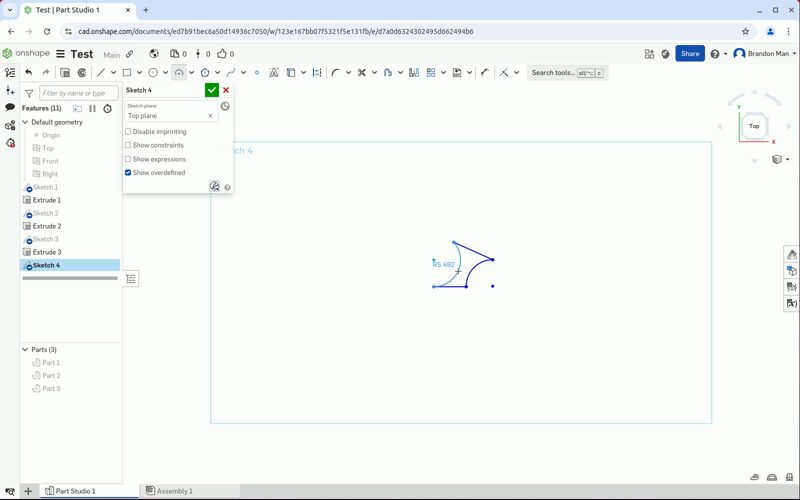
click(458, 270)
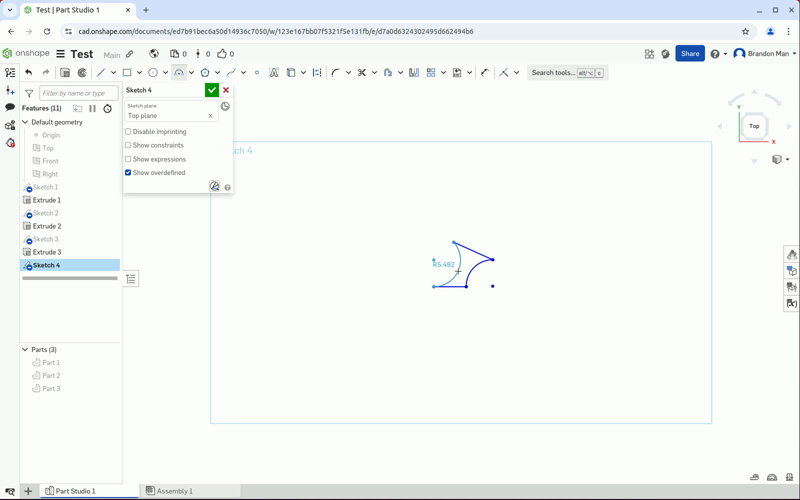
key_up(shift)
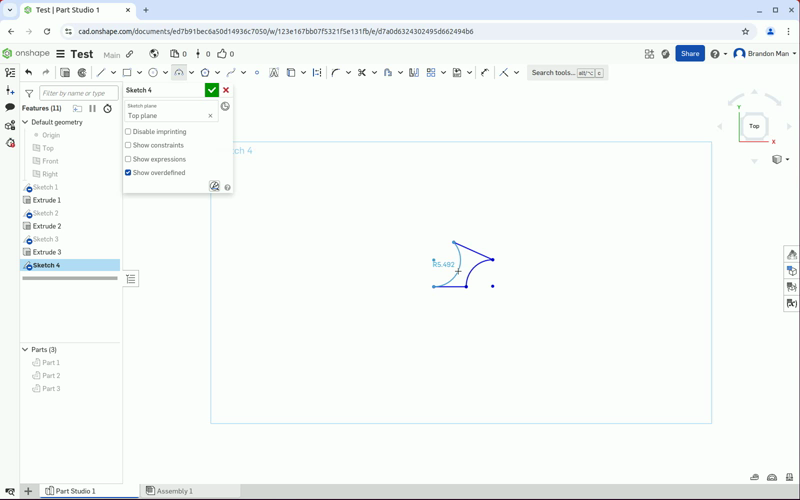
key(esc)
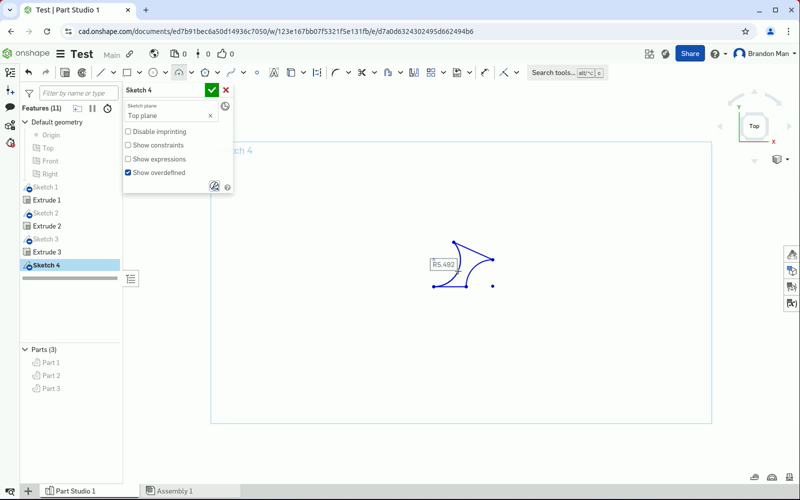
mouse_move(446, 284)
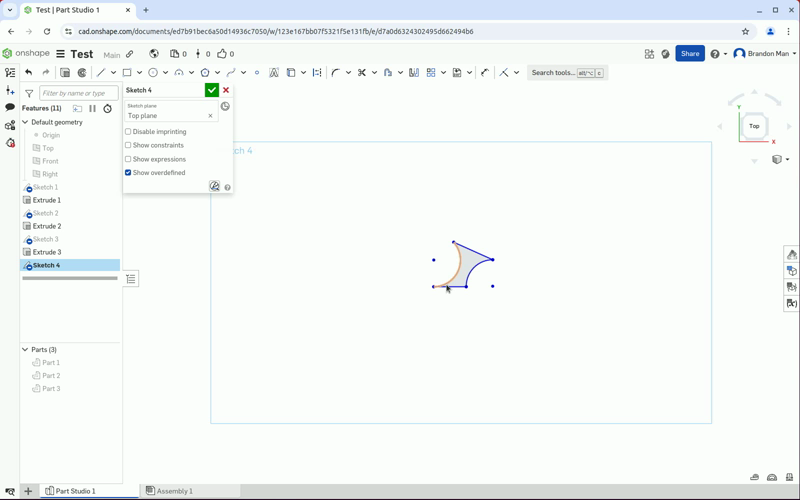
scroll(6)
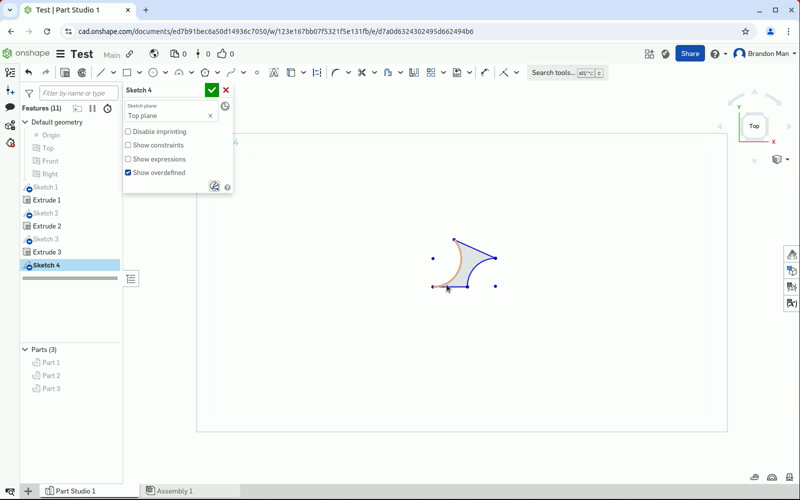
scroll(6)
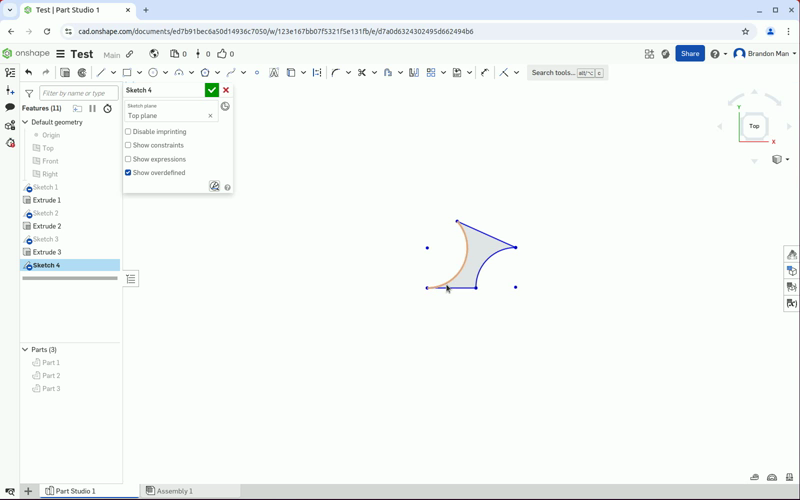
scroll(6)
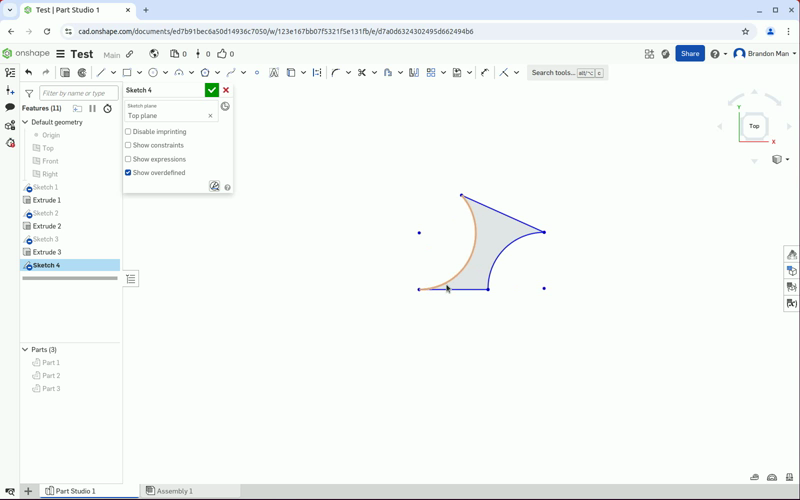
scroll(6)
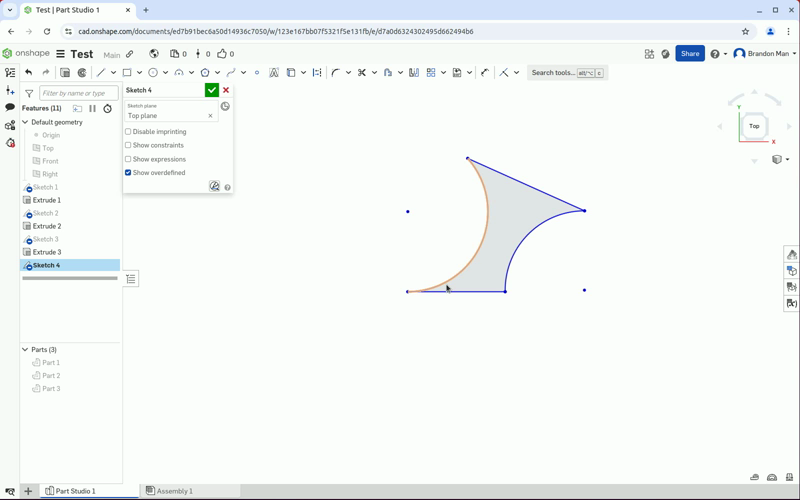
scroll(6)
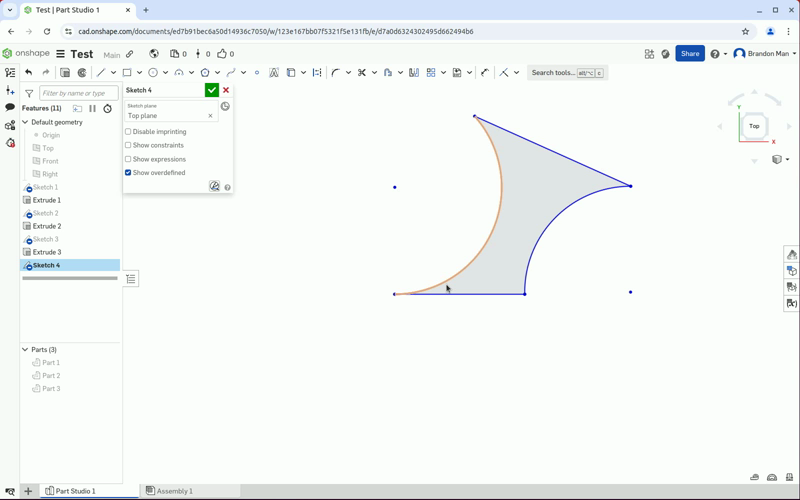
scroll(6)
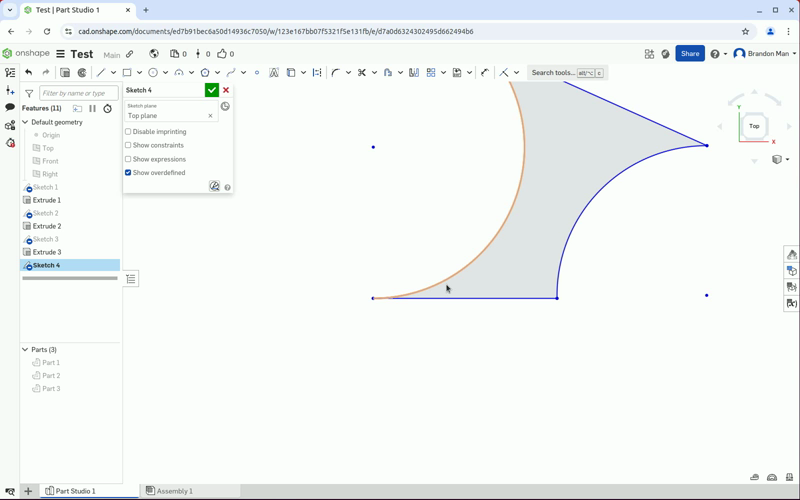
scroll(6)
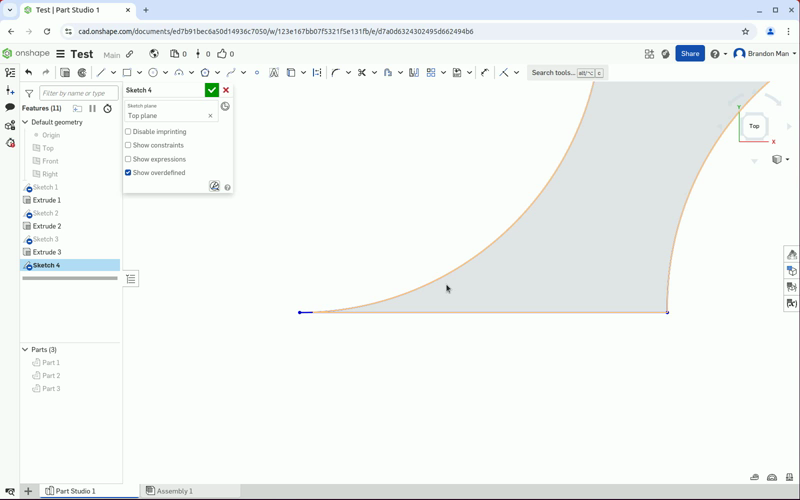
click(446, 284)
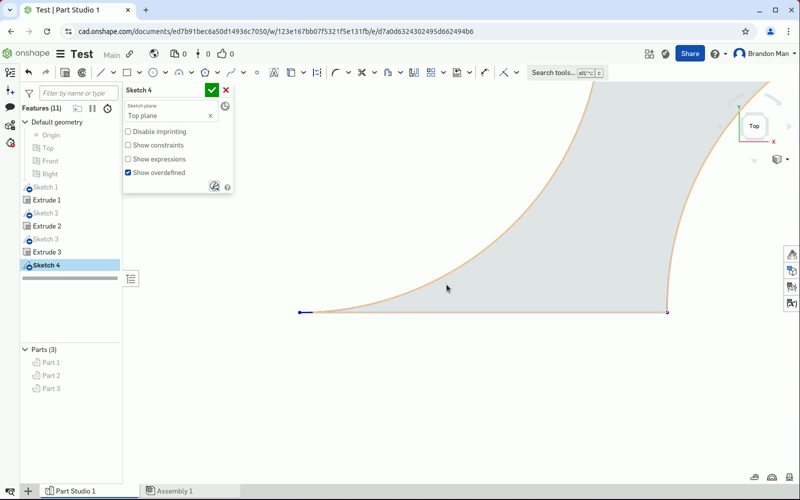
scroll(-6)
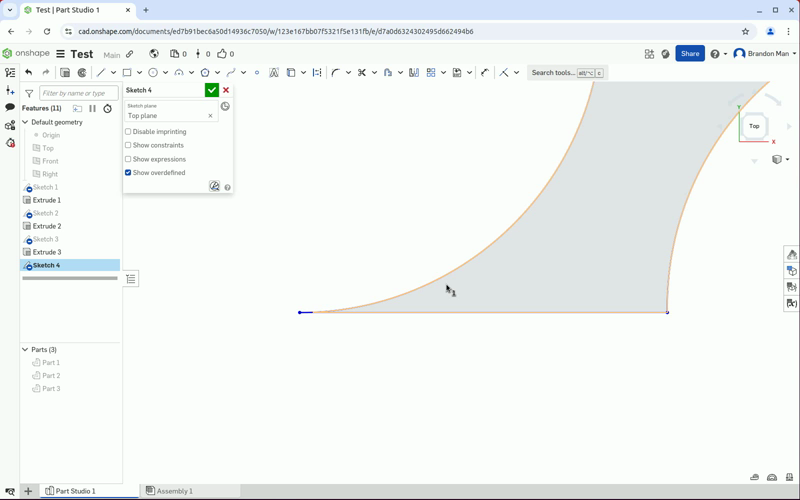
scroll(-6)
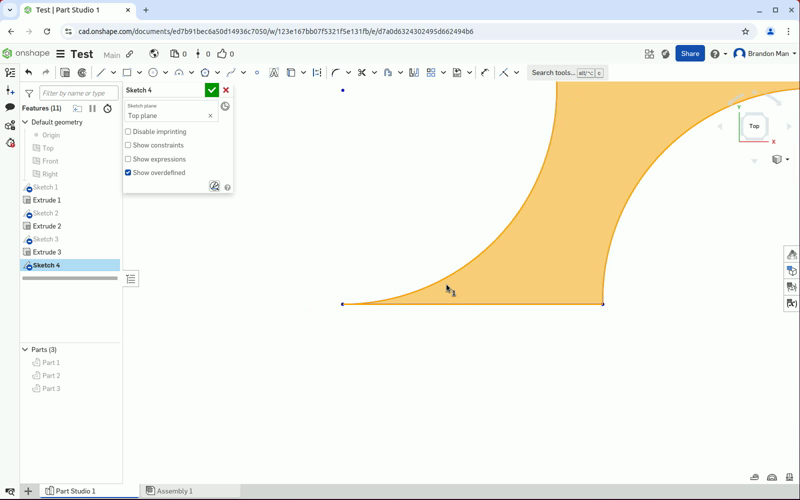
scroll(-6)
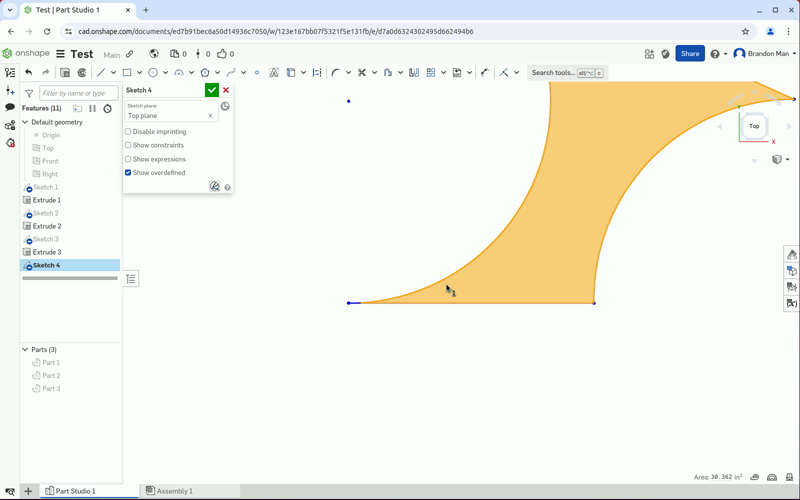
scroll(-6)
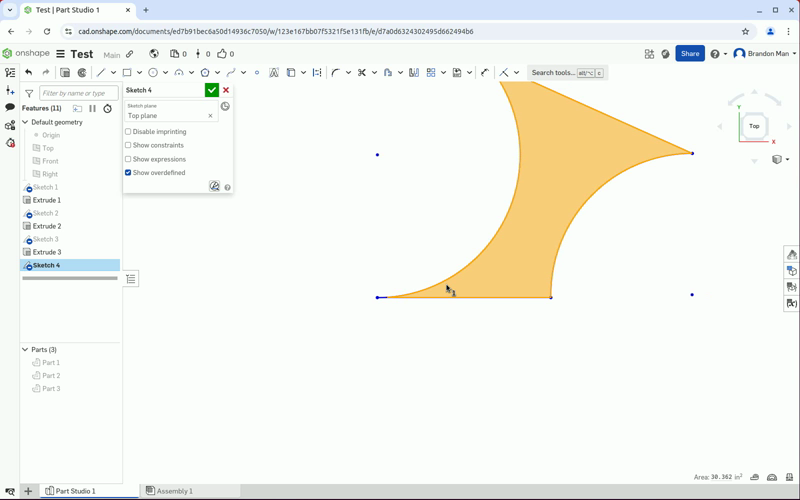
scroll(-6)
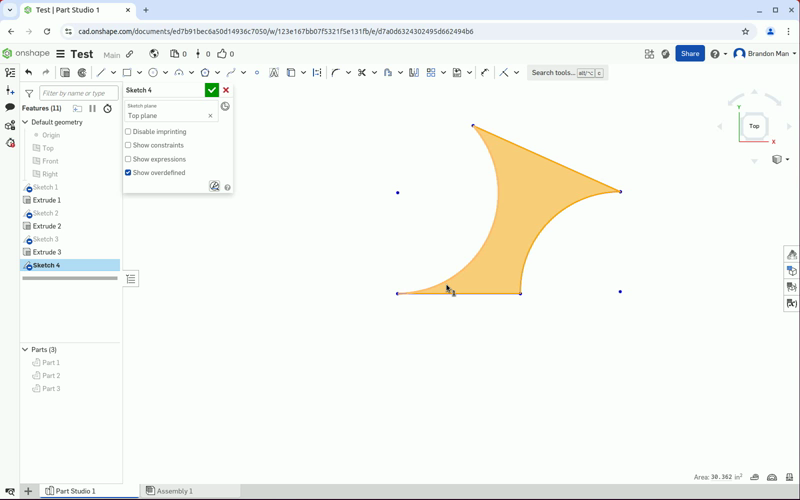
scroll(-6)
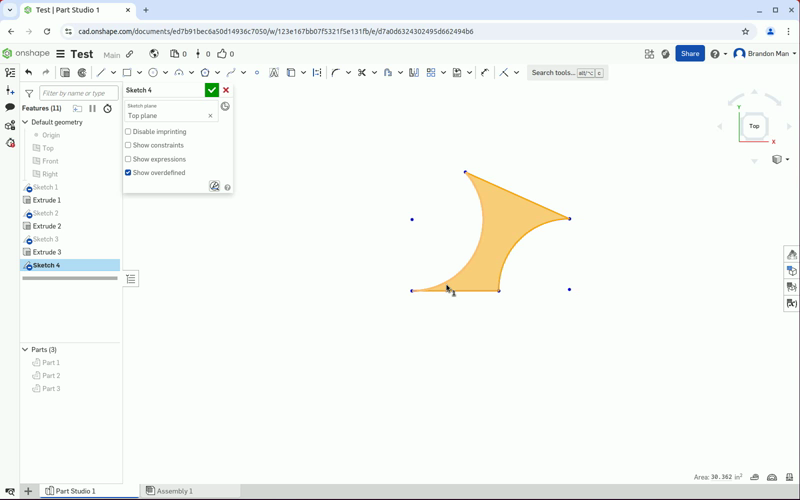
scroll(-6)
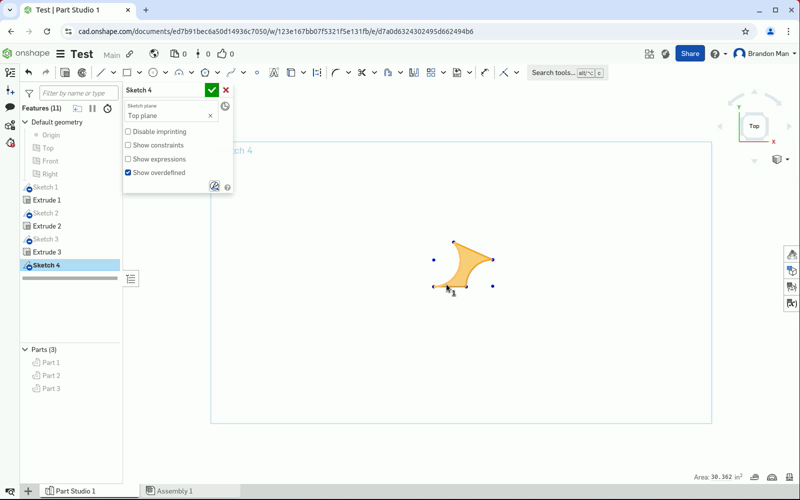
mouse_move(73, 352)
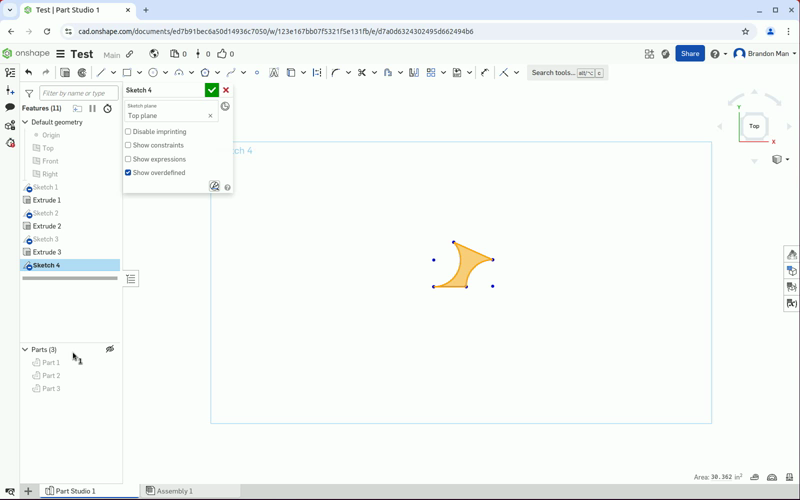
key(shift+y)
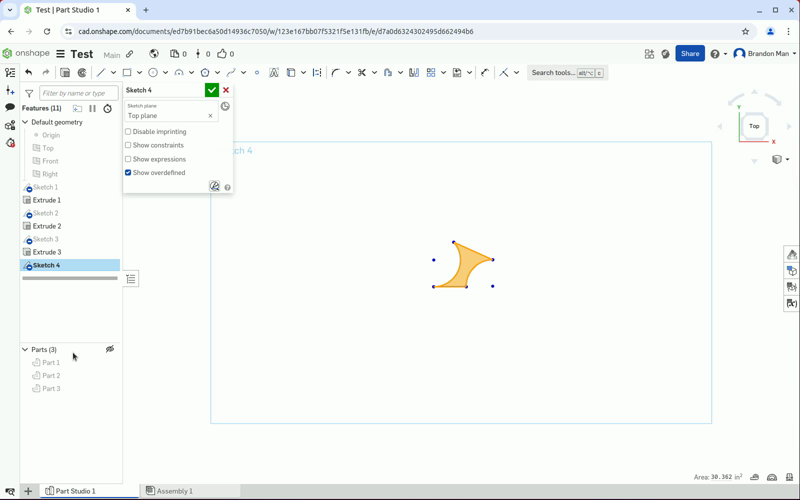
key(shift+e)
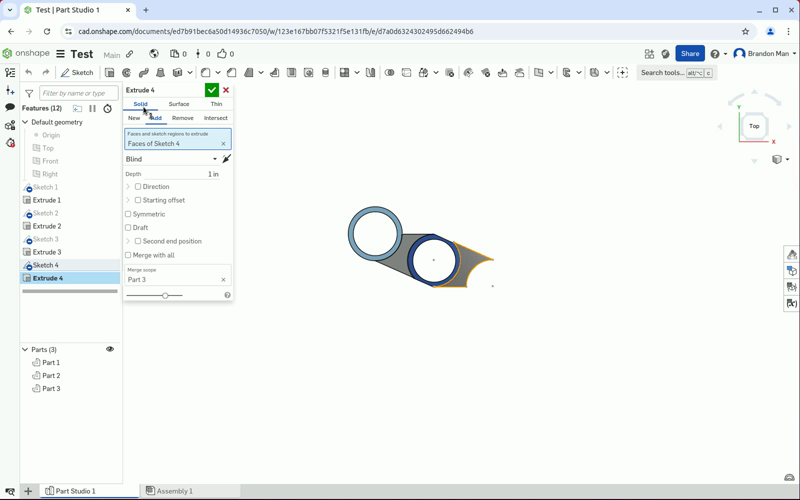
mouse_move(143, 106)
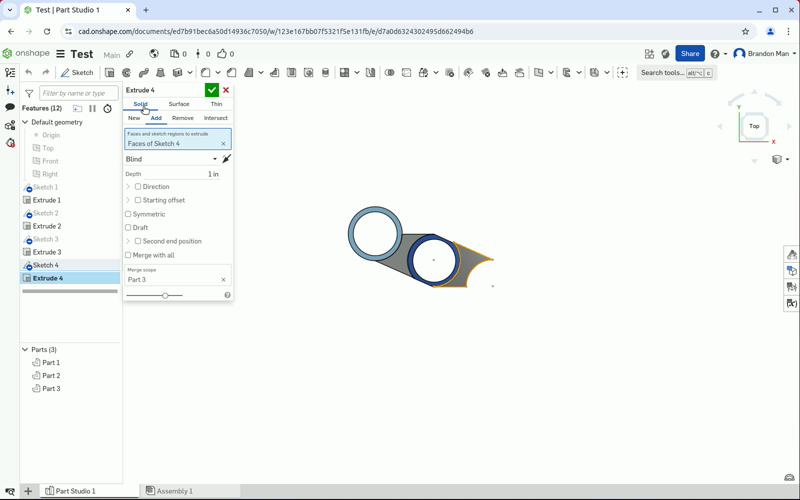
click(143, 106)
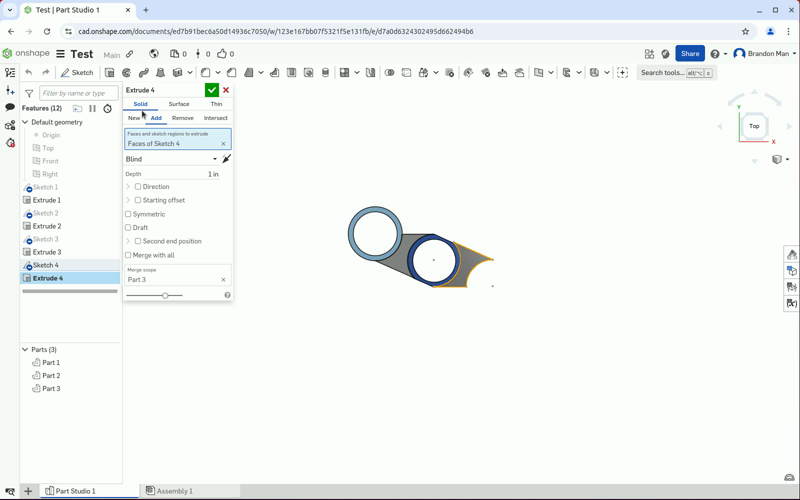
mouse_move(137, 120)
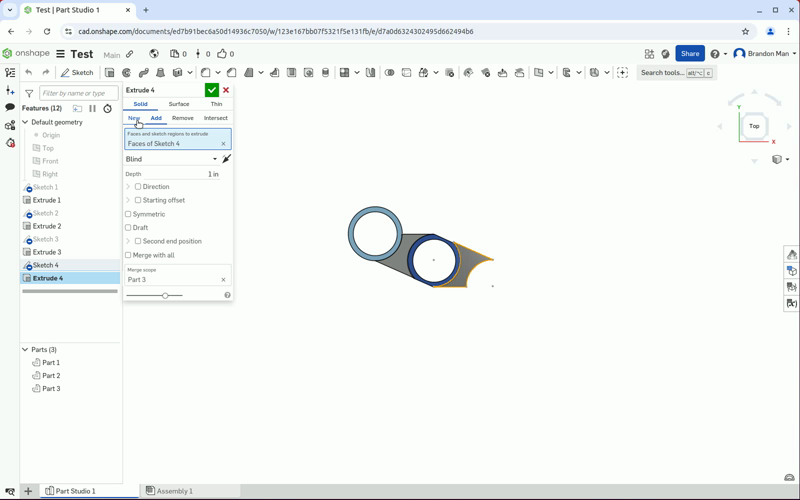
click(137, 120)
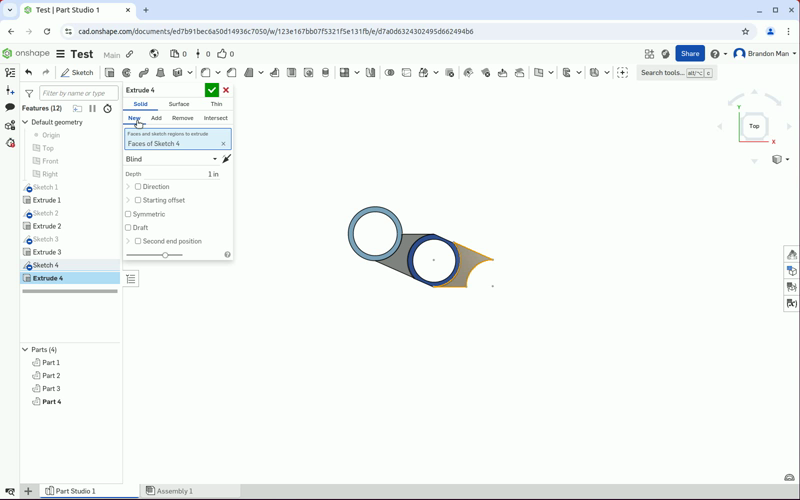
key(tab, 4)
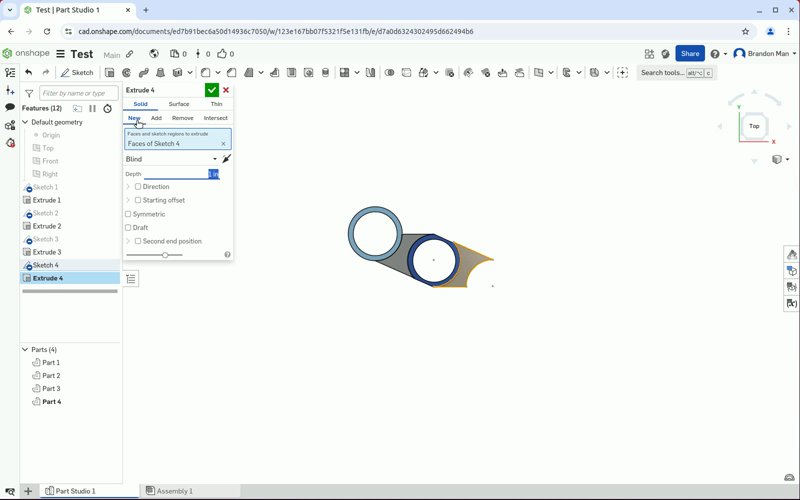
text(2.889)
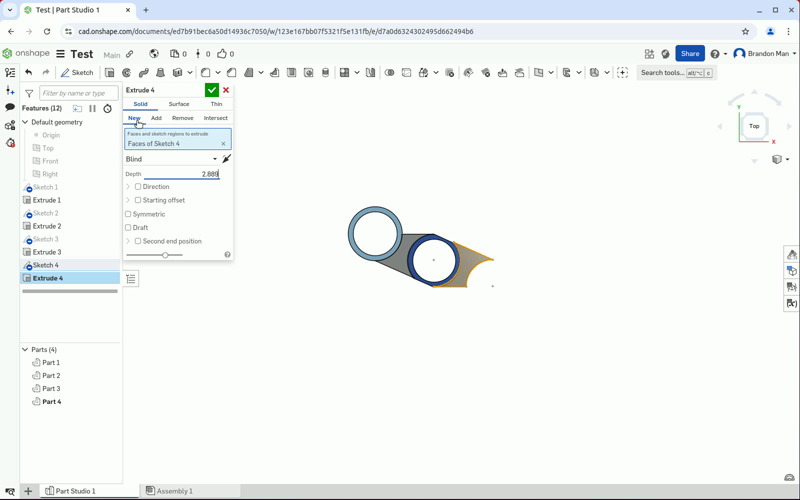
key(enter)
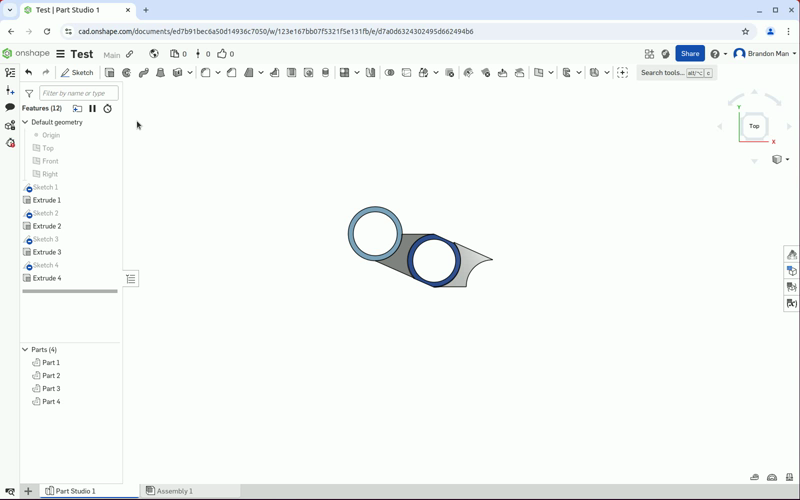
key(shift+h)
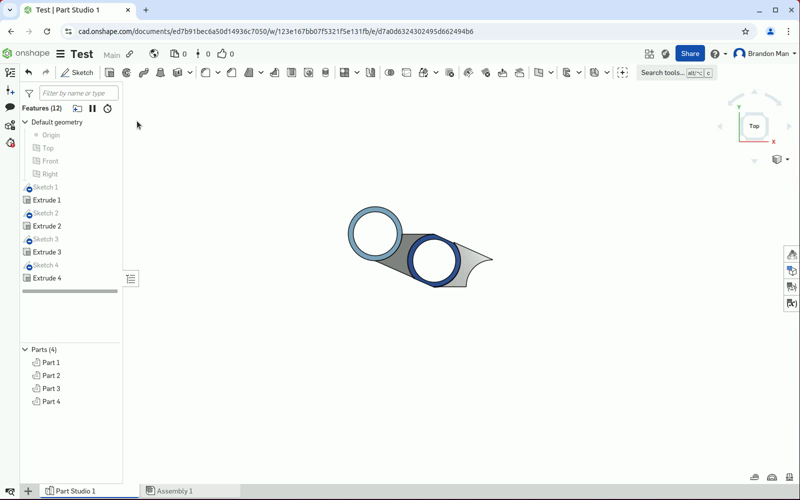
key(shift+h)
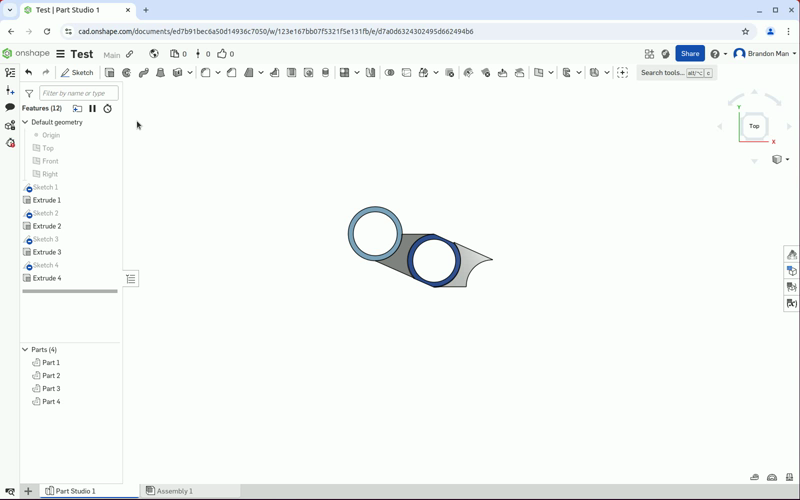
mouse_move(73, 189)
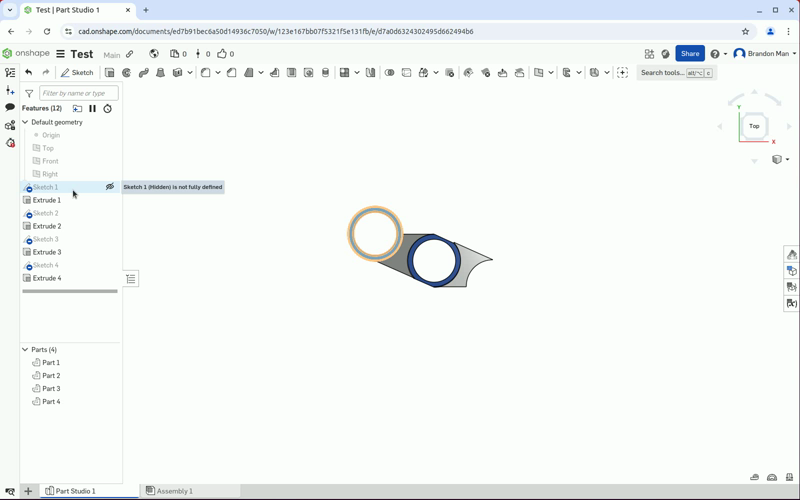
click(73, 189)
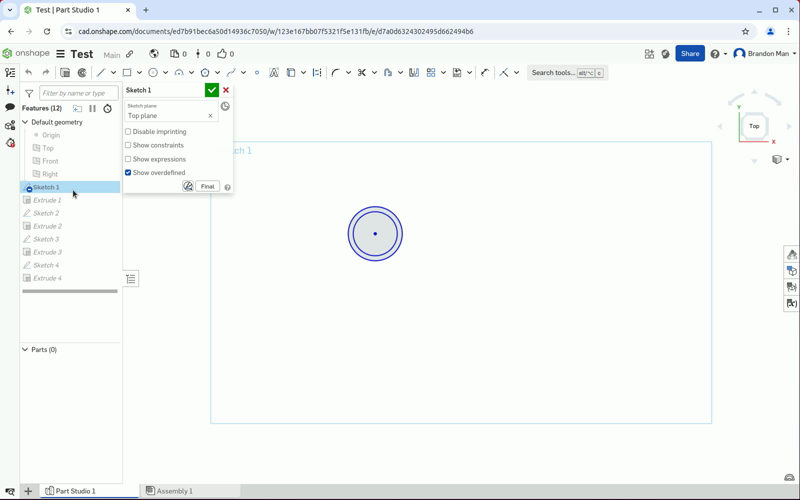
mouse_move(229, 92)
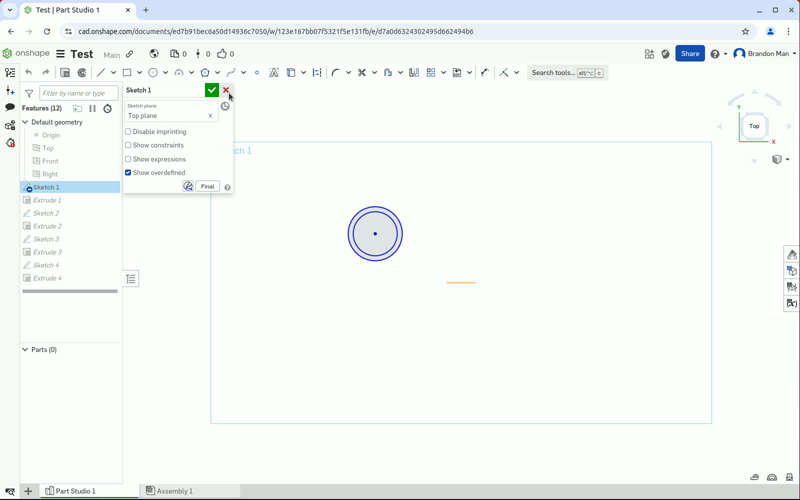
click(229, 92)
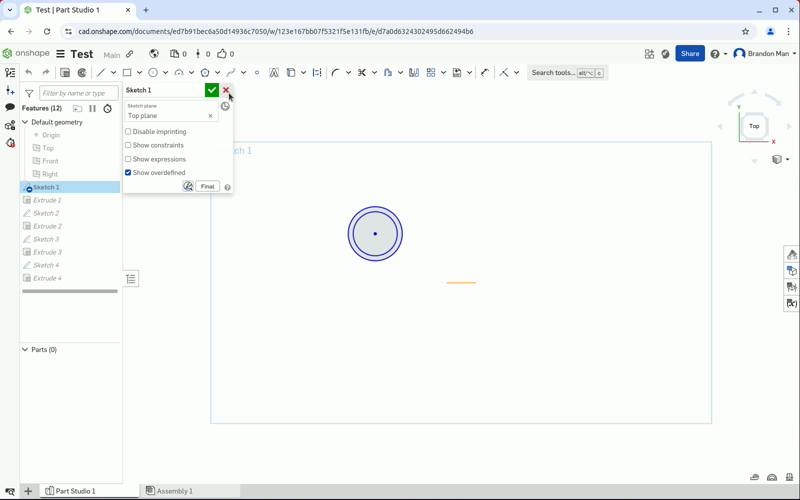
key(shift+s)
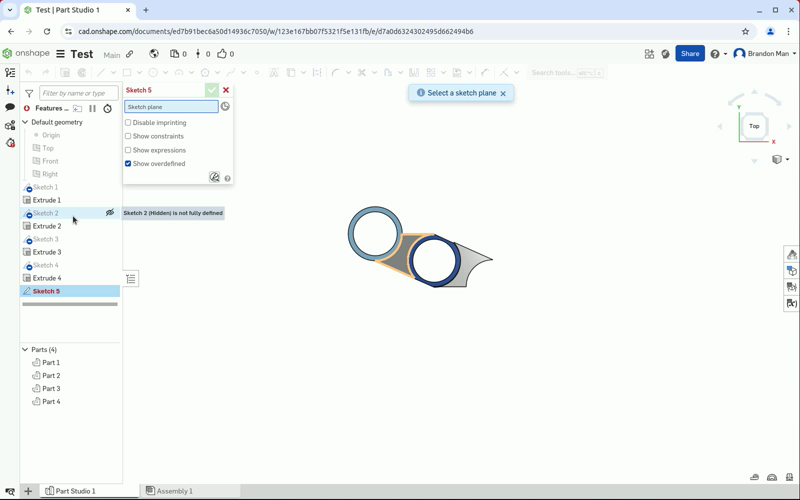
scroll(3)
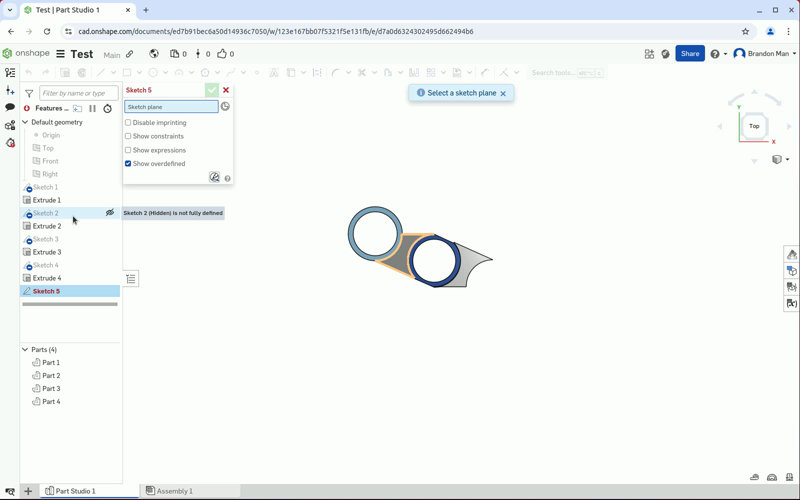
mouse_move(73, 150)
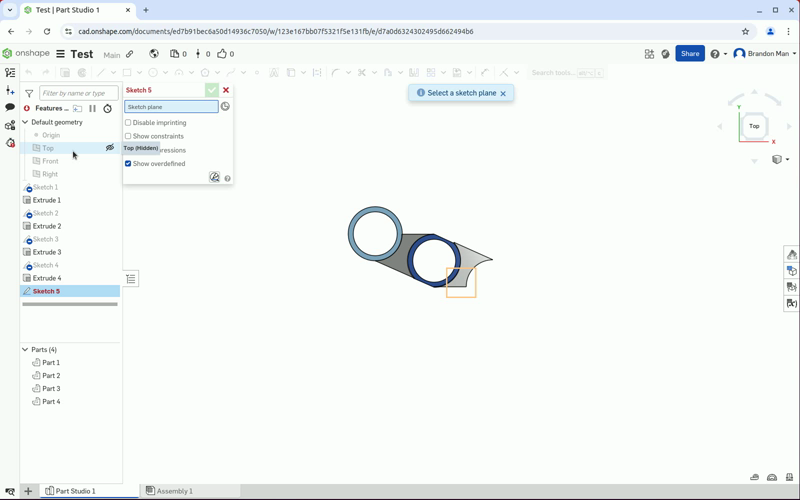
click(73, 150)
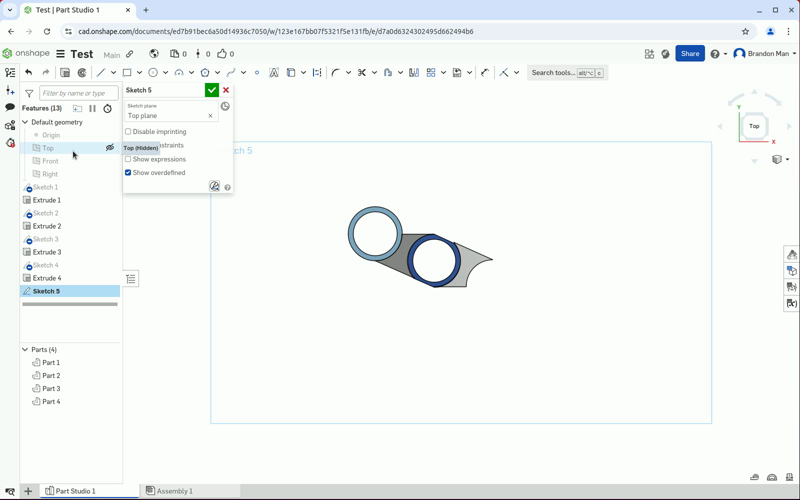
mouse_move(73, 352)
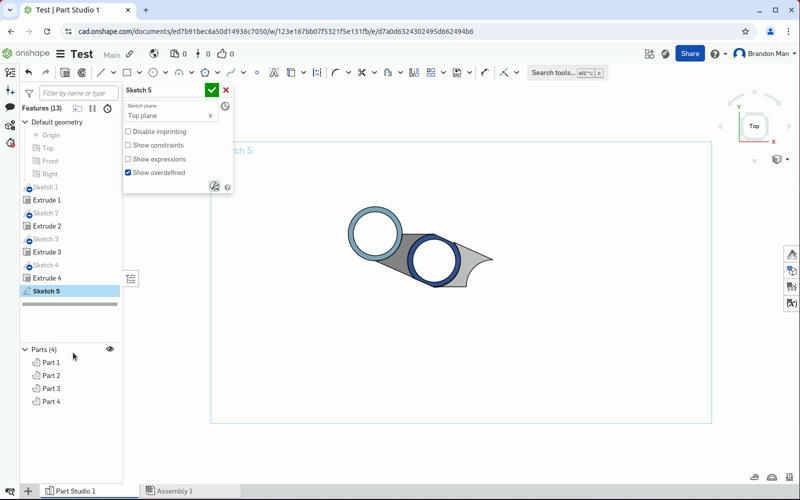
key(y)
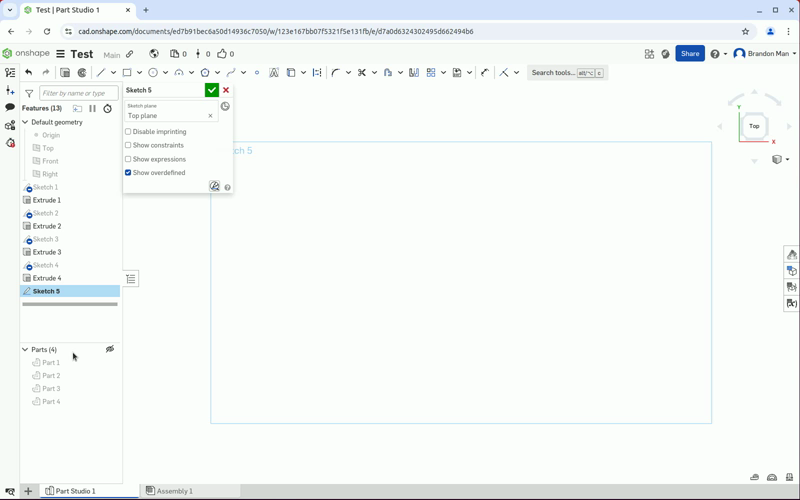
key(c)
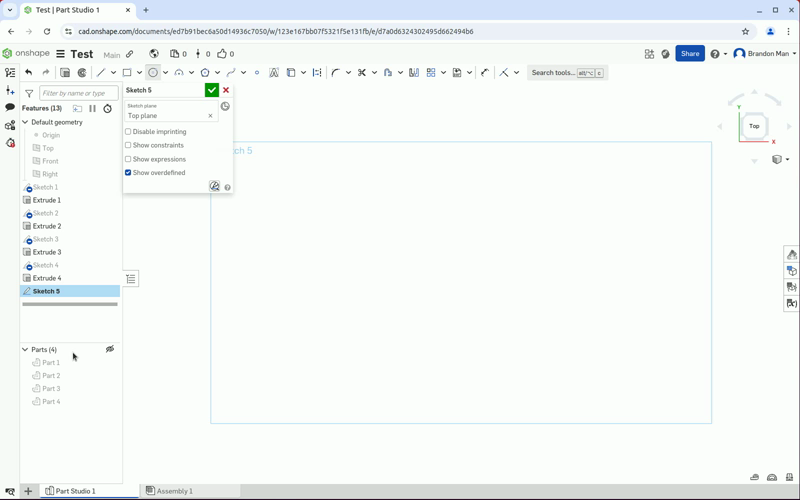
key_down(shift)
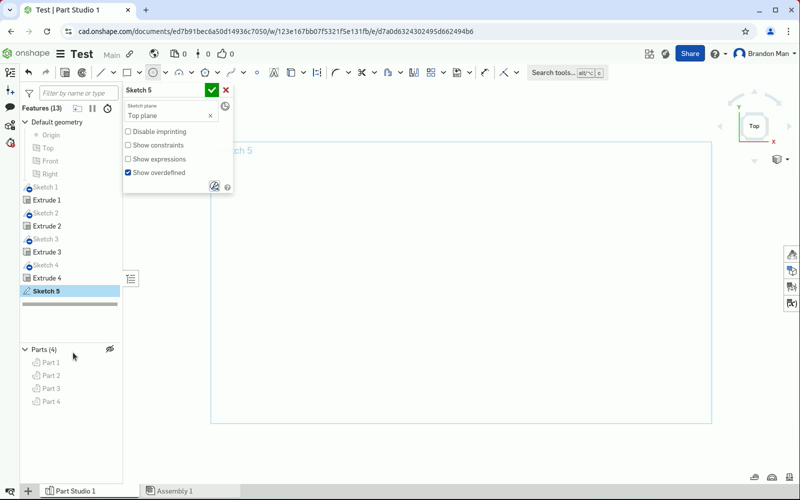
mouse_move(492, 286)
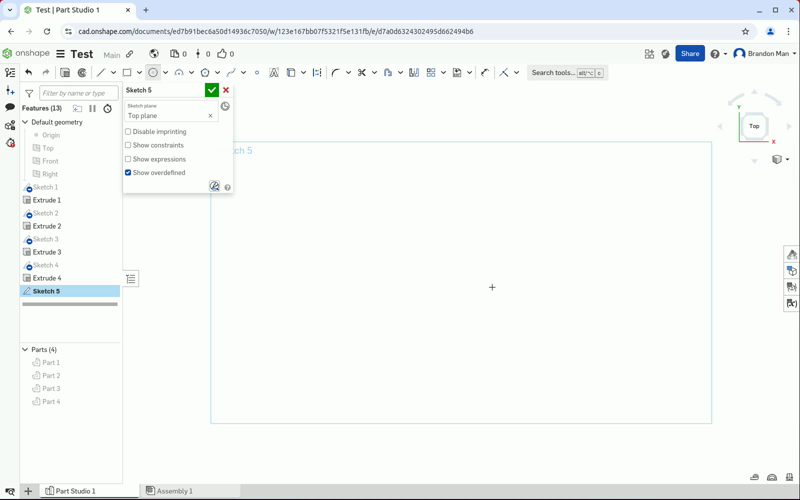
click(492, 286)
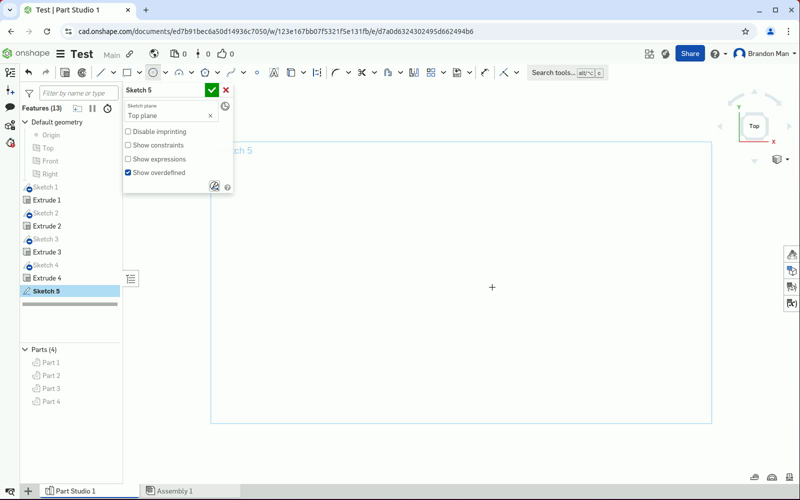
key_up(shift)
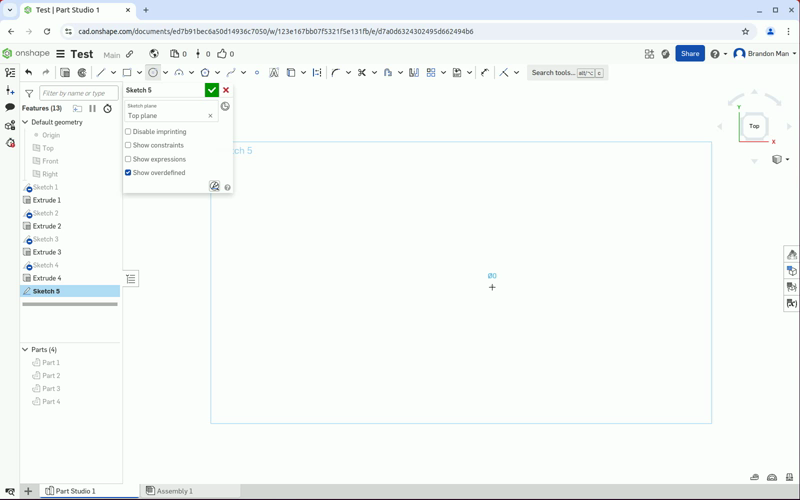
mouse_move(518, 286)
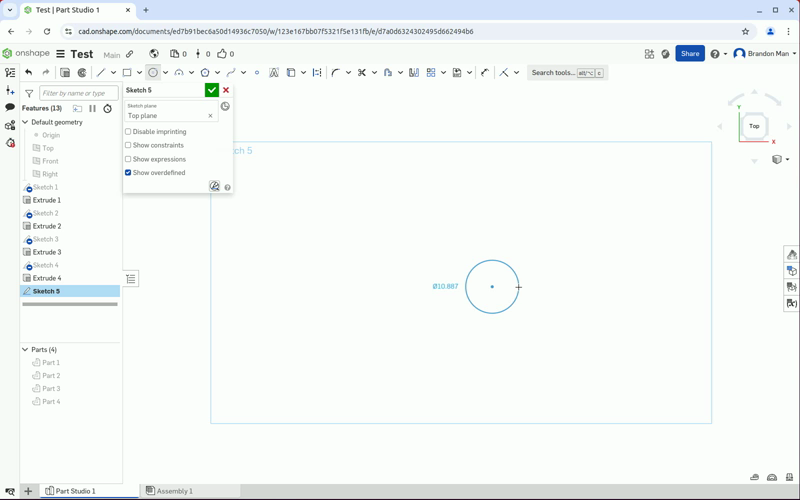
click(518, 286)
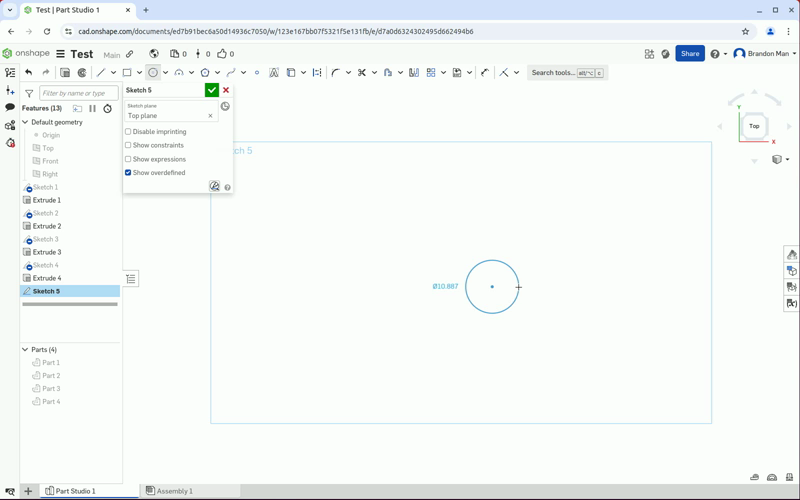
key(esc)
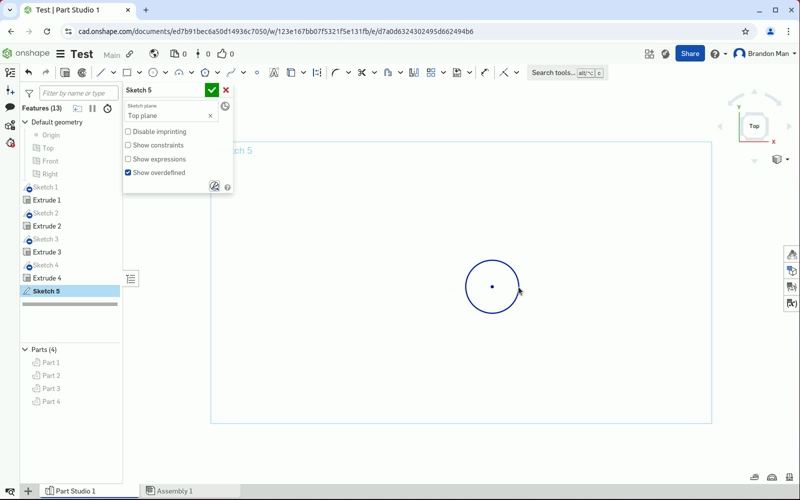
key(c)
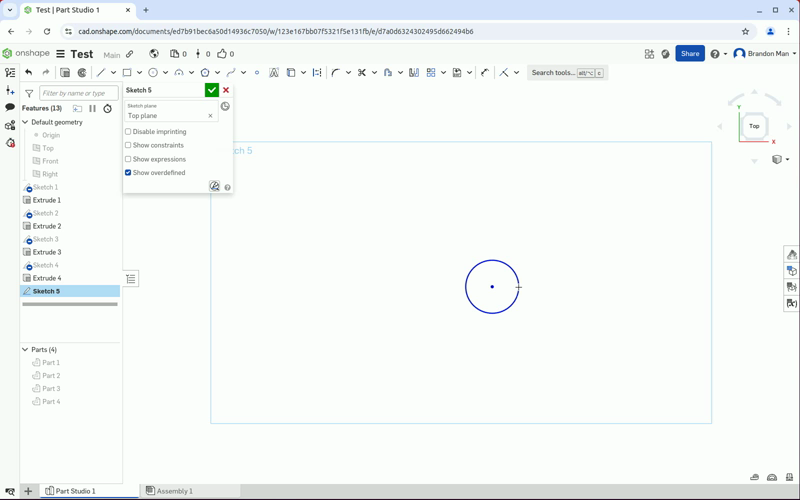
key_down(shift)
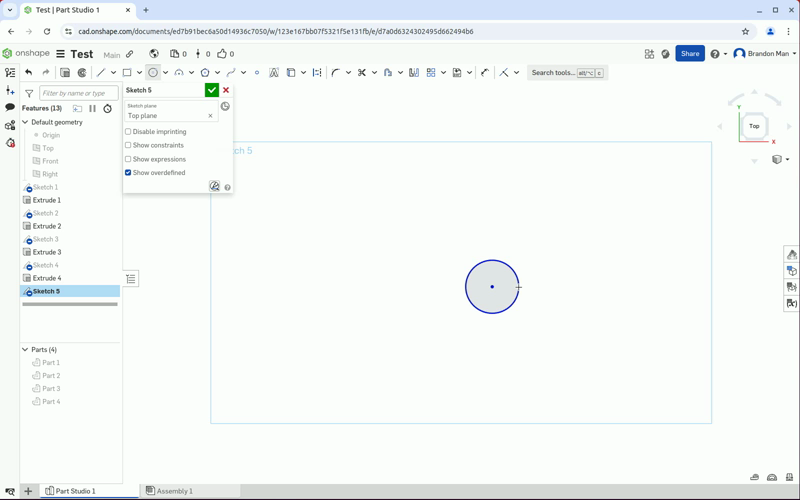
mouse_move(492, 286)
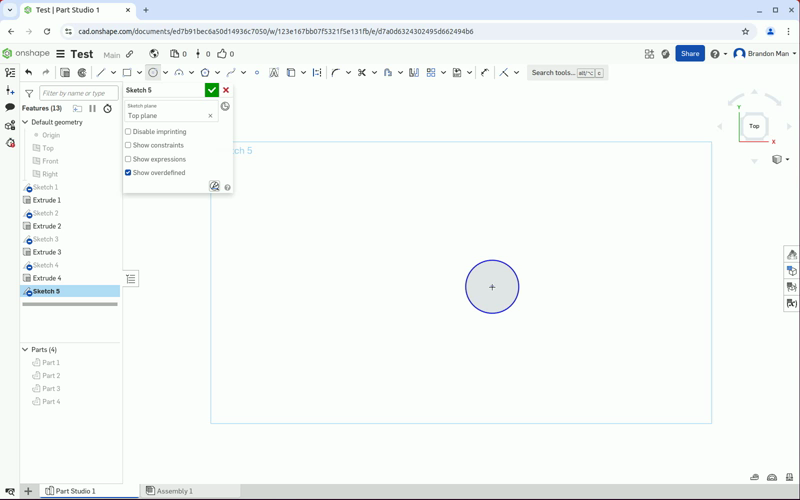
click(492, 286)
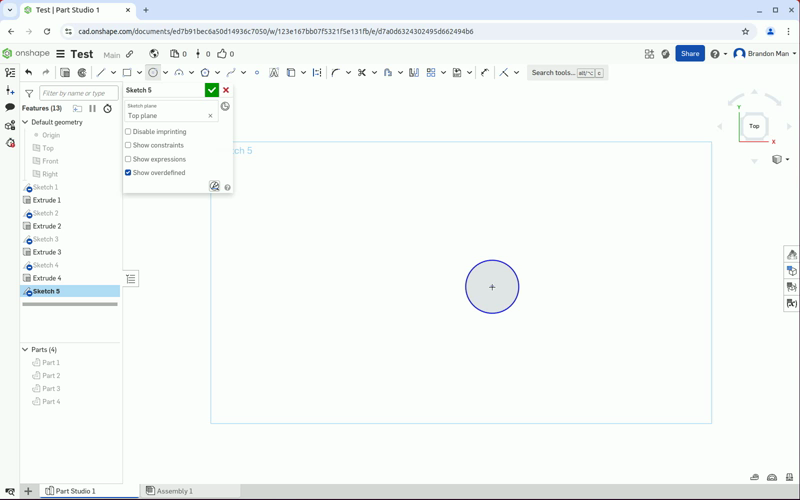
key_up(shift)
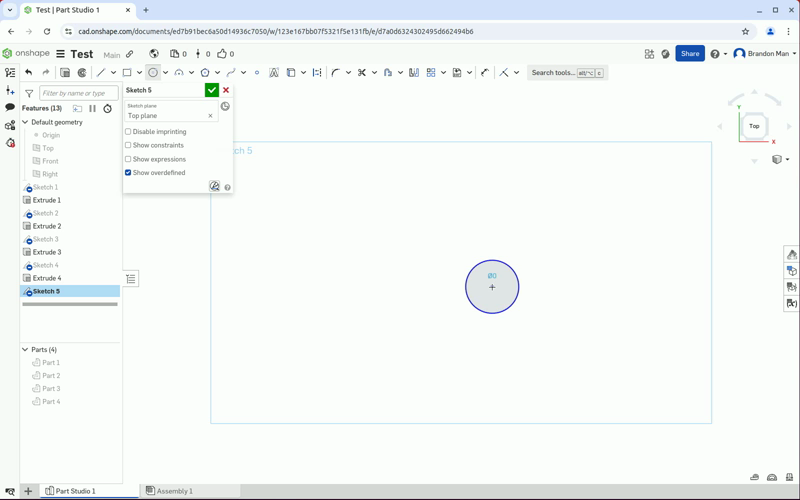
mouse_move(514, 286)
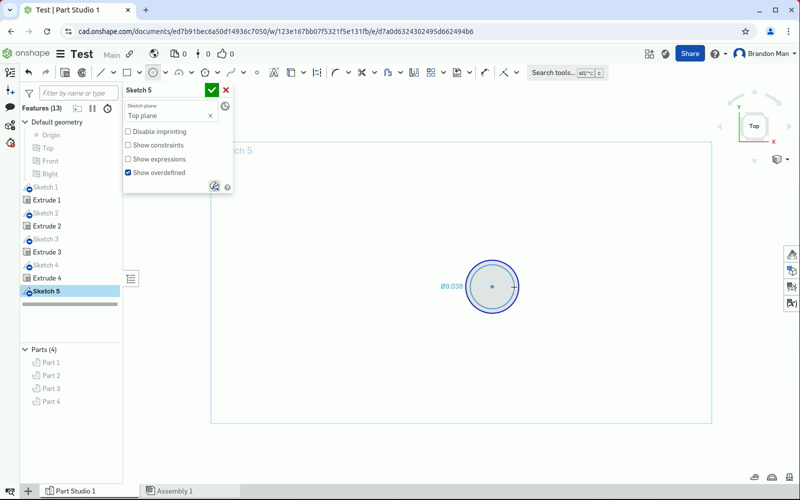
click(514, 286)
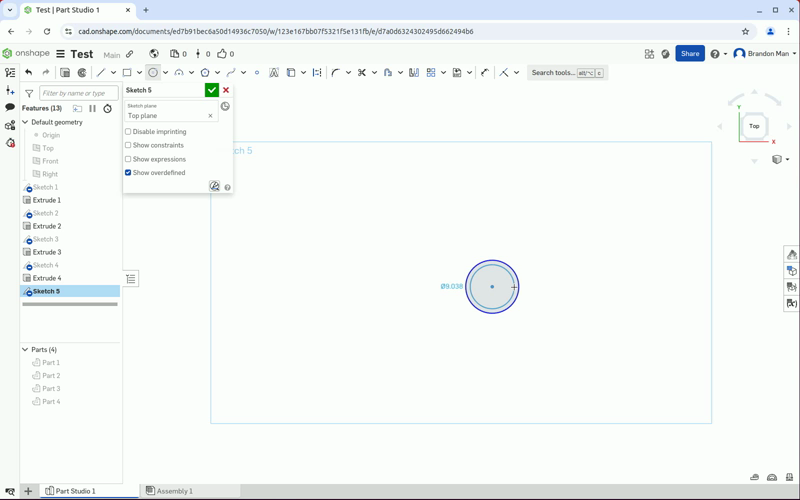
key(esc)
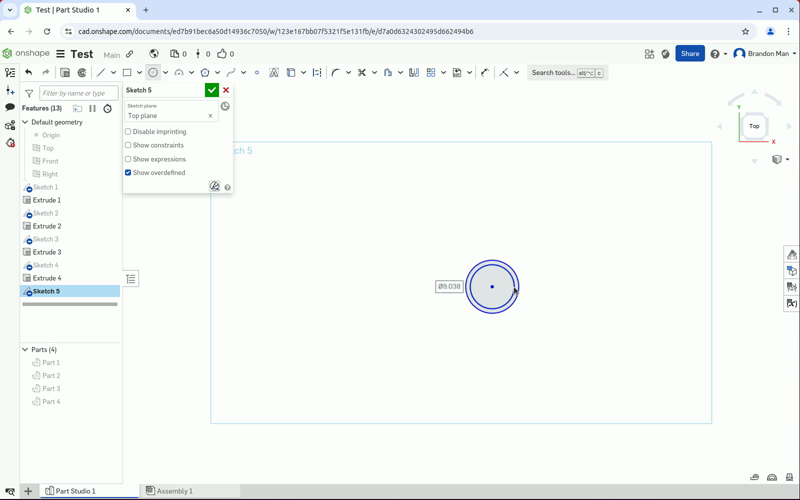
mouse_move(516, 277)
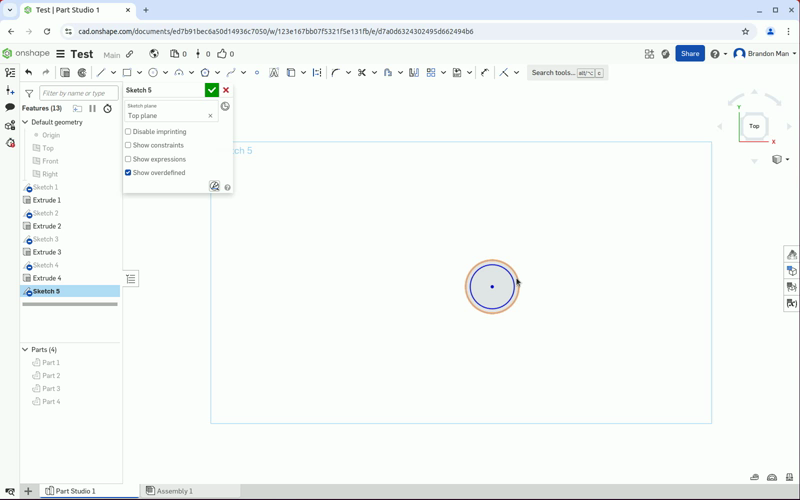
scroll(6)
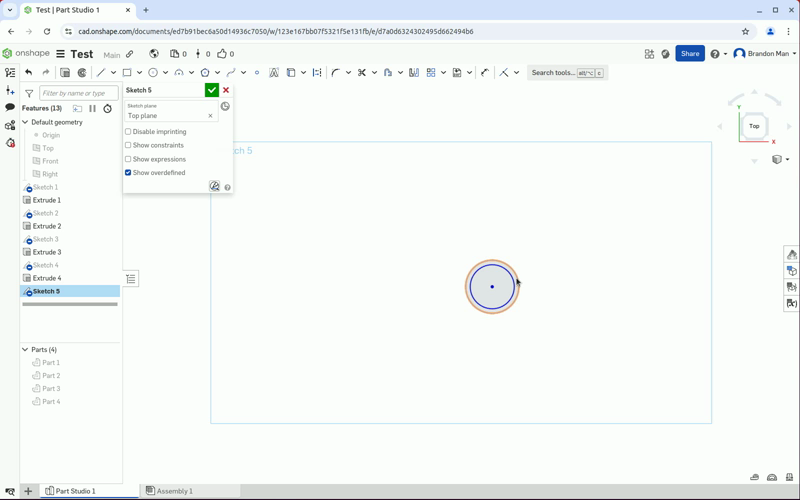
scroll(6)
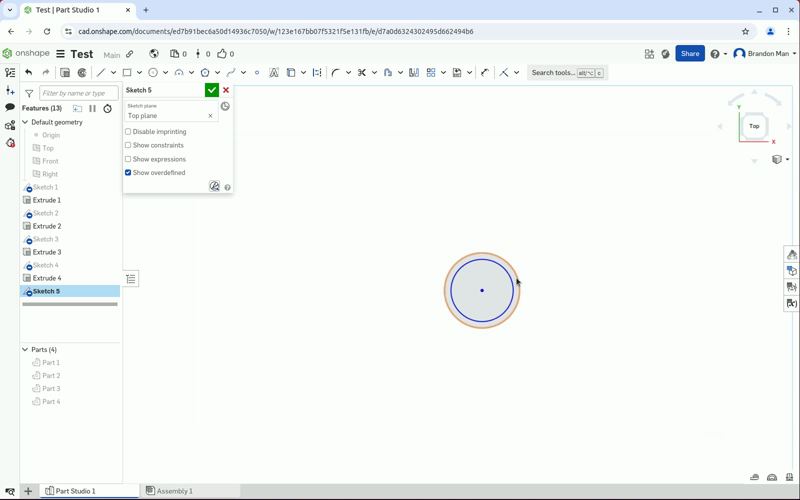
scroll(6)
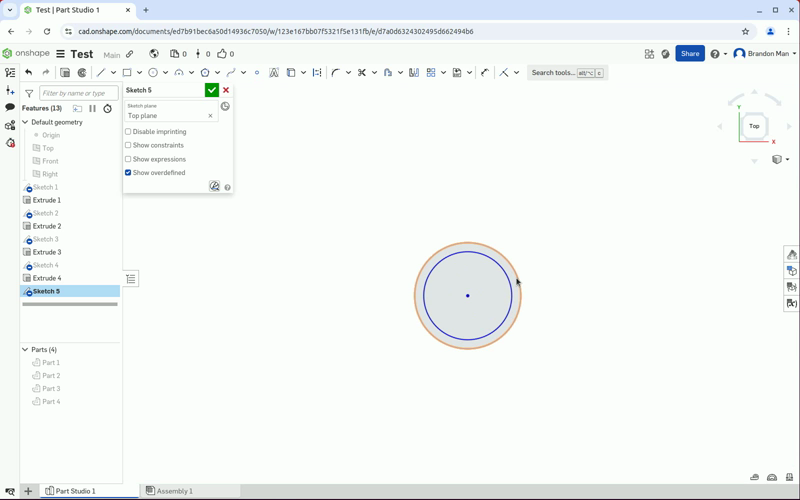
scroll(6)
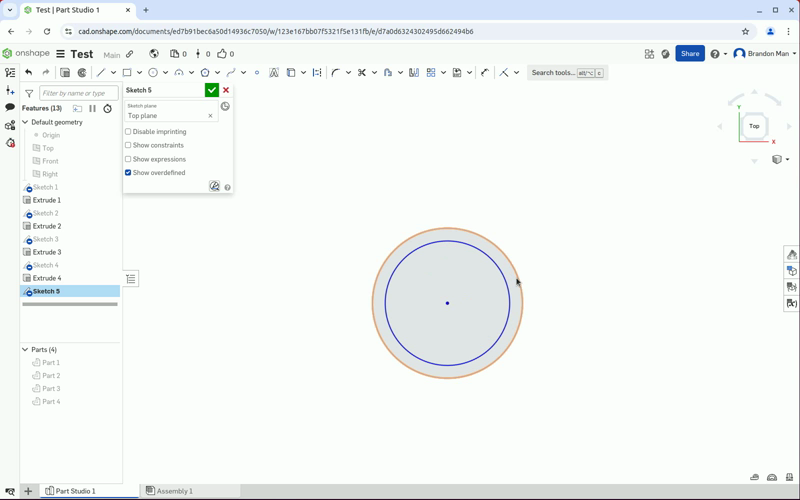
scroll(6)
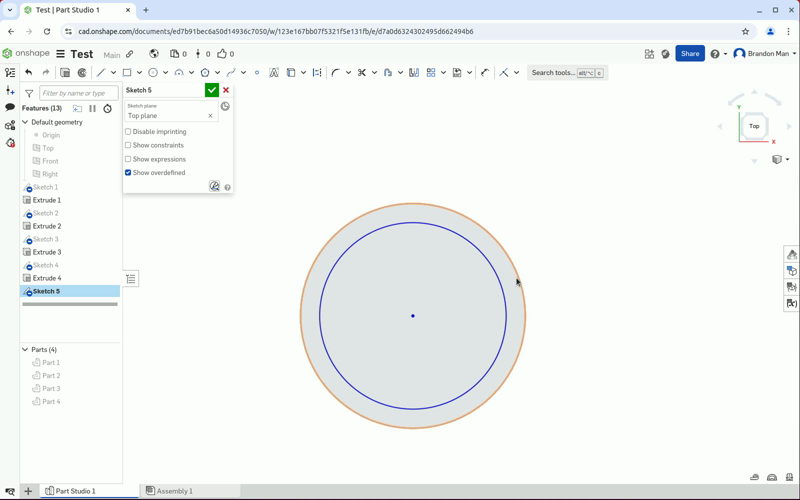
scroll(6)
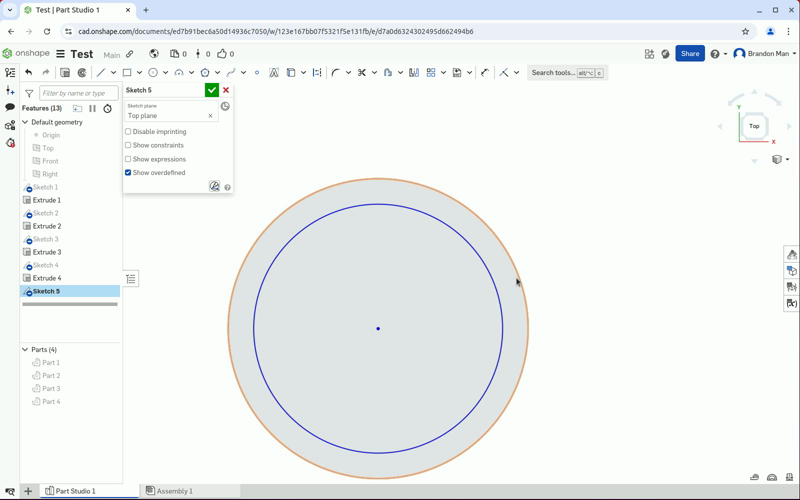
scroll(6)
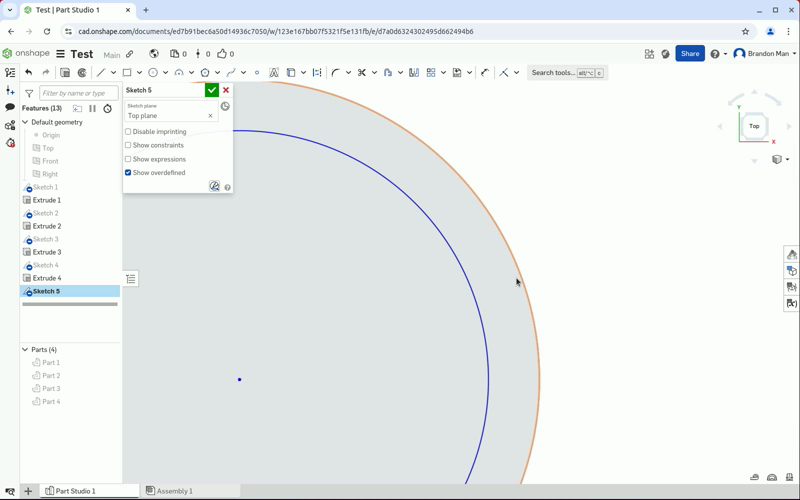
click(516, 277)
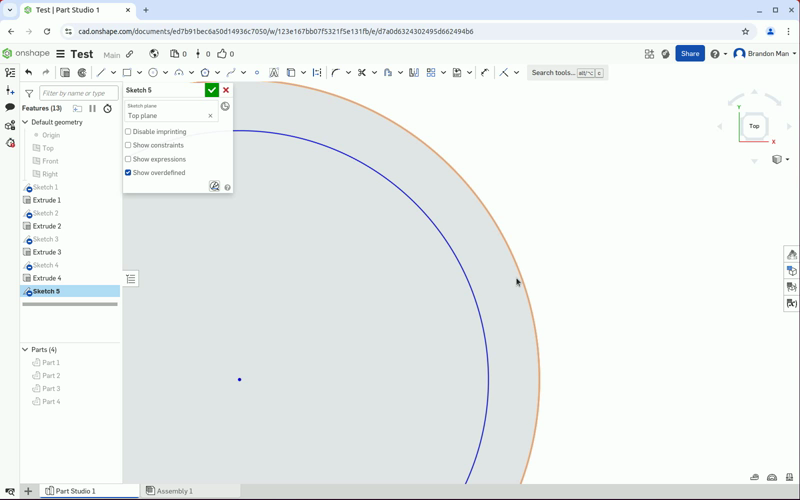
scroll(-6)
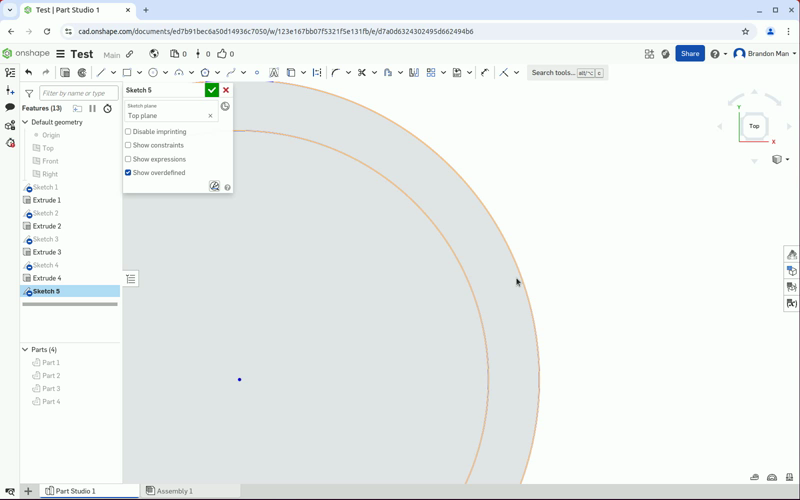
scroll(-6)
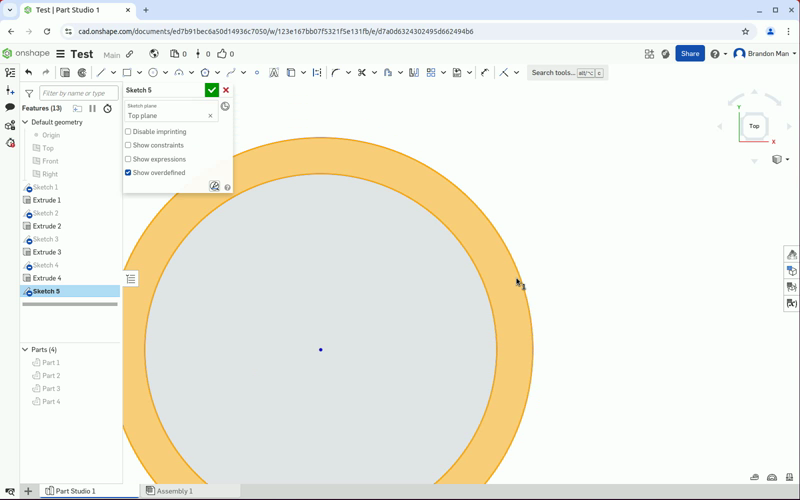
scroll(-6)
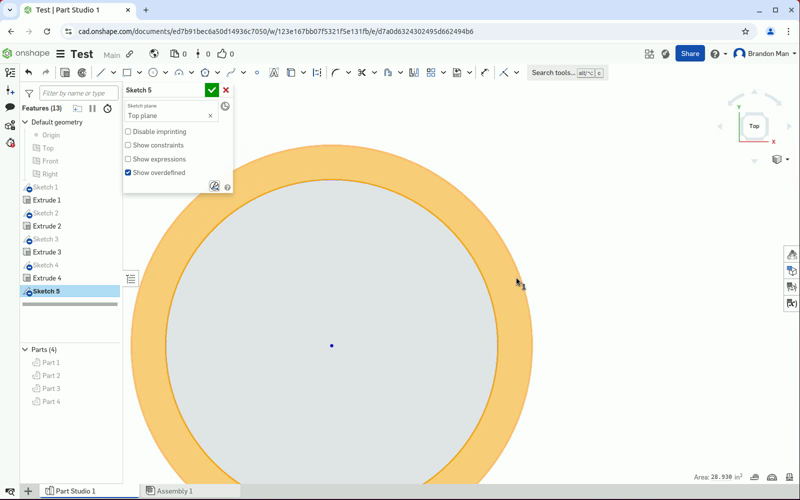
scroll(-6)
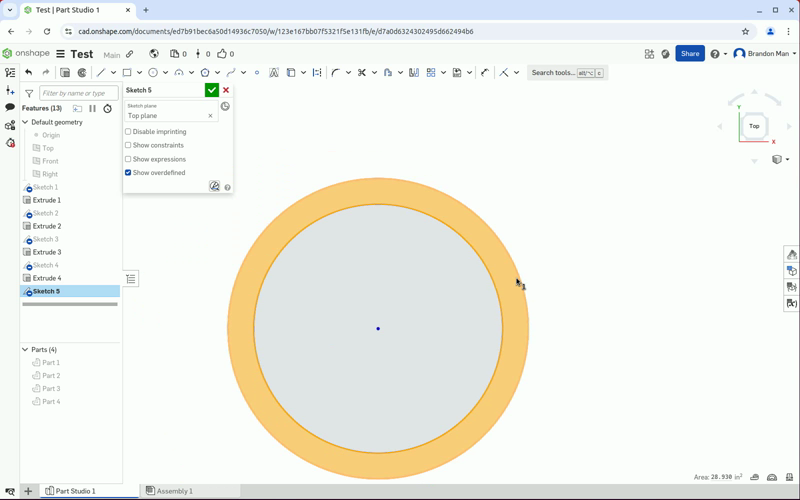
scroll(-6)
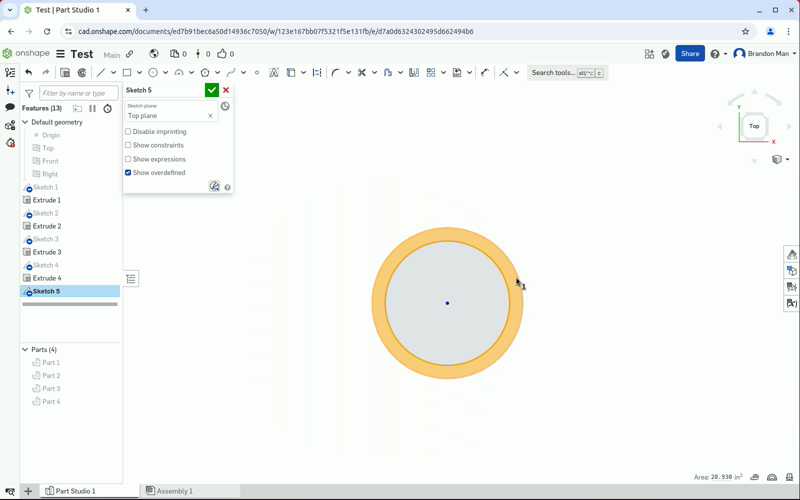
scroll(-6)
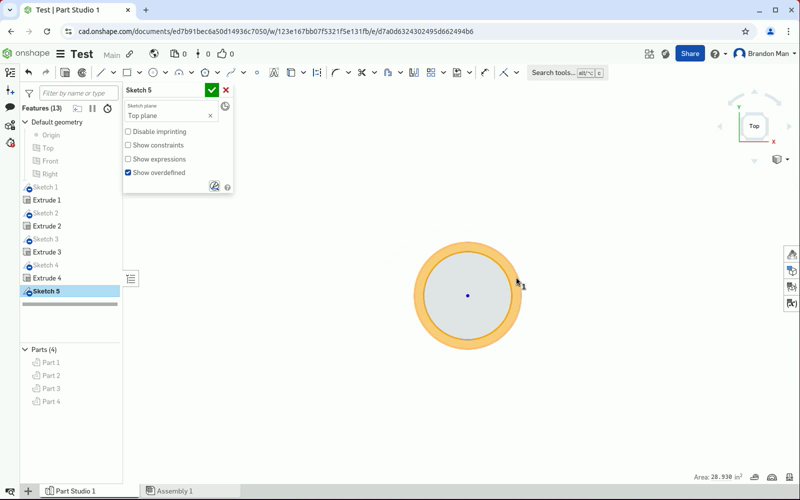
scroll(-6)
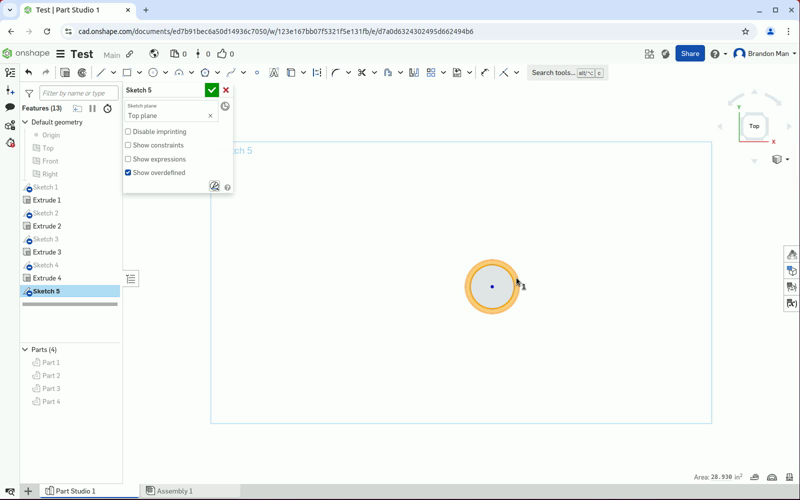
mouse_move(73, 352)
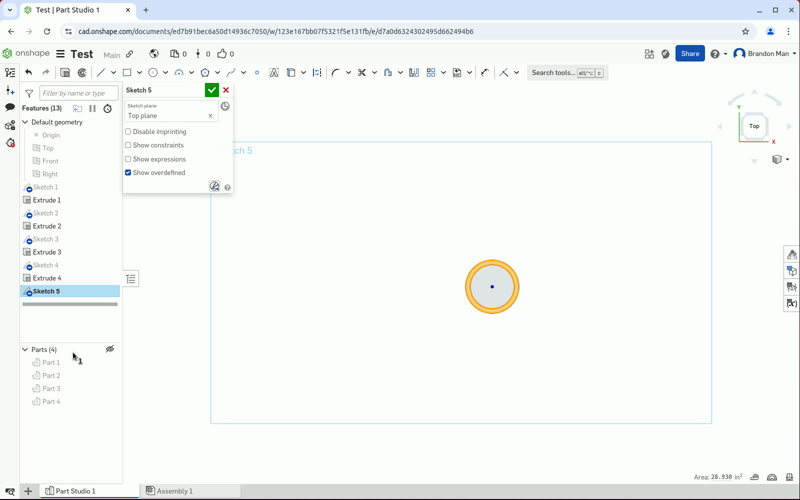
key(shift+y)
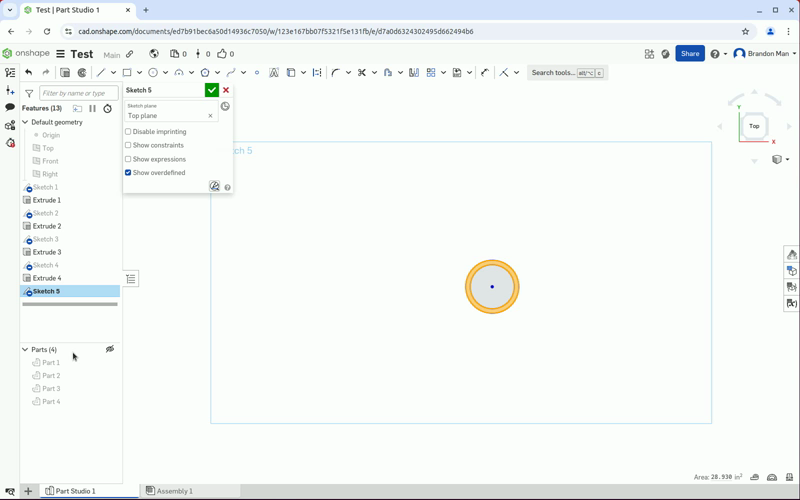
key(shift+e)
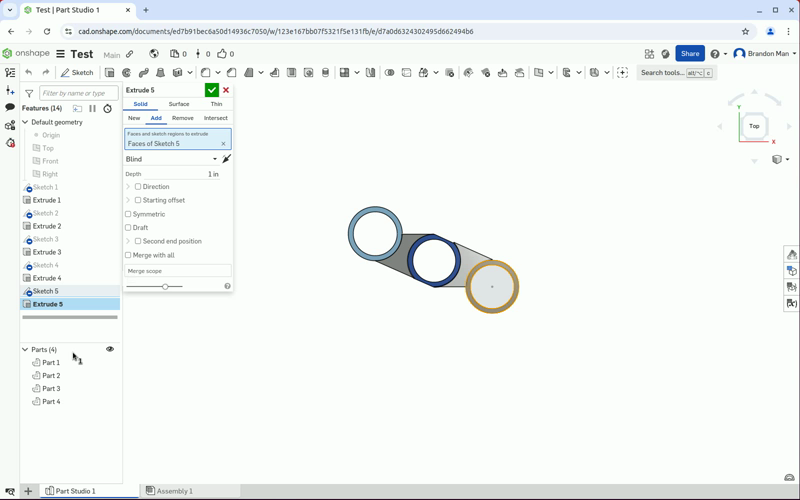
mouse_move(143, 106)
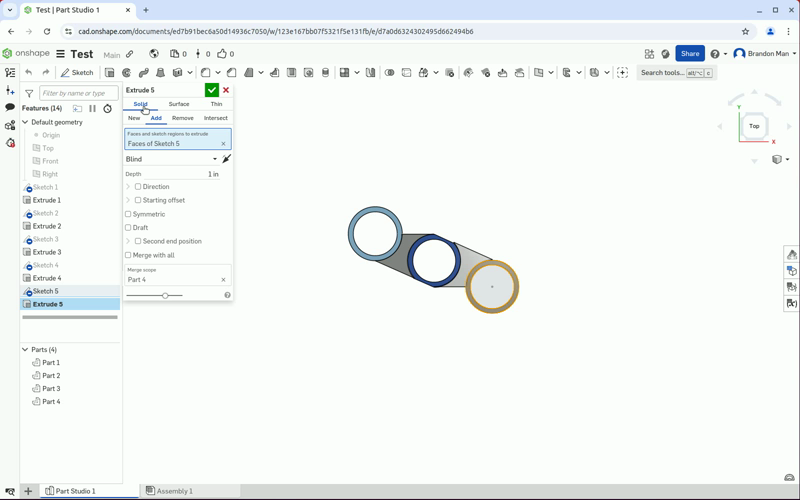
click(143, 106)
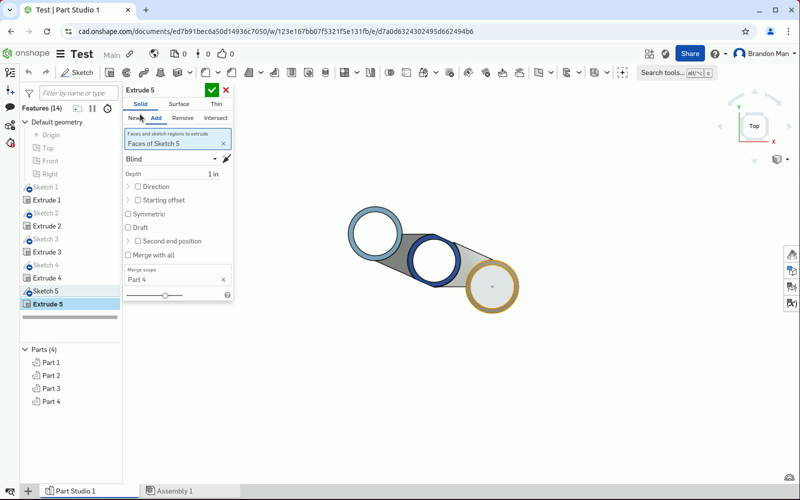
mouse_move(137, 120)
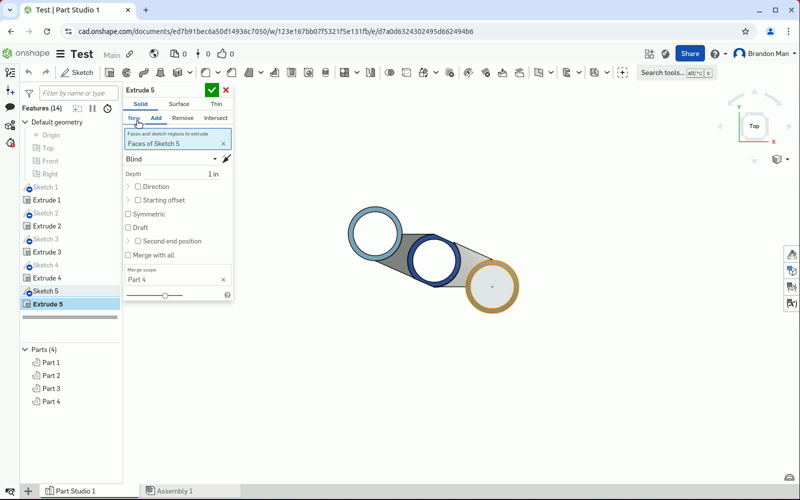
click(137, 120)
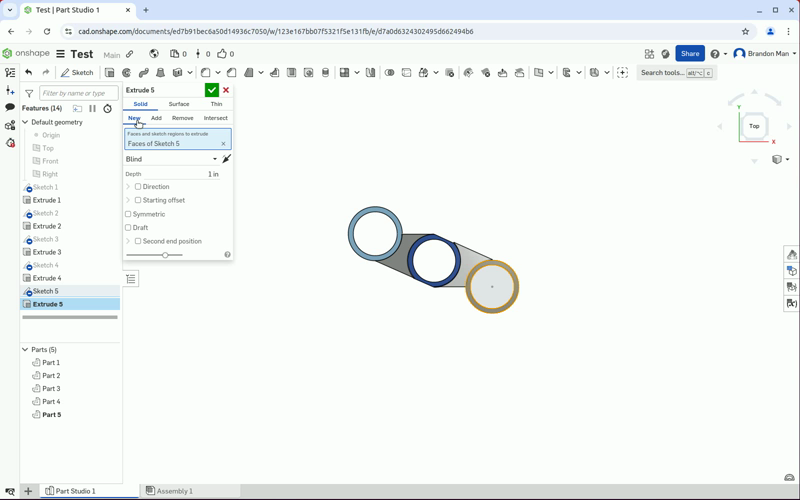
key(tab, 4)
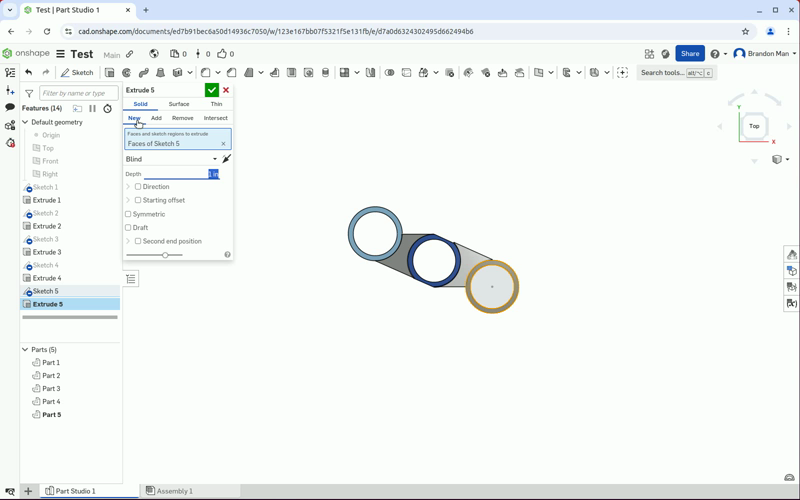
text(2.889)
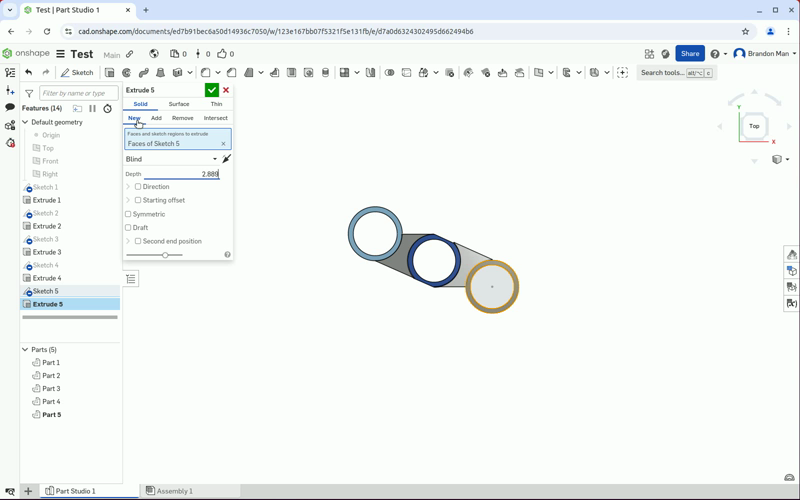
key(enter)
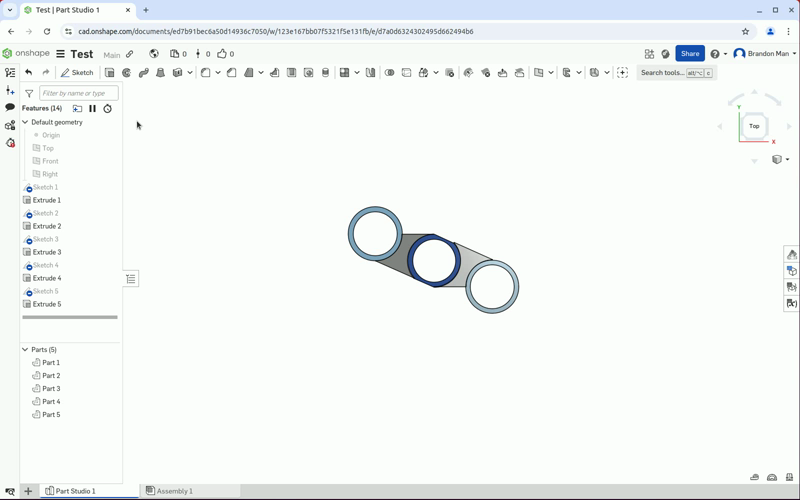
key(shift+h)
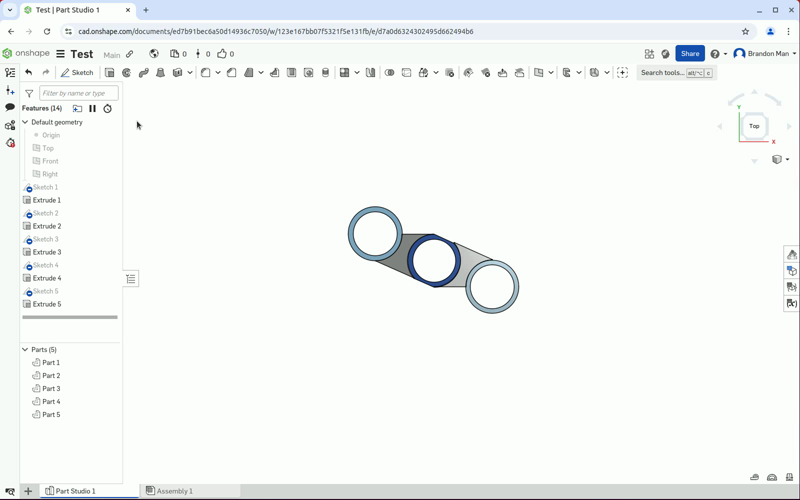
key(shift+h)
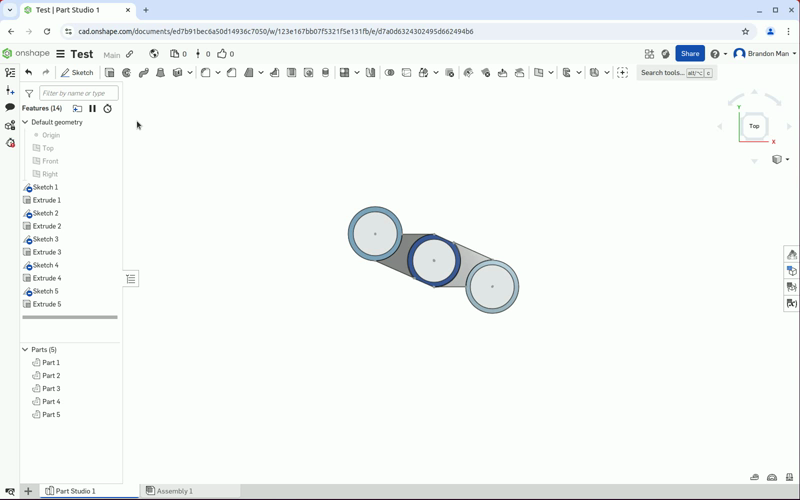
key(shift+7)
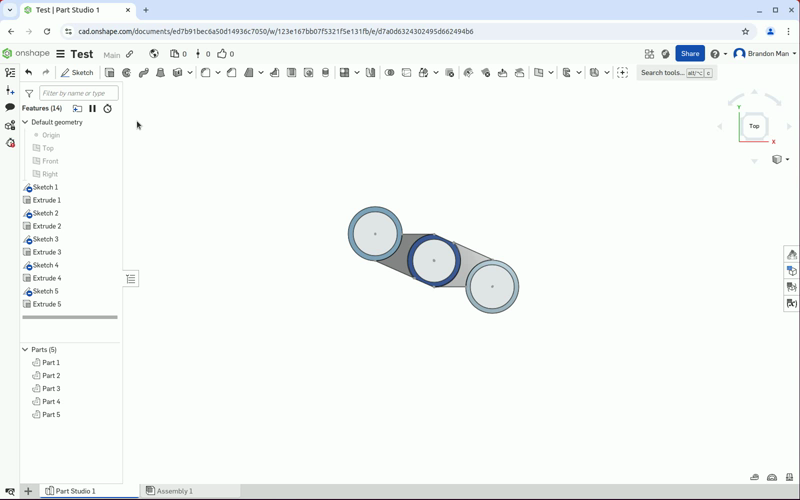
key(up, 3)
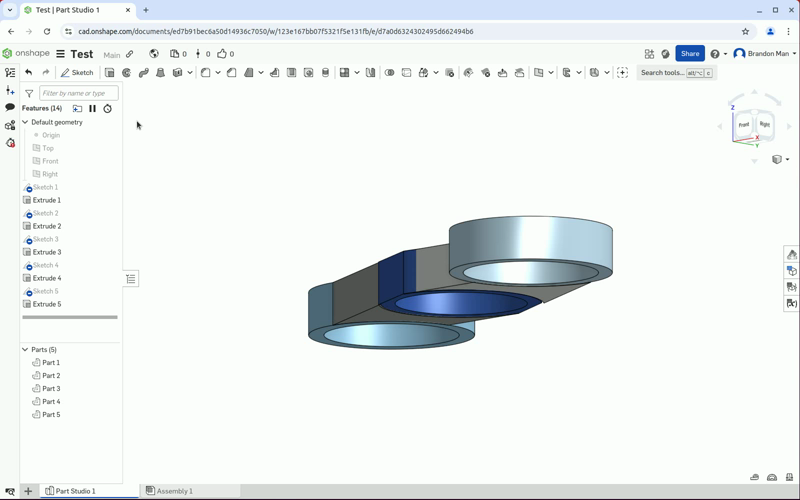
key(left, 3)
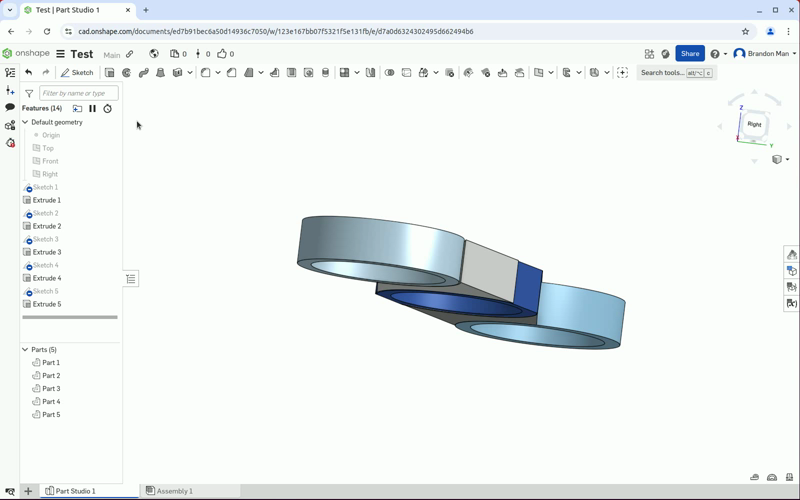
key(right, 3)
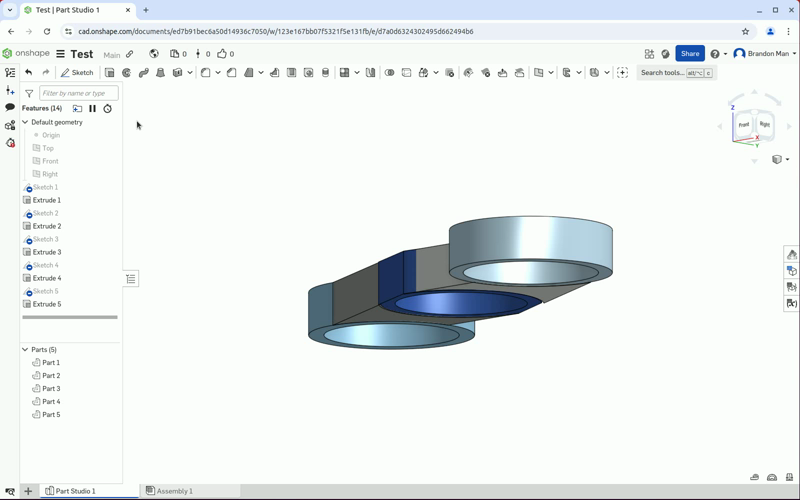
key(down, 3)
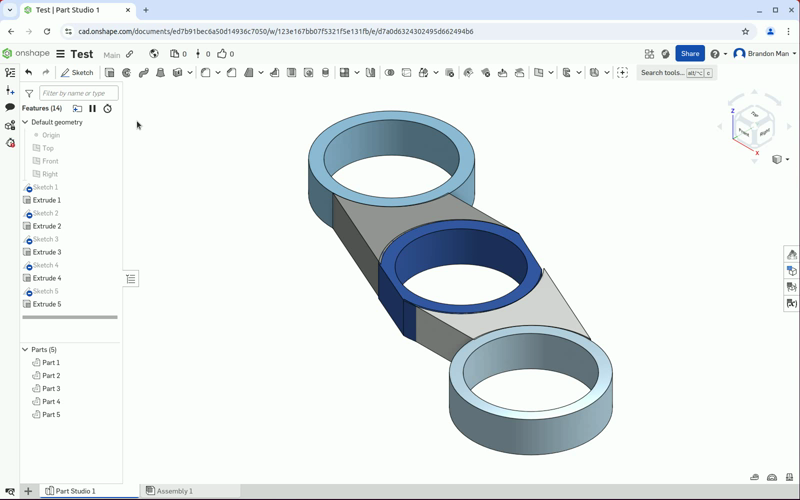
mouse_move(73, 189)
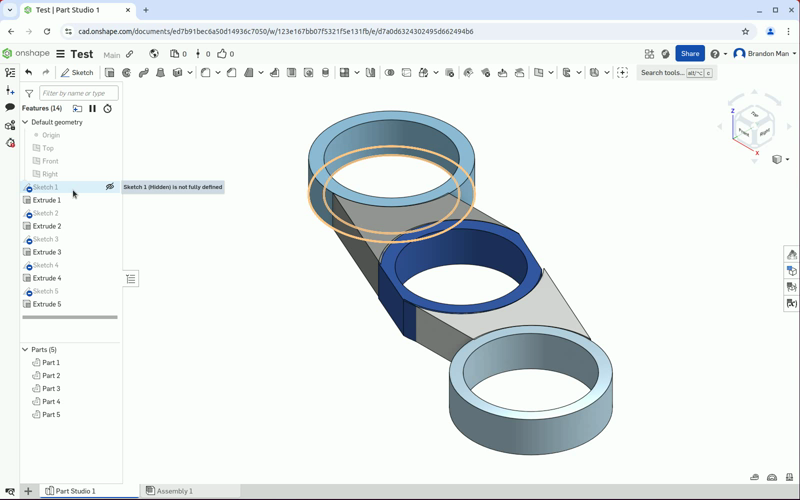
click(73, 189)